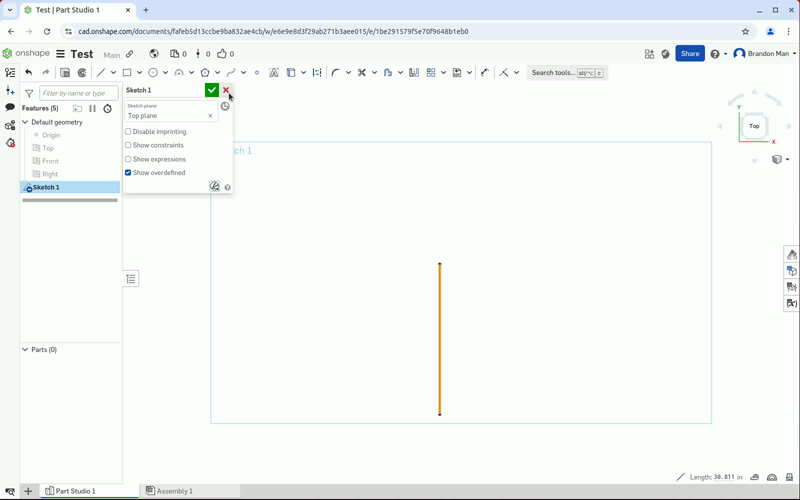
key(shift+h)
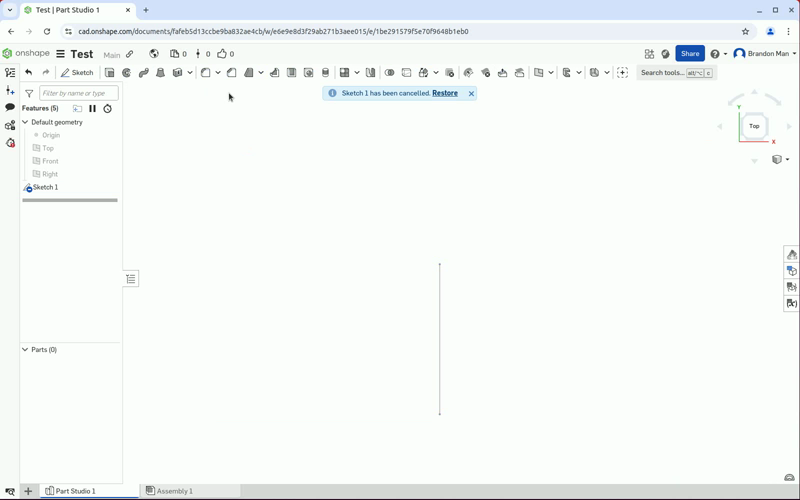
key(shift+s)
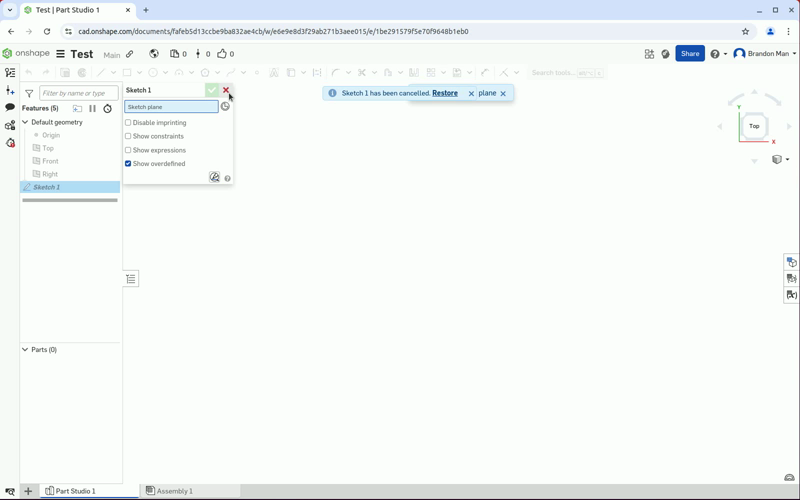
mouse_move(73, 150)
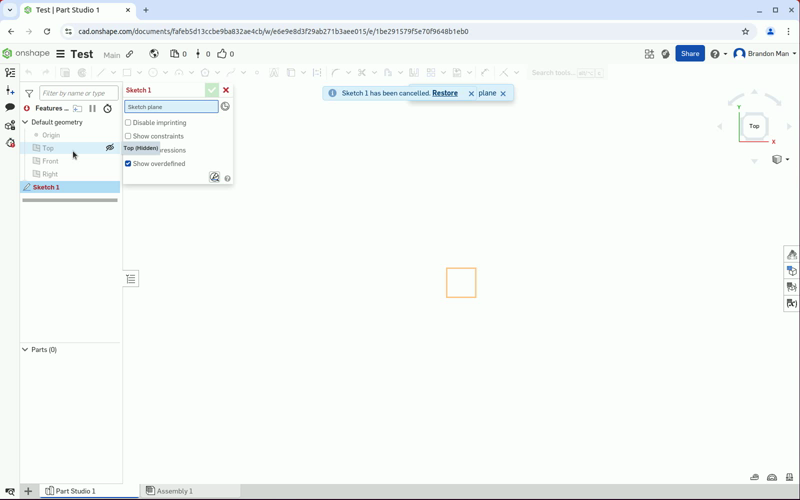
click(73, 150)
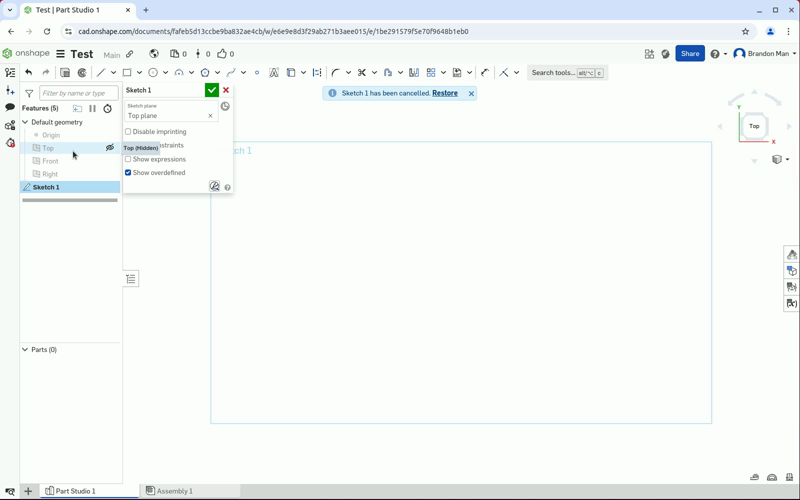
mouse_move(73, 352)
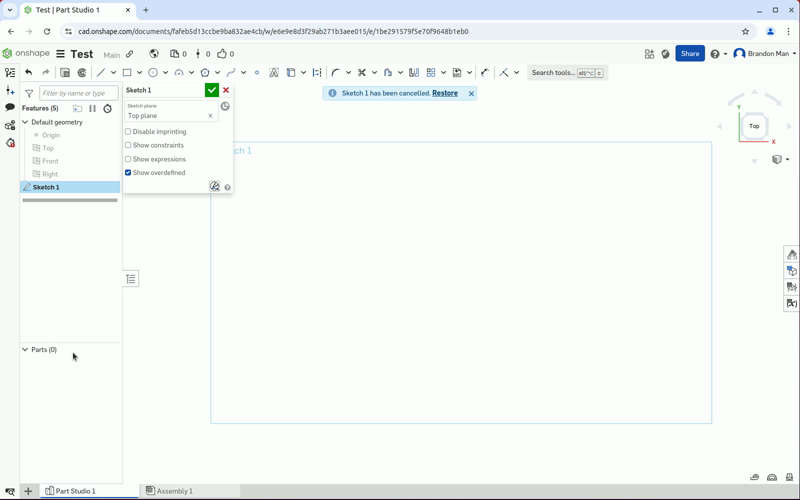
key(y)
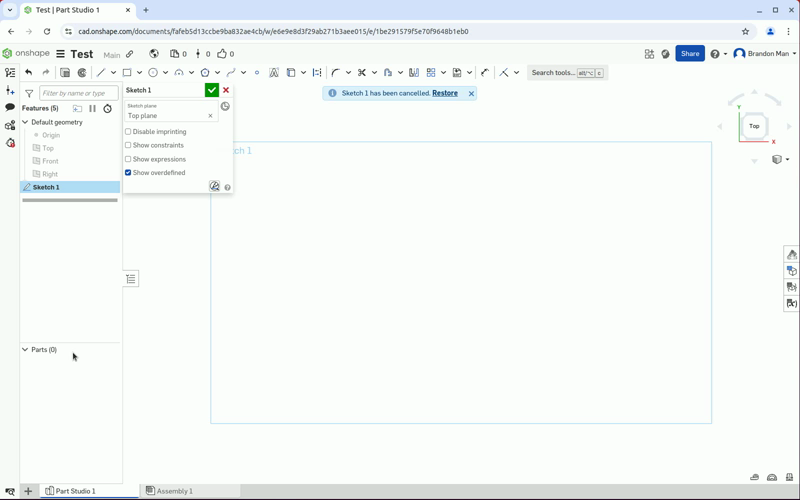
key(l)
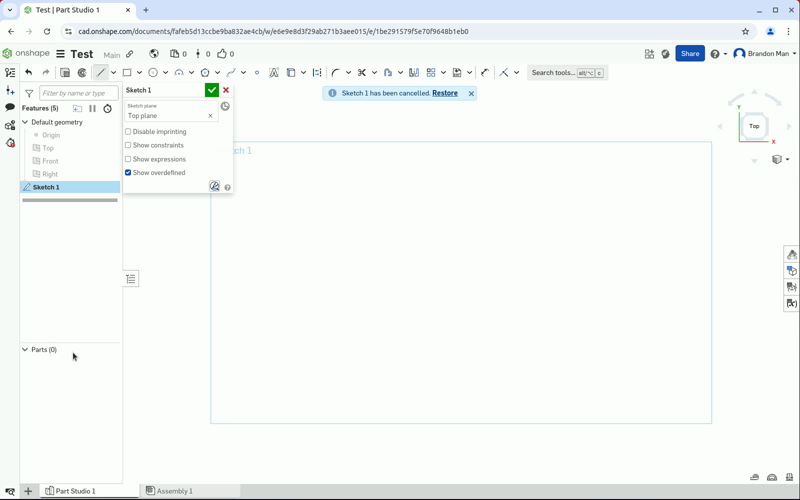
key_down(shift)
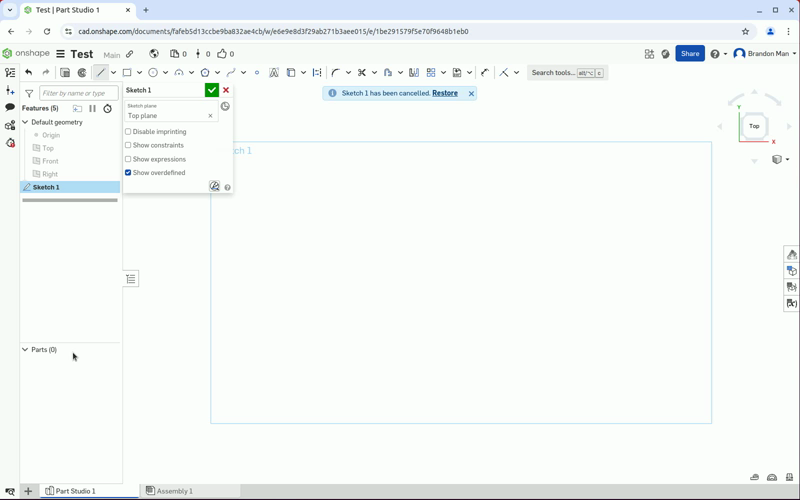
mouse_move(495, 367)
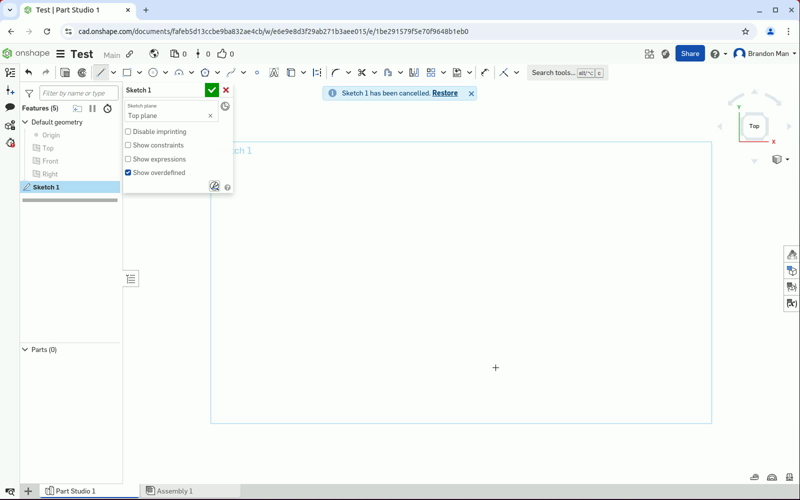
click(495, 367)
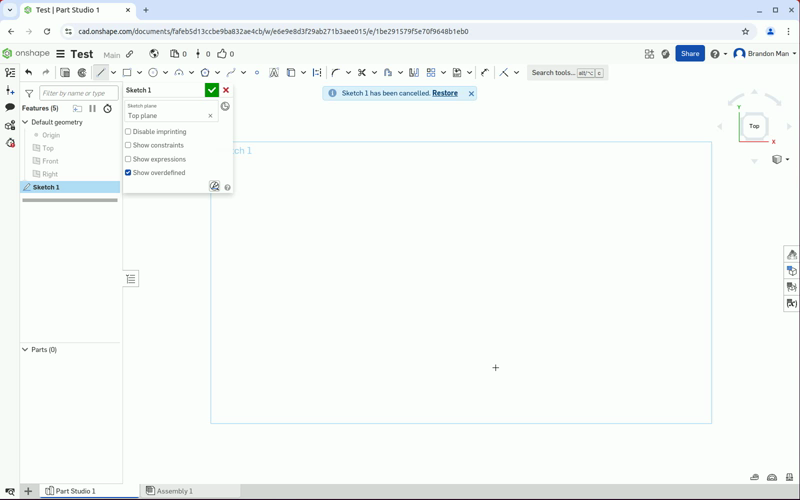
key_up(shift)
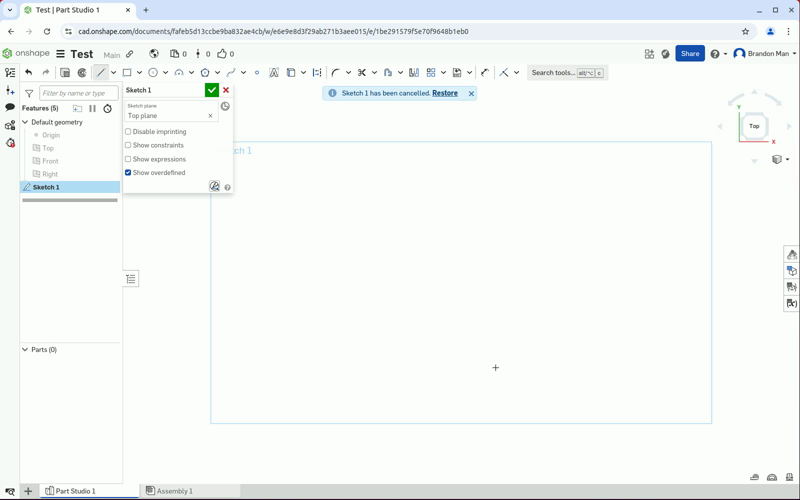
key_down(shift)
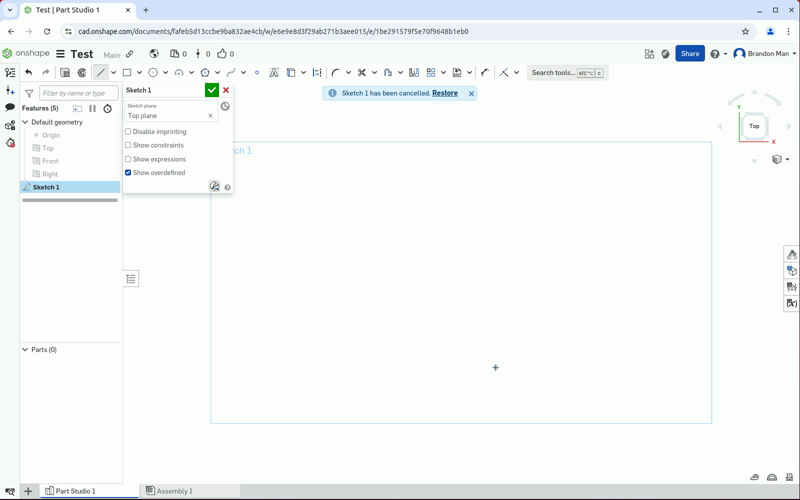
mouse_move(525, 367)
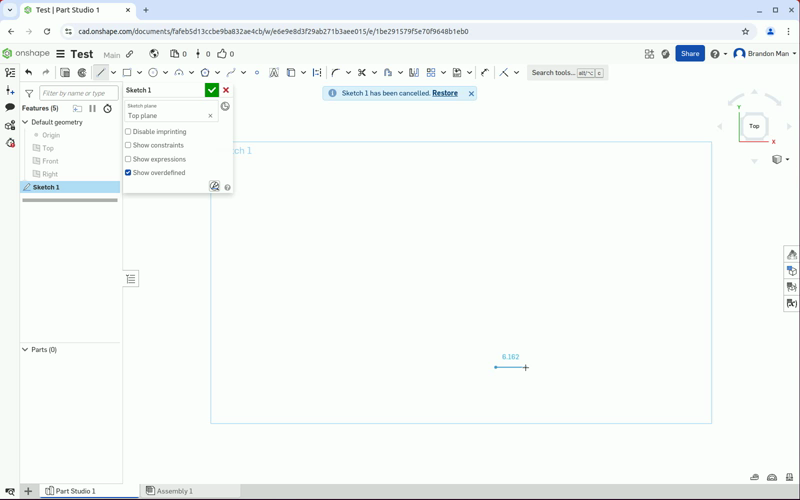
mouse_move(516, 367)
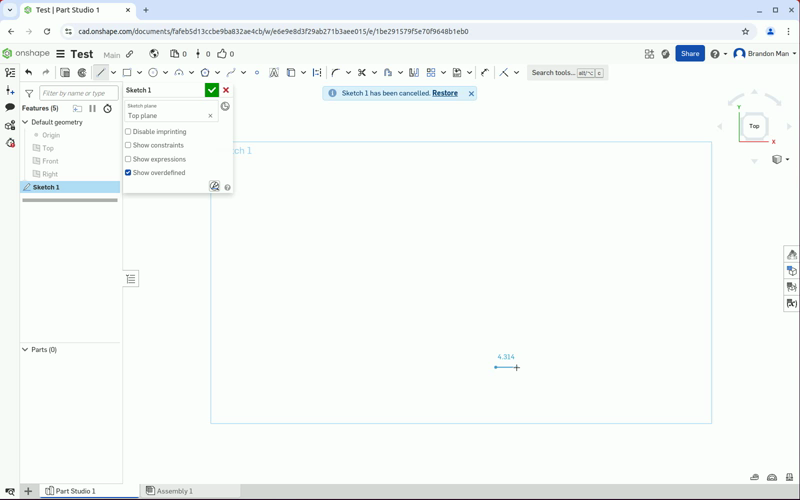
click(516, 367)
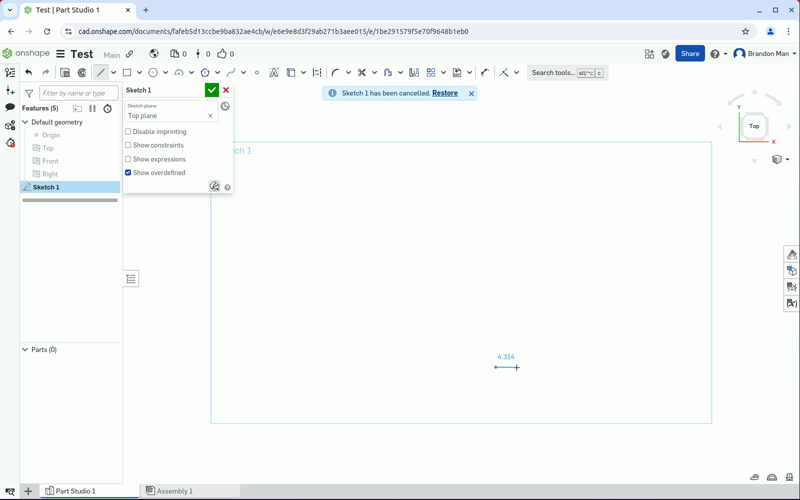
key_up(shift)
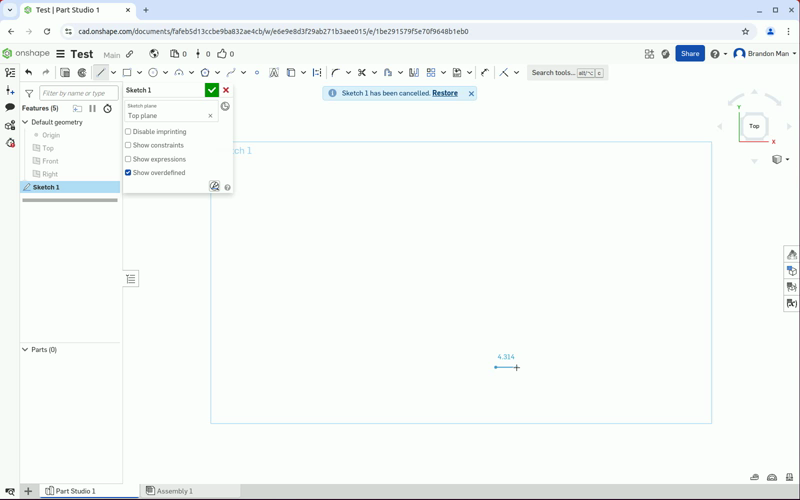
key_down(shift)
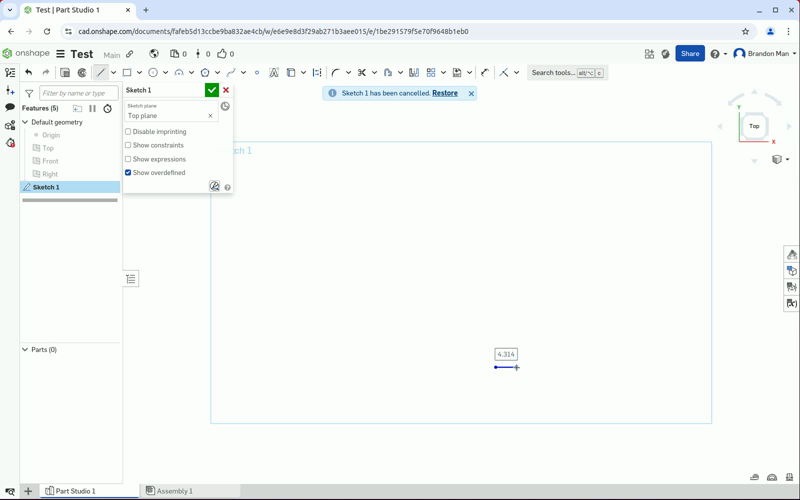
mouse_move(516, 296)
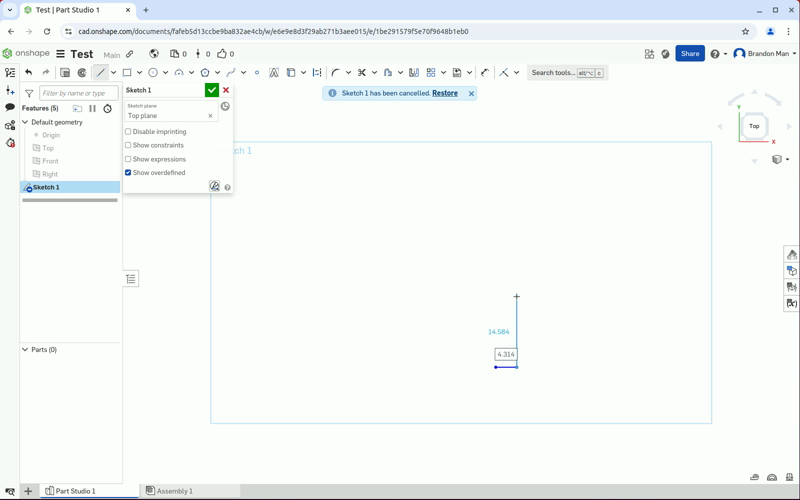
click(516, 296)
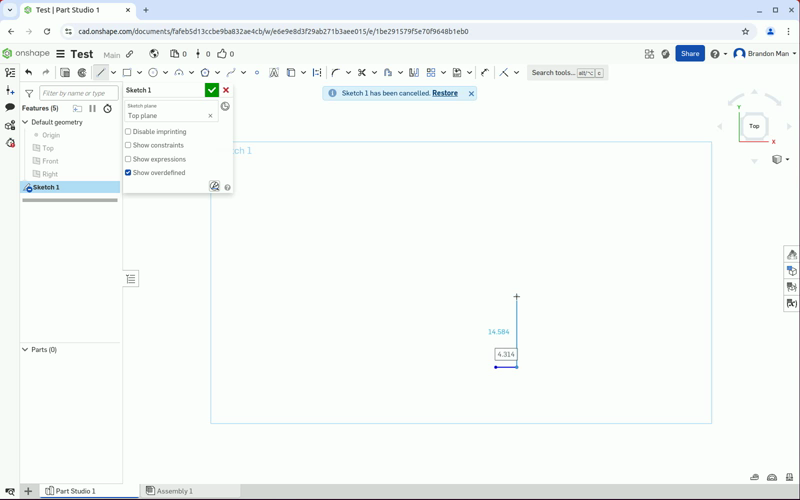
key_up(shift)
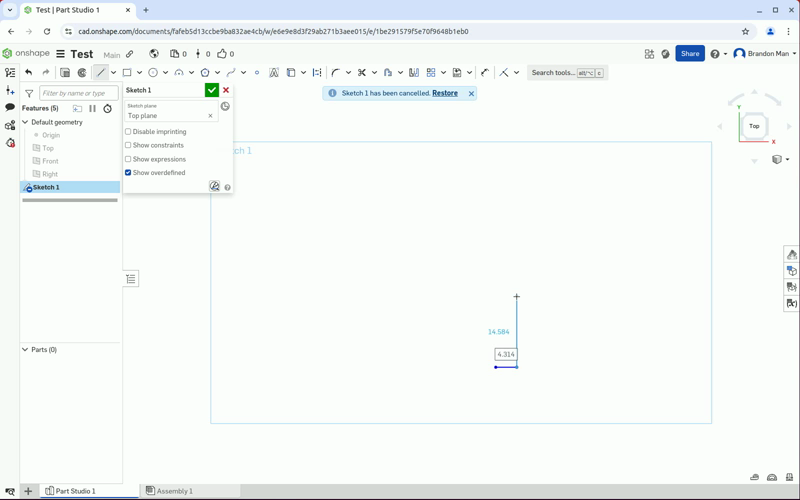
key_down(shift)
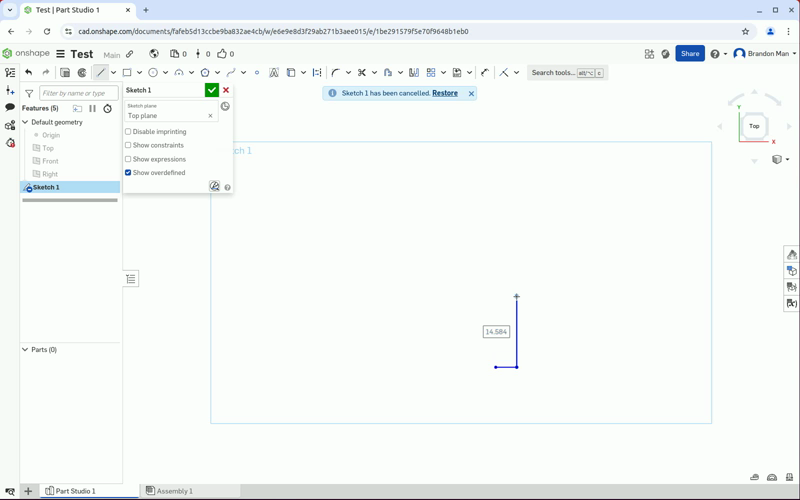
mouse_move(546, 296)
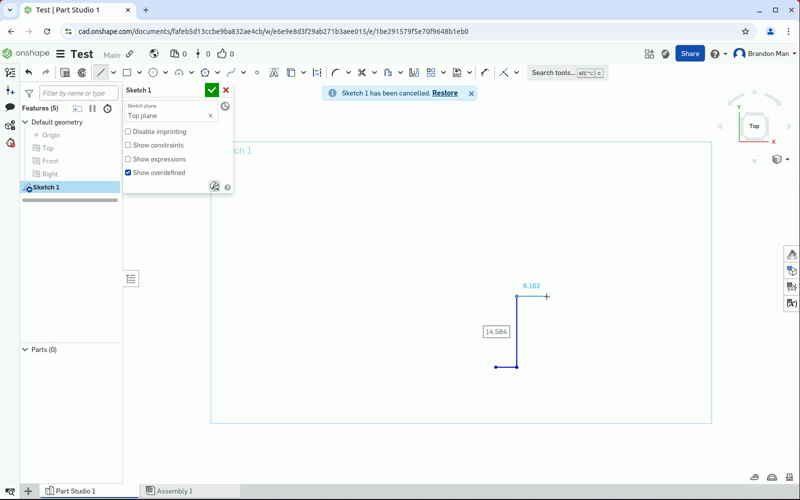
mouse_move(495, 296)
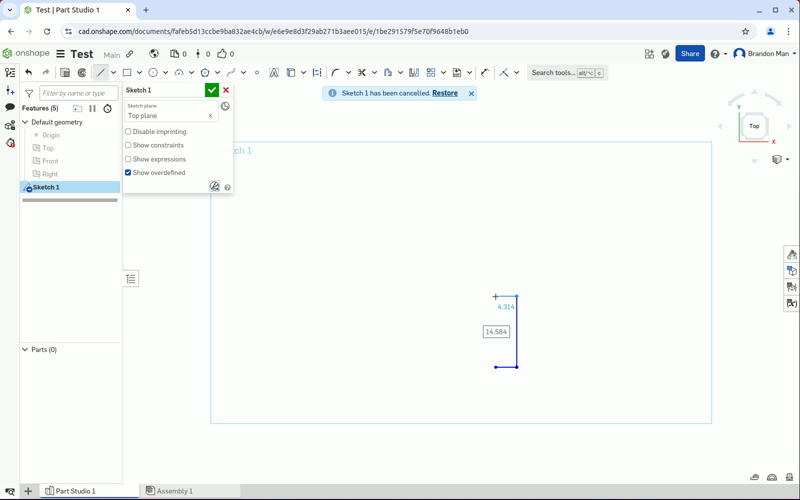
click(495, 296)
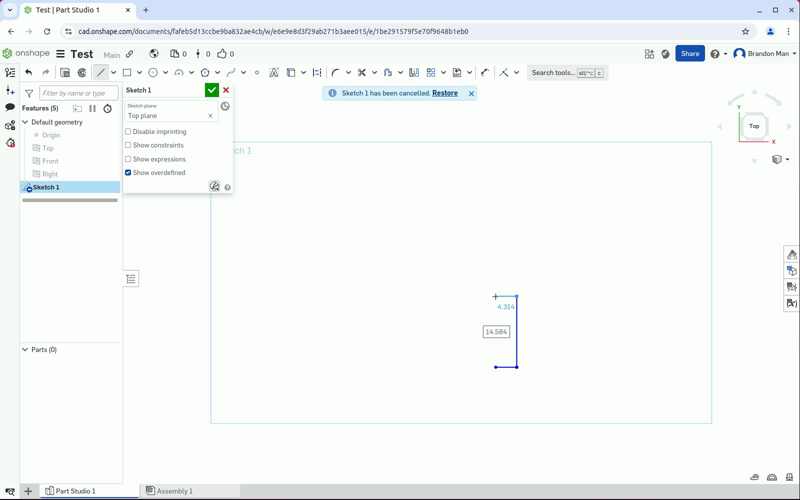
key_up(shift)
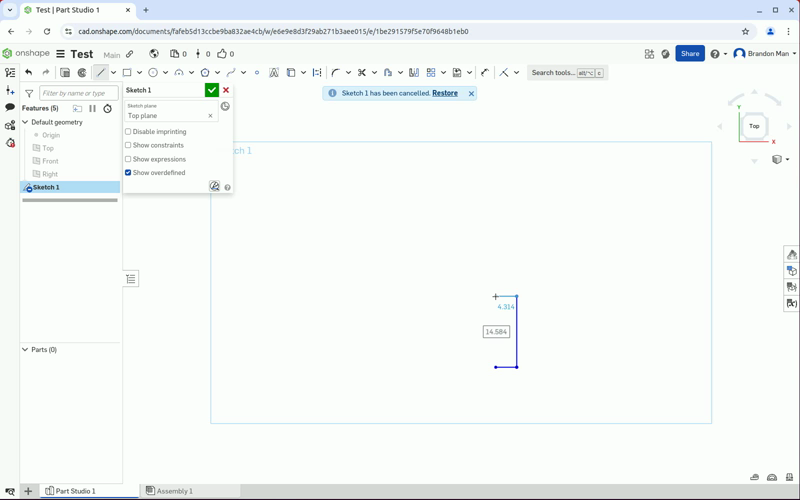
key_down(shift)
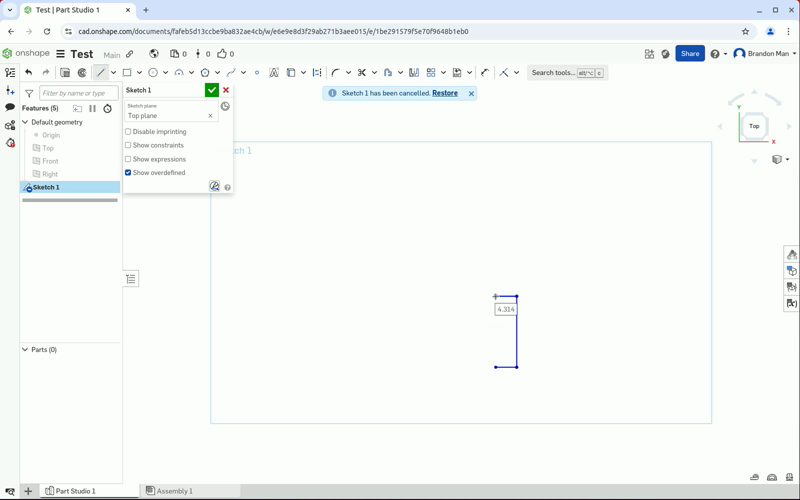
mouse_move(495, 367)
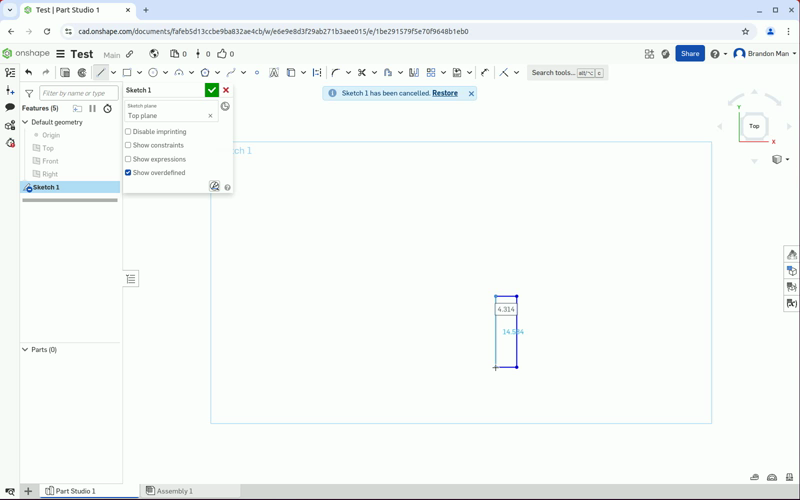
key_up(shift)
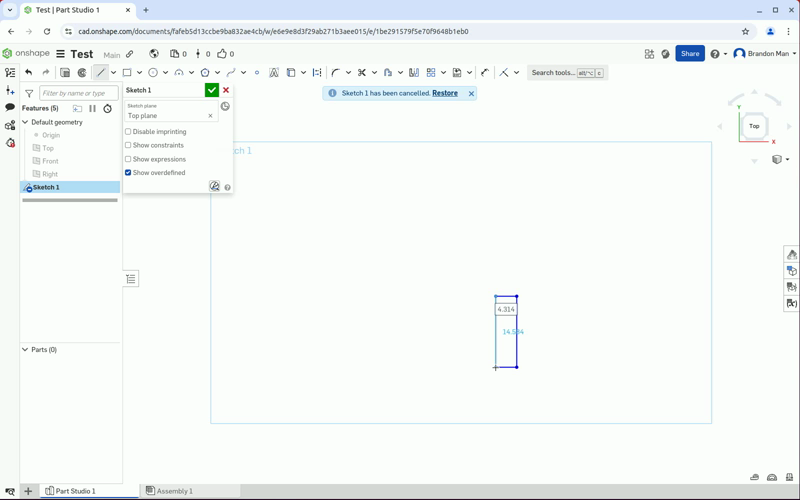
click(495, 367)
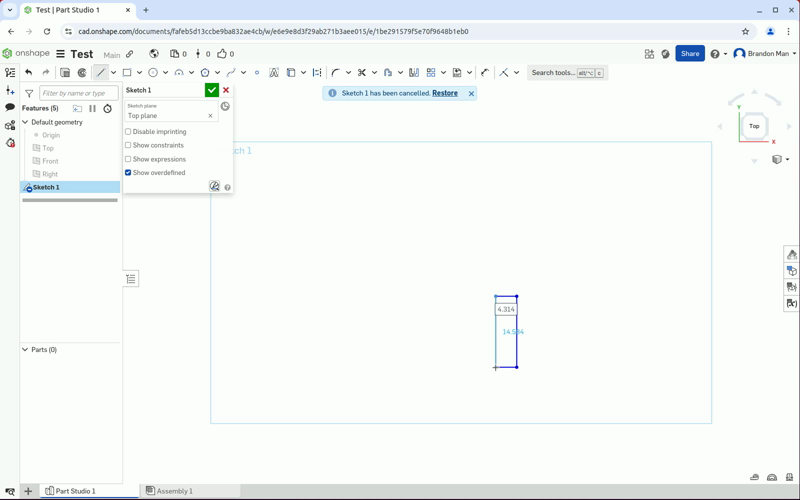
key(esc)
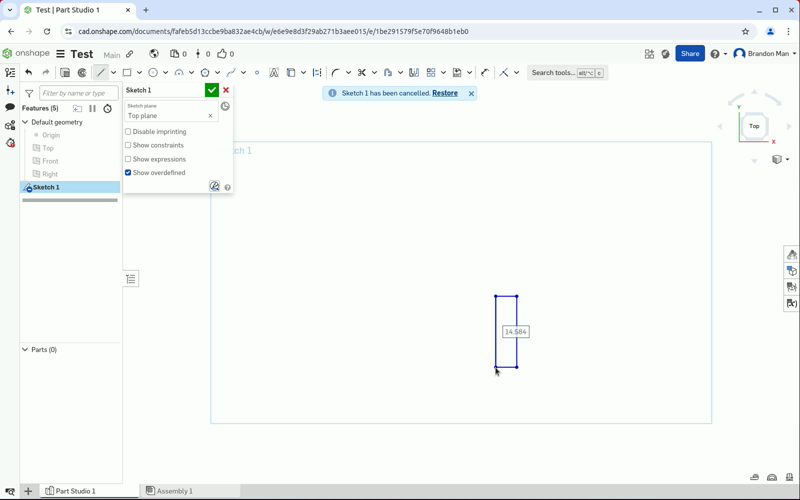
mouse_move(505, 362)
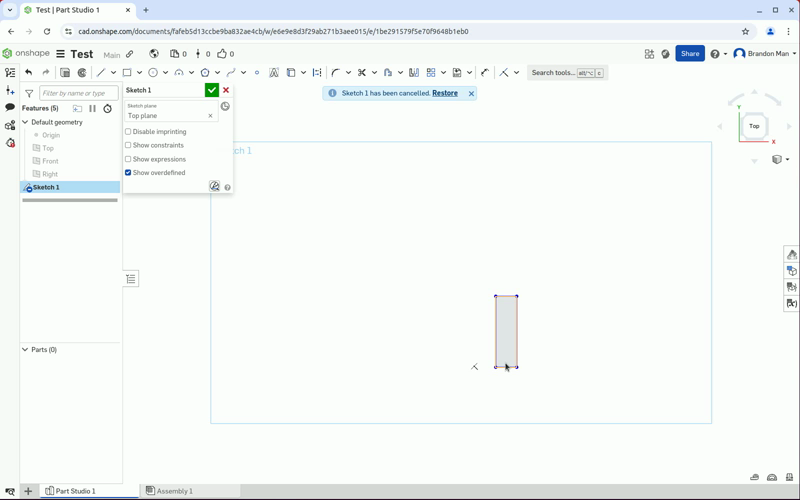
scroll(6)
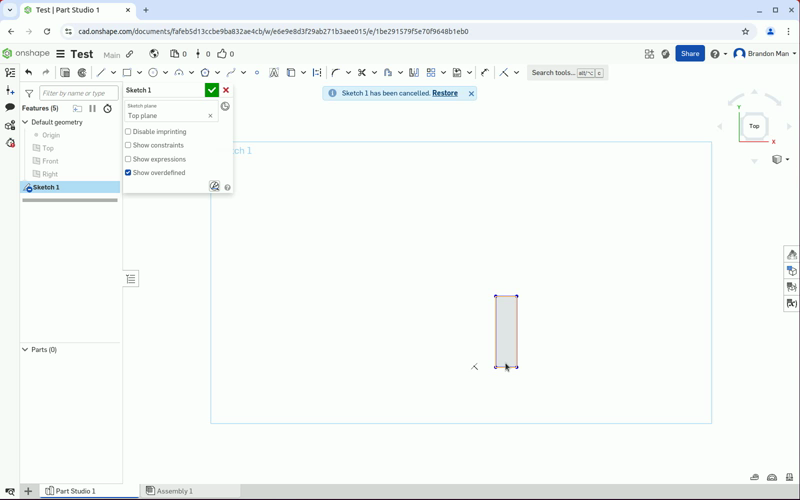
scroll(6)
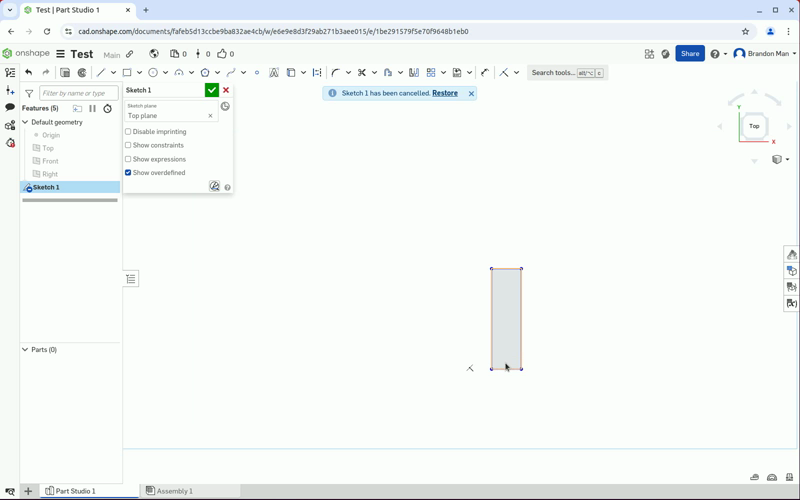
scroll(6)
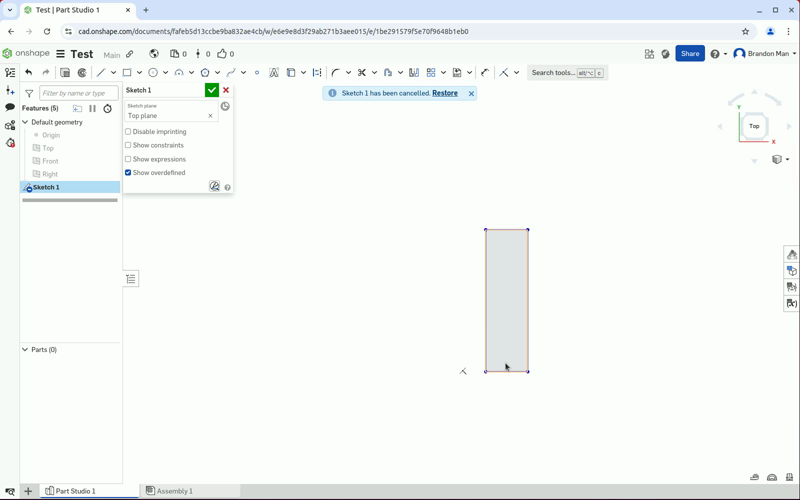
scroll(6)
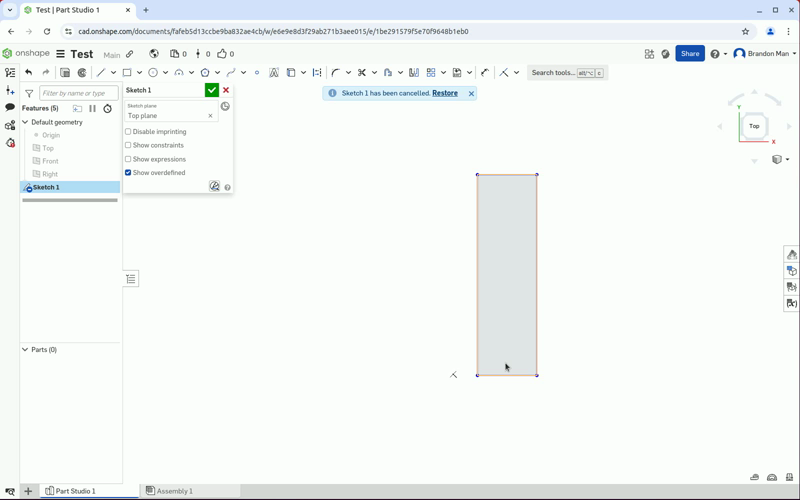
scroll(6)
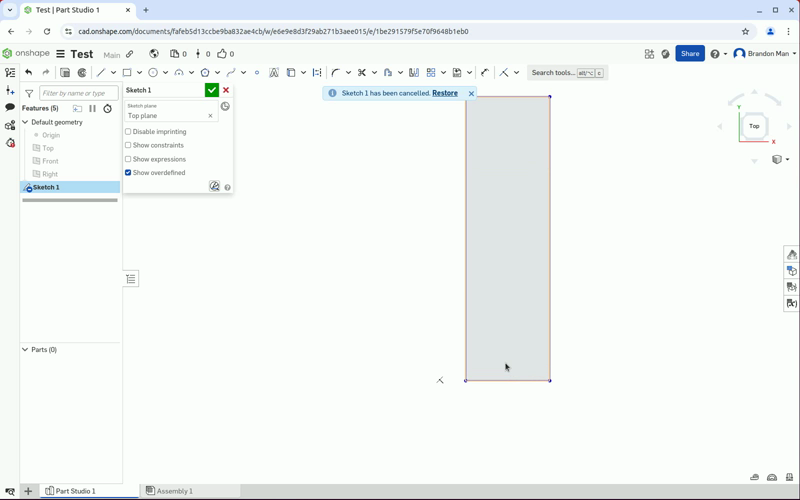
scroll(6)
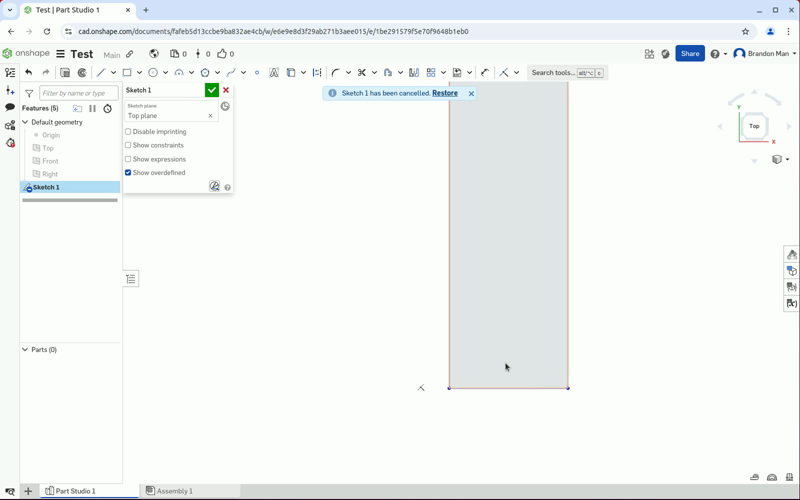
scroll(6)
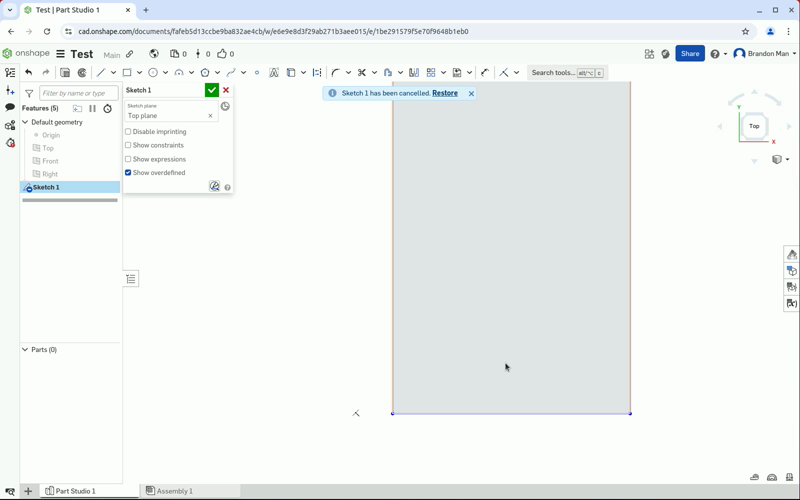
click(505, 362)
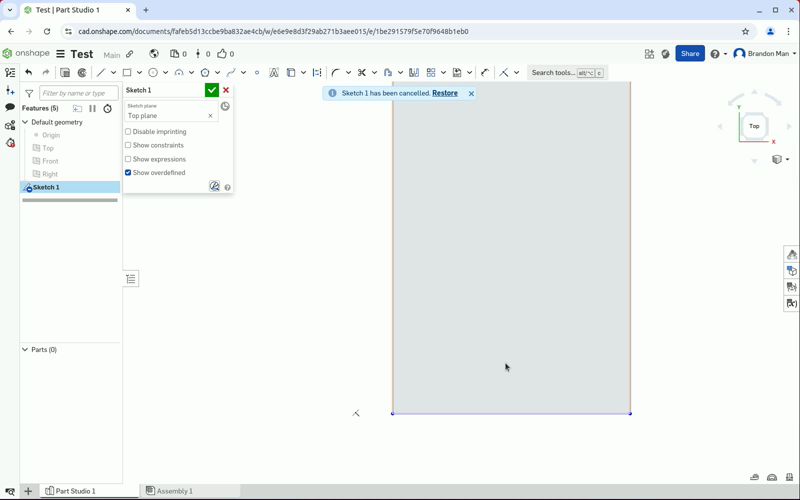
scroll(-6)
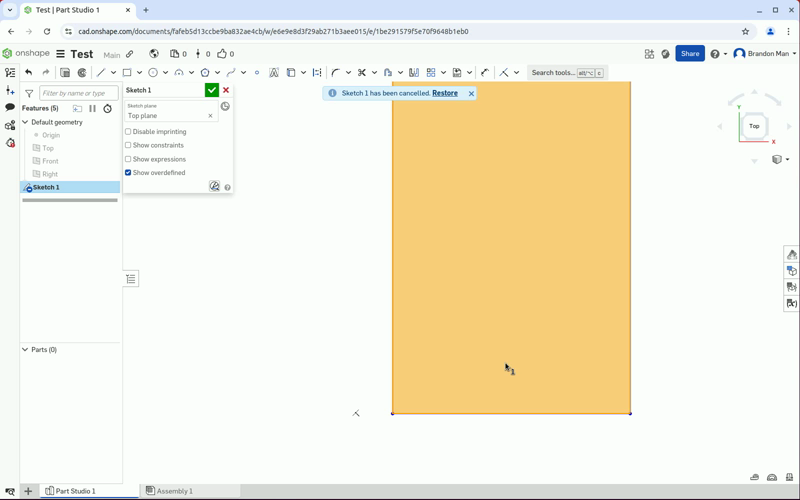
scroll(-6)
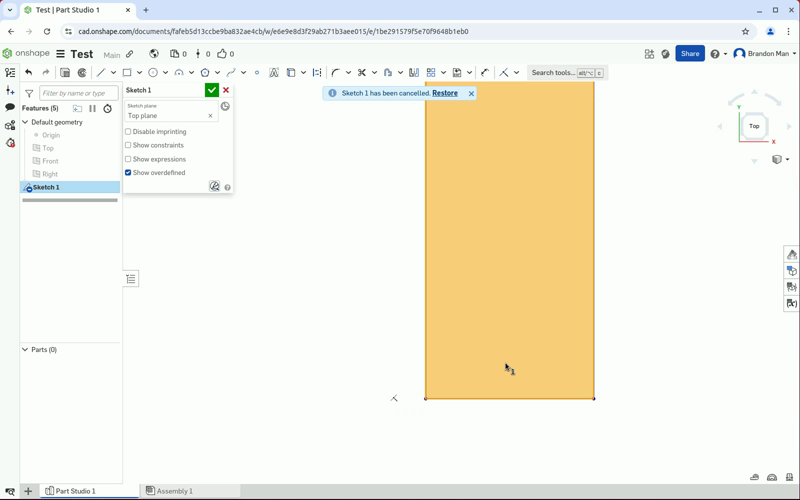
scroll(-6)
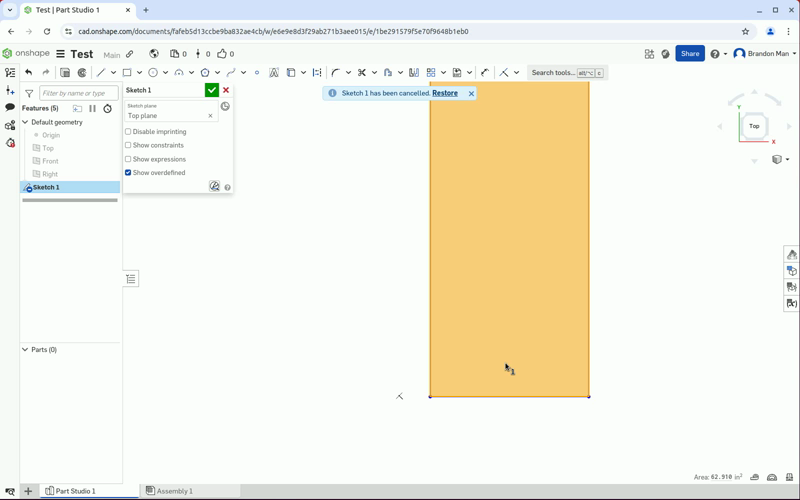
scroll(-6)
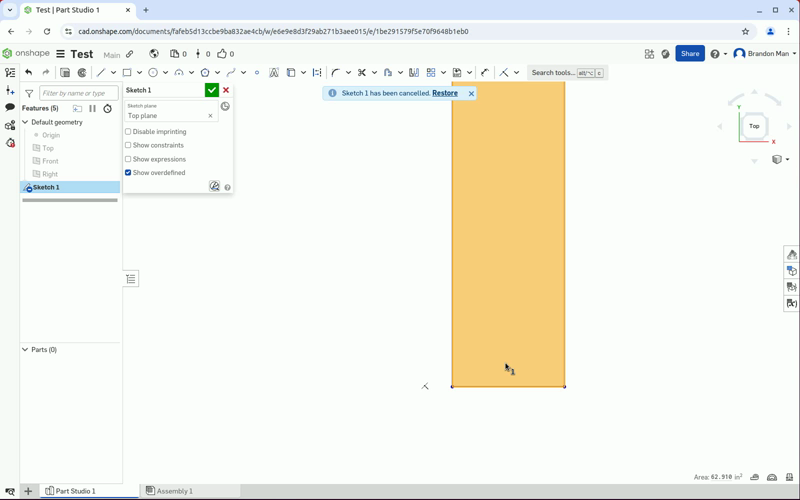
scroll(-6)
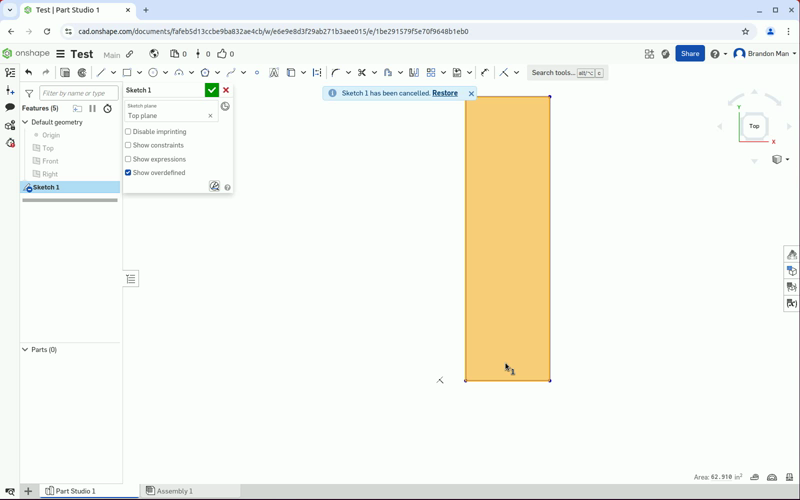
scroll(-6)
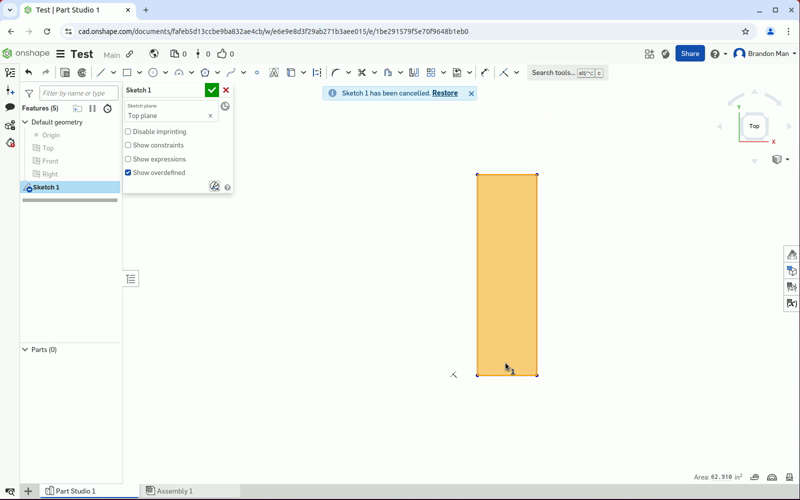
scroll(-6)
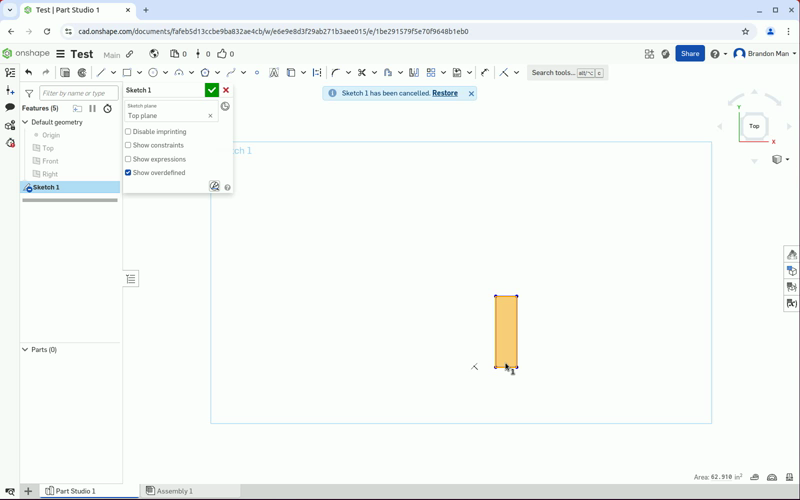
mouse_move(73, 352)
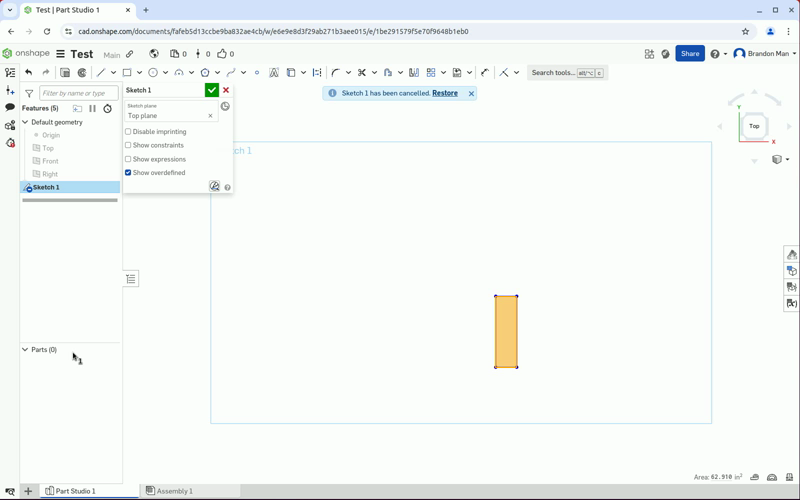
key(shift+y)
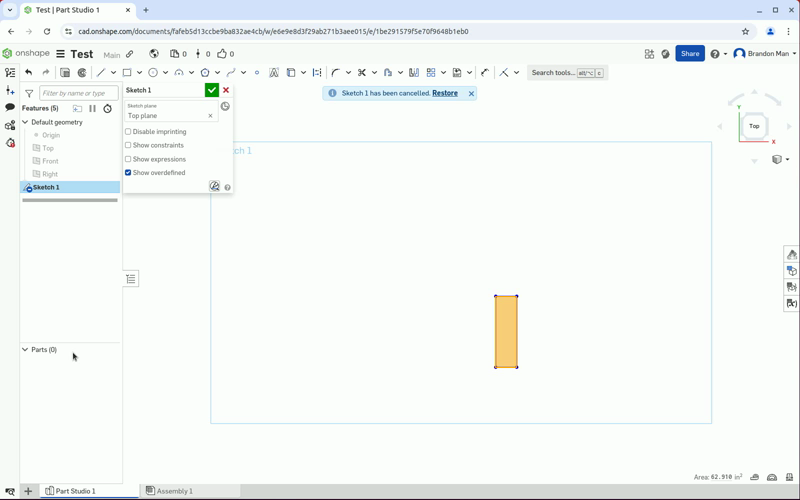
key(shift+e)
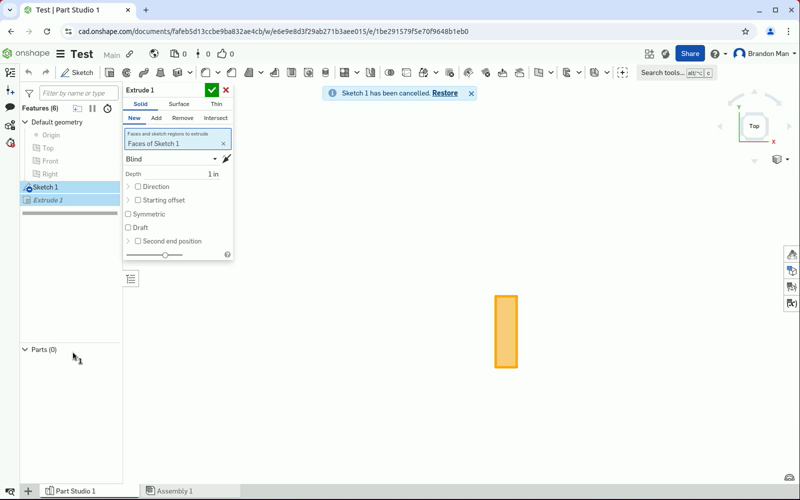
mouse_move(143, 106)
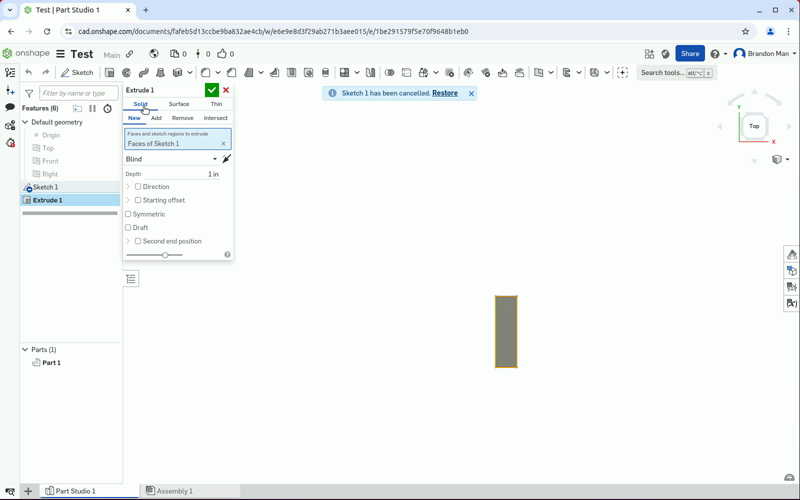
click(143, 106)
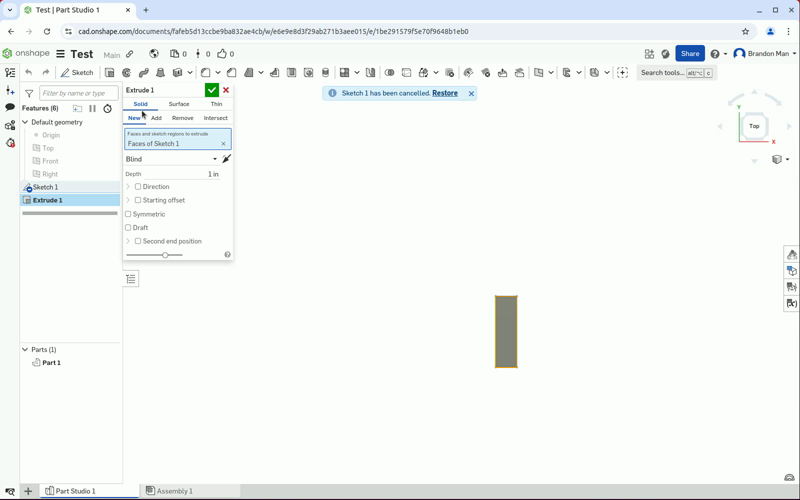
mouse_move(137, 120)
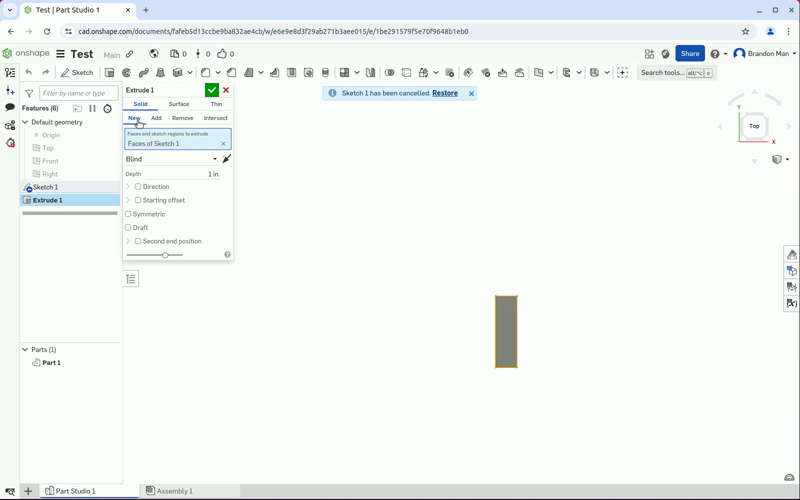
click(137, 120)
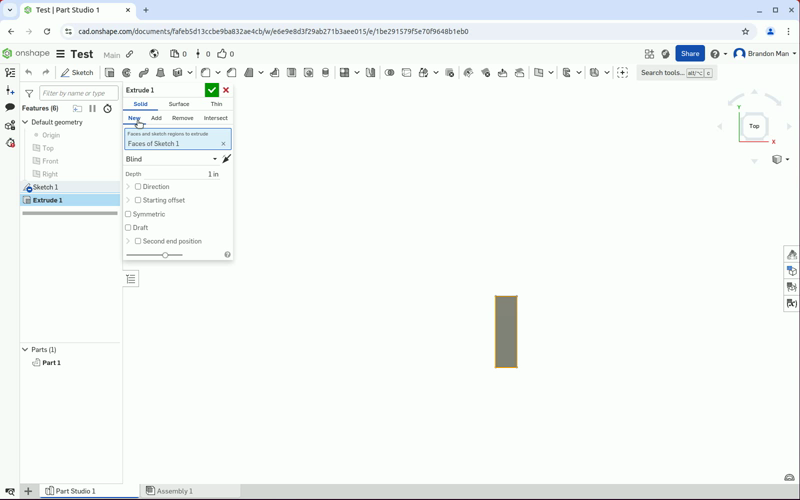
key(tab, 4)
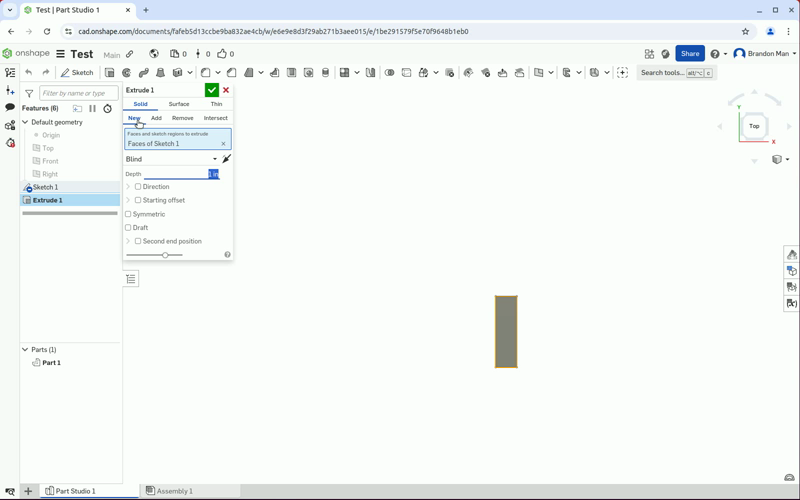
text(15.887)
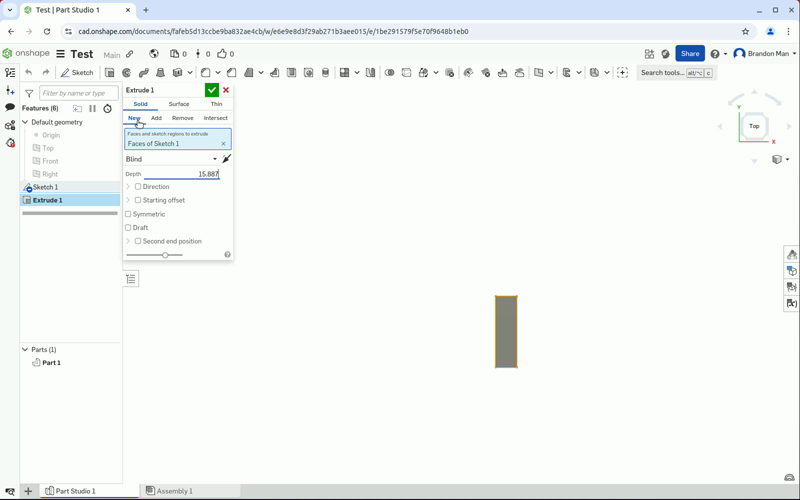
key(enter)
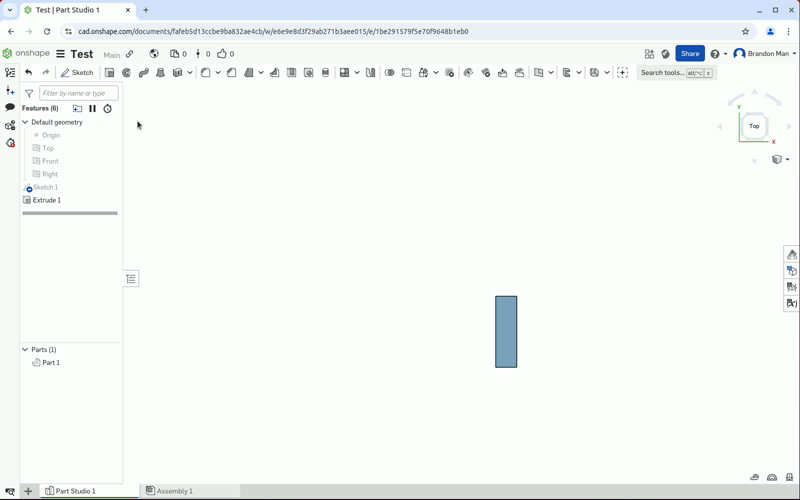
key(shift+h)
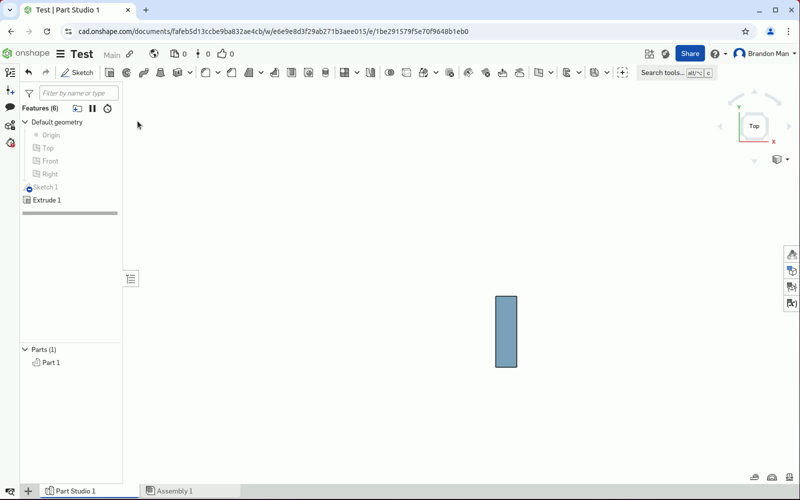
key(shift+h)
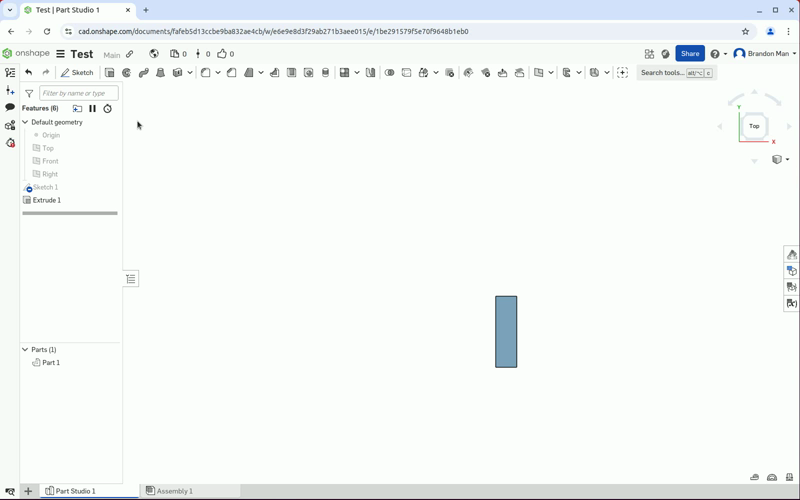
mouse_move(73, 189)
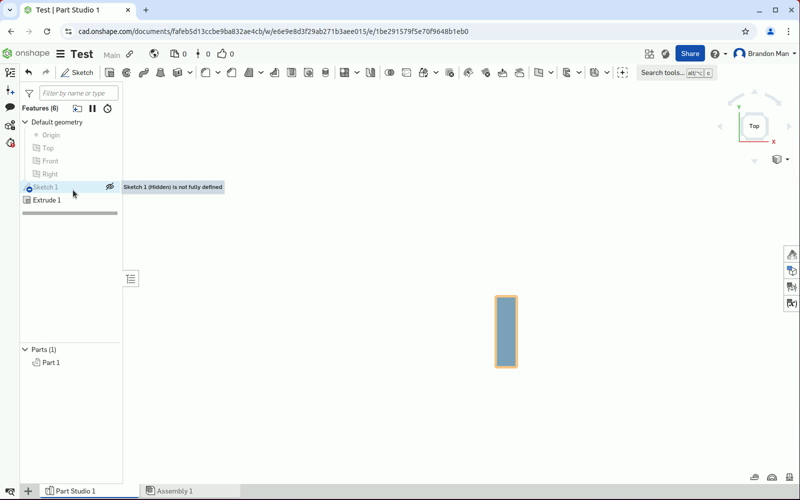
click(73, 189)
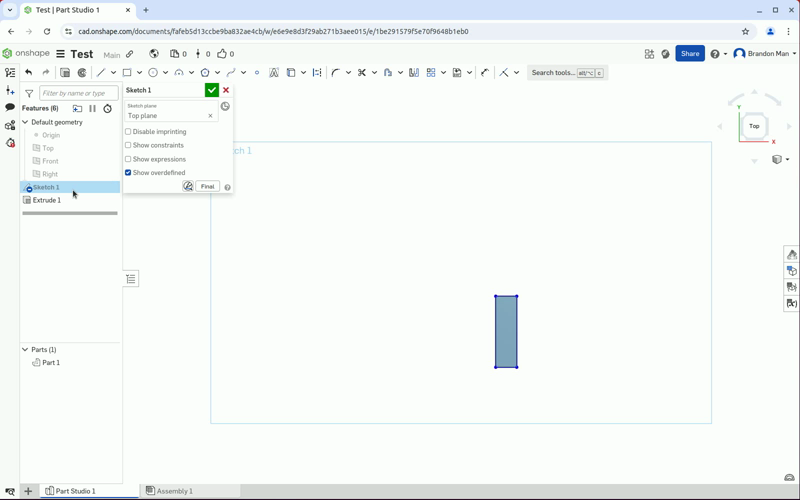
mouse_move(229, 92)
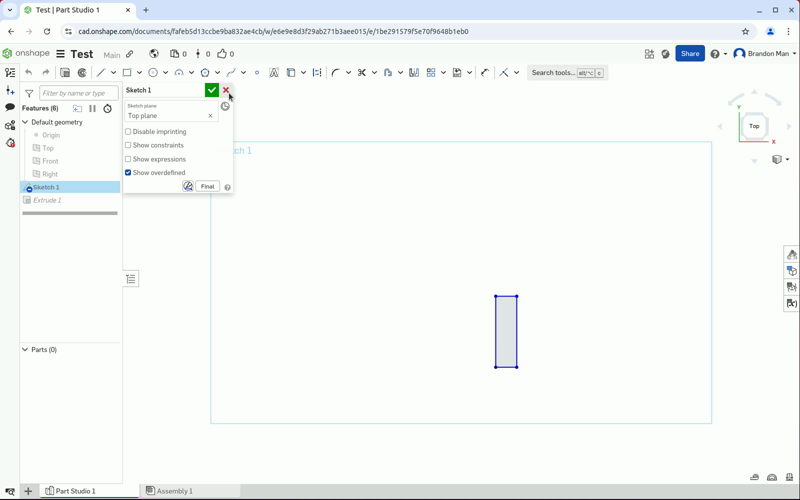
click(229, 92)
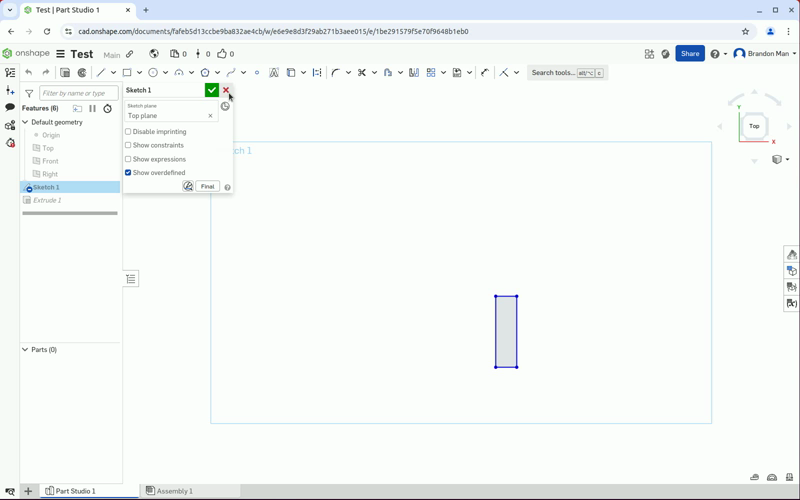
key(shift+s)
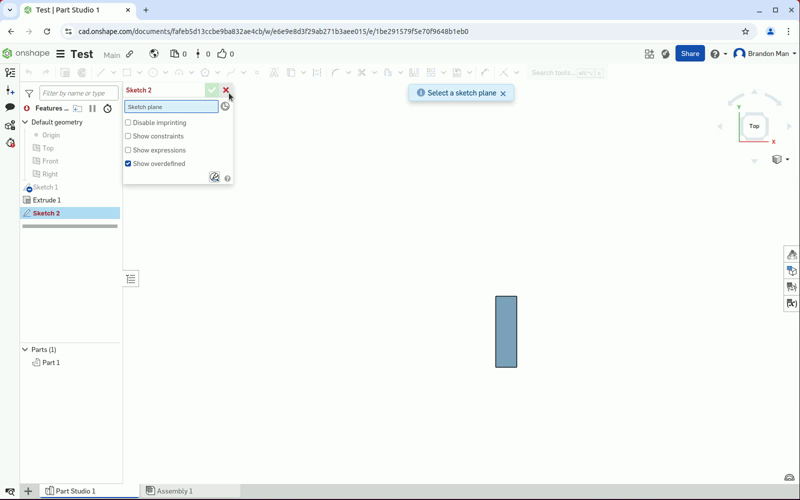
mouse_move(73, 150)
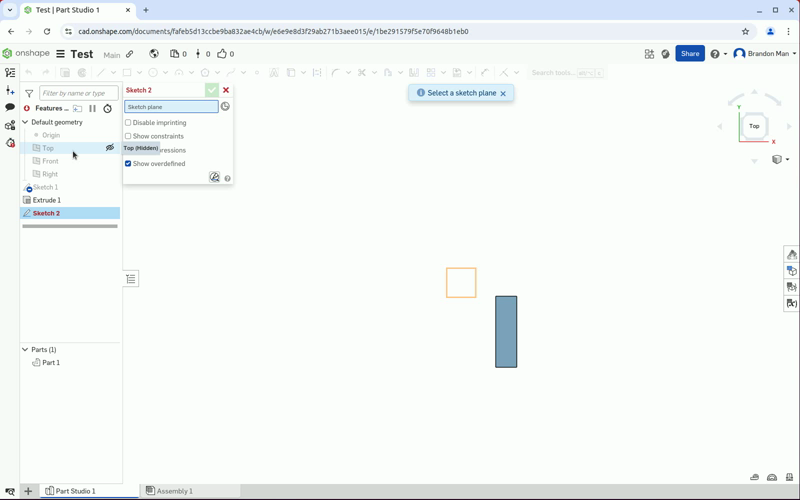
click(73, 150)
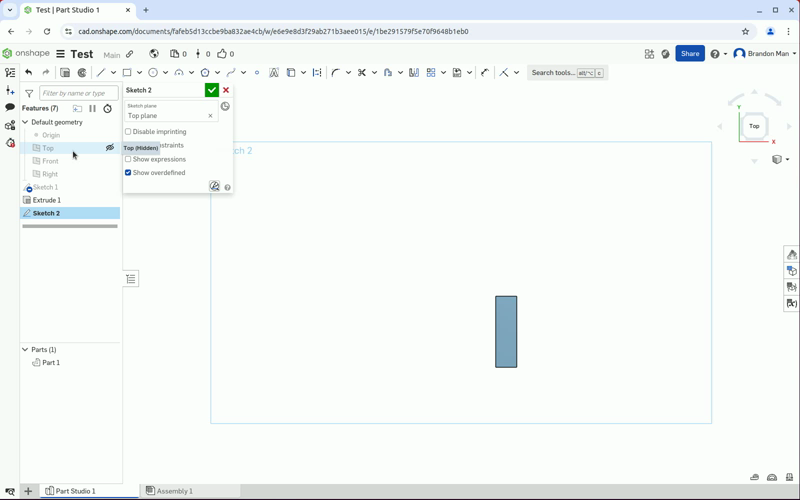
mouse_move(73, 352)
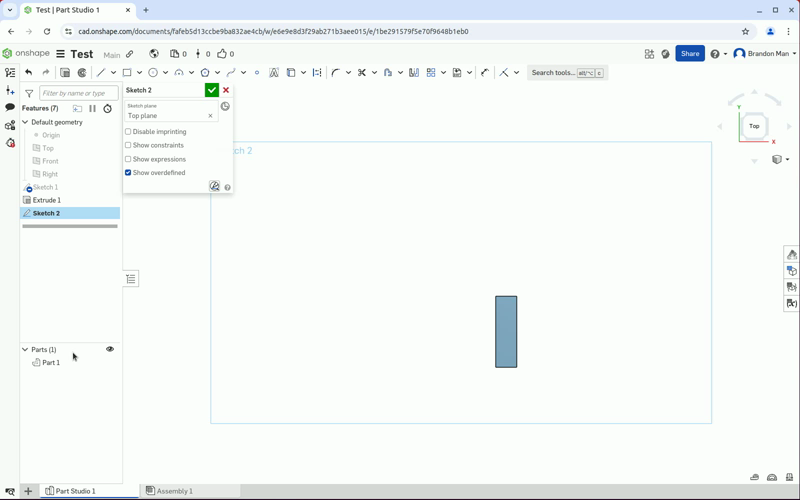
key(y)
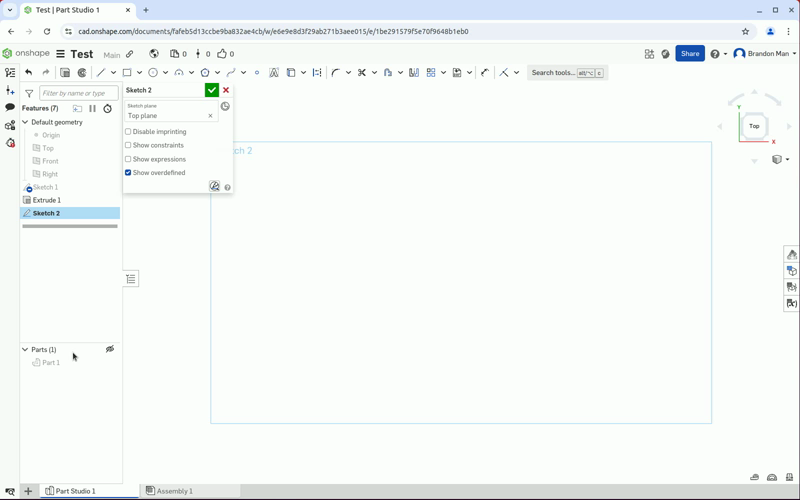
key(l)
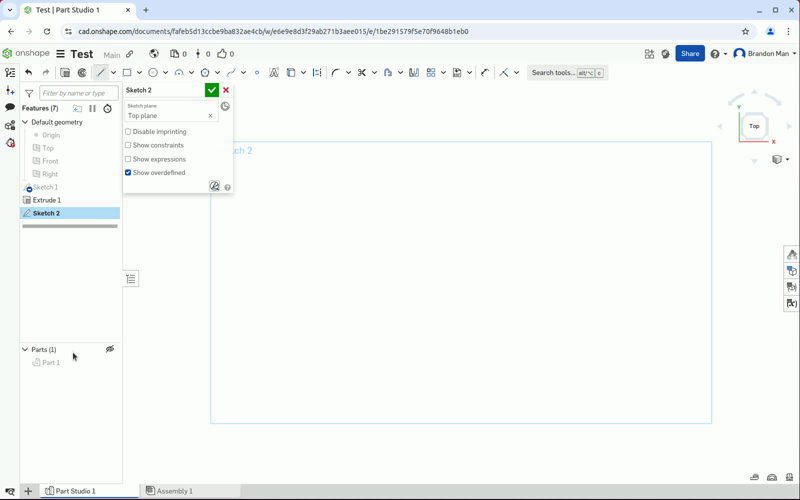
key_down(shift)
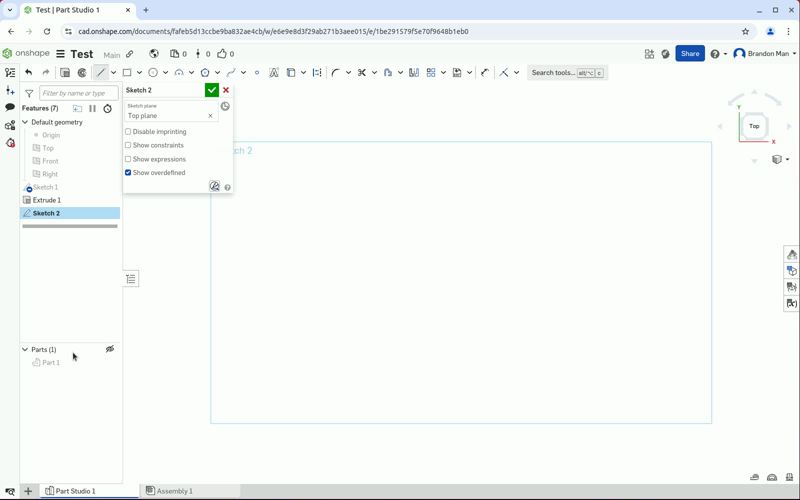
mouse_move(404, 226)
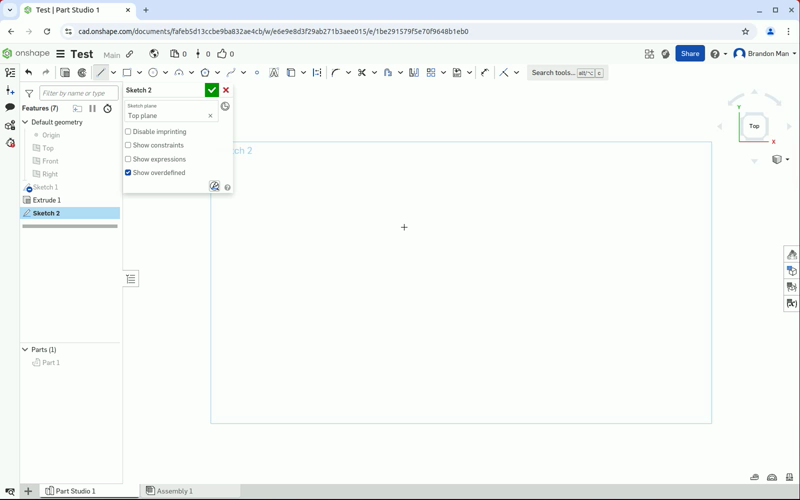
click(404, 226)
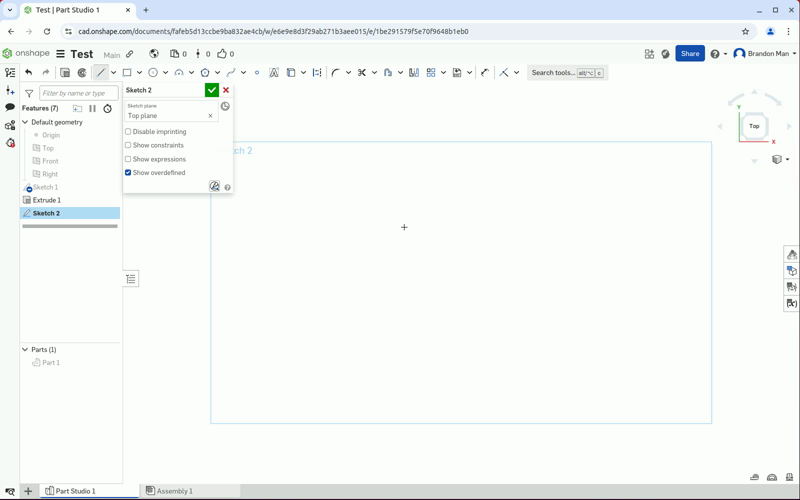
key_up(shift)
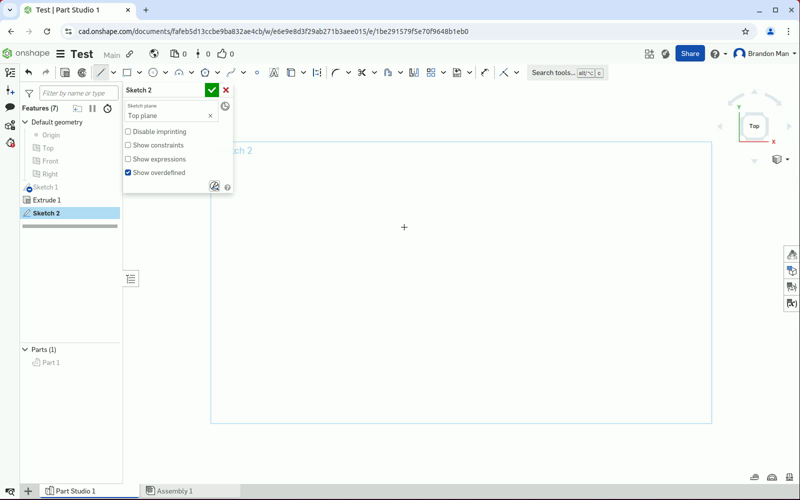
key_down(shift)
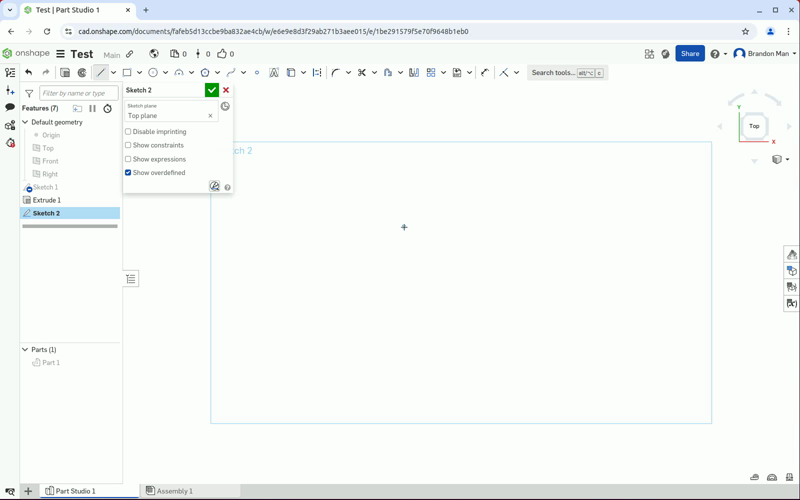
mouse_move(516, 226)
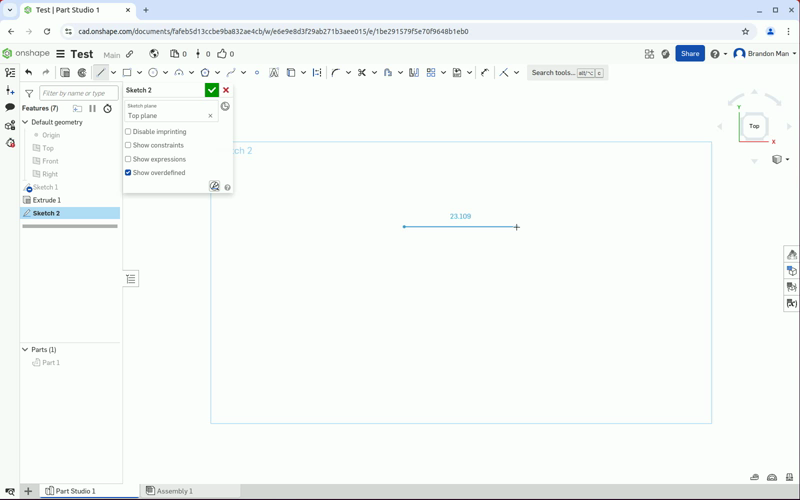
click(516, 226)
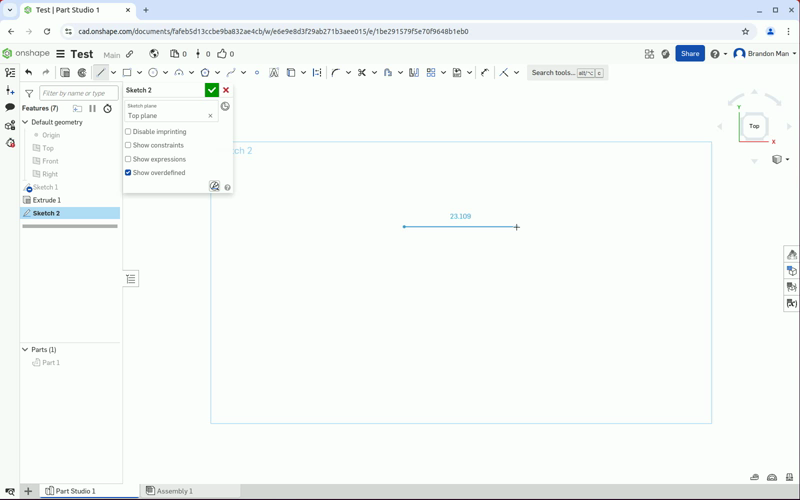
key_up(shift)
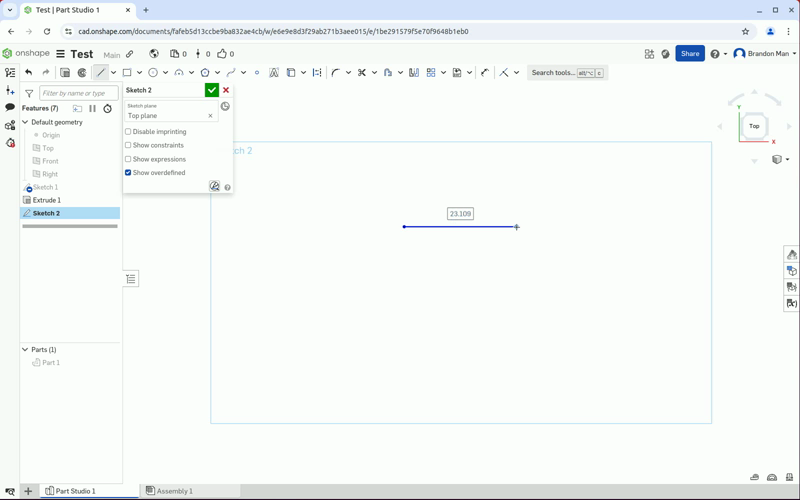
key_down(shift)
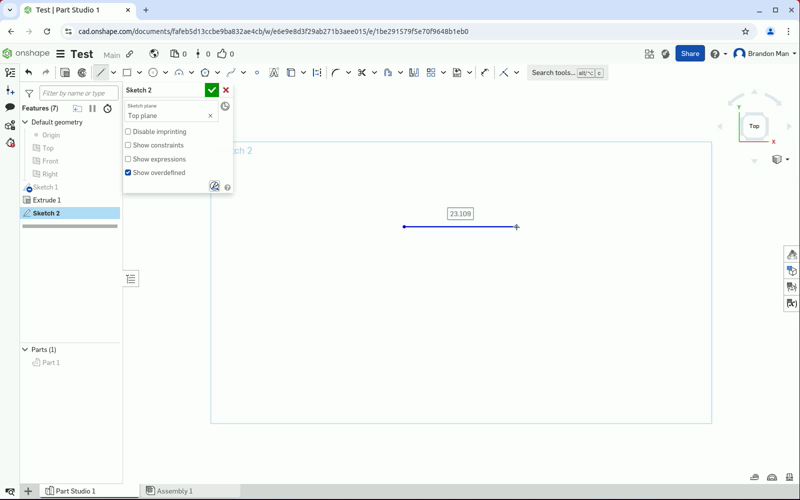
mouse_move(546, 226)
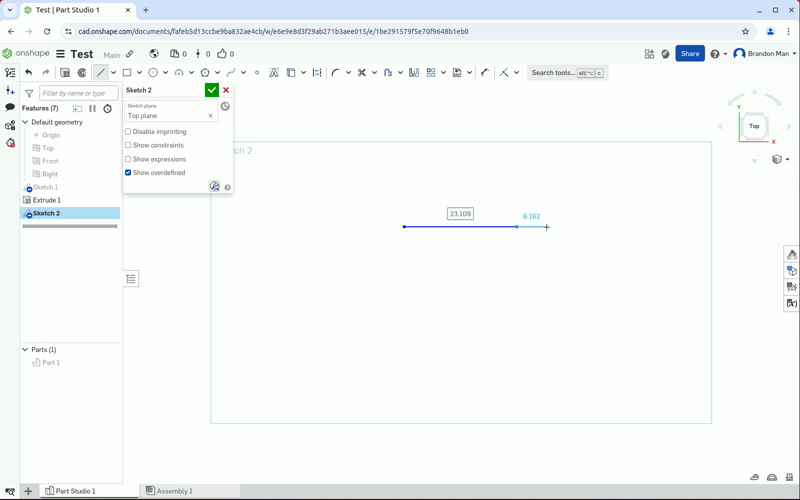
mouse_move(516, 198)
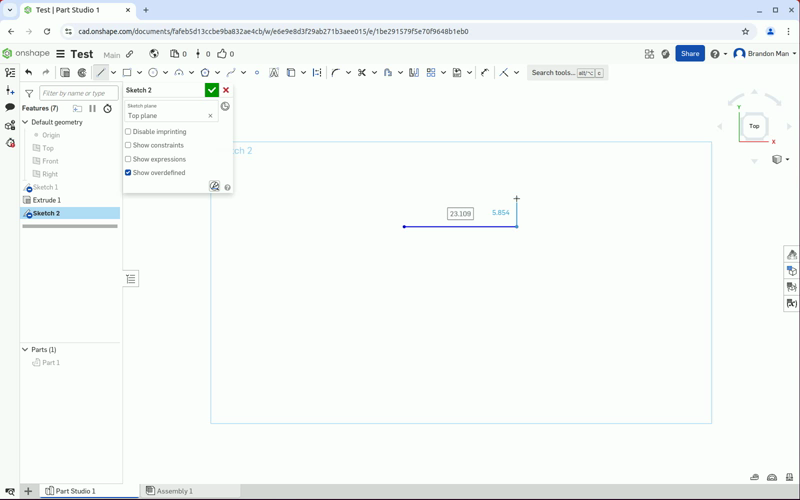
click(516, 198)
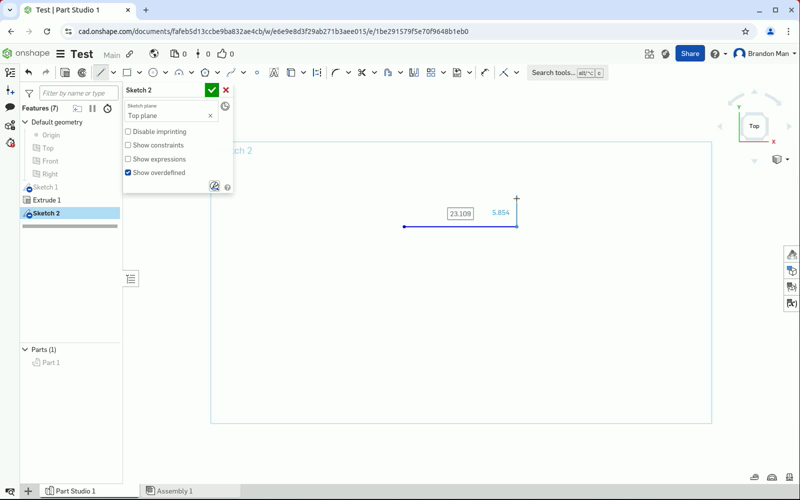
key_up(shift)
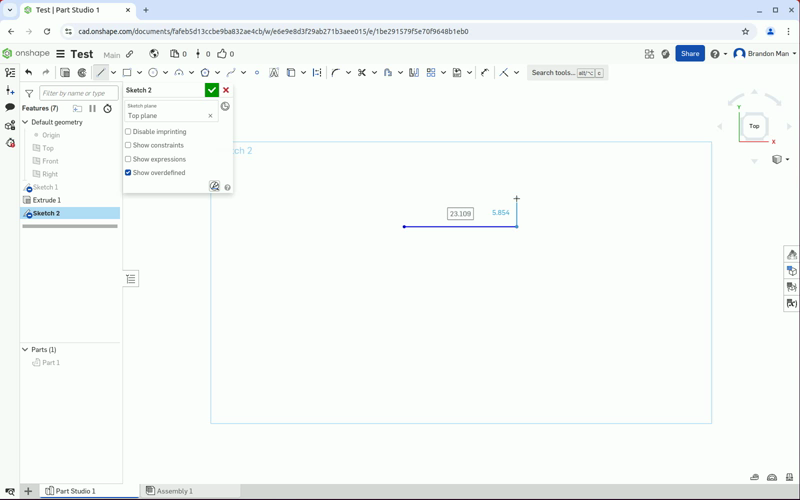
key_down(shift)
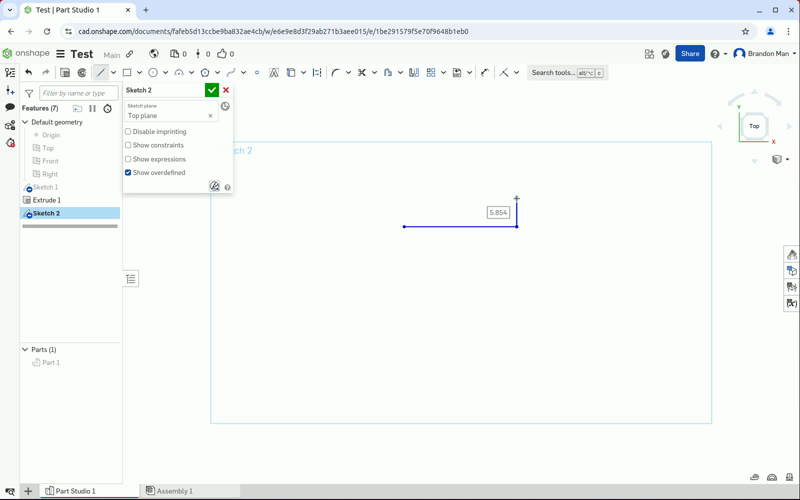
mouse_move(404, 198)
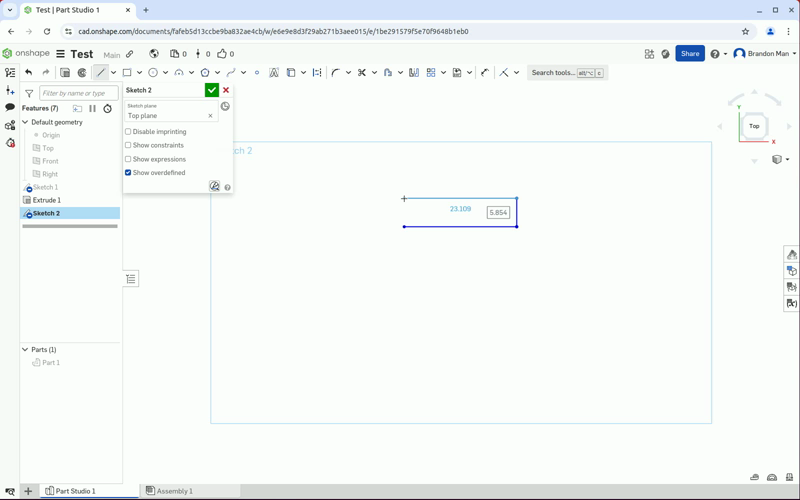
click(404, 198)
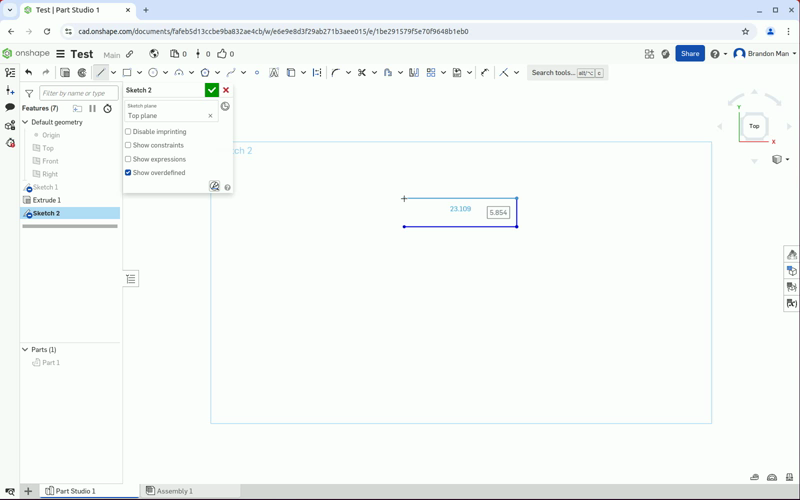
key_up(shift)
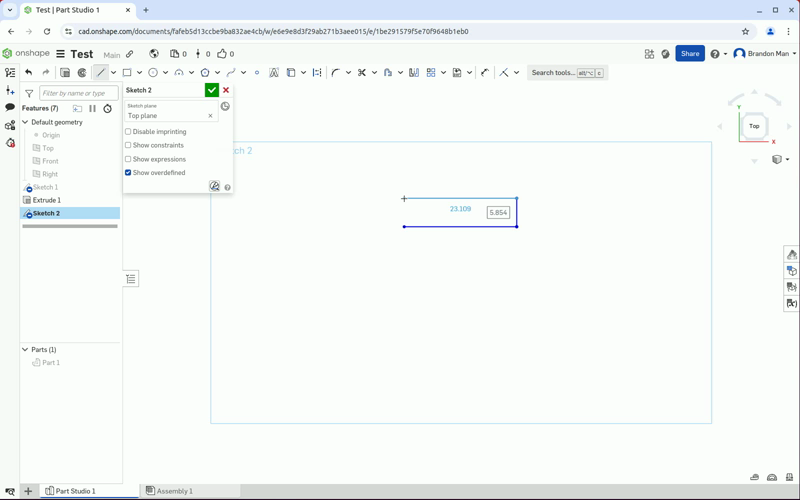
mouse_move(434, 198)
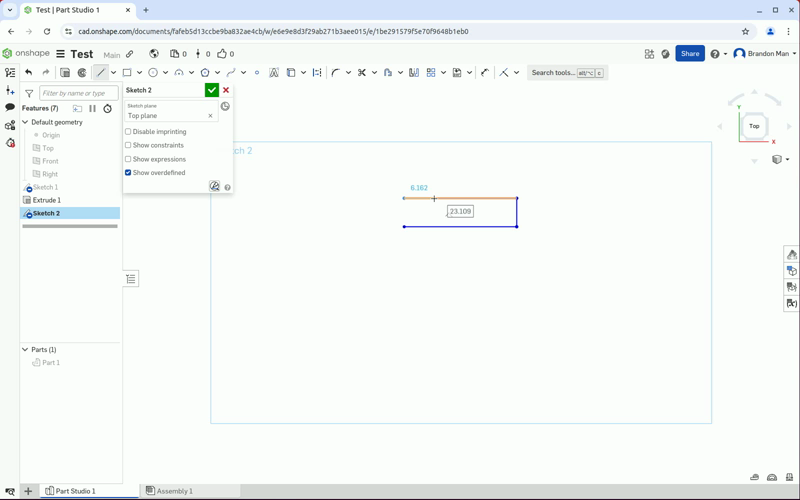
key_down(shift)
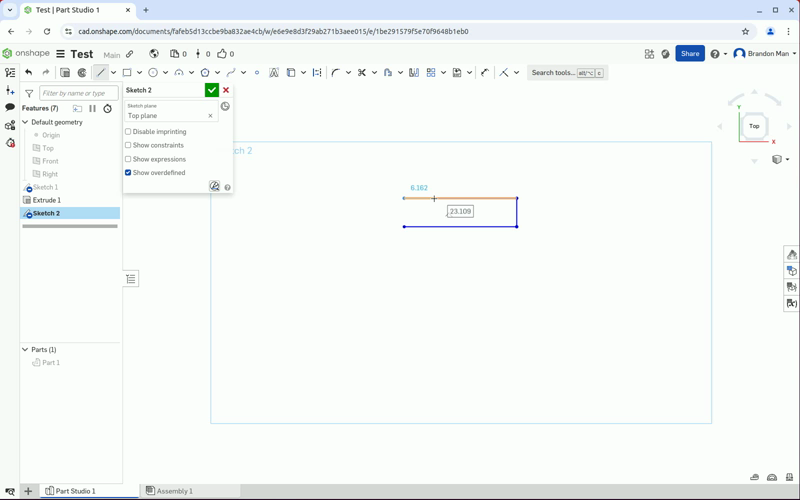
mouse_move(404, 226)
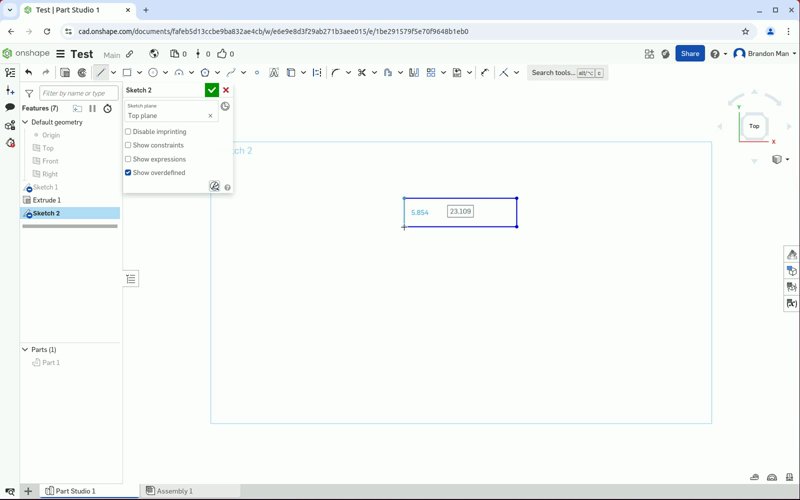
key_up(shift)
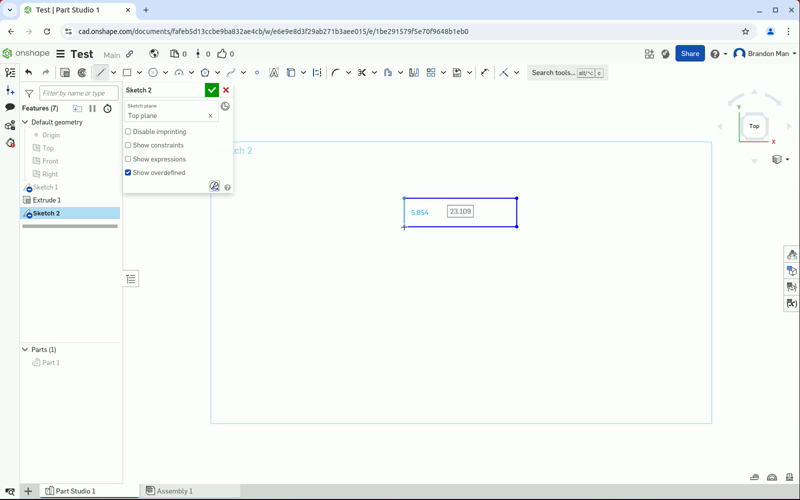
click(404, 226)
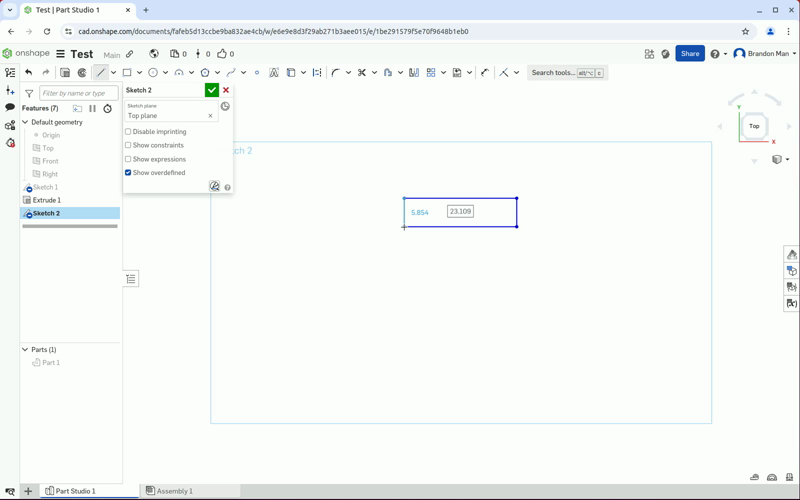
key(esc)
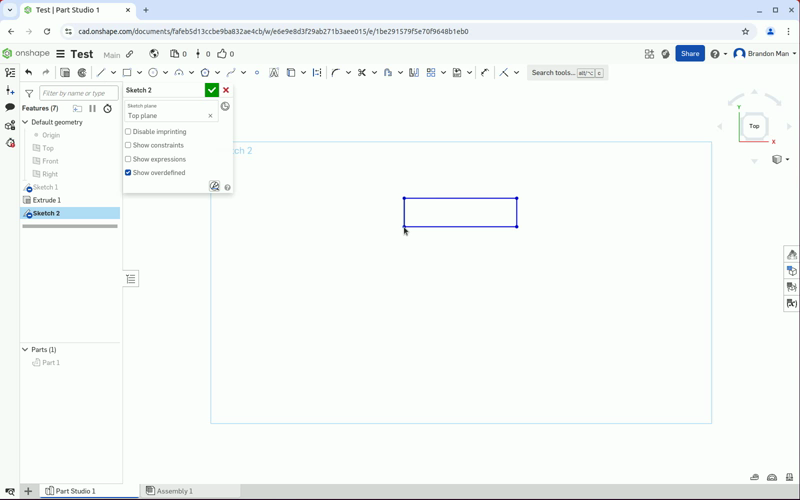
mouse_move(464, 217)
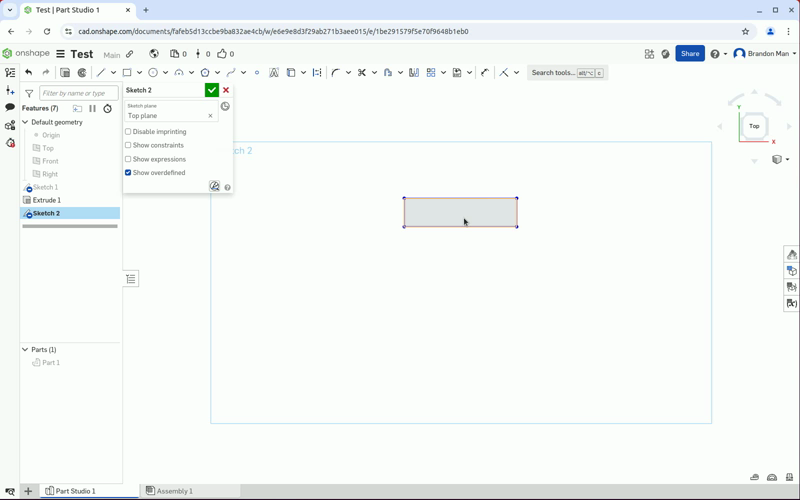
click(464, 217)
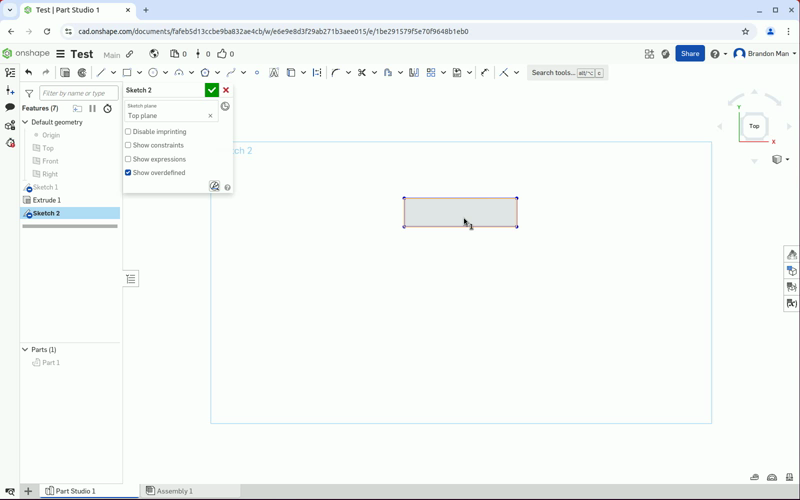
mouse_move(73, 352)
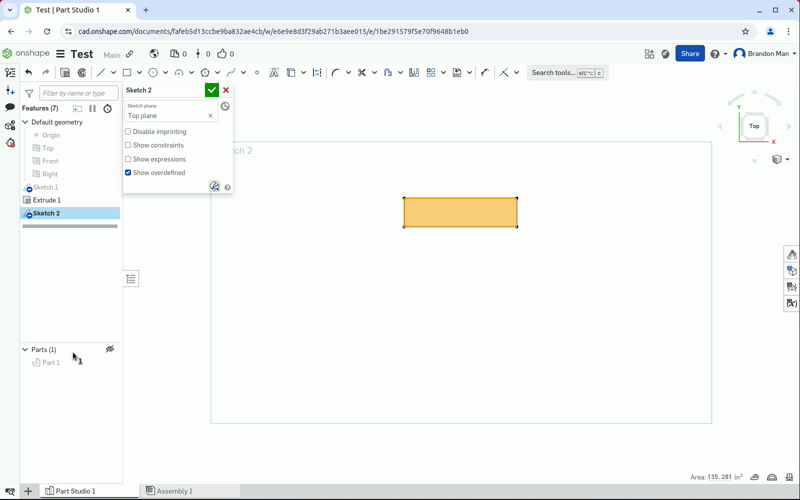
key(shift+y)
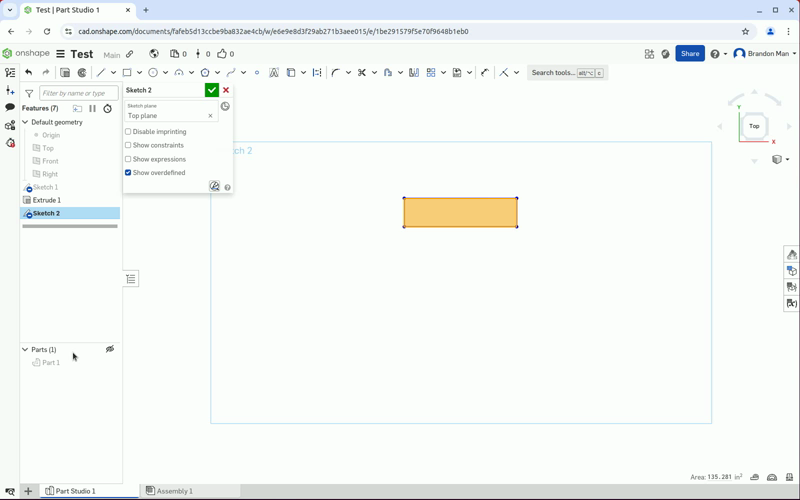
key(shift+e)
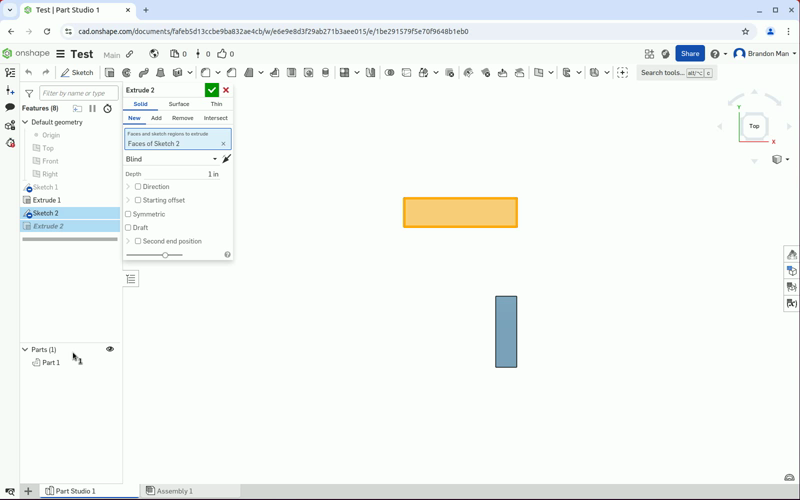
mouse_move(143, 106)
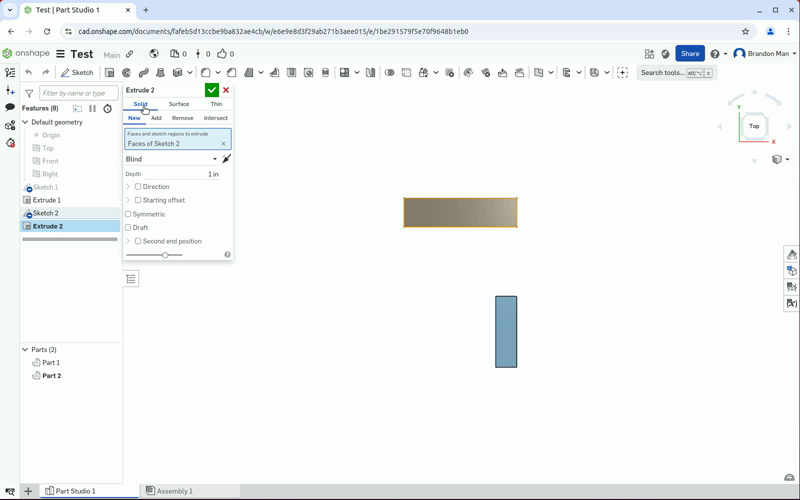
click(143, 106)
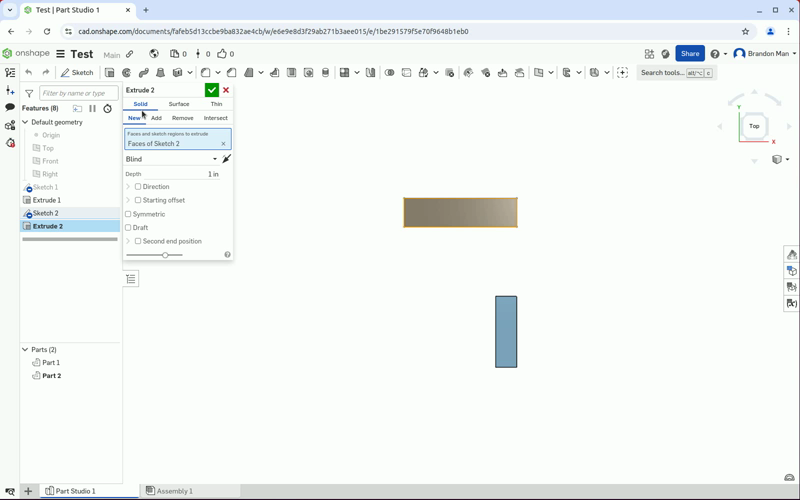
mouse_move(137, 120)
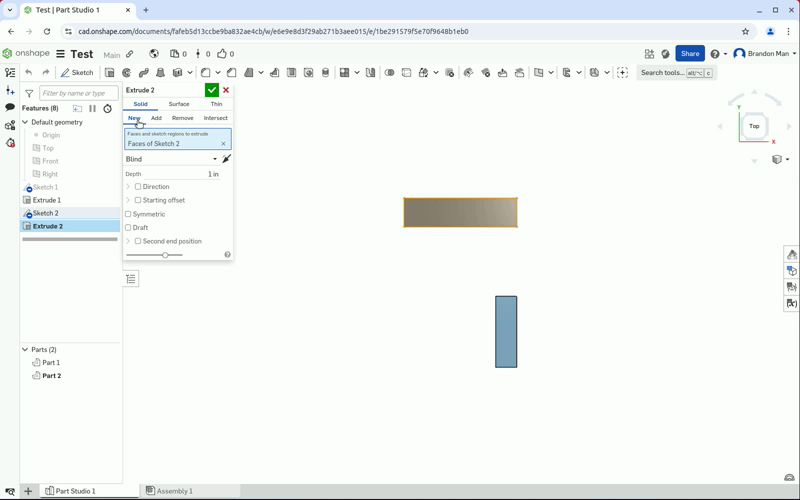
click(137, 120)
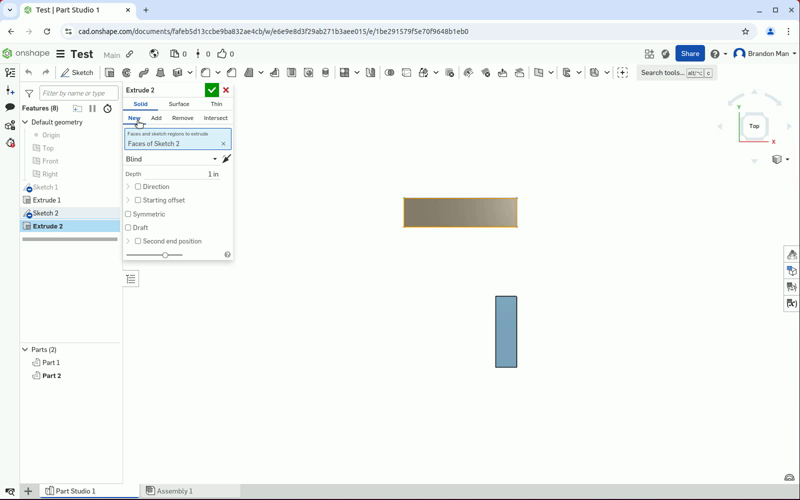
key(tab, 4)
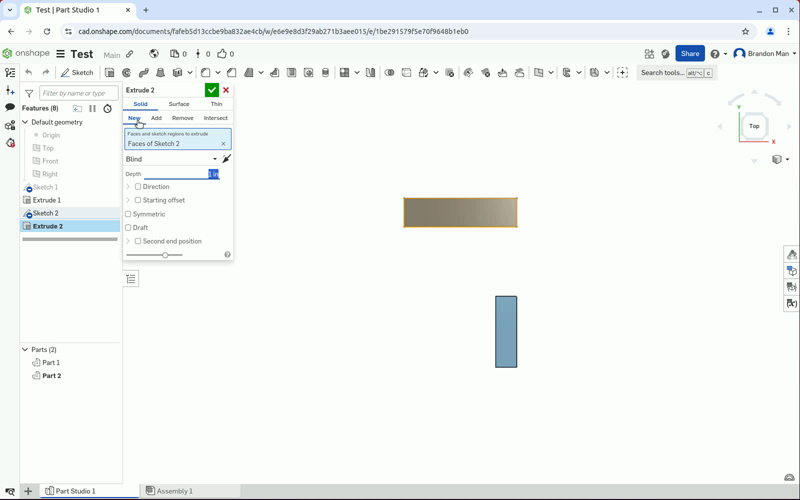
text(5.777)
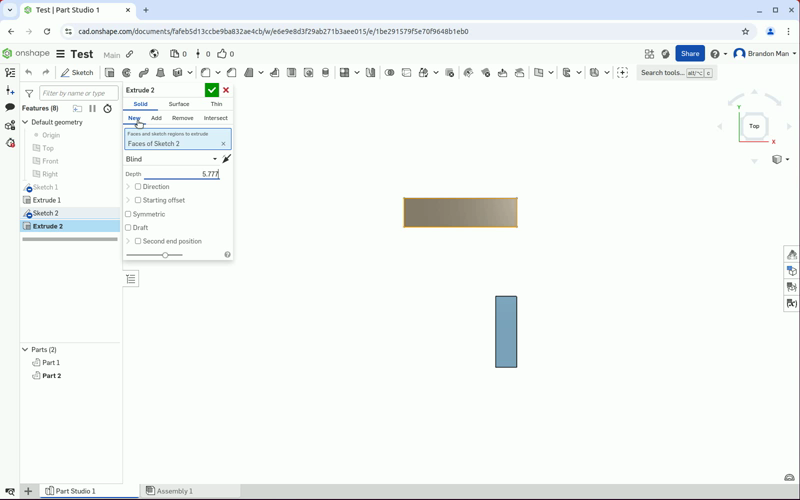
key(enter)
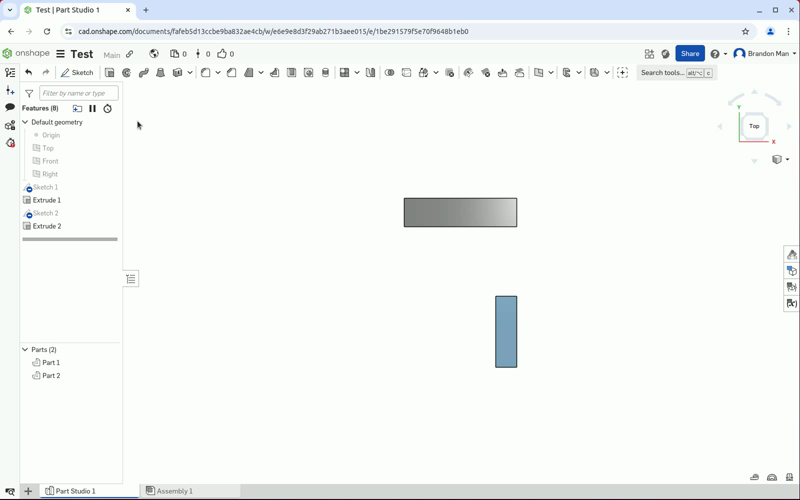
key(shift+h)
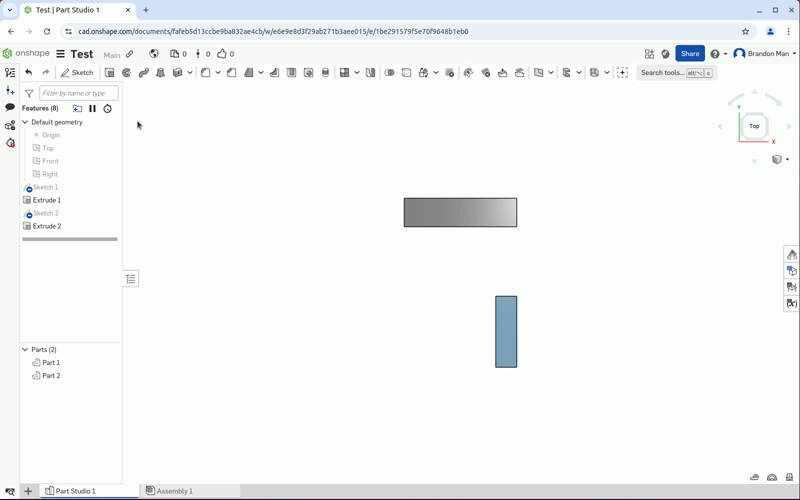
key(shift+h)
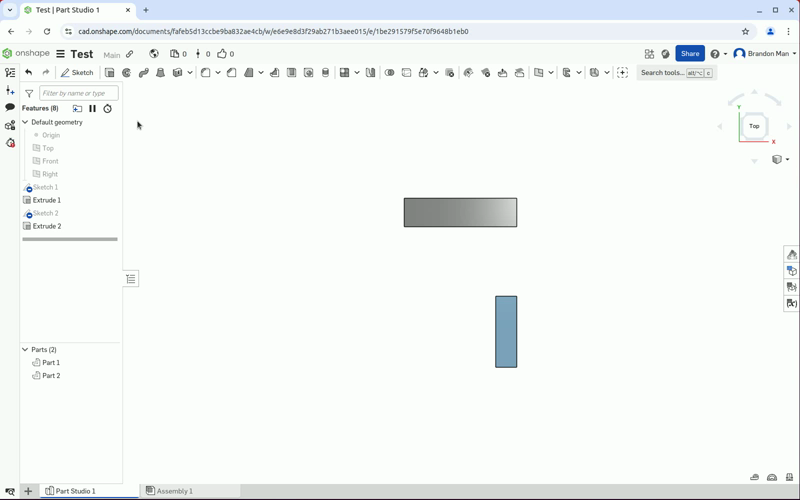
mouse_move(73, 189)
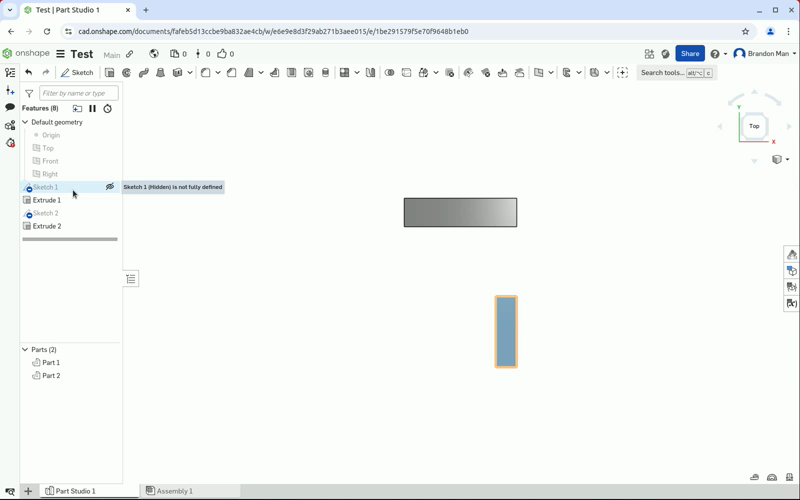
click(73, 189)
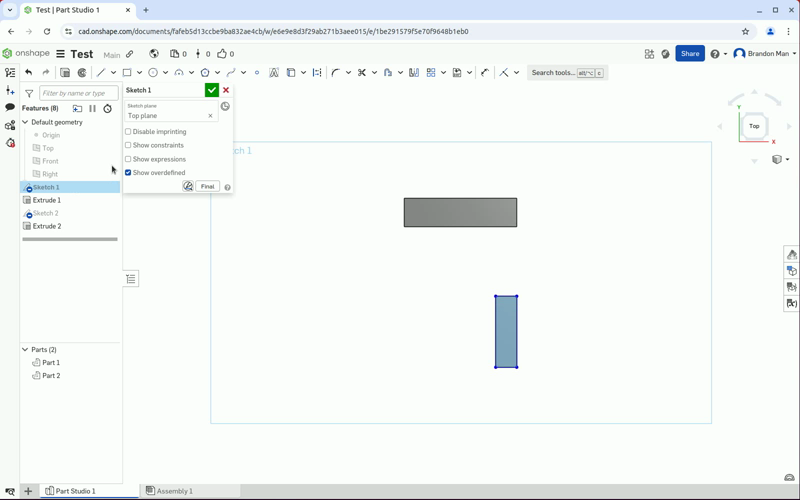
mouse_move(229, 92)
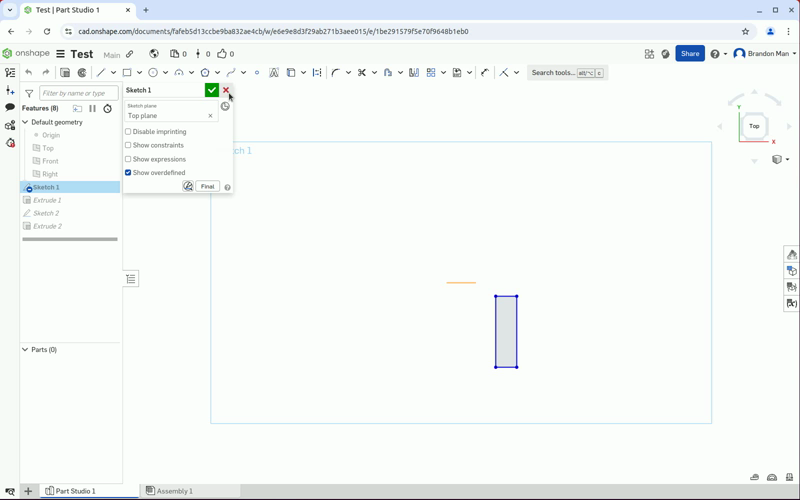
click(229, 92)
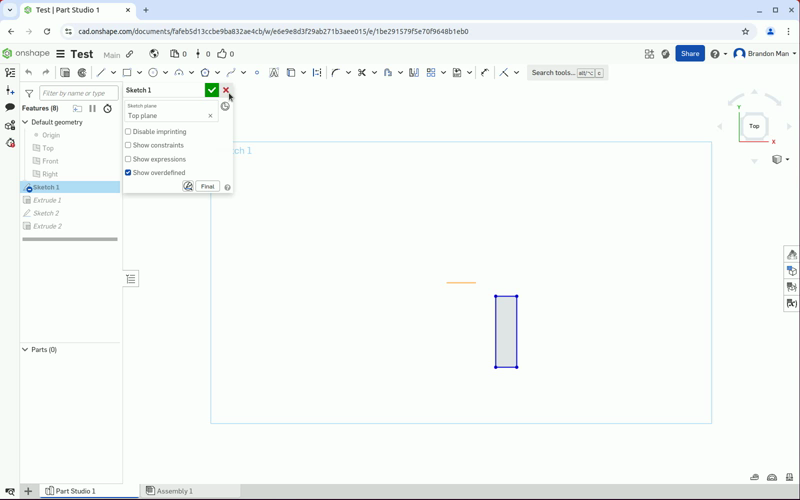
key(shift+s)
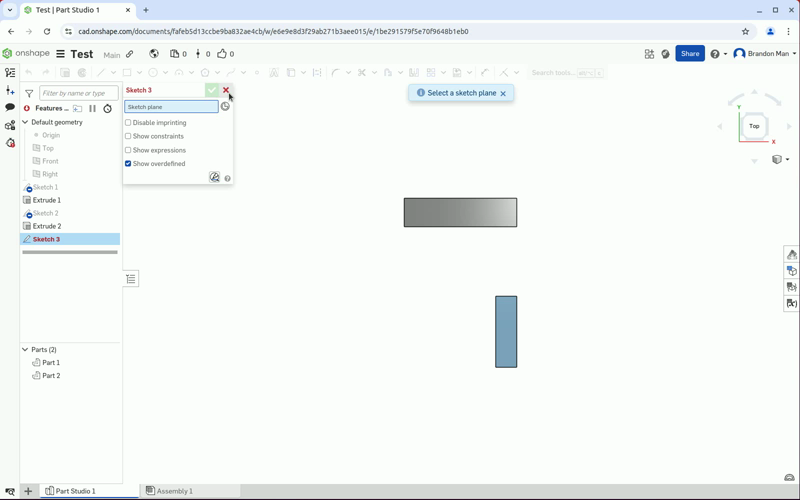
mouse_move(73, 150)
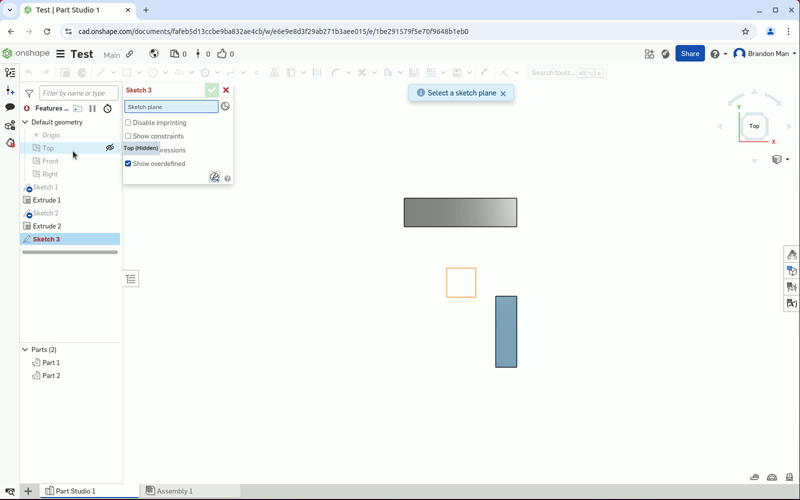
click(73, 150)
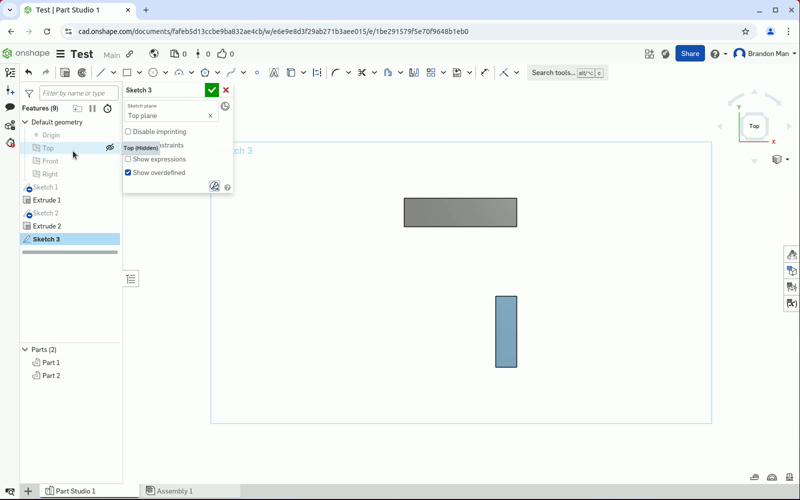
mouse_move(73, 352)
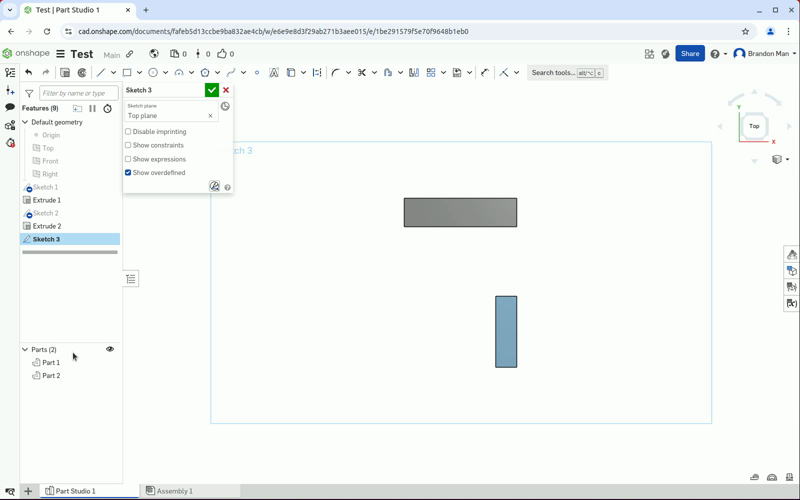
key(y)
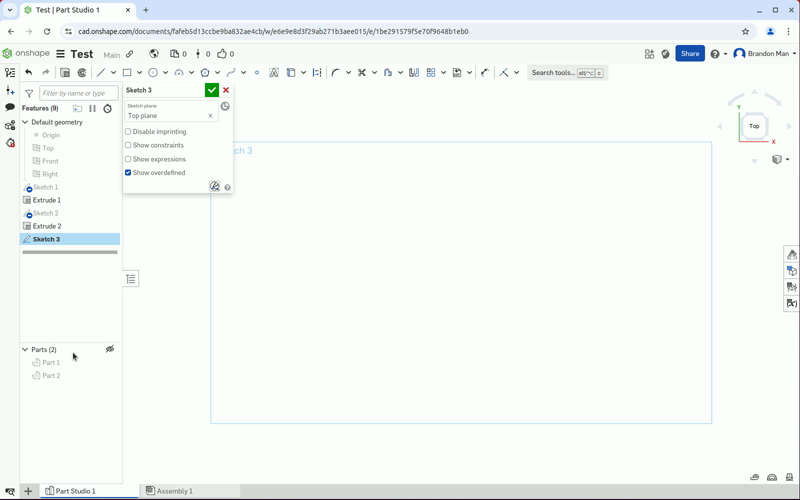
key(l)
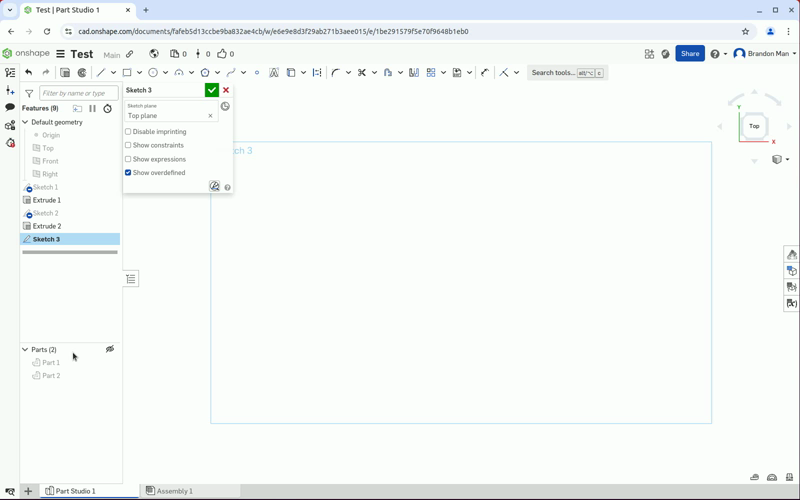
key_down(shift)
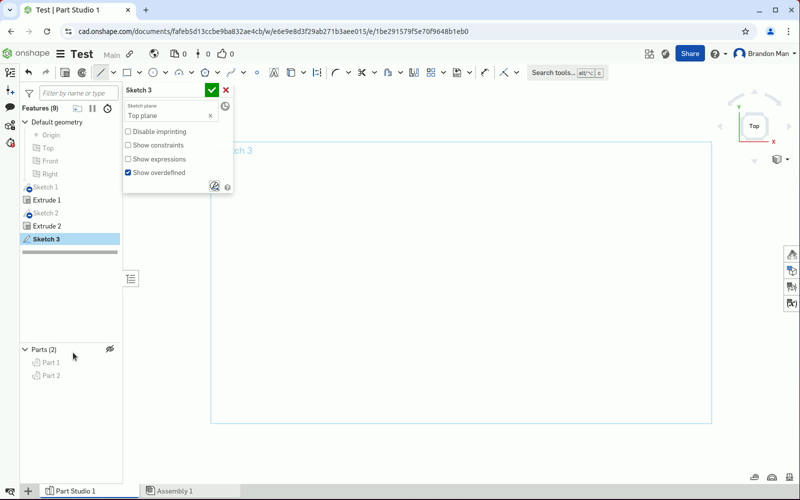
mouse_move(495, 367)
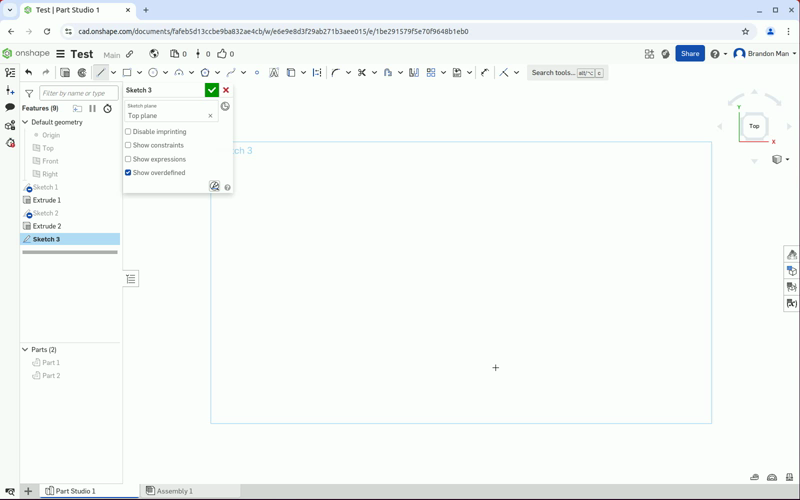
click(495, 367)
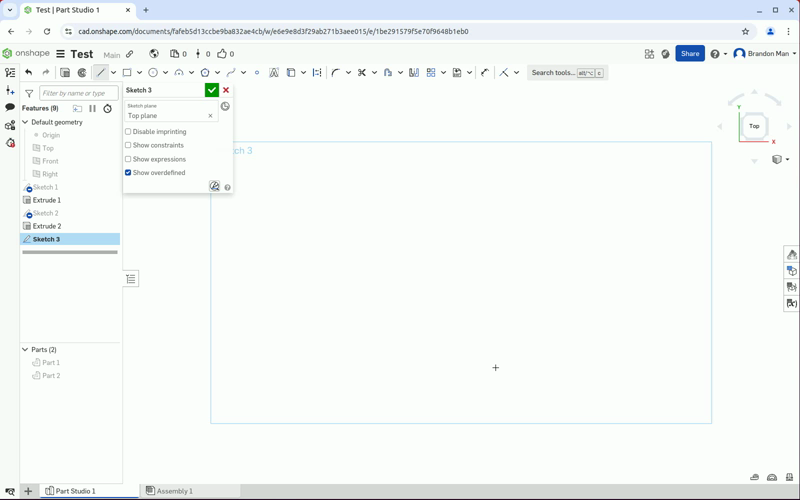
key_up(shift)
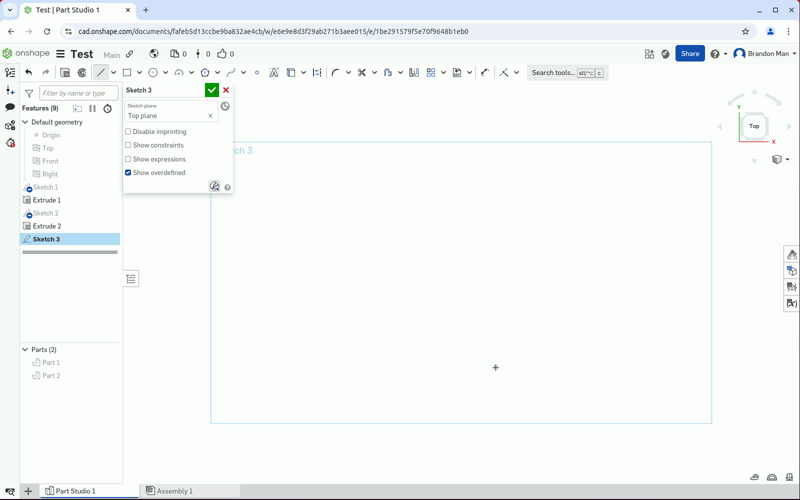
key_down(shift)
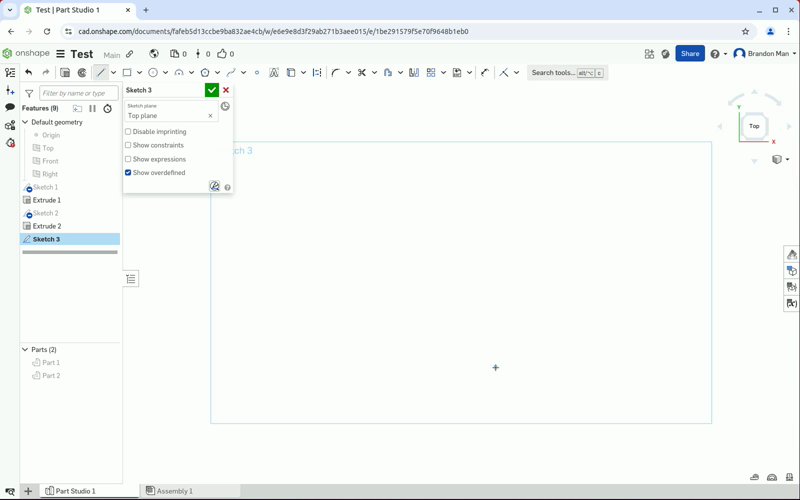
mouse_move(525, 367)
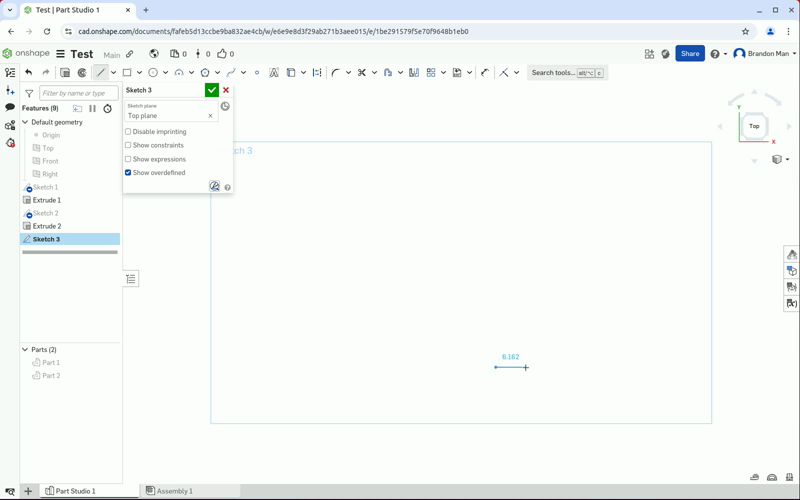
mouse_move(516, 367)
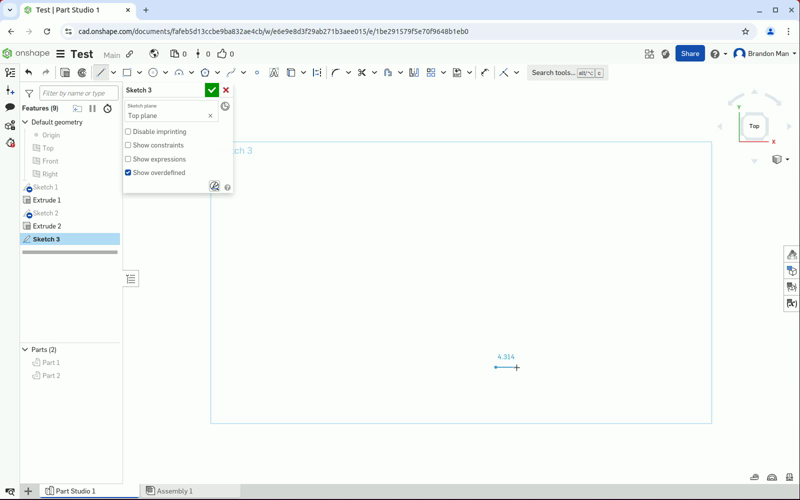
click(516, 367)
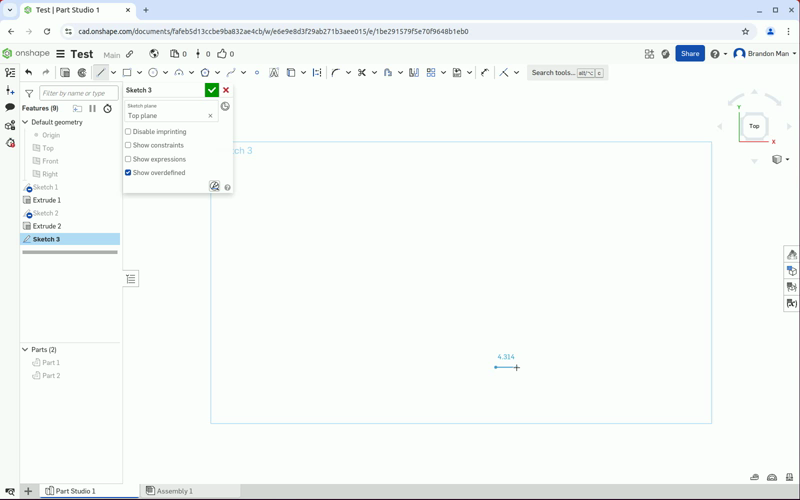
key_up(shift)
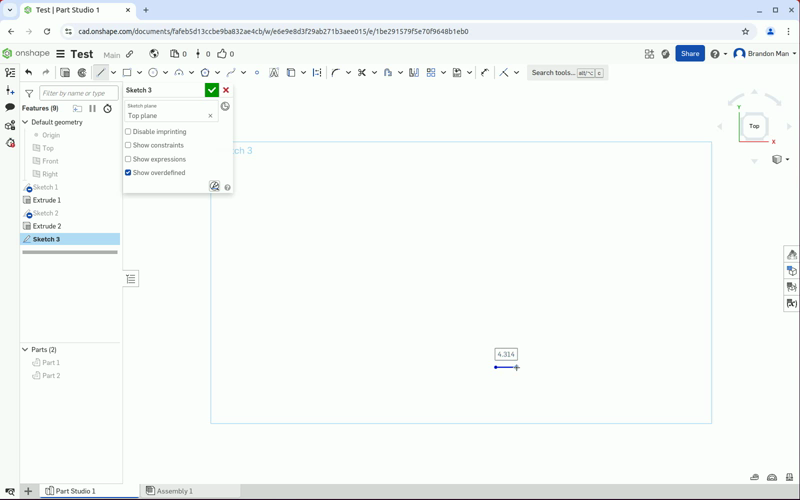
key_down(shift)
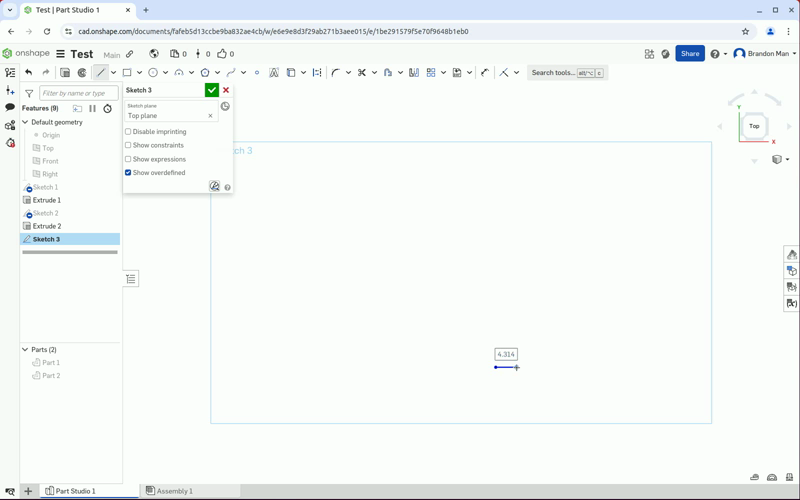
mouse_move(516, 296)
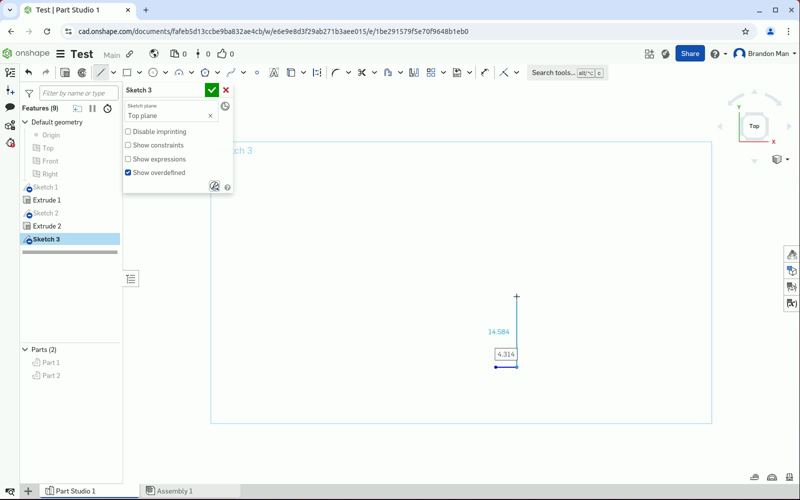
click(516, 296)
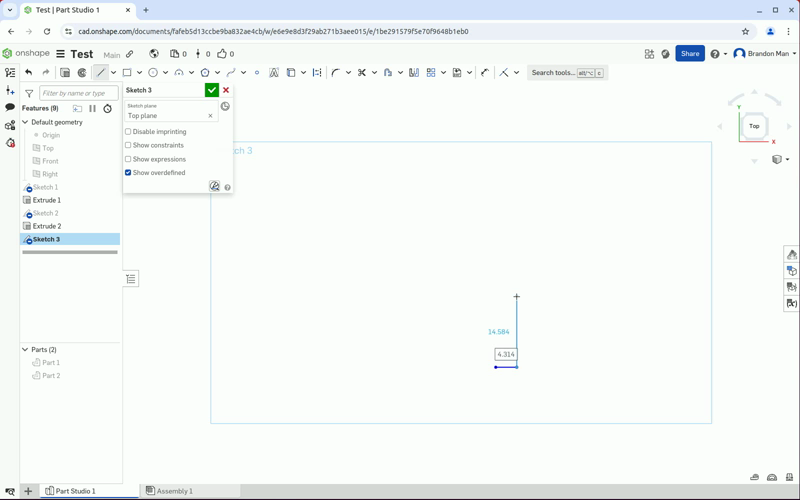
key_up(shift)
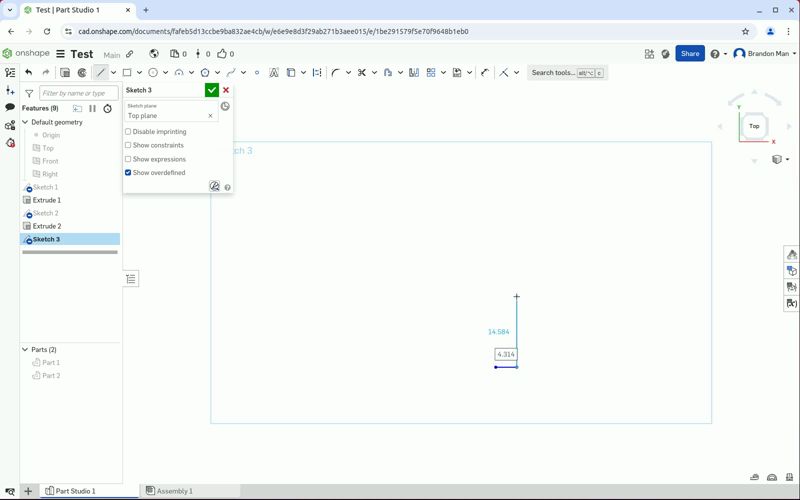
key_down(shift)
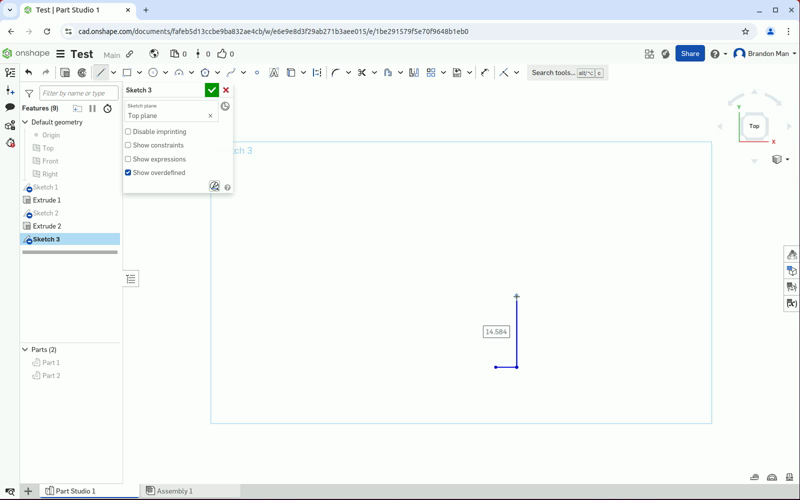
mouse_move(546, 296)
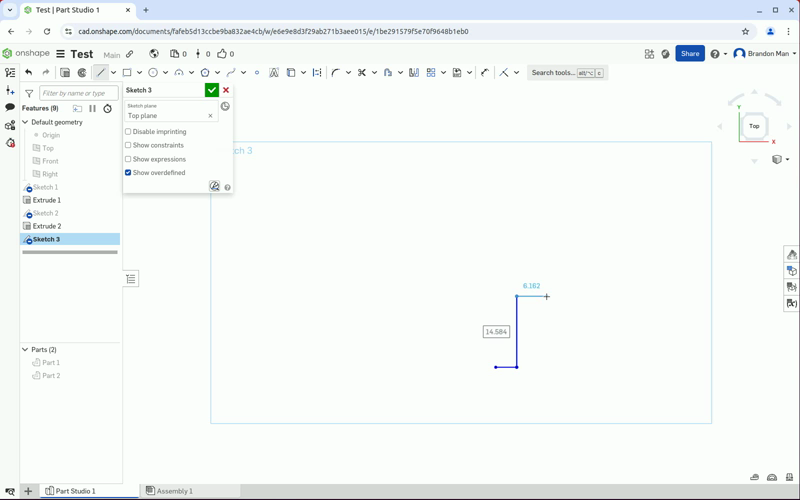
mouse_move(495, 296)
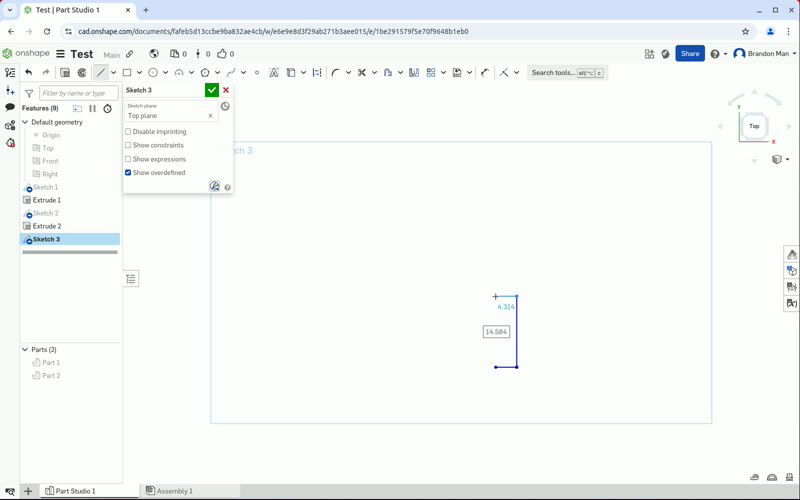
click(495, 296)
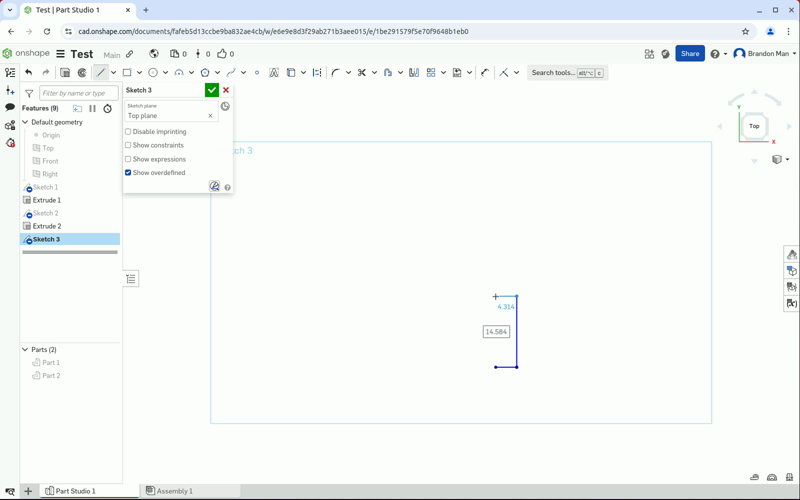
key_up(shift)
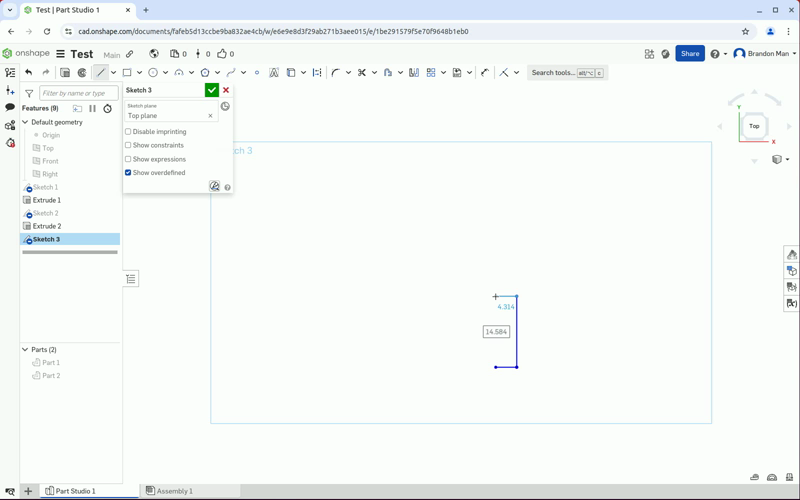
key_down(shift)
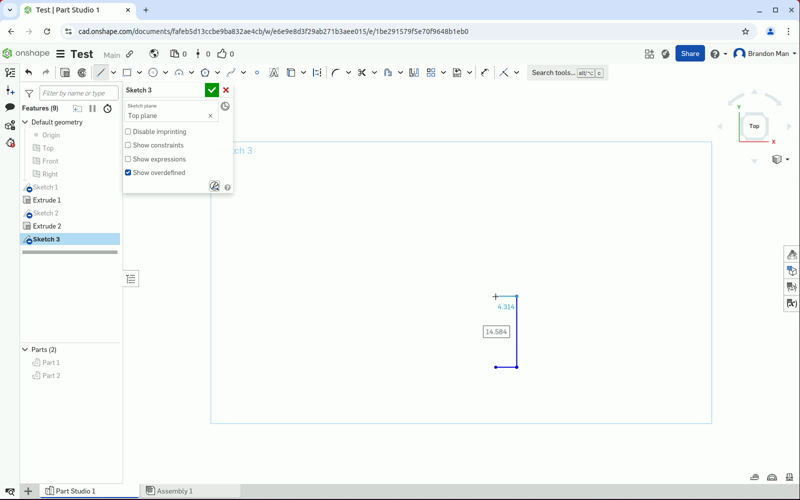
mouse_move(495, 367)
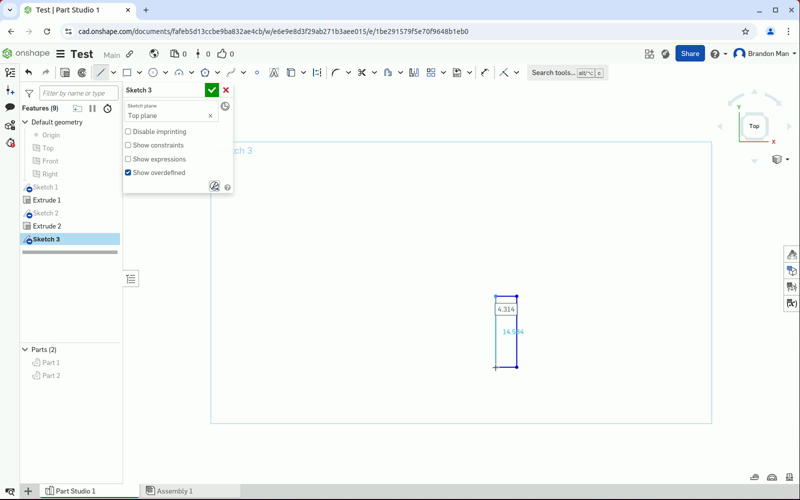
key_up(shift)
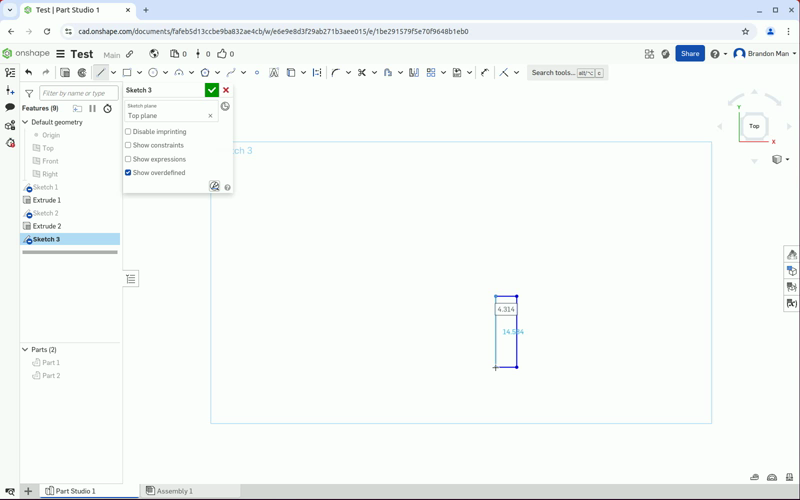
click(495, 367)
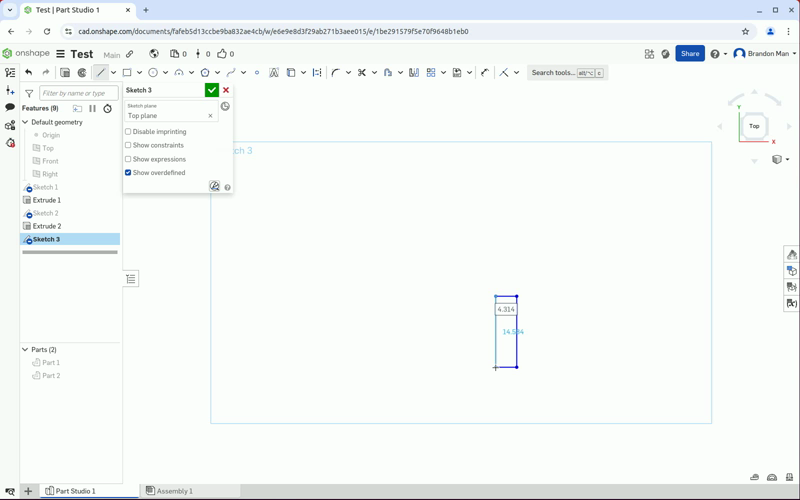
key(esc)
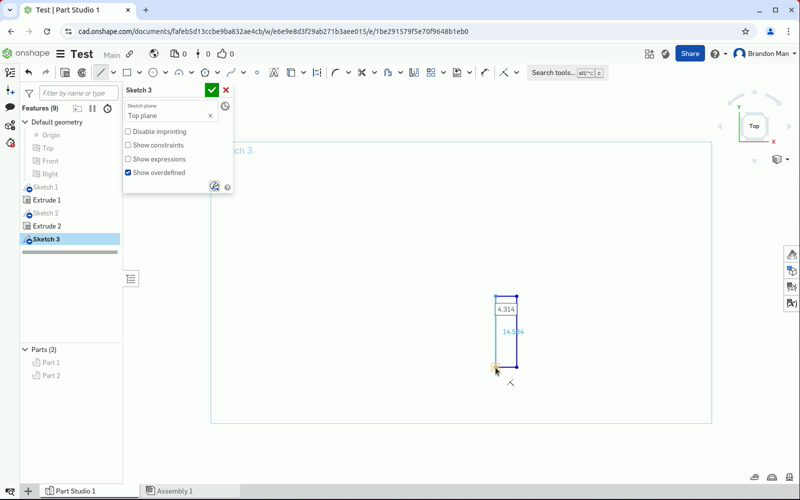
mouse_move(499, 355)
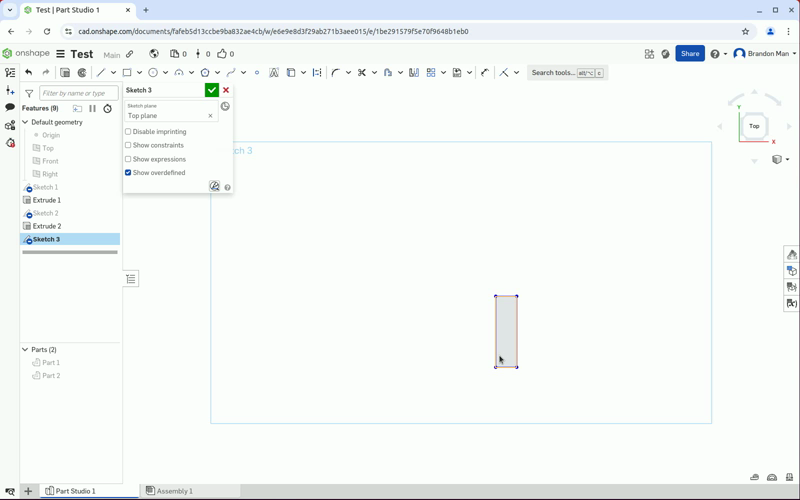
scroll(6)
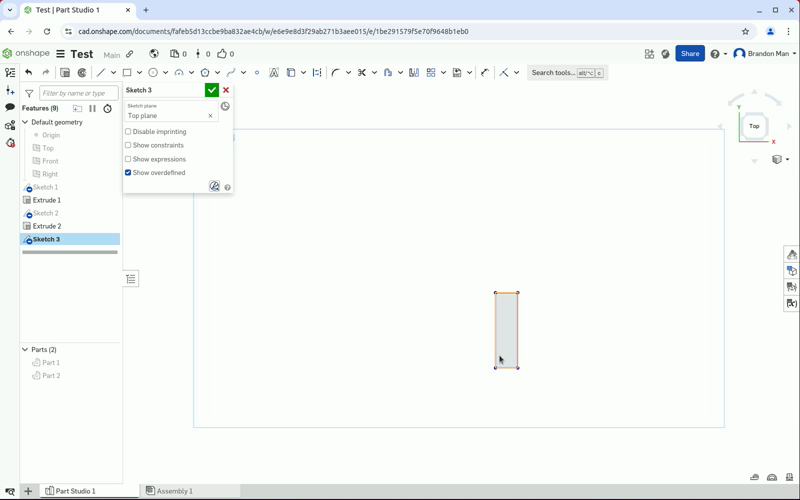
scroll(6)
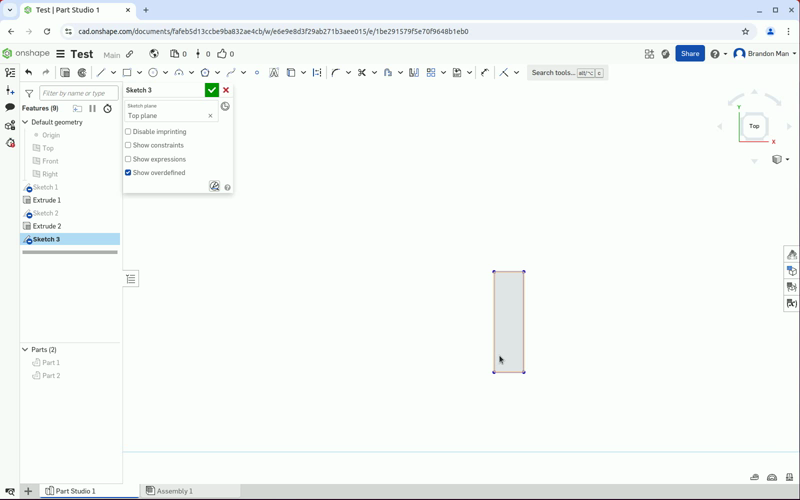
scroll(6)
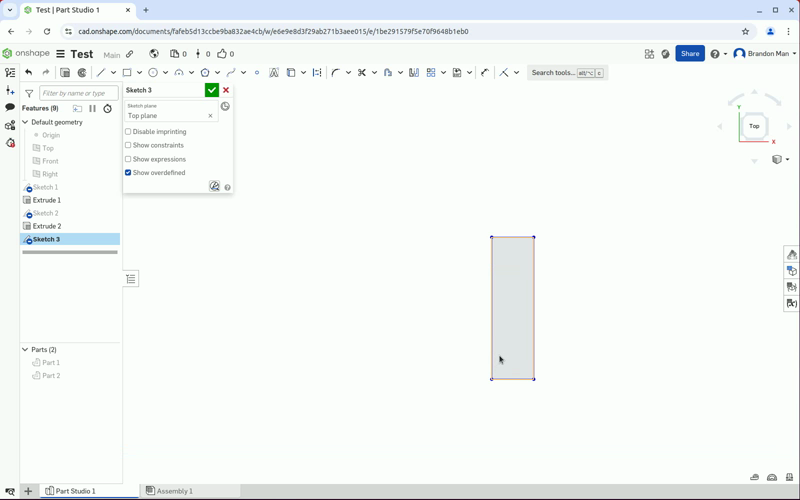
scroll(6)
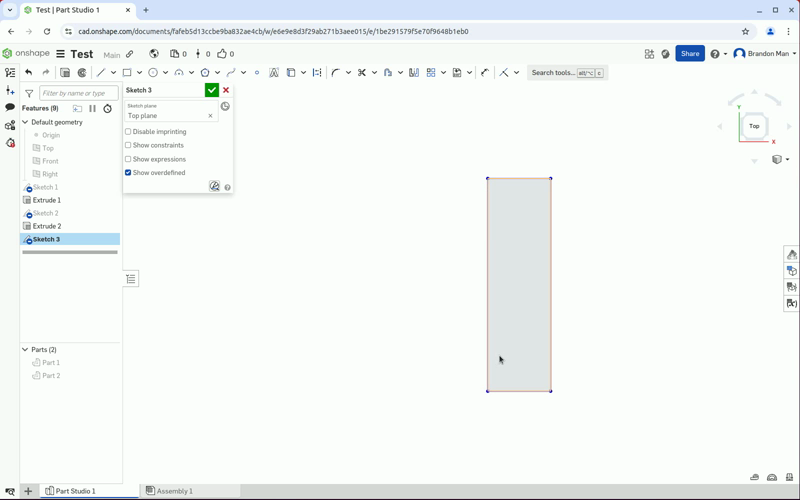
scroll(6)
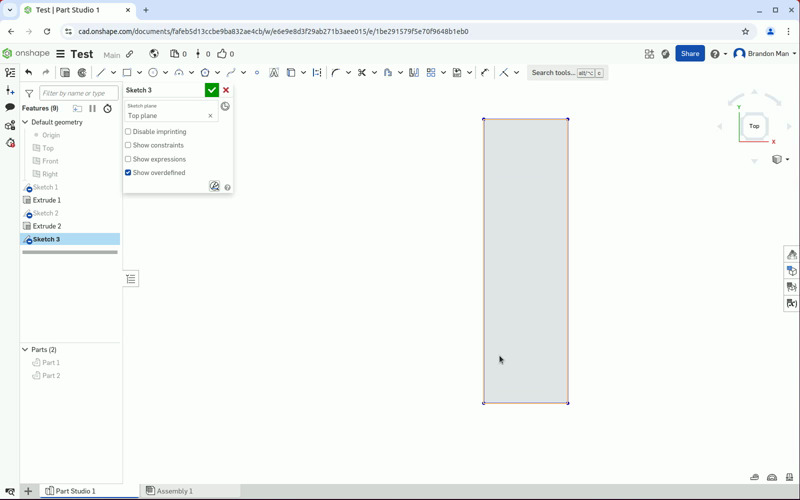
scroll(6)
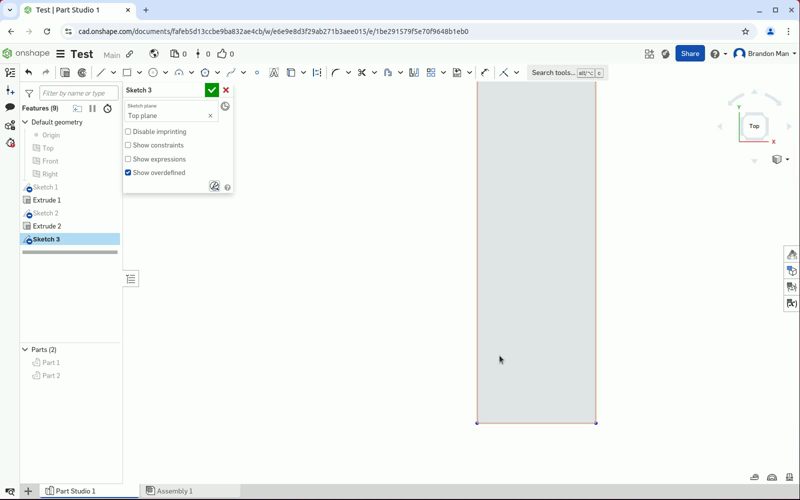
scroll(6)
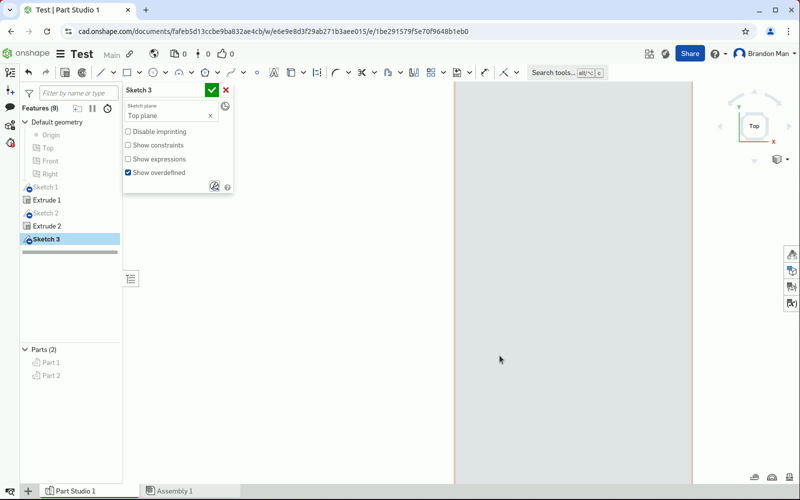
click(499, 355)
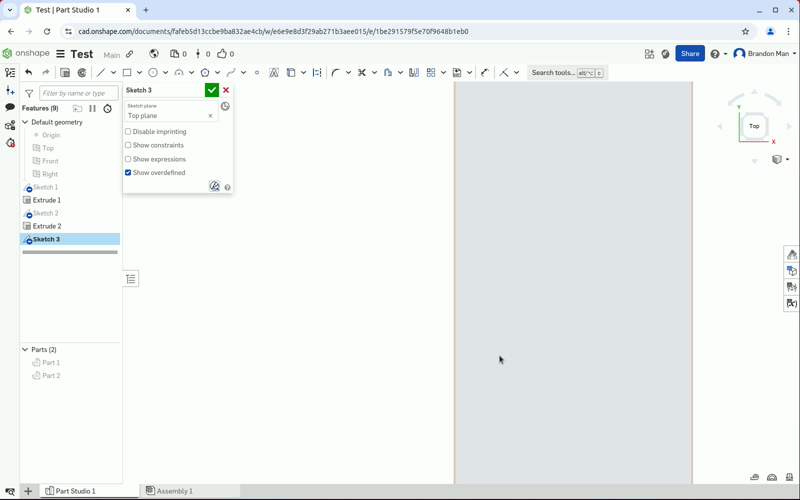
scroll(-6)
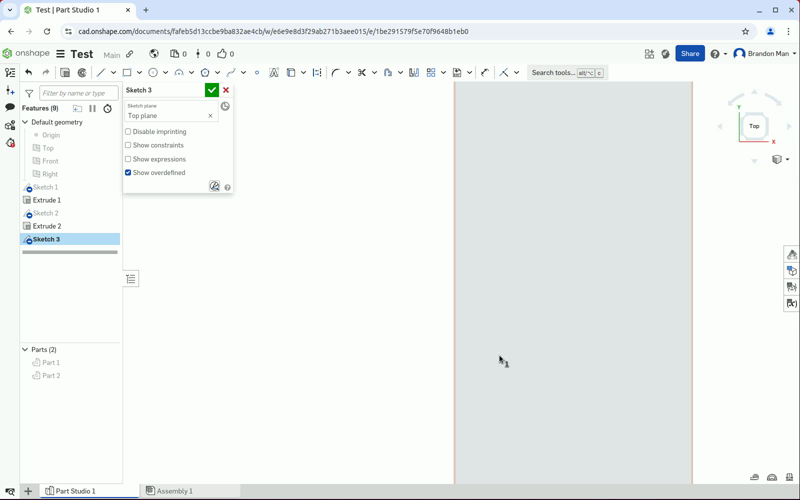
scroll(-6)
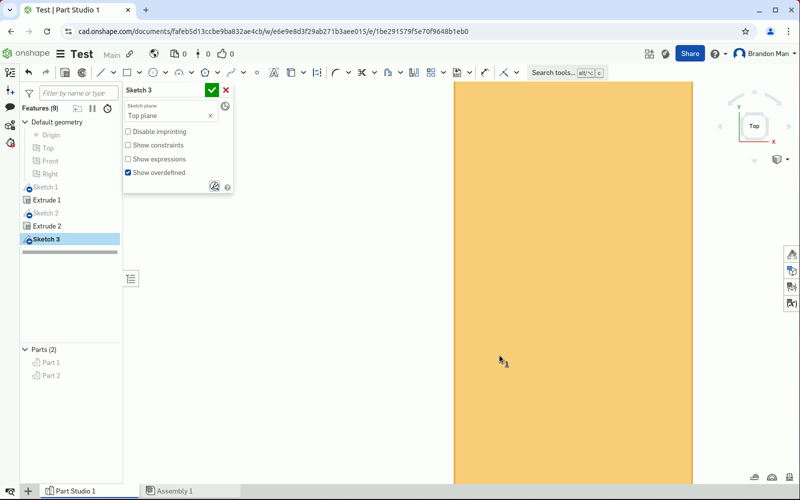
scroll(-6)
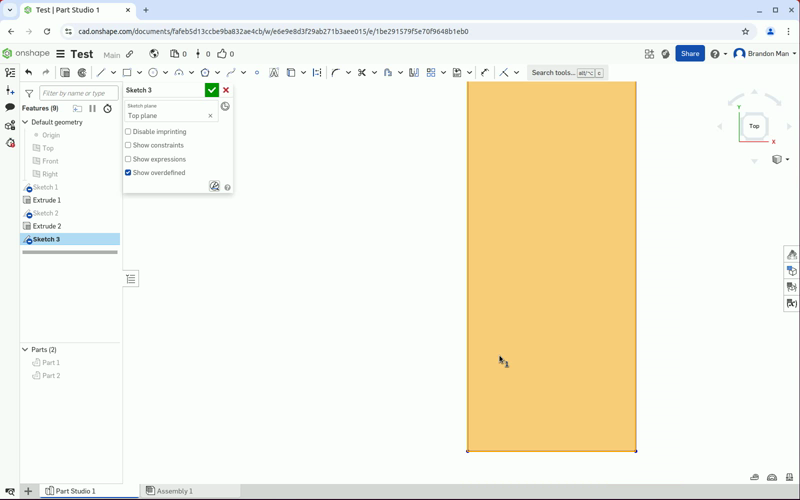
scroll(-6)
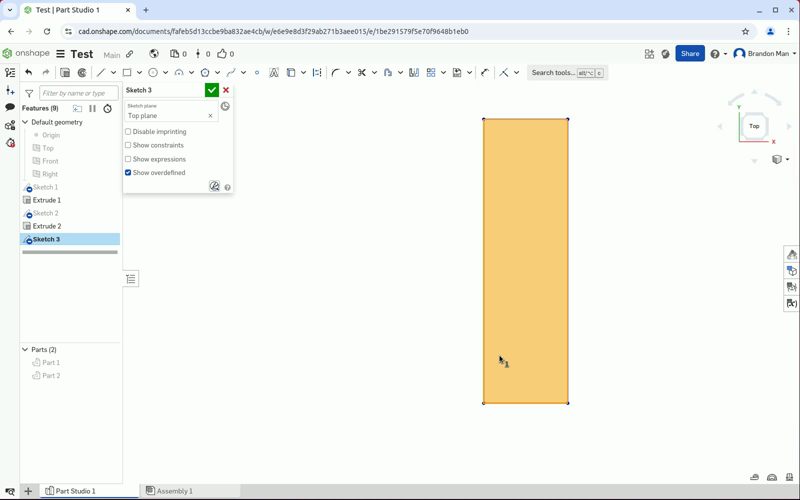
scroll(-6)
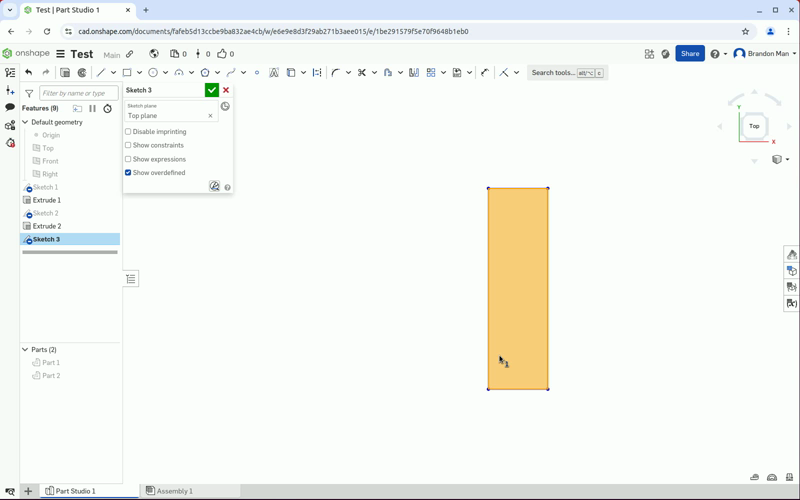
scroll(-6)
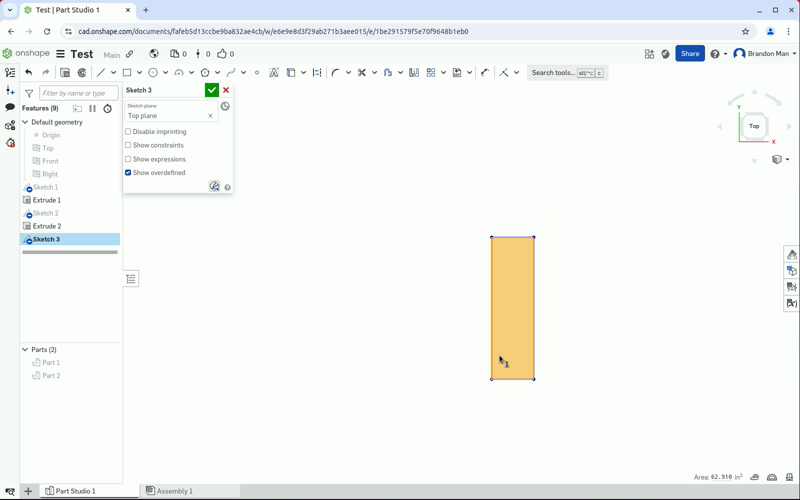
scroll(-6)
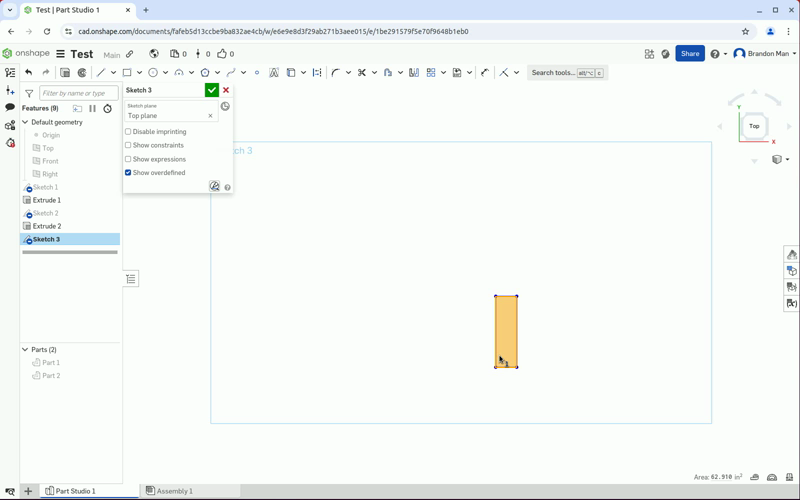
mouse_move(73, 352)
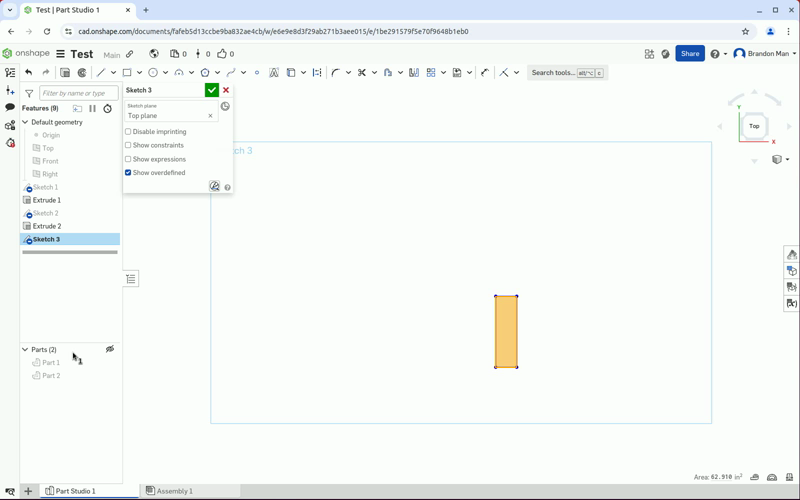
key(shift+y)
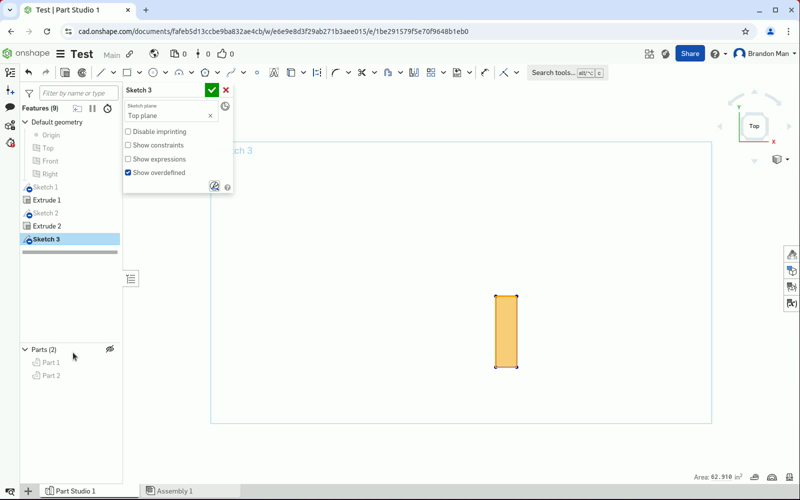
key(shift+e)
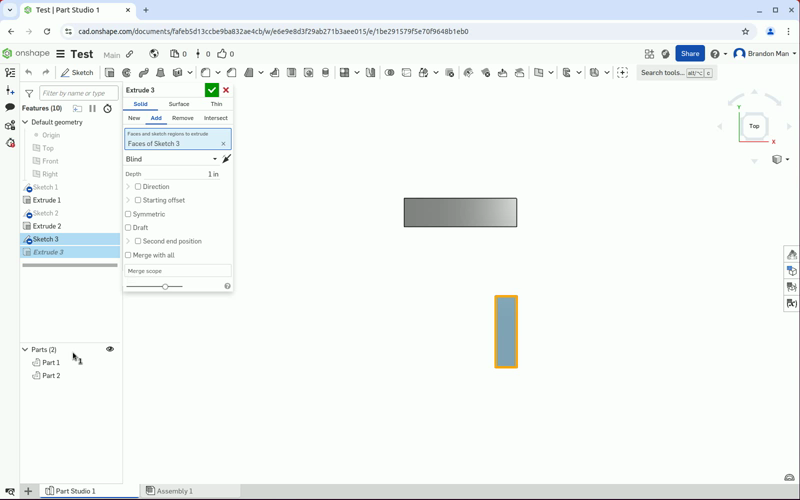
mouse_move(143, 106)
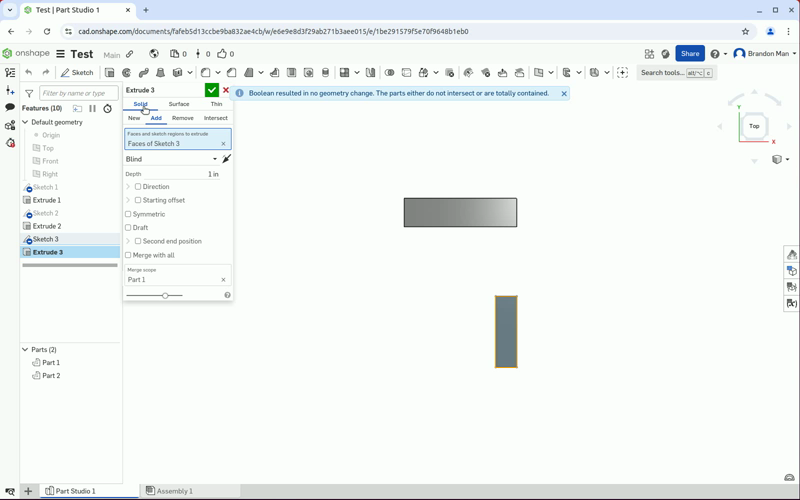
click(143, 106)
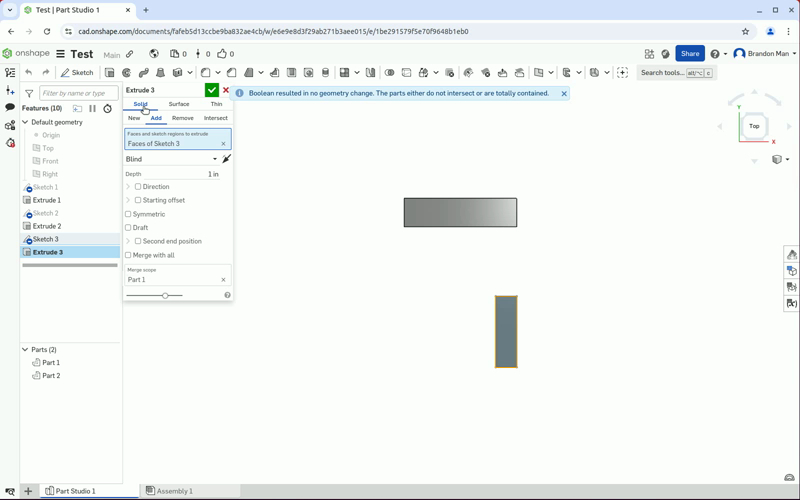
mouse_move(137, 120)
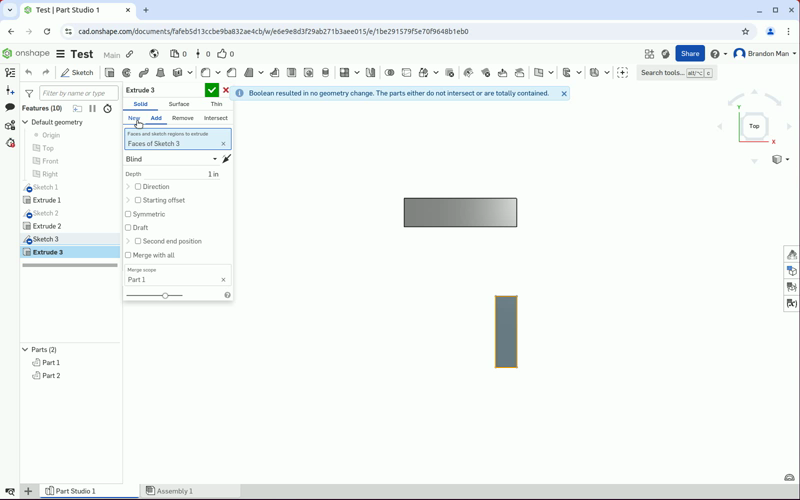
click(137, 120)
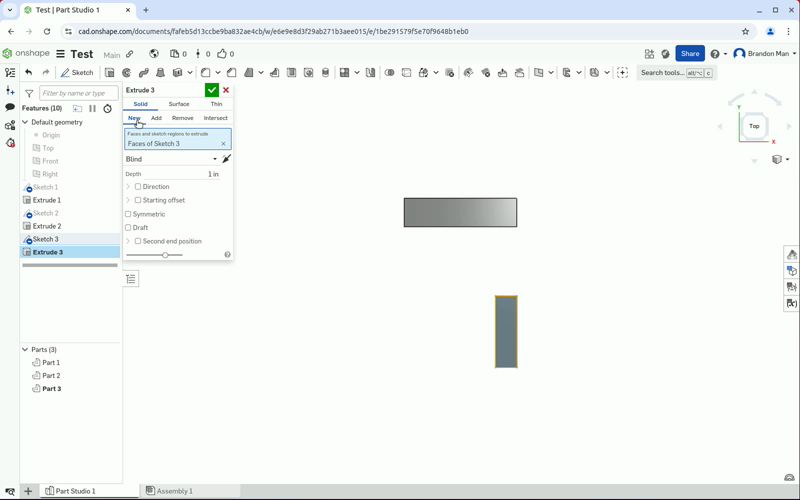
key(tab, 4)
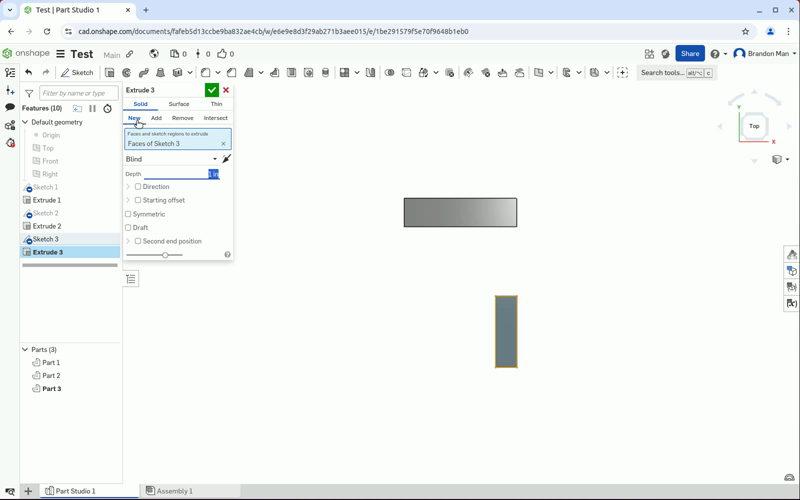
text(5.777)
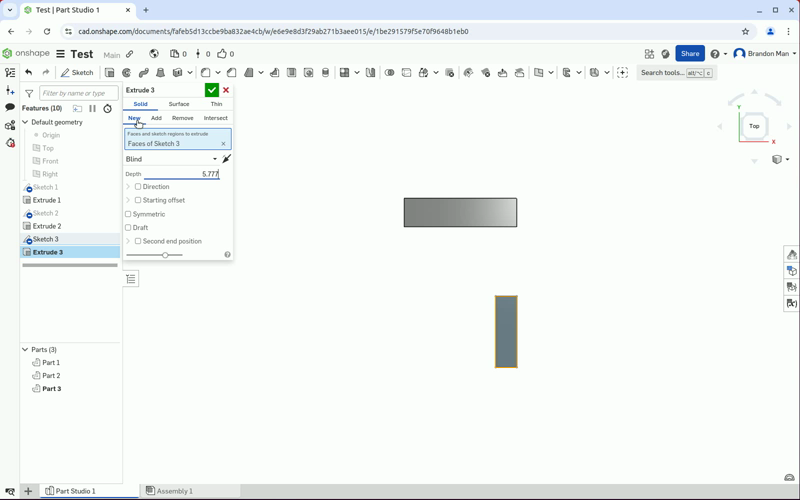
key(enter)
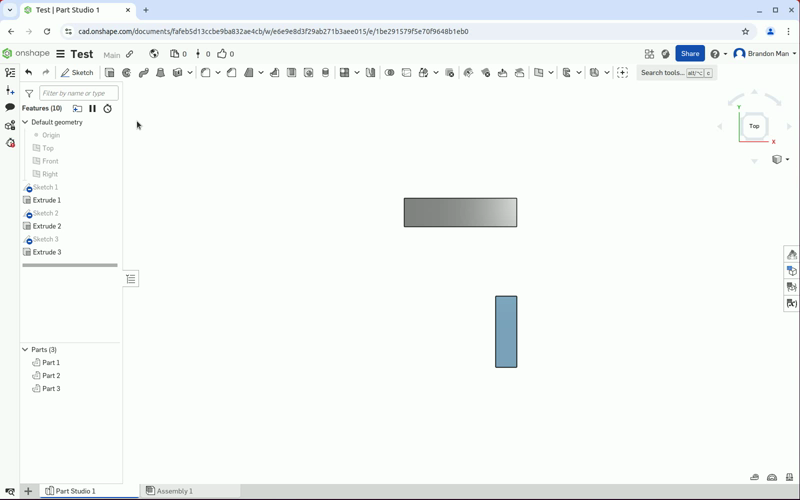
key(shift+h)
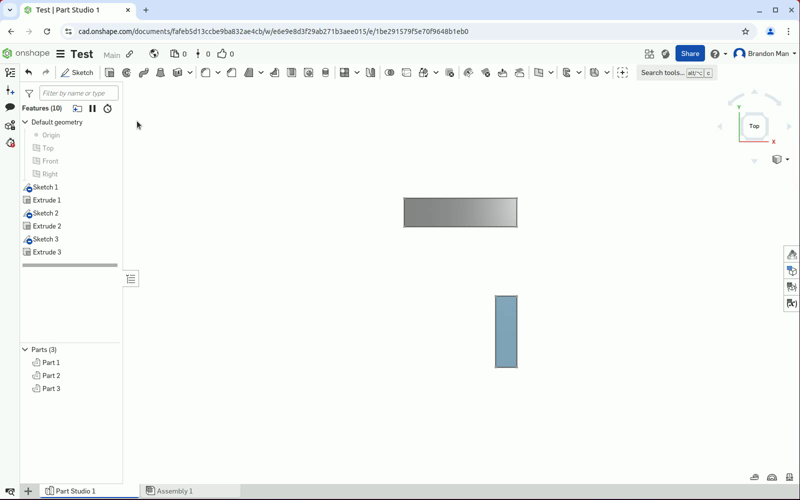
key(shift+h)
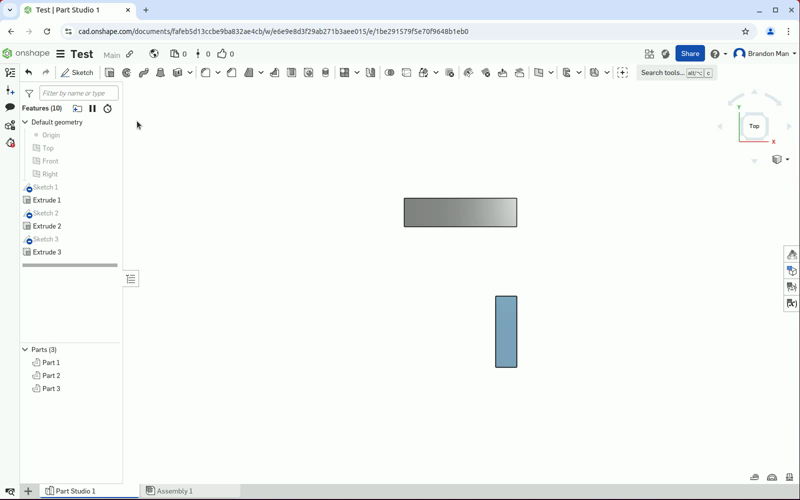
mouse_move(73, 189)
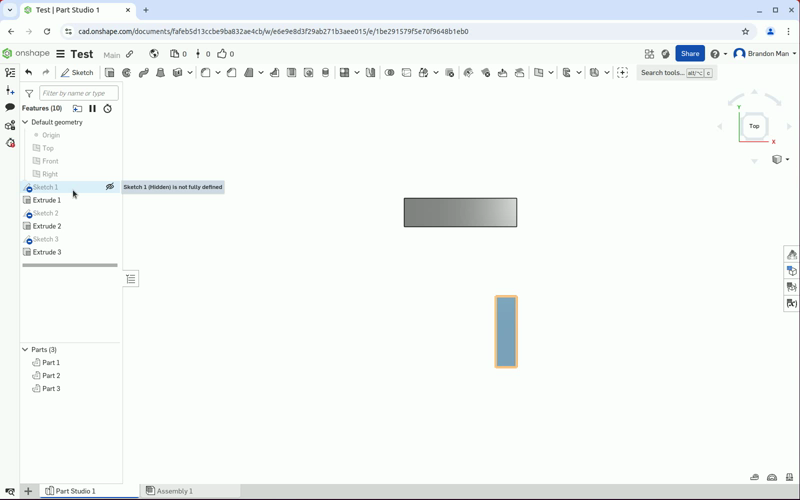
click(73, 189)
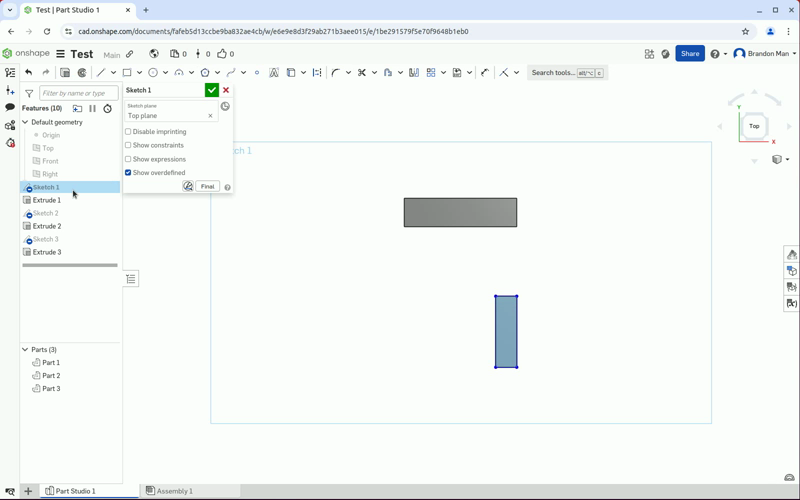
mouse_move(229, 92)
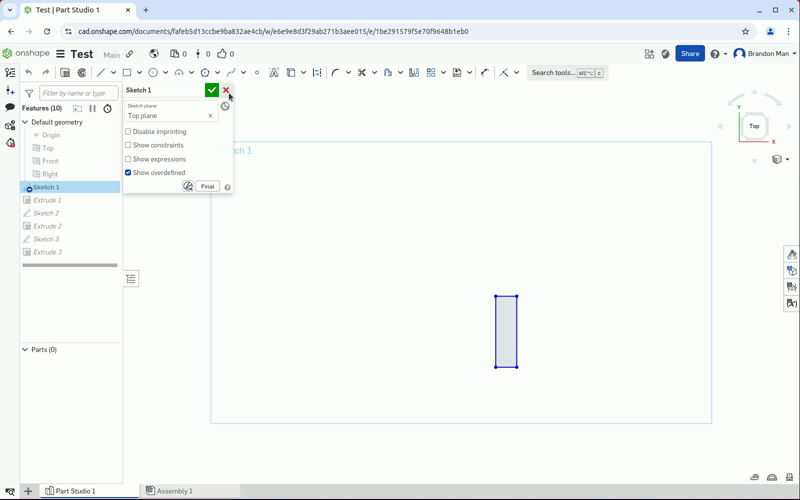
click(229, 92)
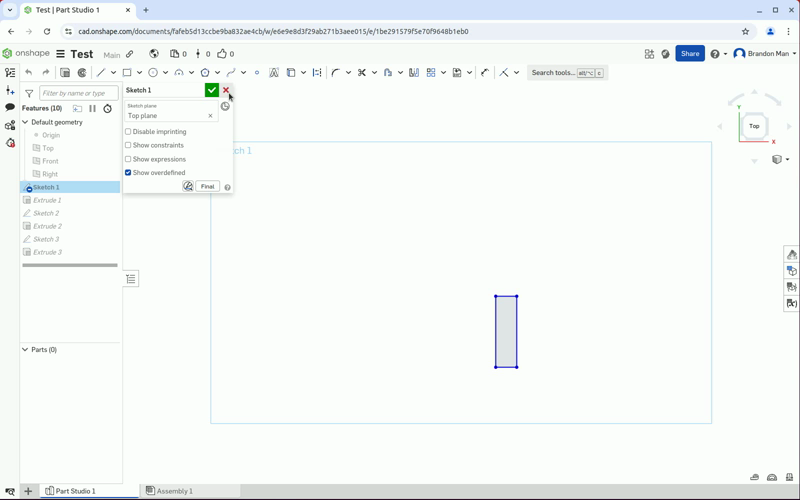
key(shift+s)
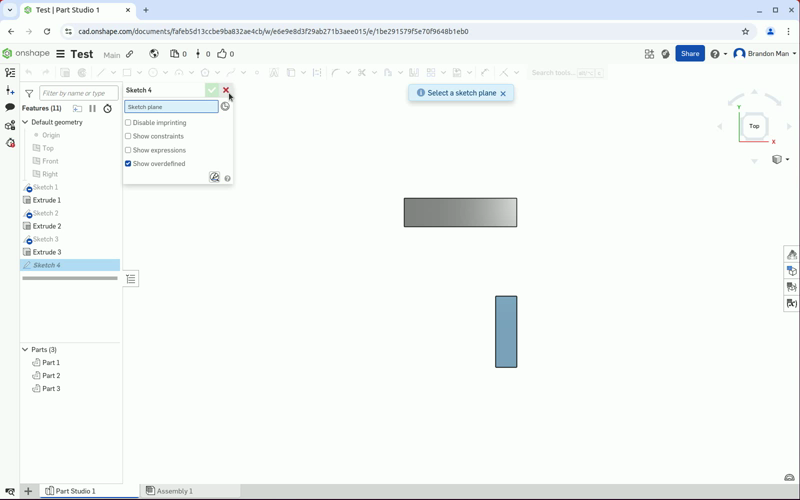
mouse_move(73, 150)
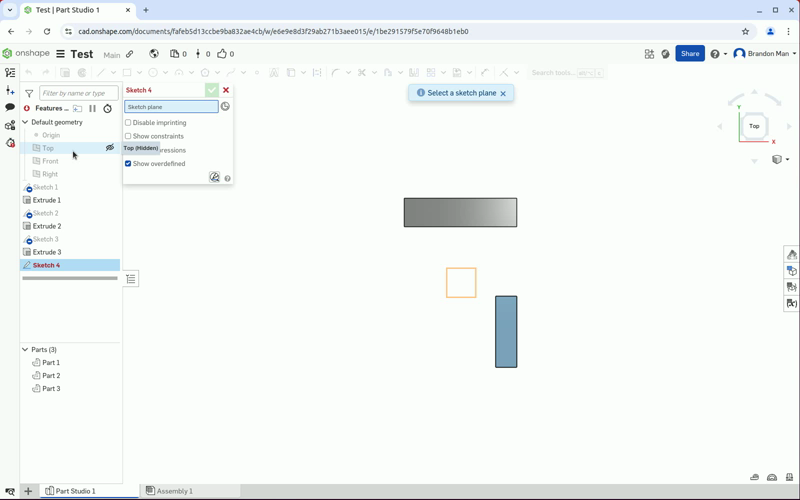
click(73, 150)
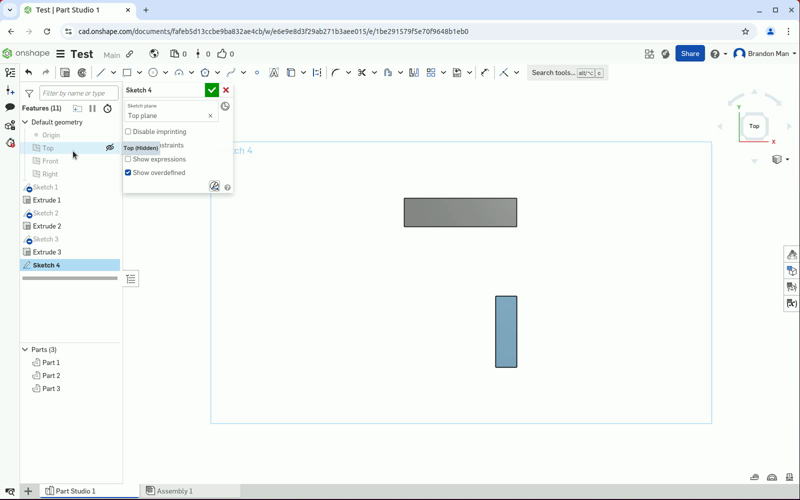
mouse_move(73, 352)
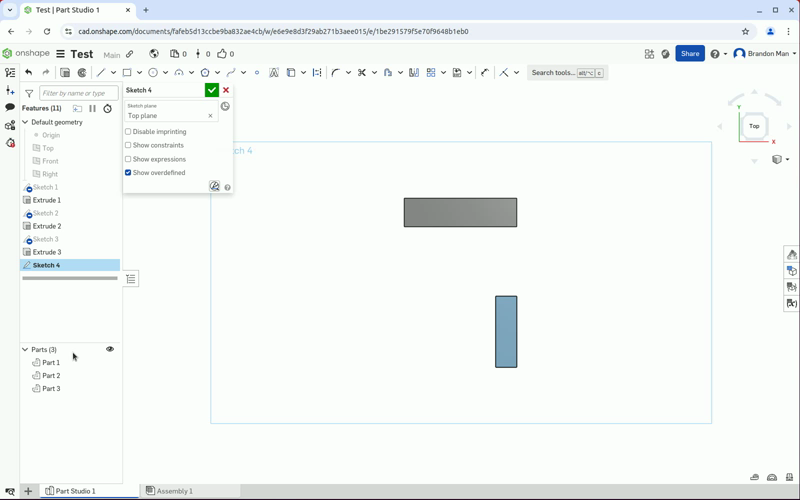
key(y)
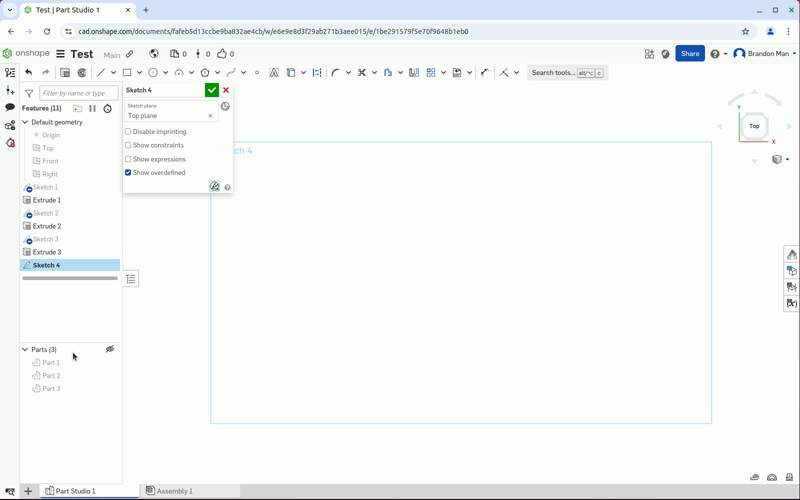
key(l)
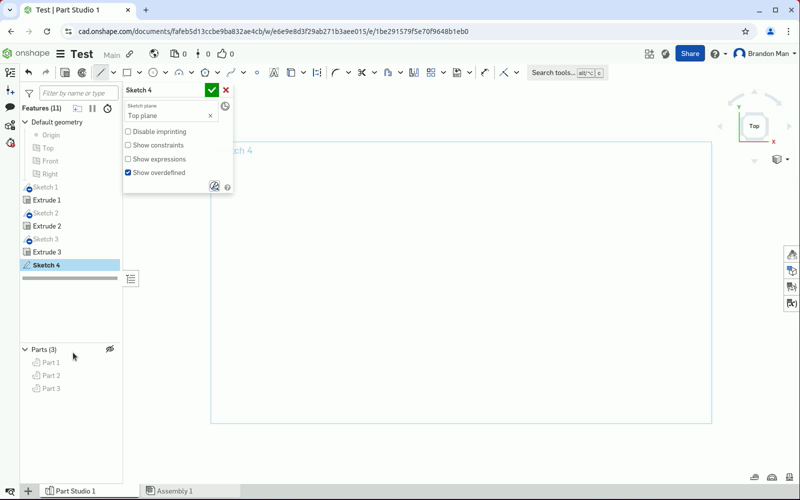
key_down(shift)
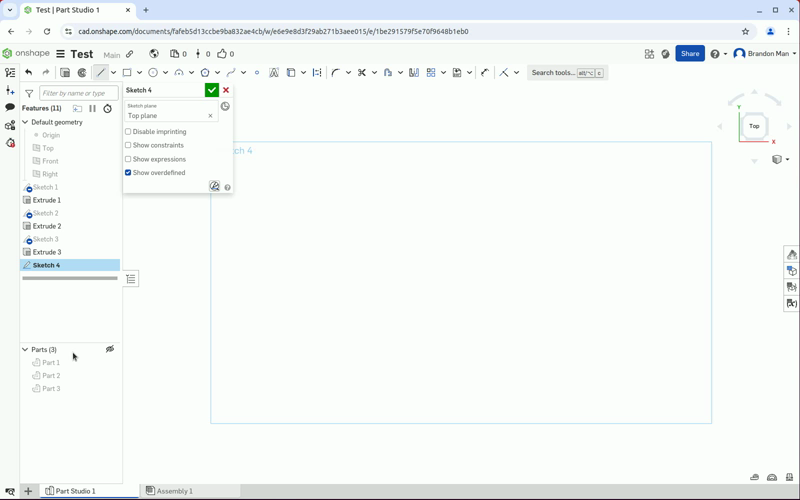
mouse_move(404, 367)
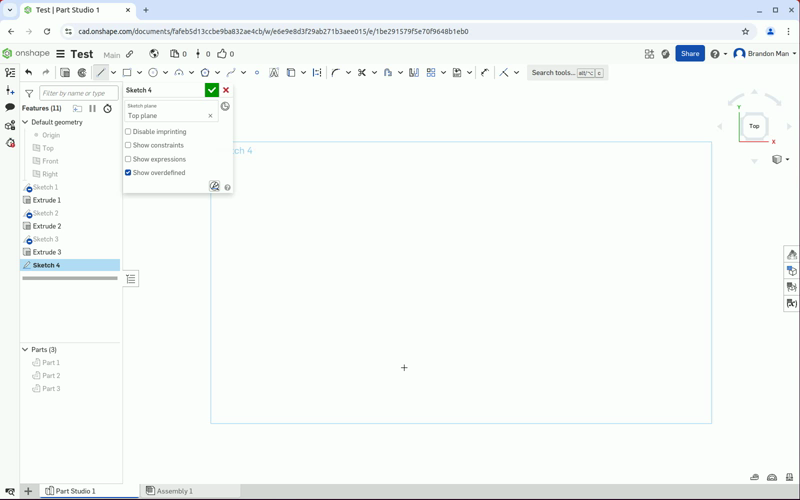
click(404, 367)
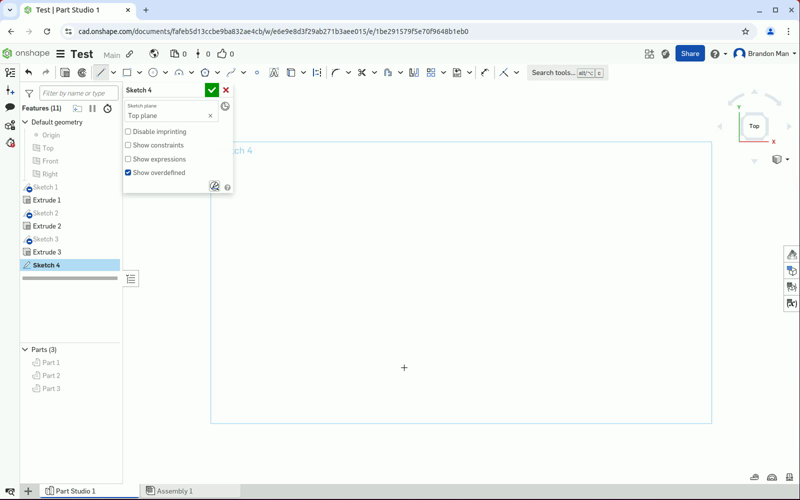
key_up(shift)
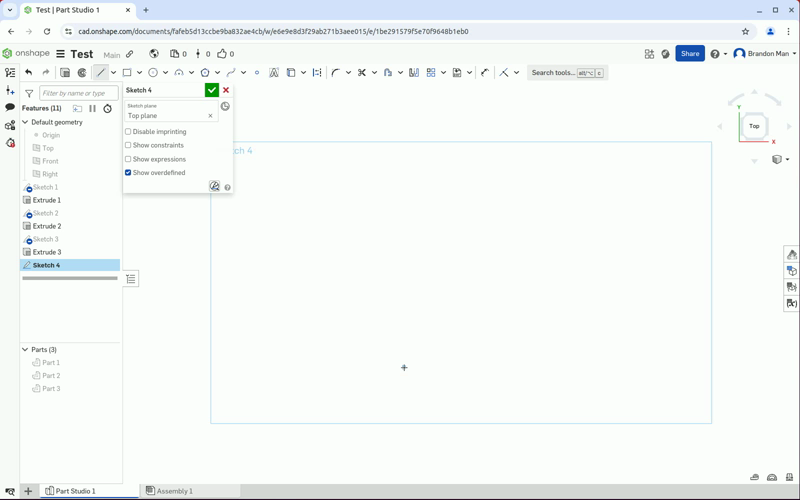
key_down(shift)
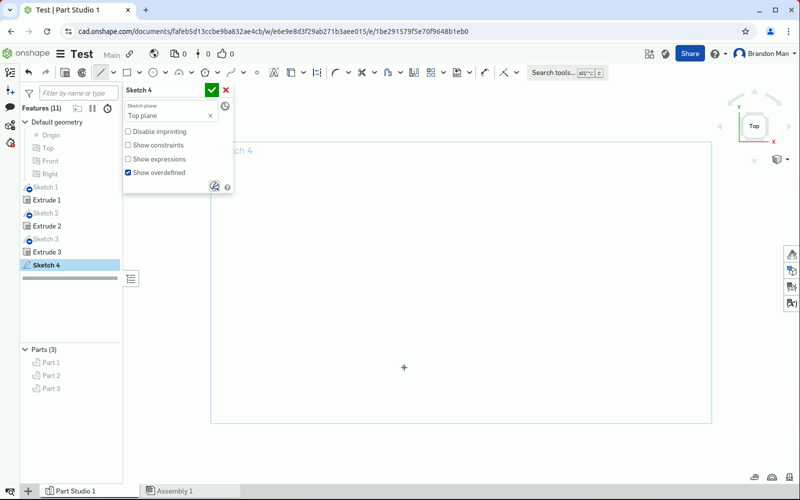
mouse_move(434, 367)
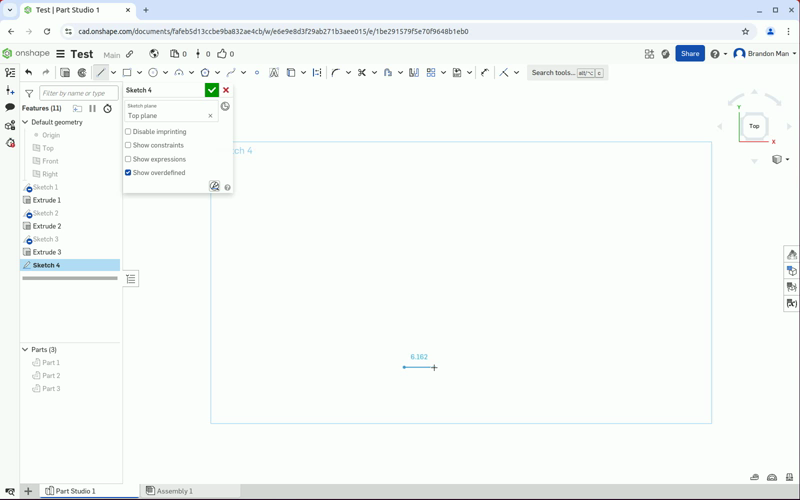
mouse_move(445, 367)
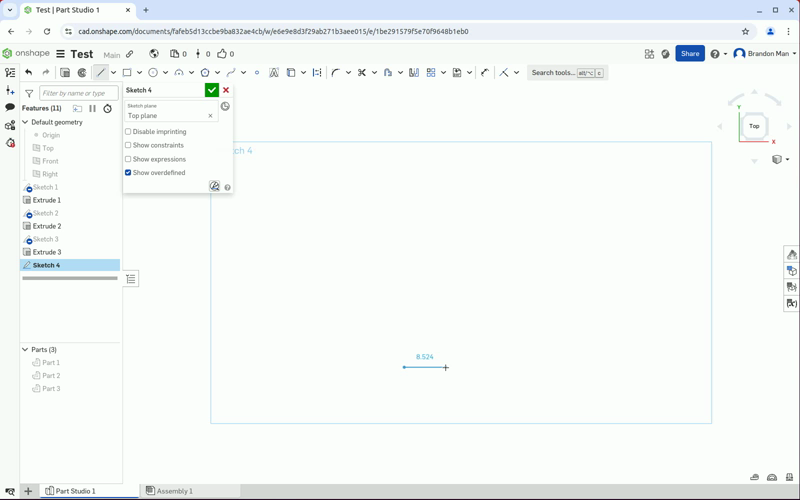
click(445, 367)
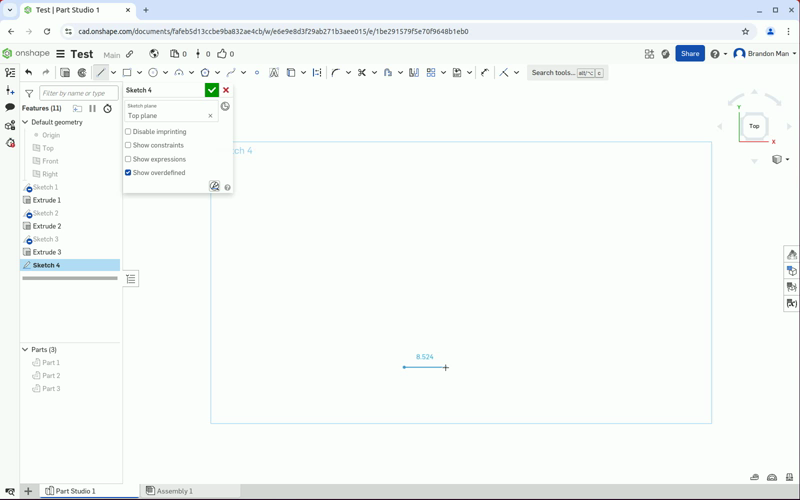
key_up(shift)
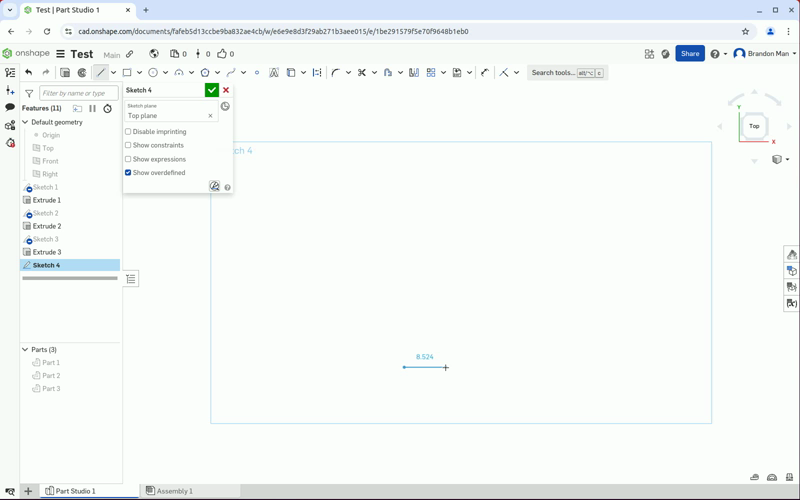
key_down(shift)
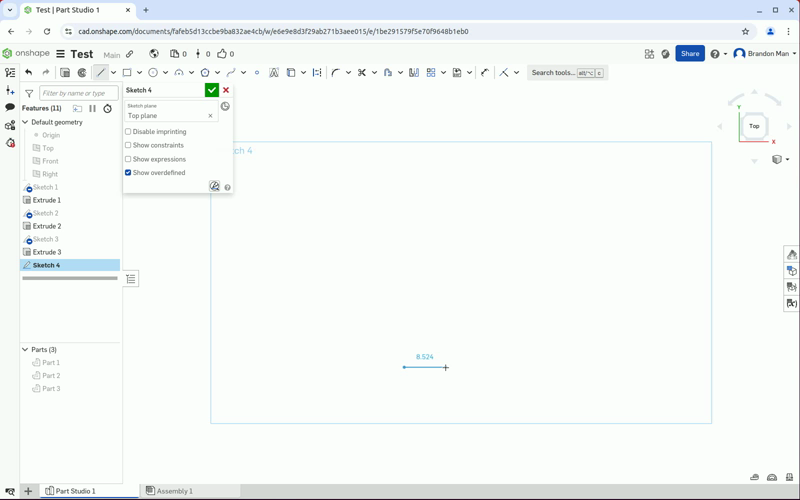
mouse_move(475, 367)
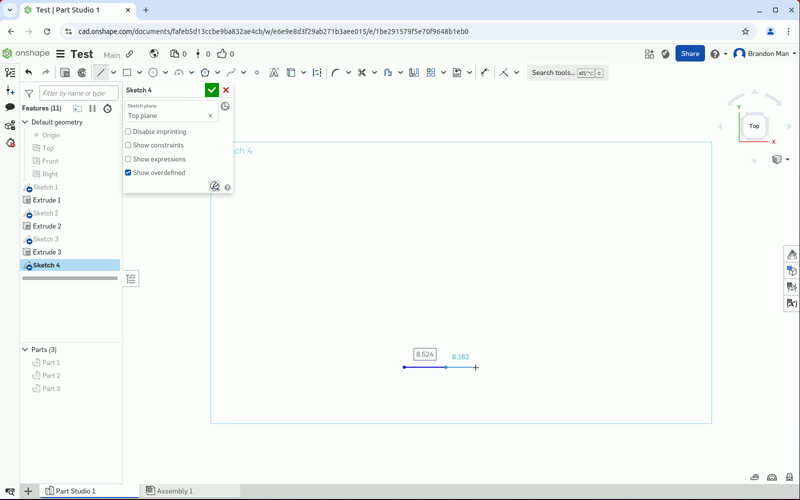
mouse_move(445, 331)
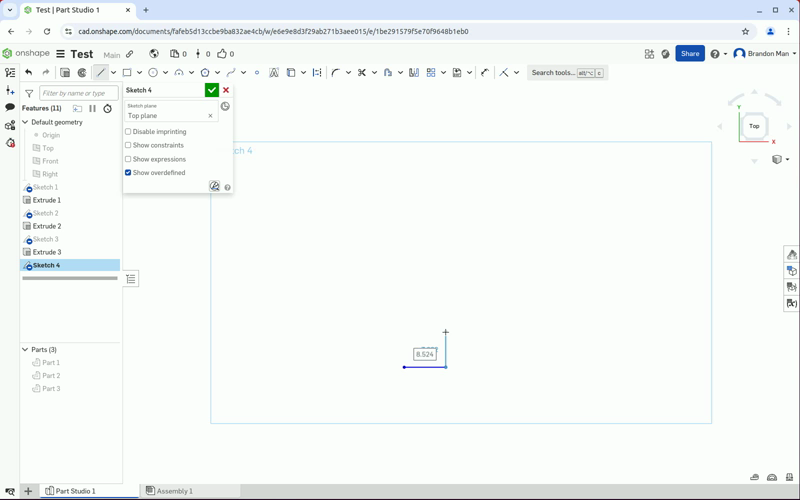
click(445, 331)
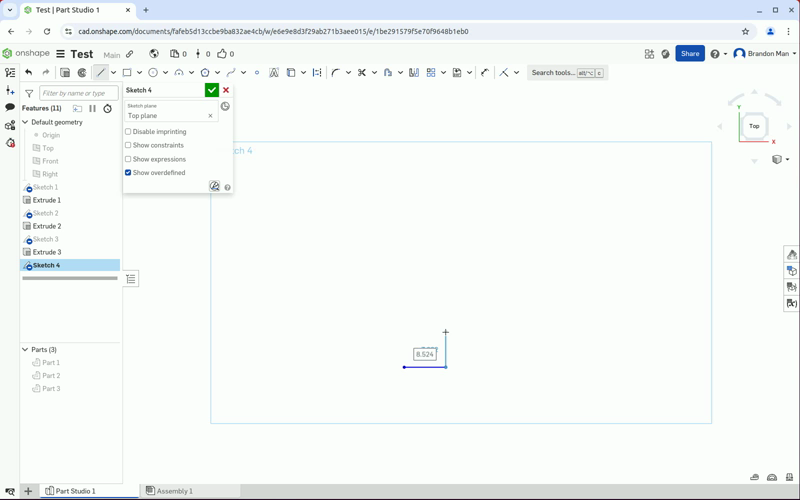
key_up(shift)
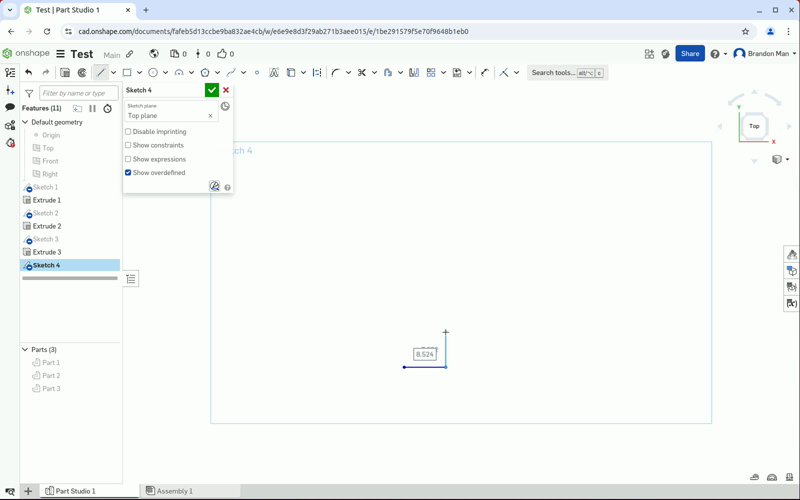
key(esc)
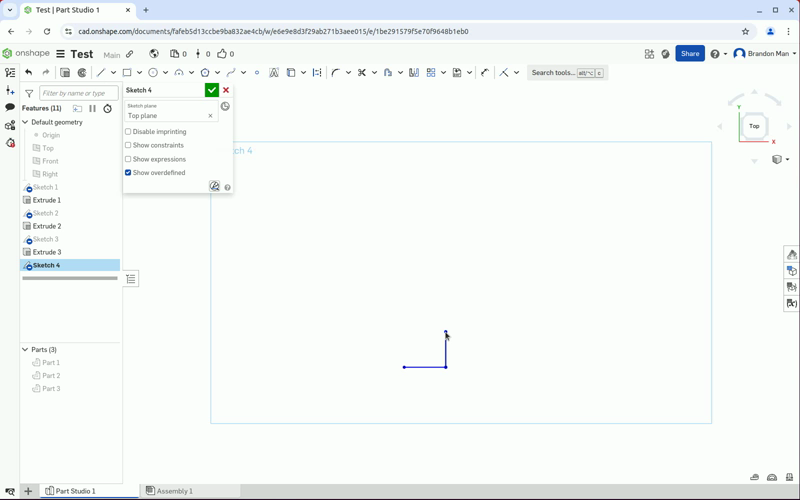
key(a)
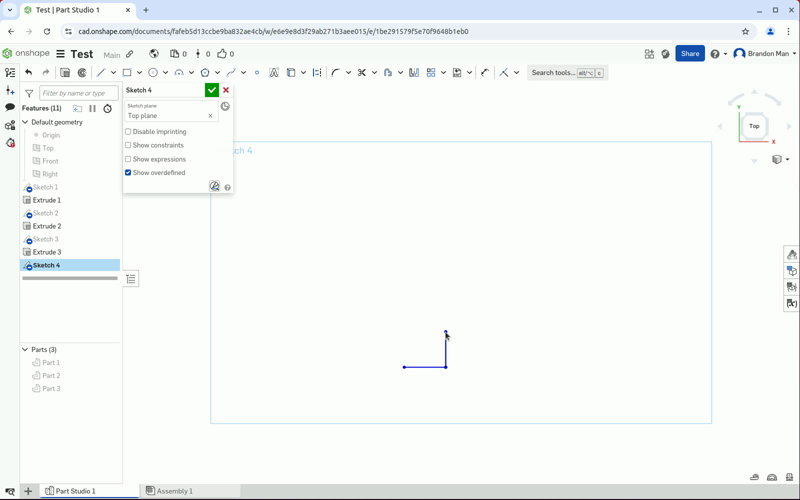
mouse_move(445, 331)
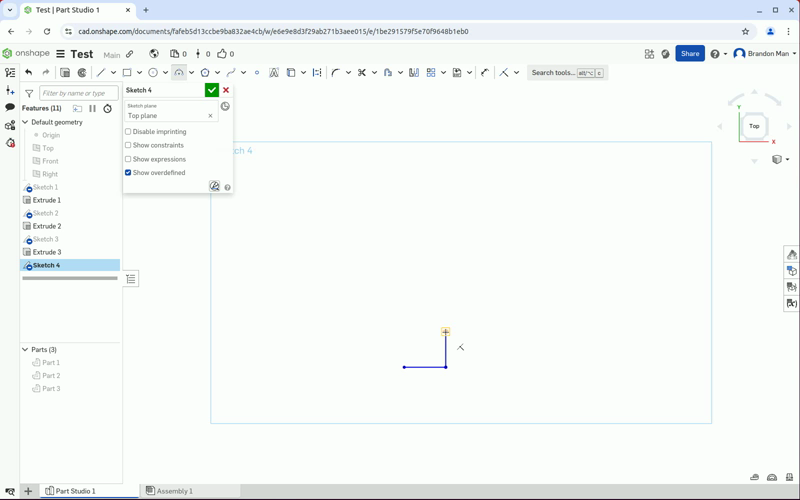
click(445, 331)
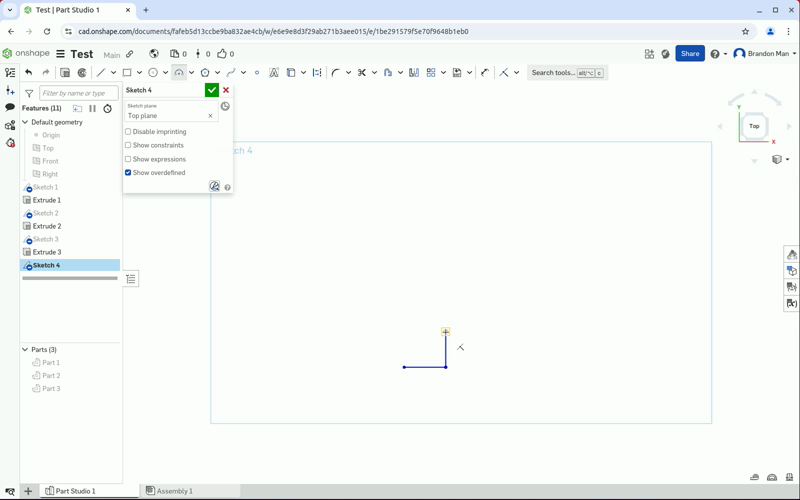
key_down(shift)
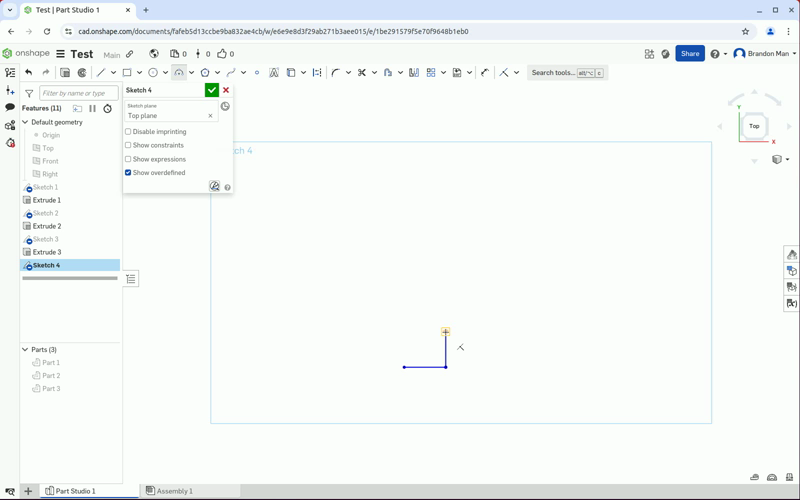
mouse_move(475, 331)
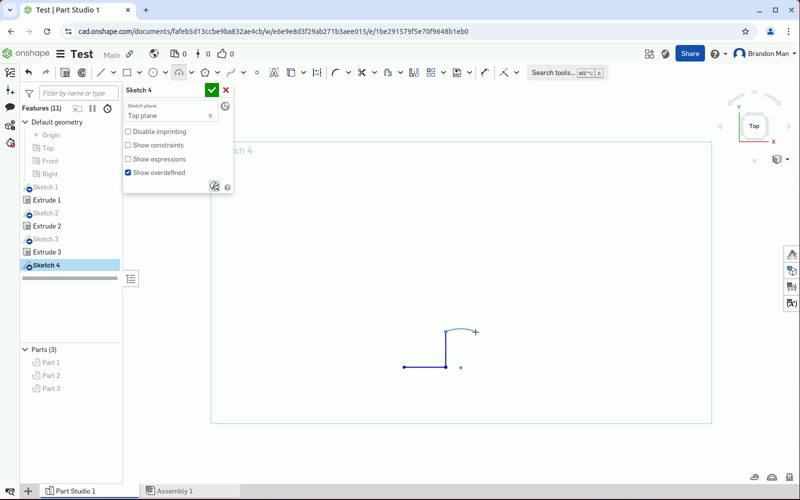
click(475, 331)
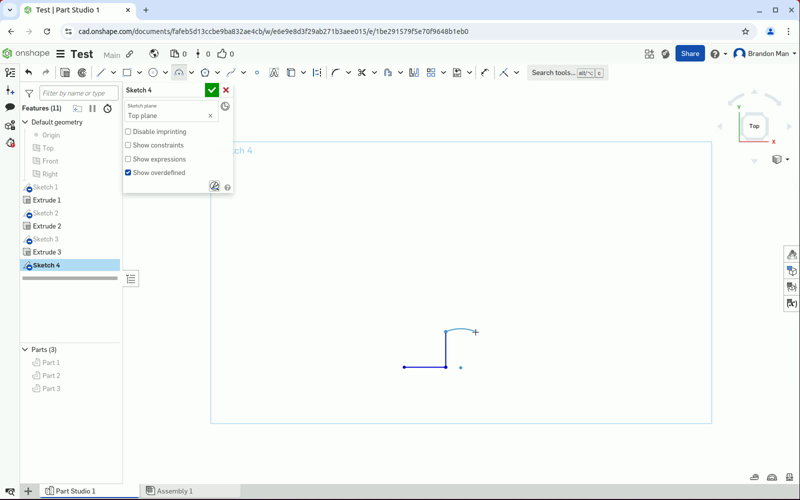
mouse_move(460, 317)
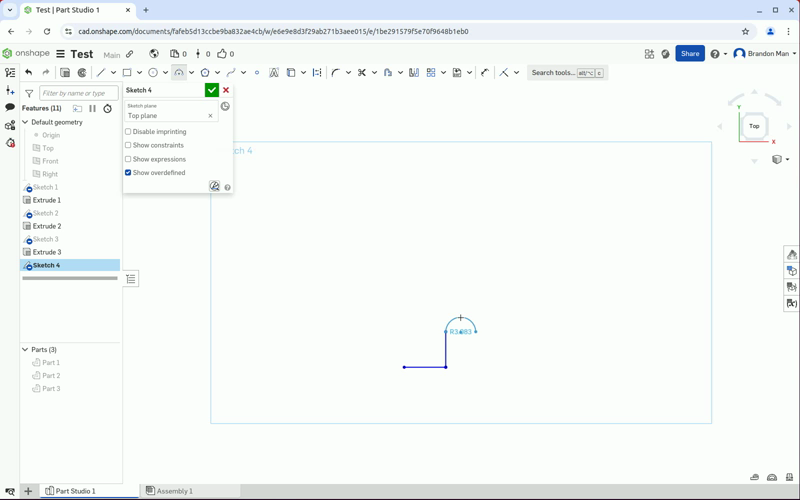
click(460, 317)
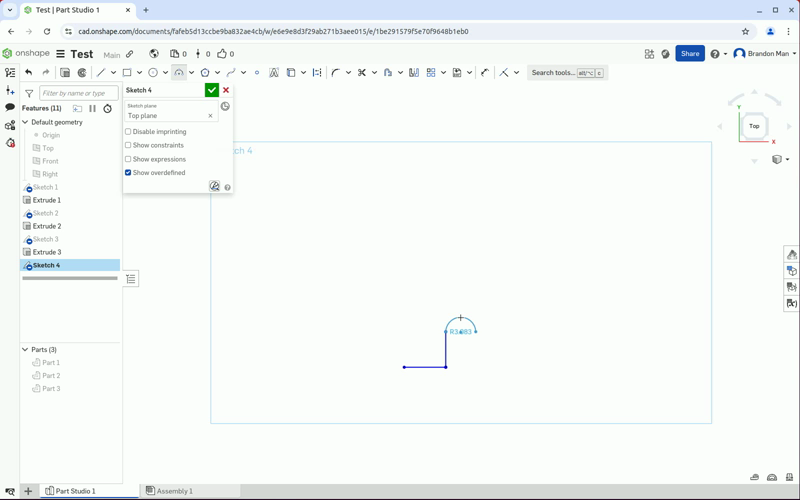
key_up(shift)
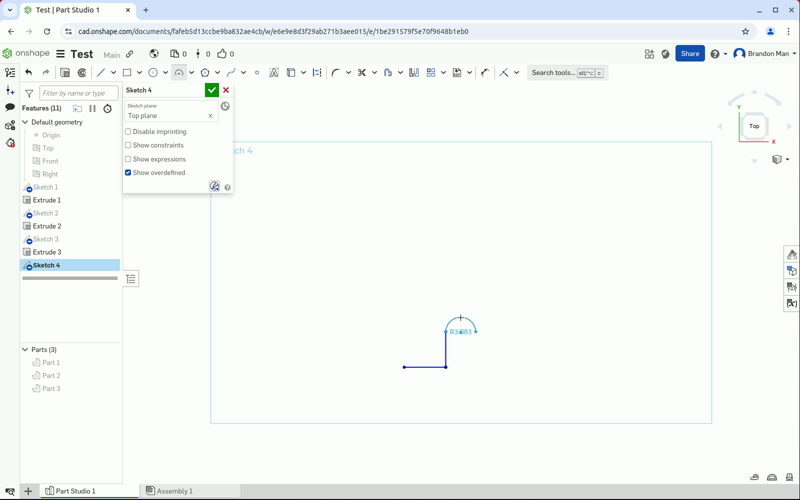
key(esc)
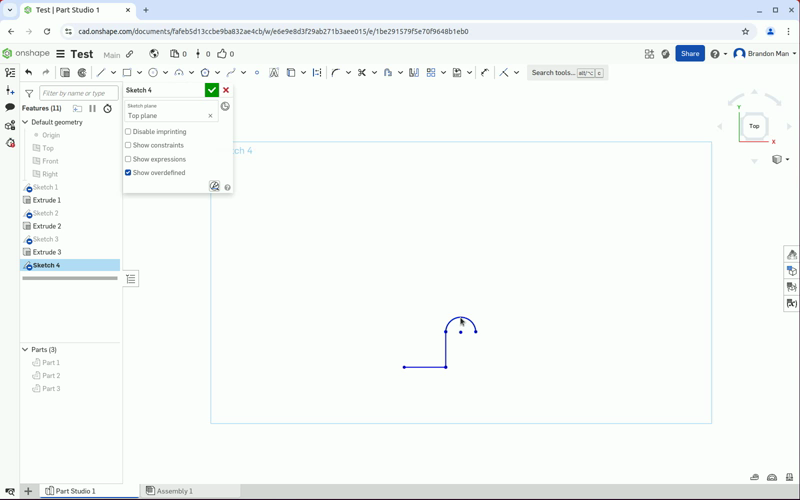
key(l)
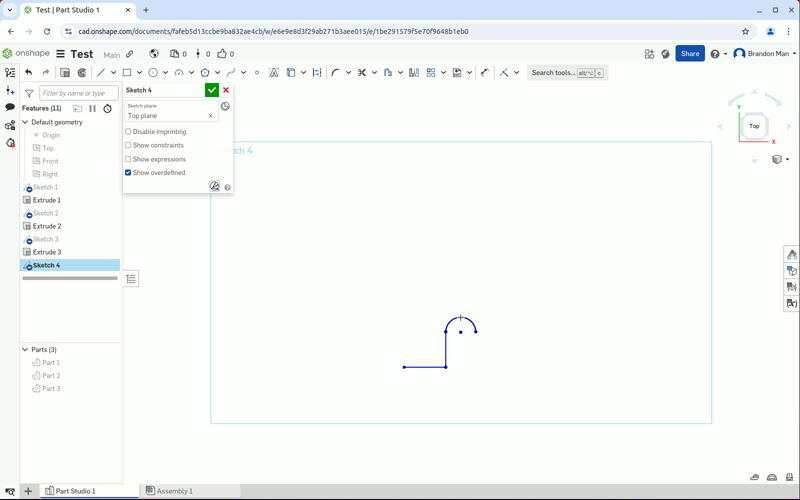
mouse_move(475, 331)
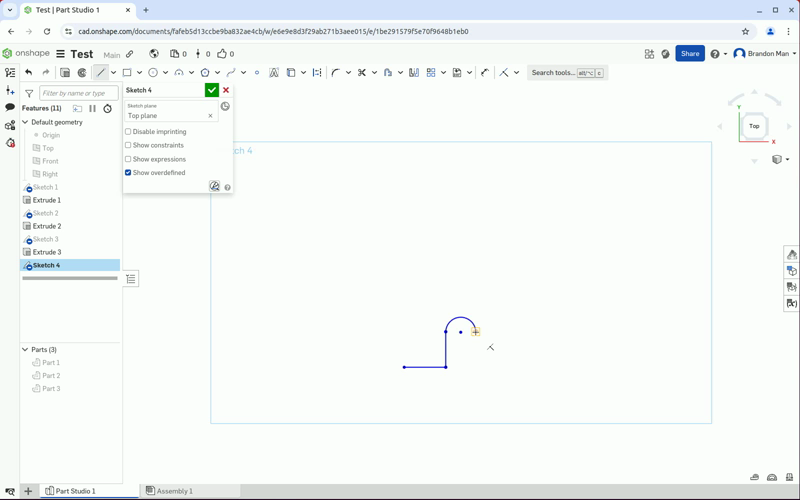
click(475, 331)
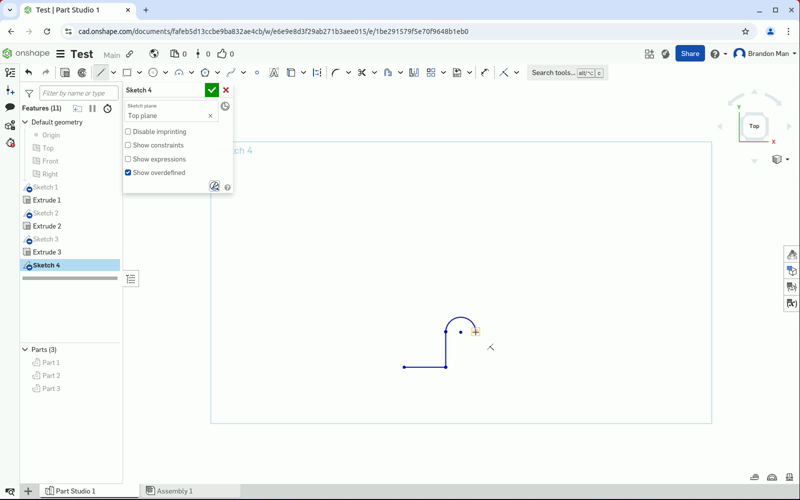
key_down(shift)
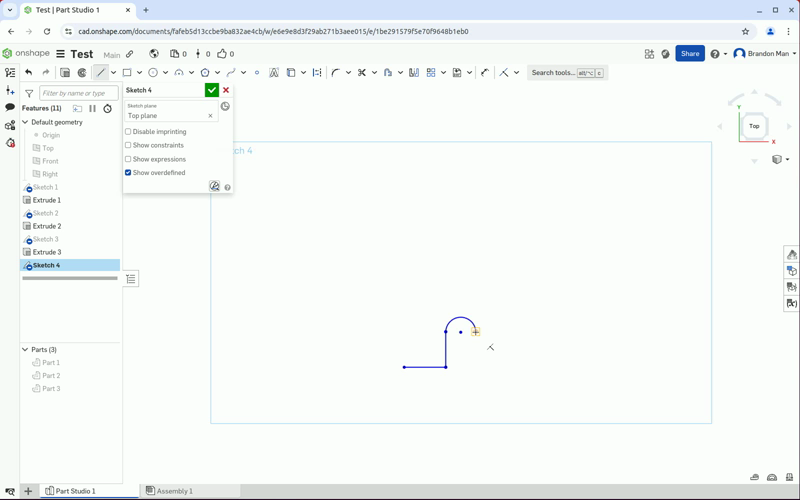
mouse_move(505, 331)
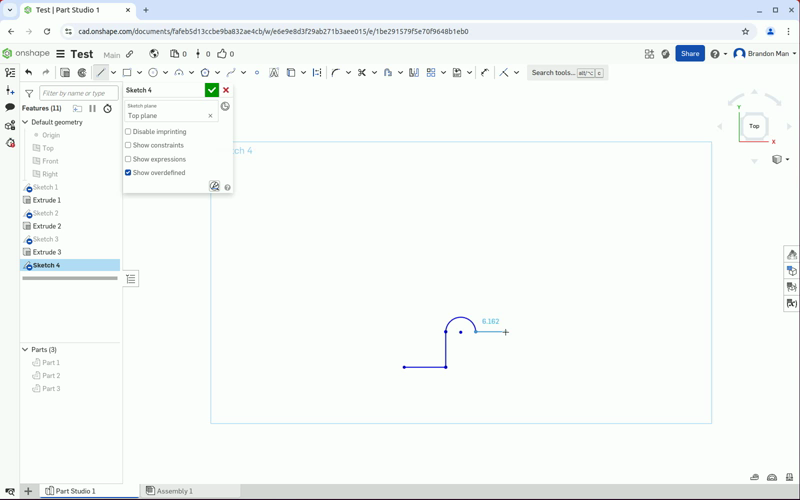
mouse_move(475, 367)
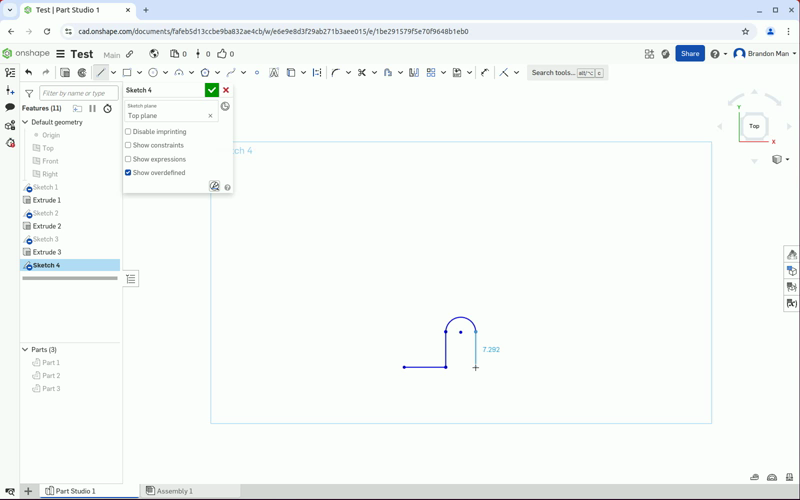
click(475, 367)
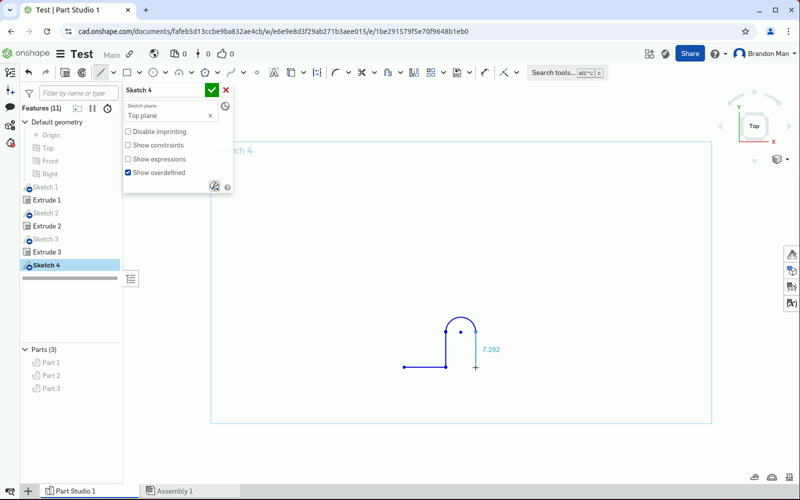
key_up(shift)
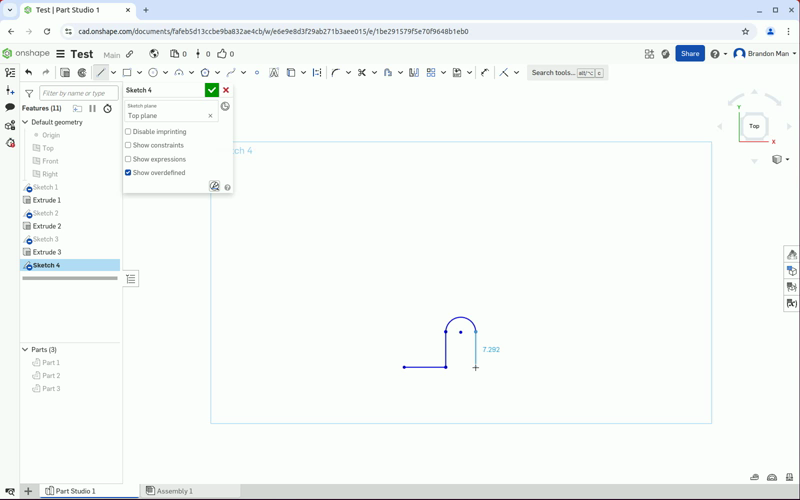
key_down(shift)
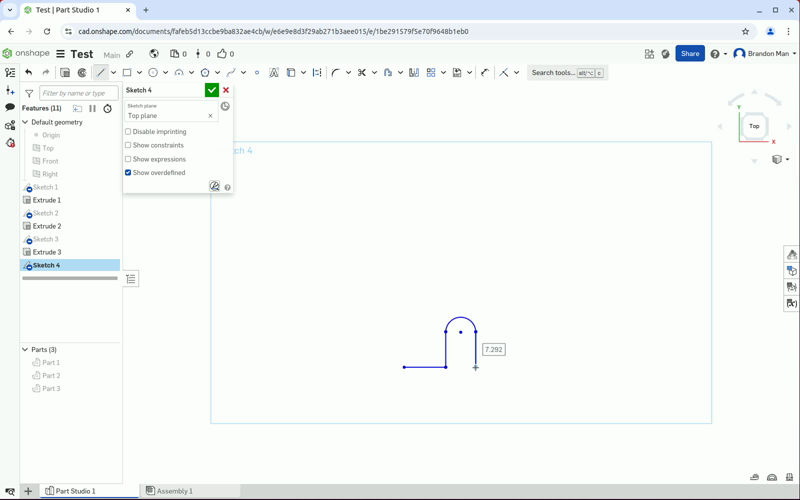
mouse_move(505, 367)
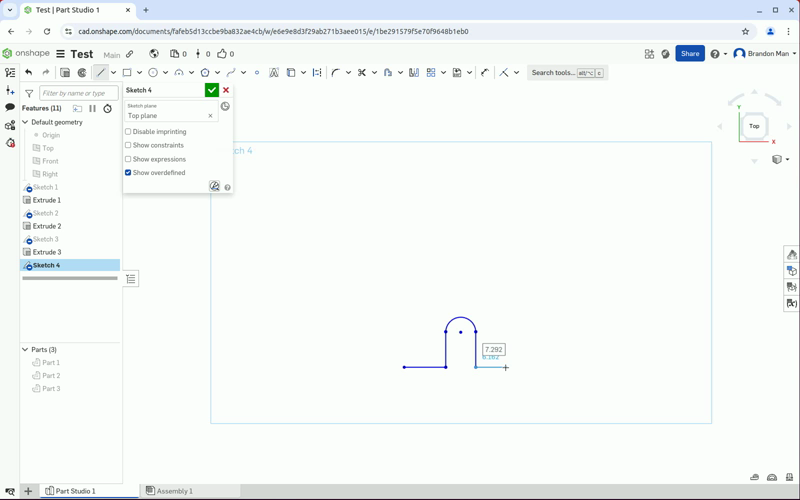
mouse_move(496, 367)
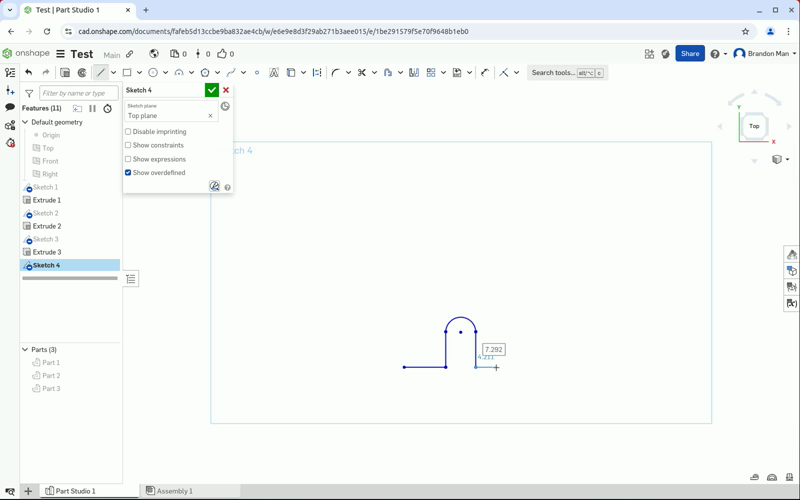
click(496, 367)
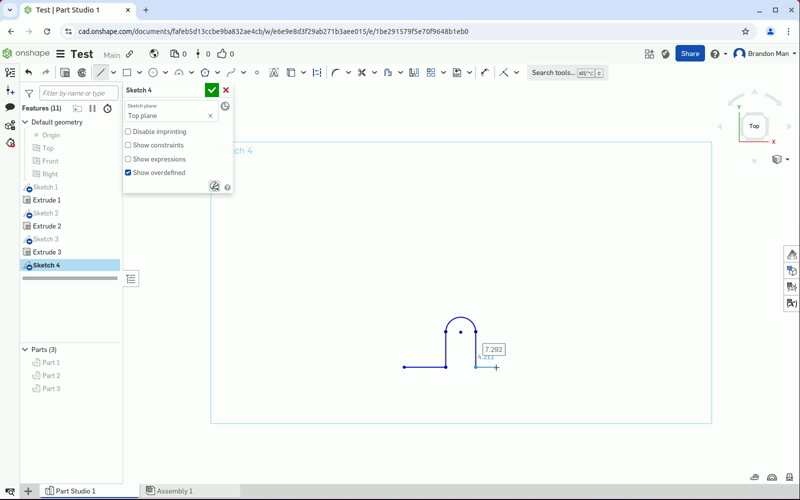
key_up(shift)
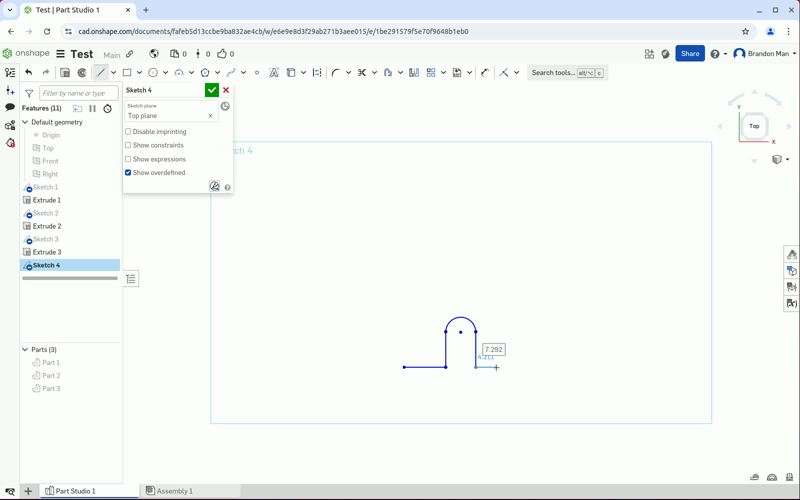
key_down(shift)
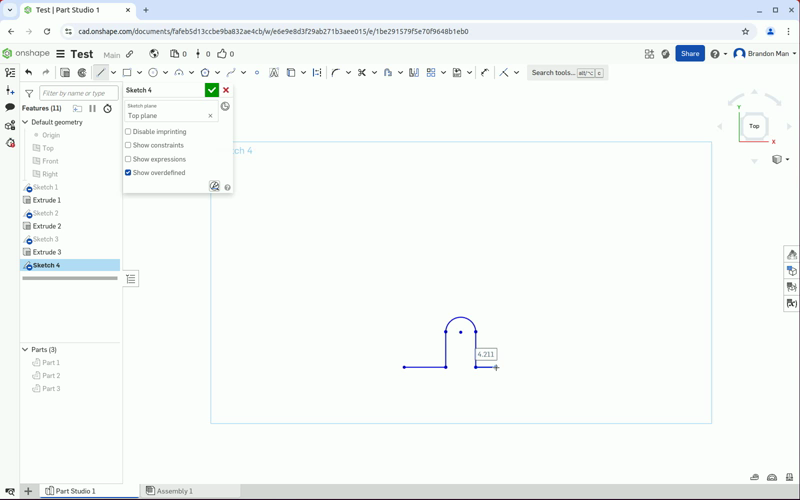
mouse_move(496, 296)
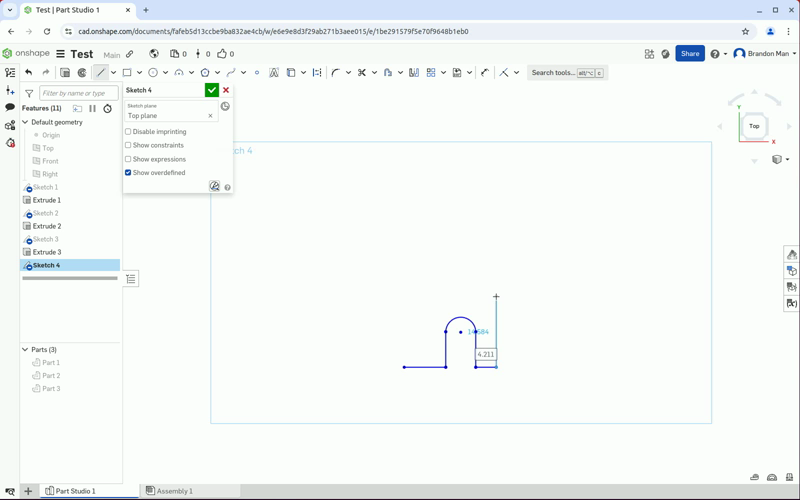
click(496, 296)
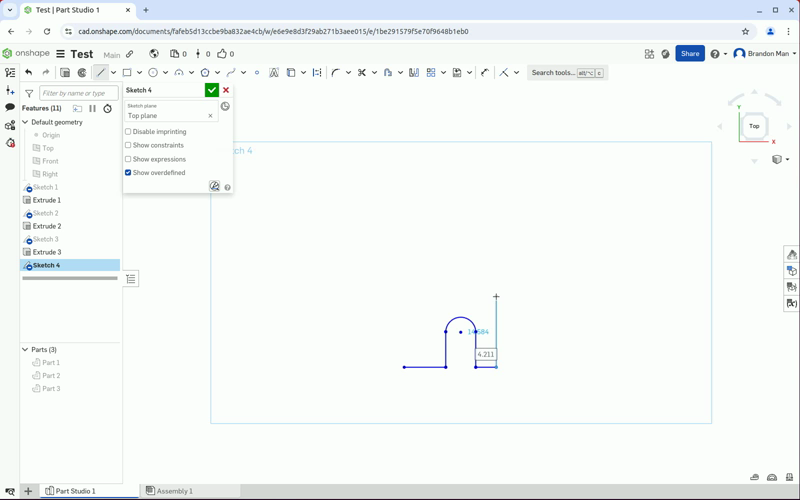
key_up(shift)
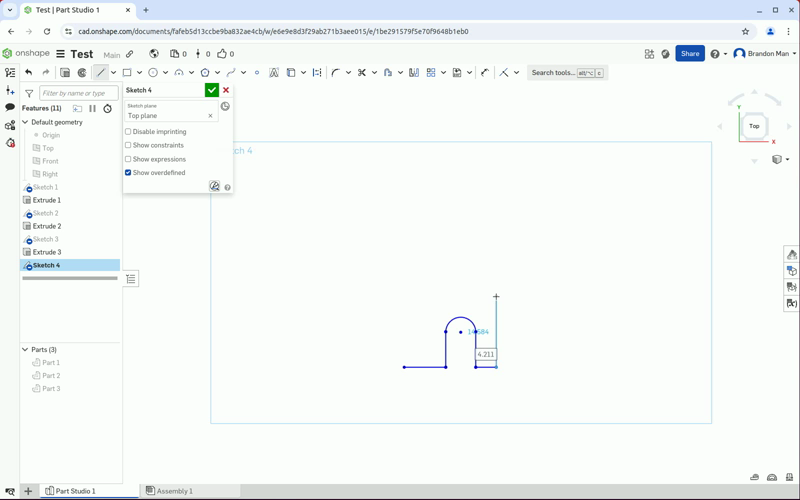
key_down(shift)
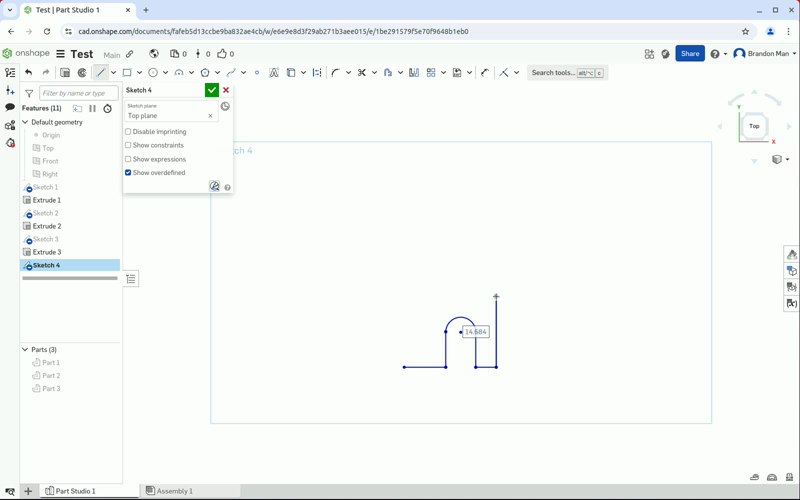
mouse_move(526, 296)
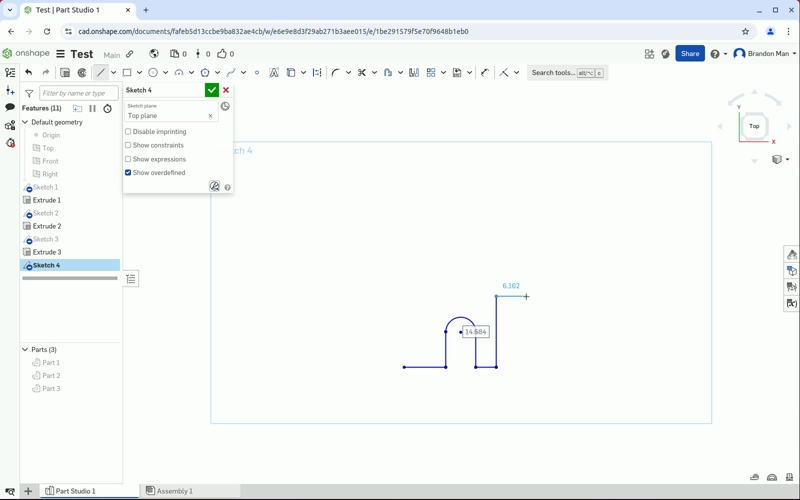
mouse_move(516, 296)
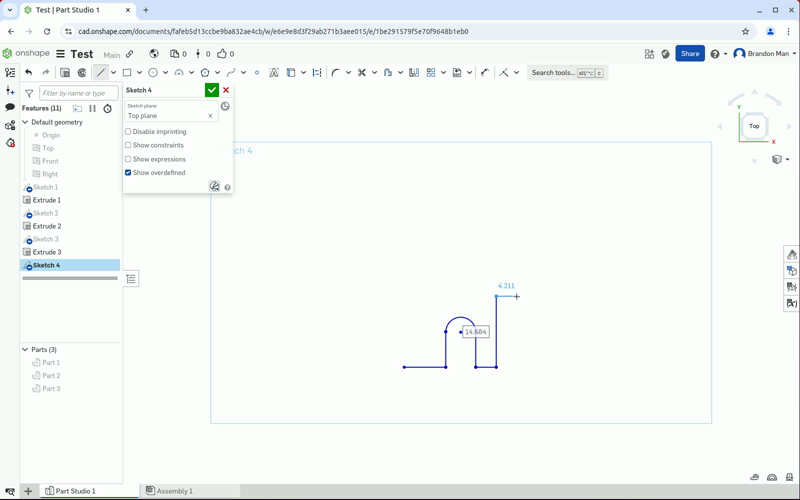
click(516, 296)
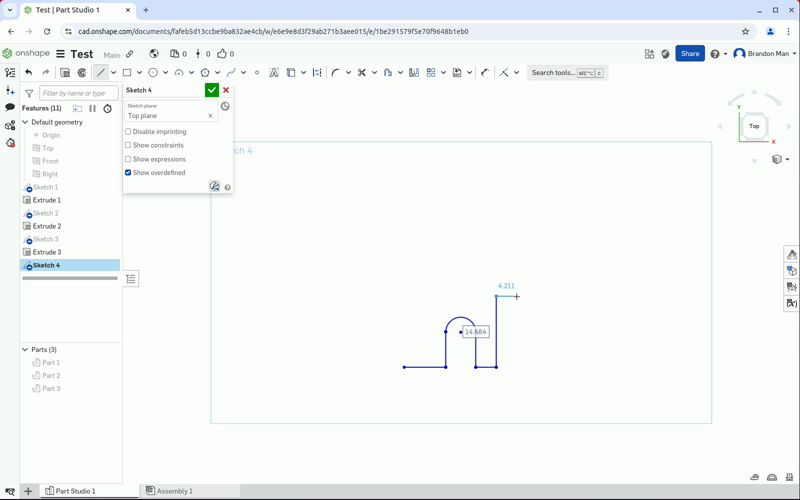
key_up(shift)
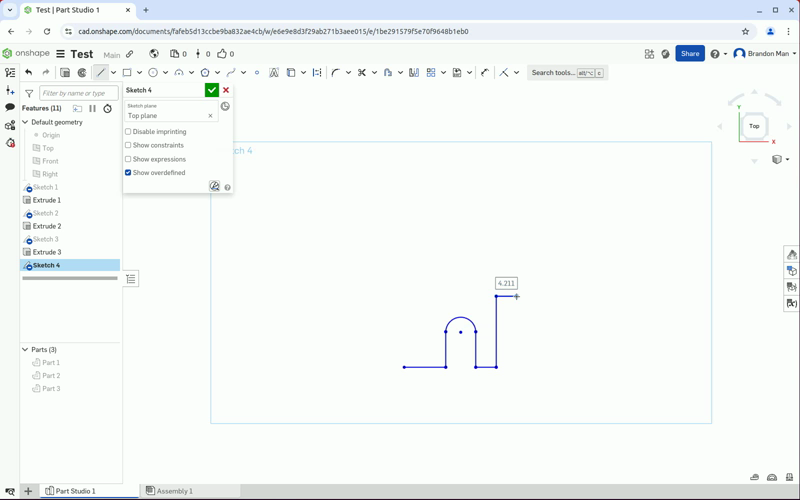
key_down(shift)
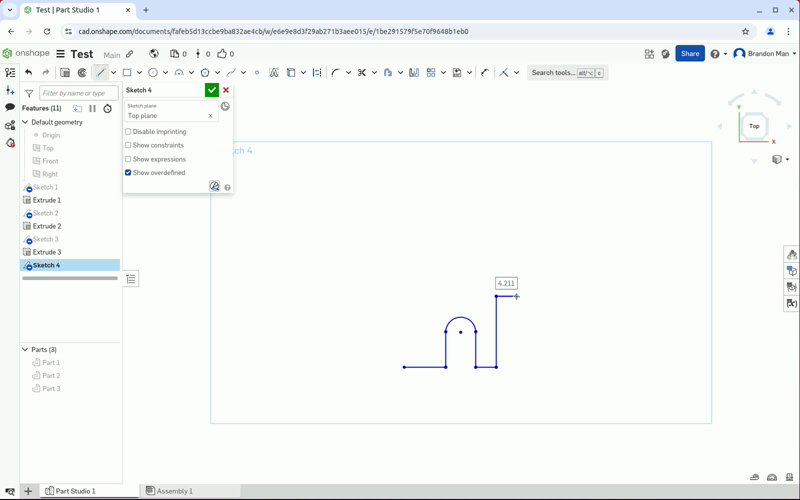
mouse_move(516, 226)
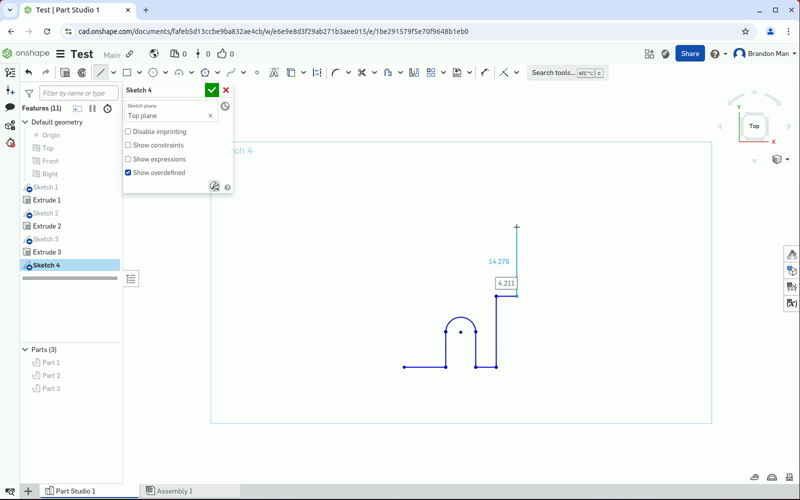
click(516, 226)
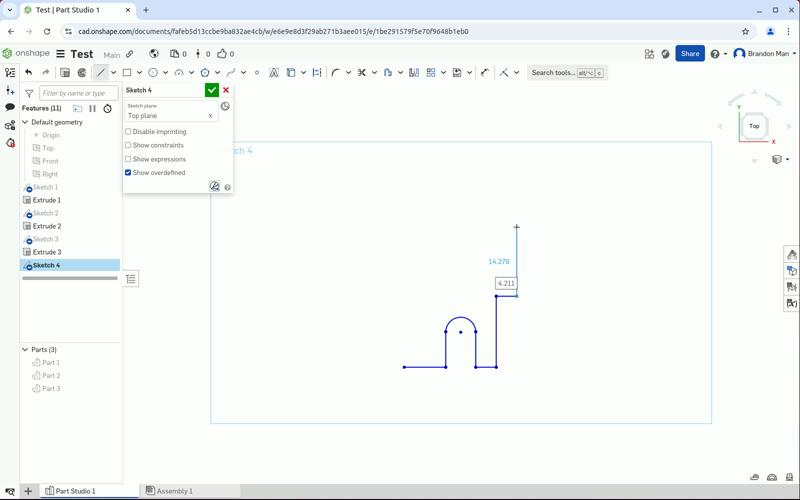
key_up(shift)
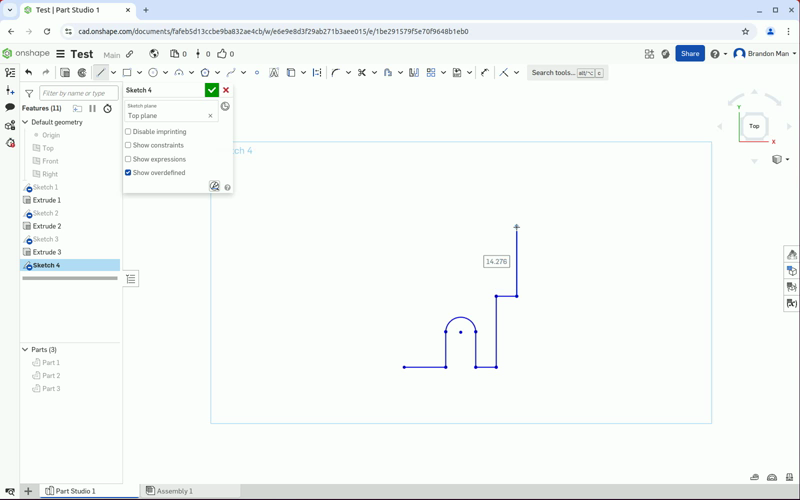
key_down(shift)
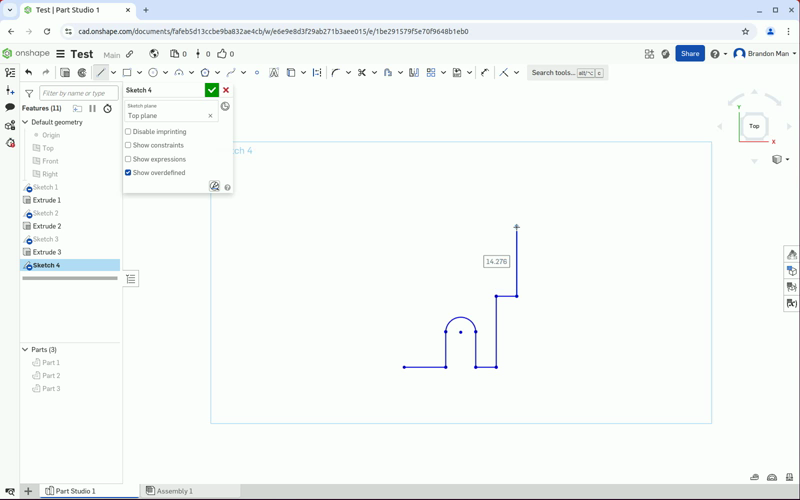
mouse_move(404, 226)
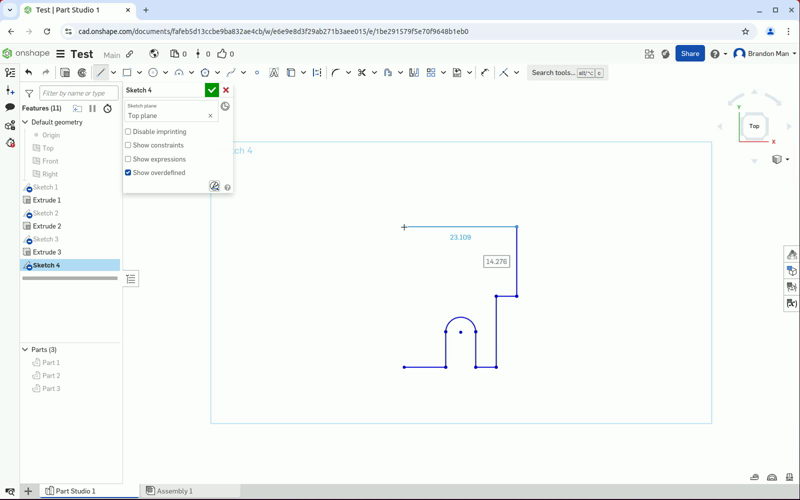
click(404, 226)
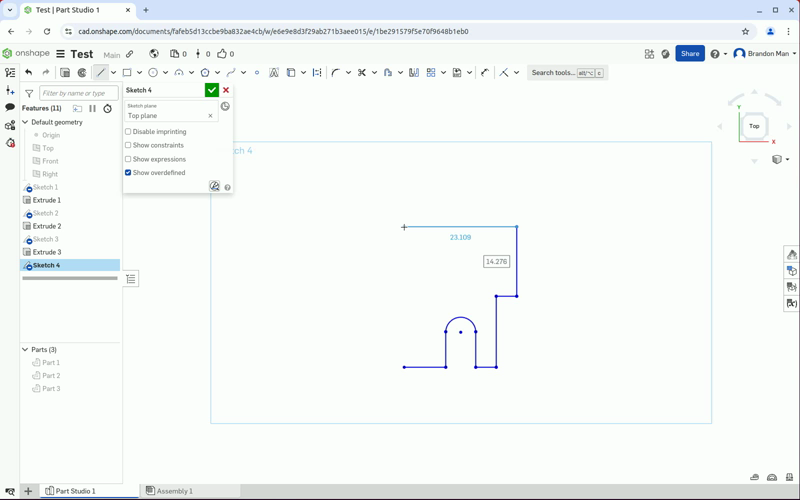
key_up(shift)
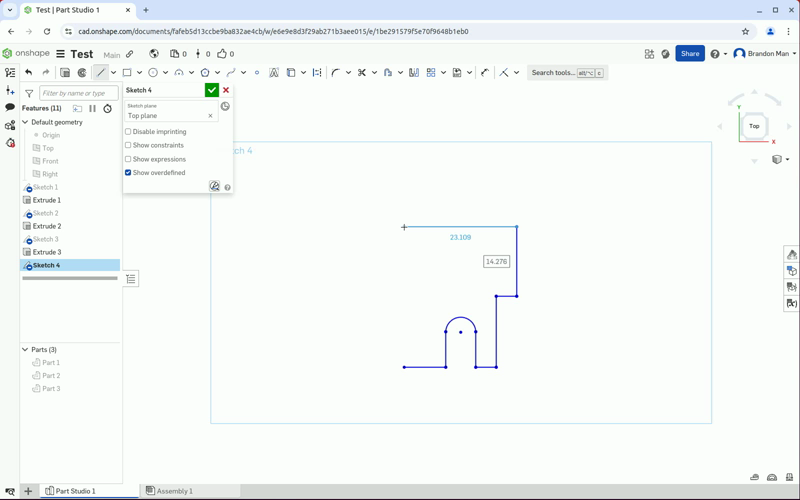
key_down(shift)
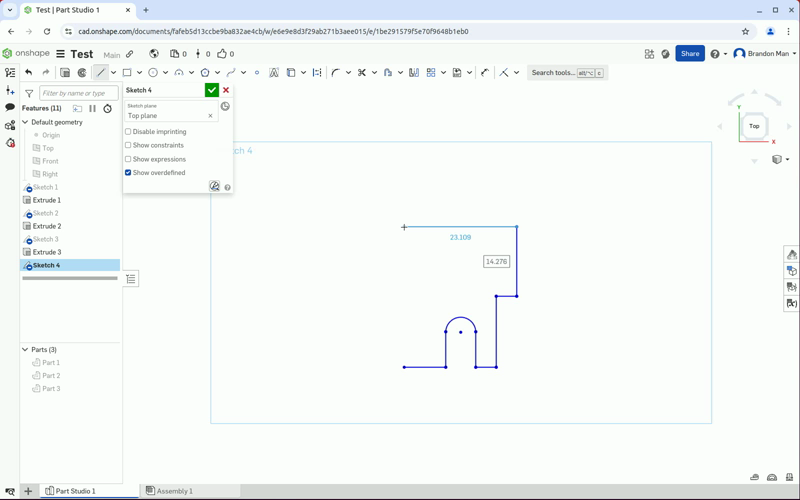
mouse_move(404, 367)
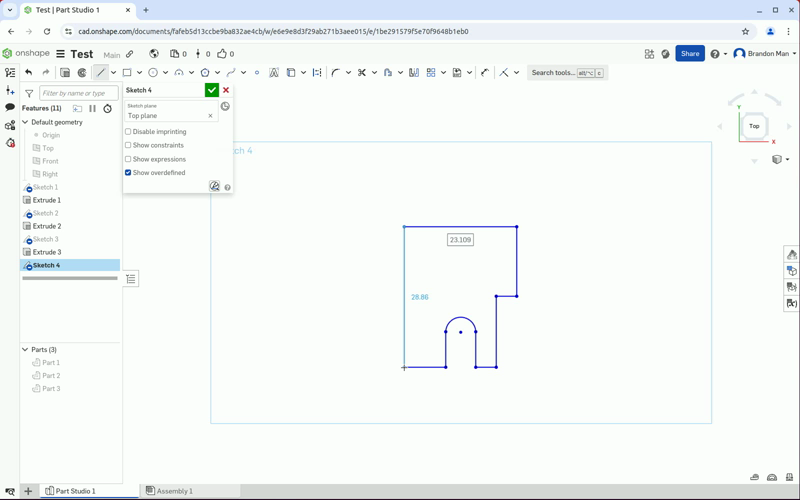
key_up(shift)
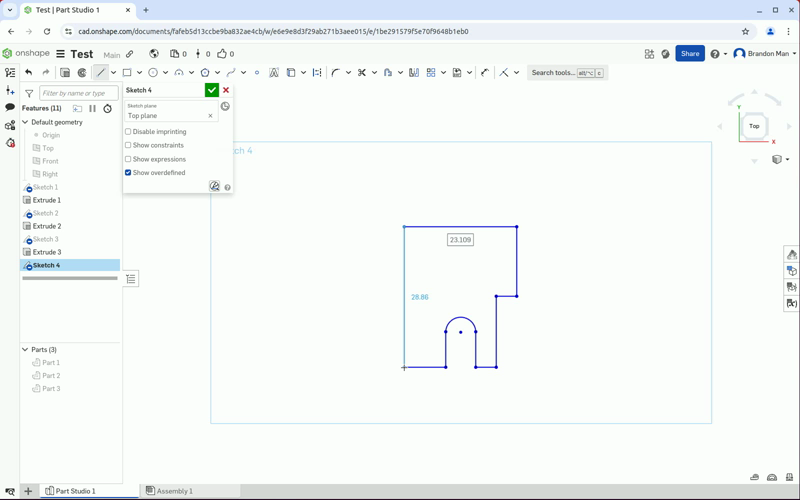
click(404, 367)
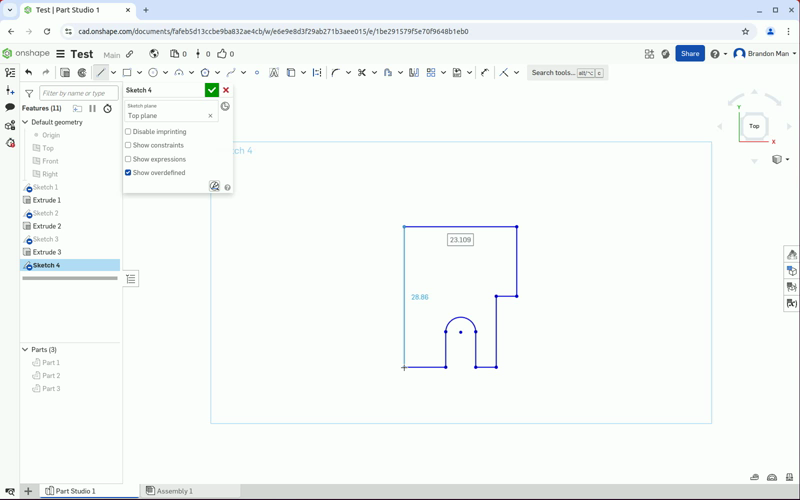
key(esc)
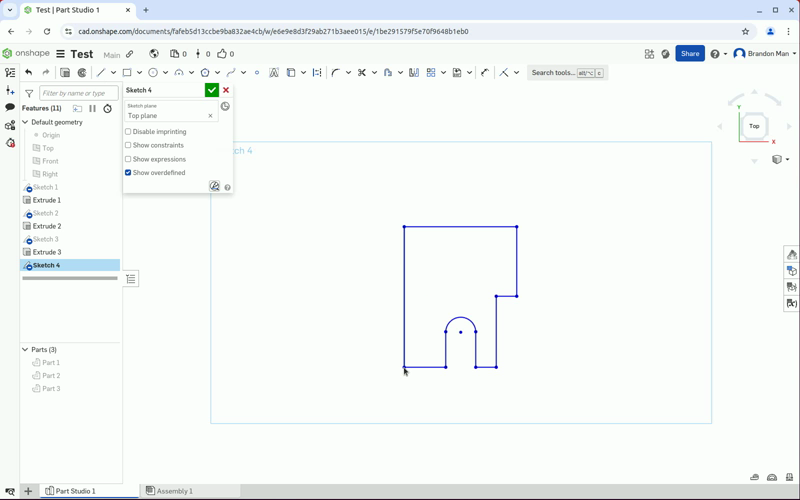
mouse_move(436, 292)
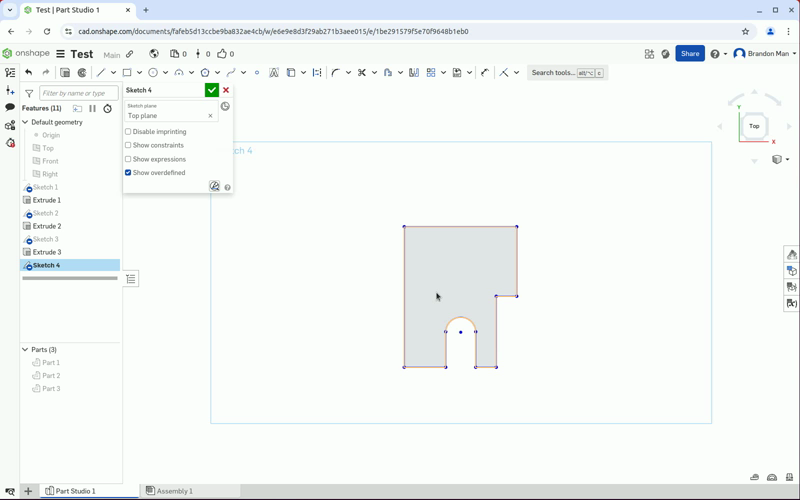
scroll(6)
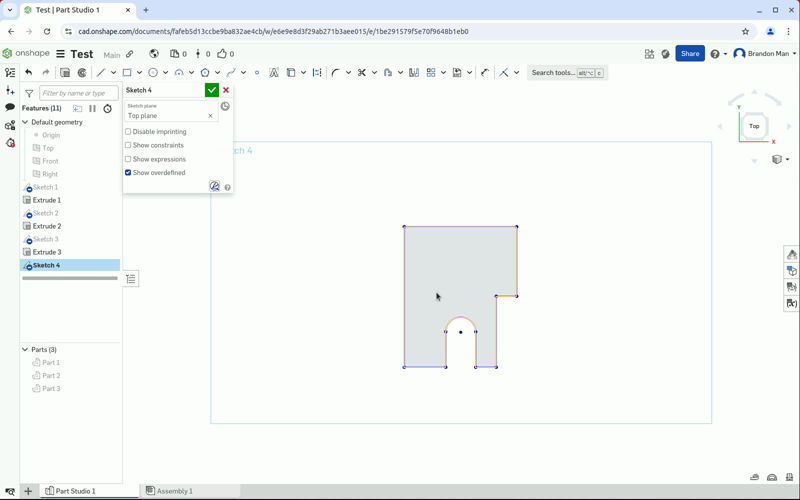
scroll(6)
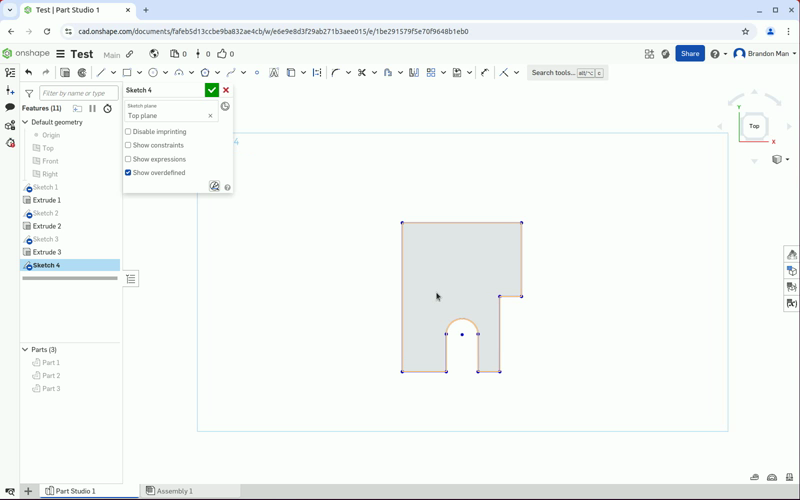
scroll(6)
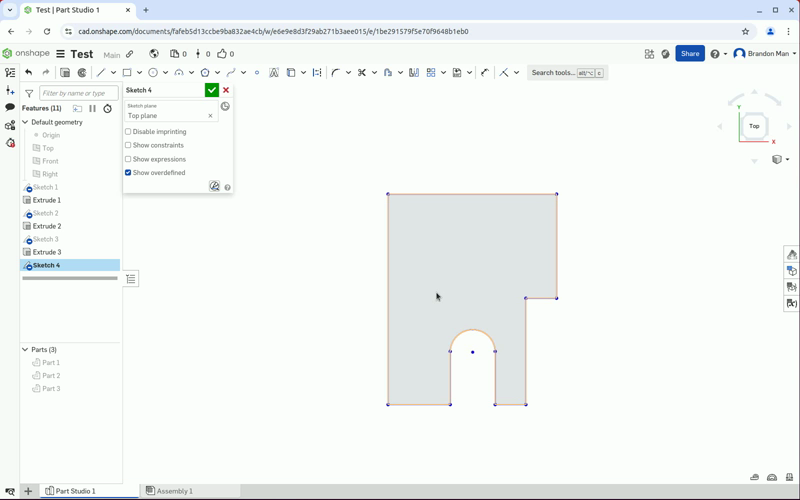
scroll(6)
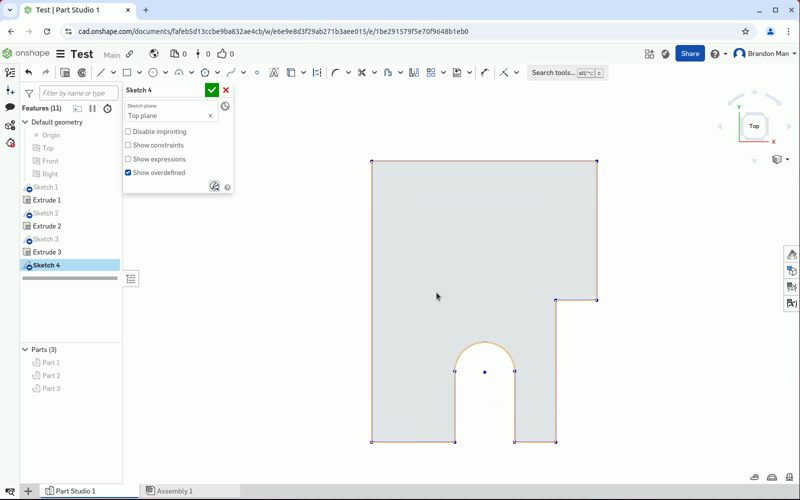
scroll(6)
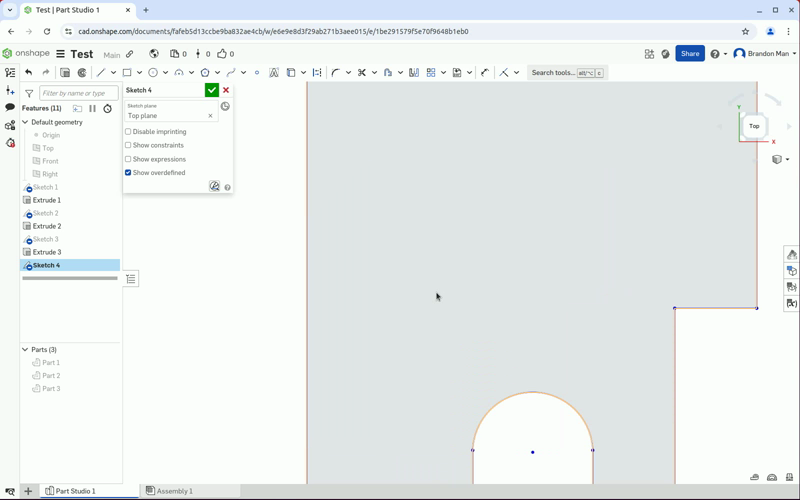
scroll(6)
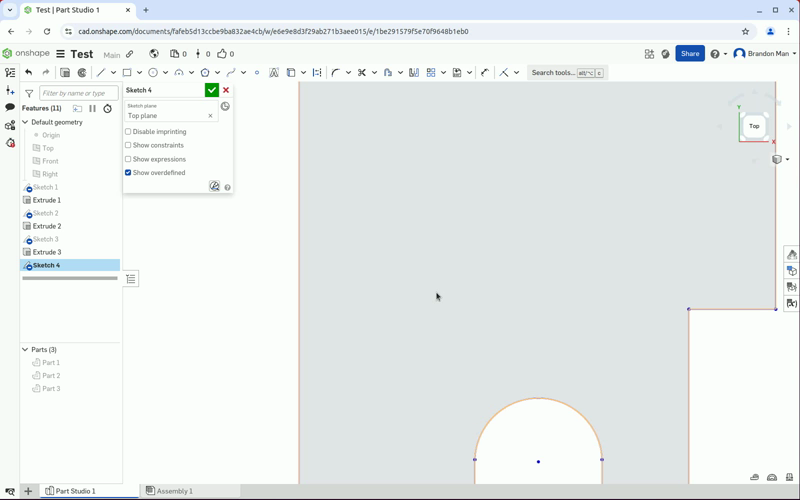
scroll(6)
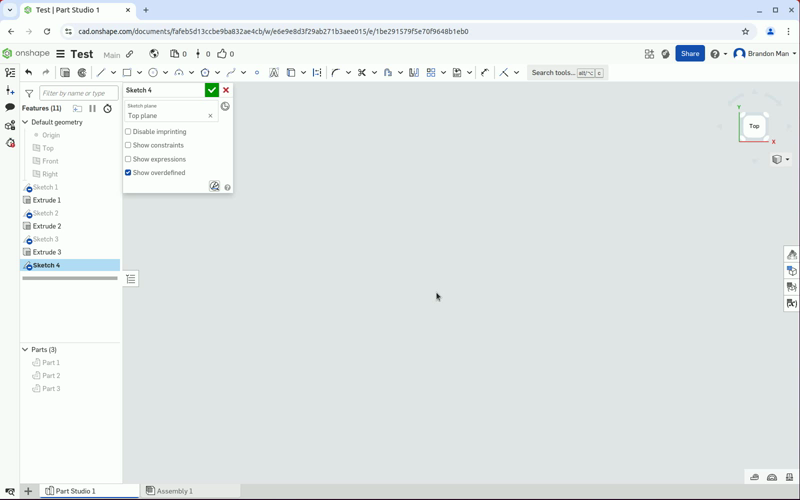
click(436, 292)
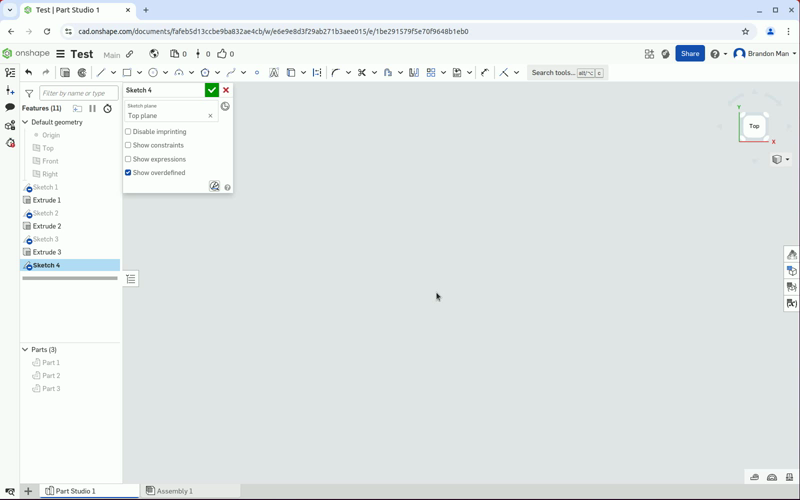
scroll(-6)
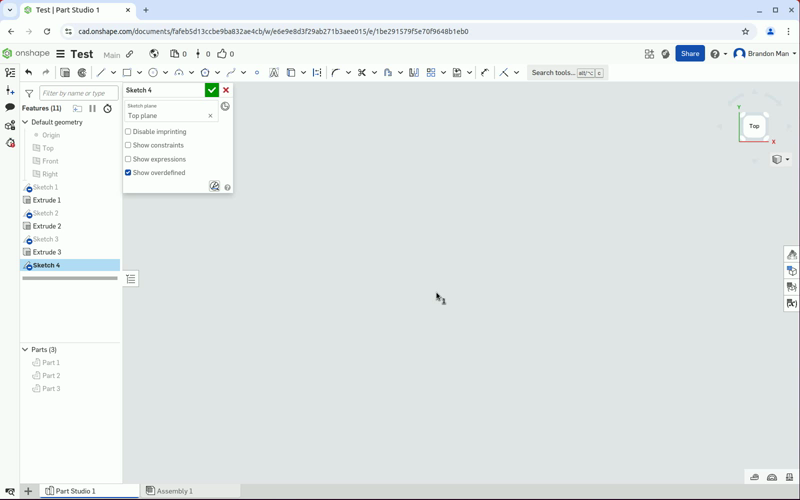
scroll(-6)
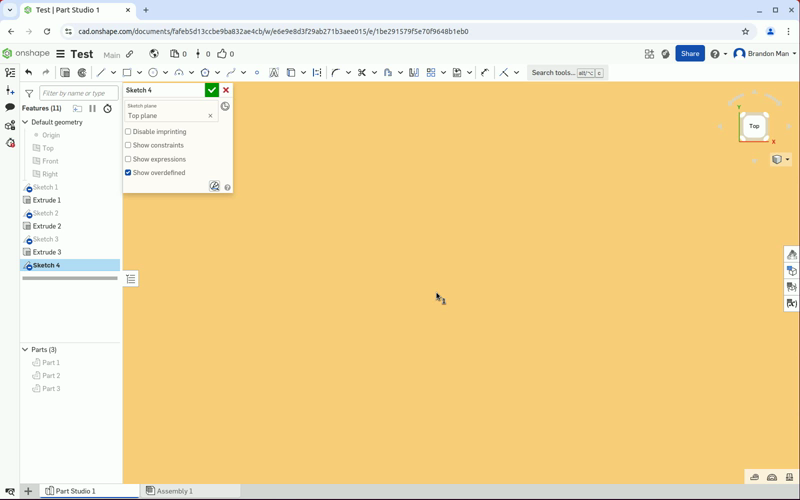
scroll(-6)
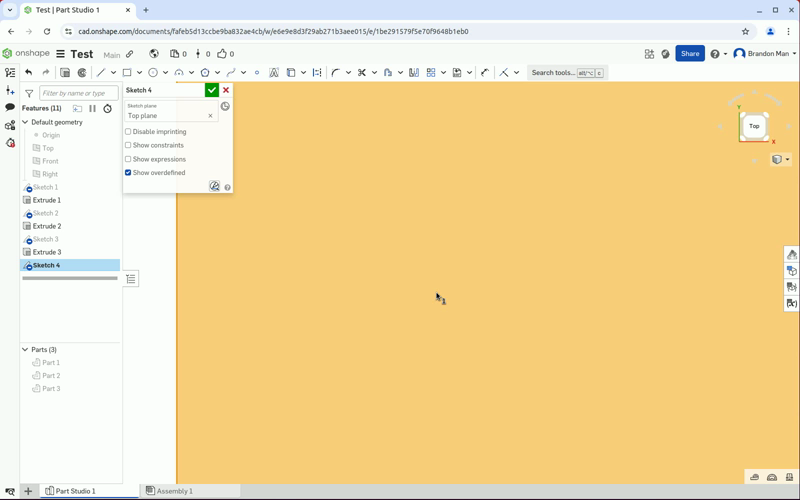
scroll(-6)
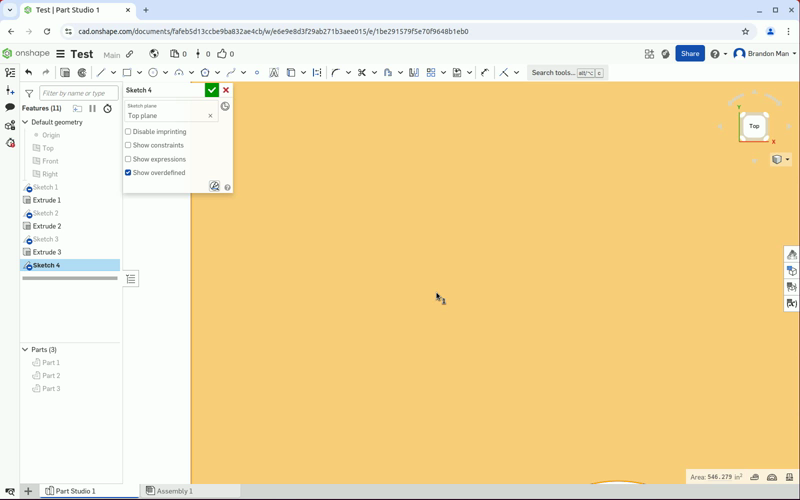
scroll(-6)
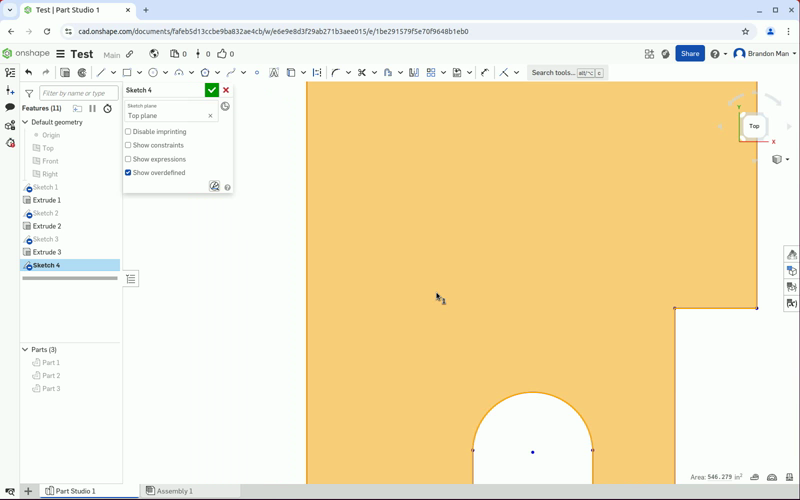
scroll(-6)
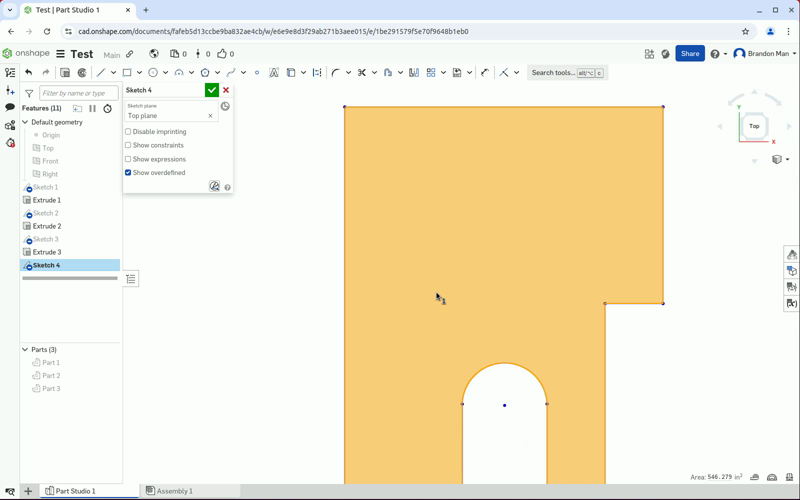
scroll(-6)
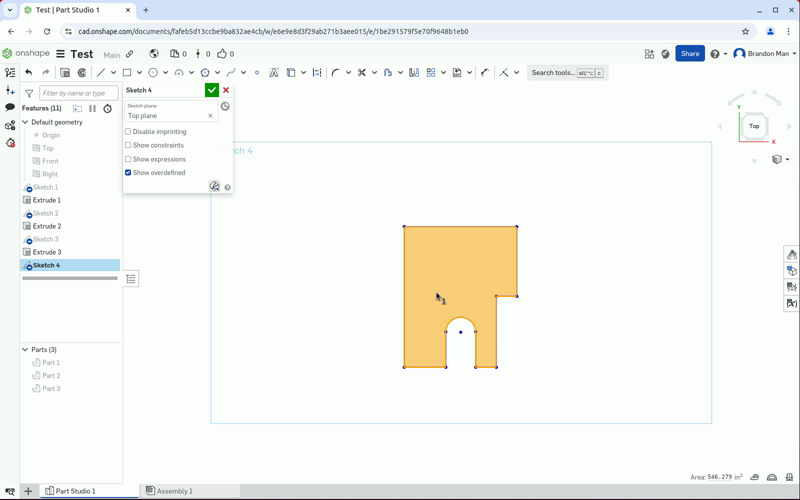
mouse_move(73, 352)
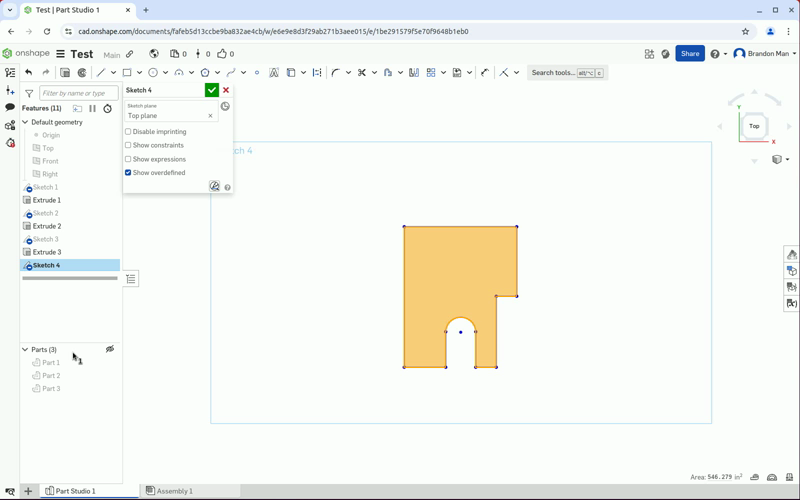
key(shift+y)
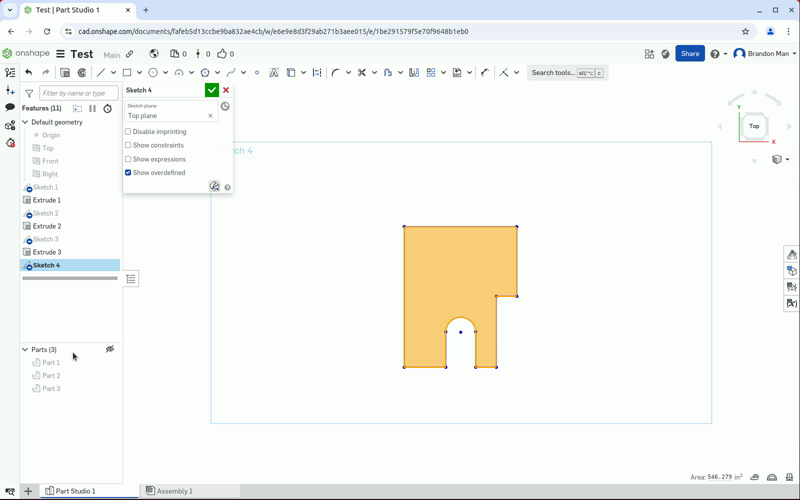
key(shift+e)
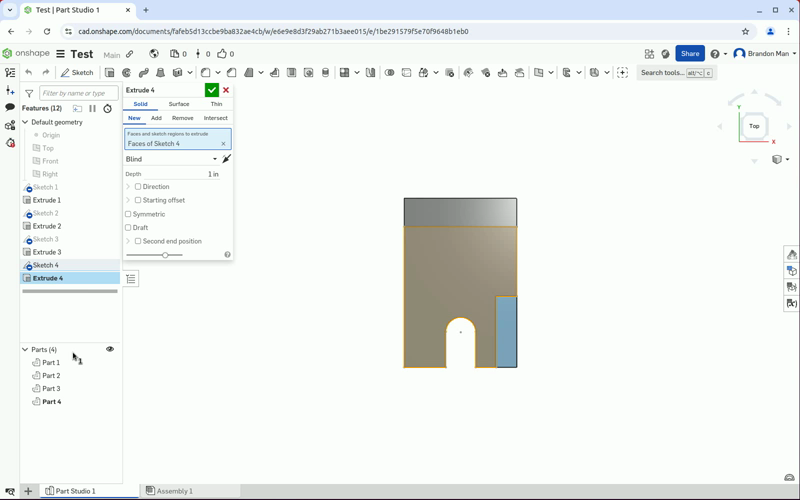
mouse_move(143, 106)
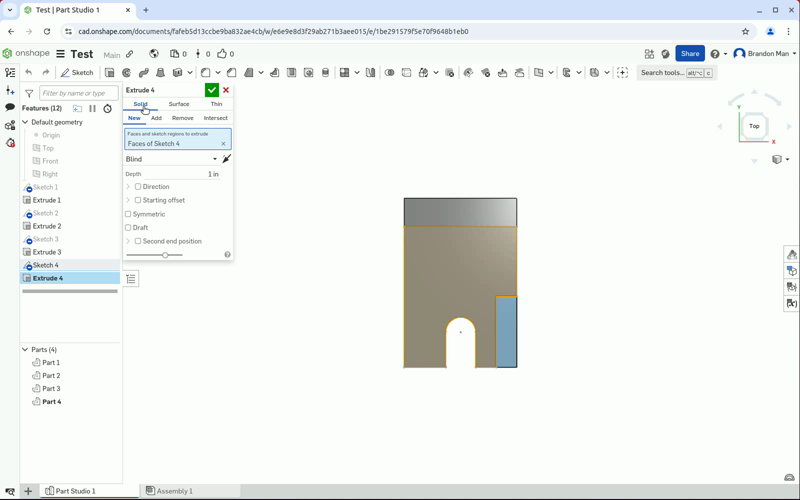
click(143, 106)
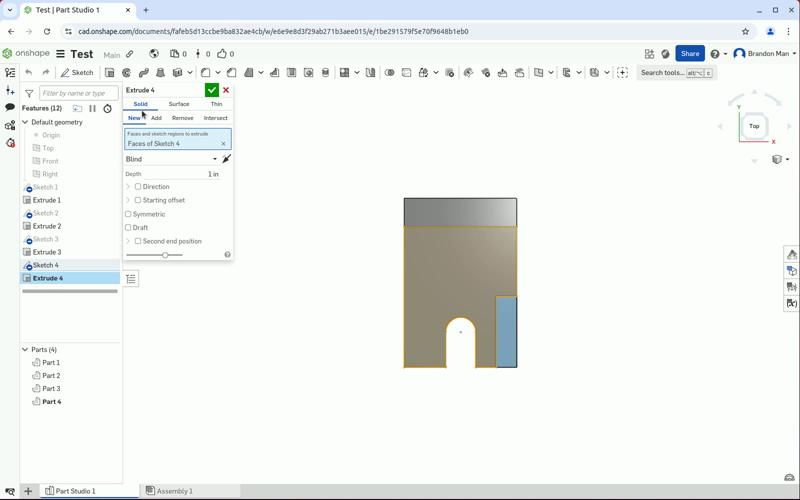
mouse_move(137, 120)
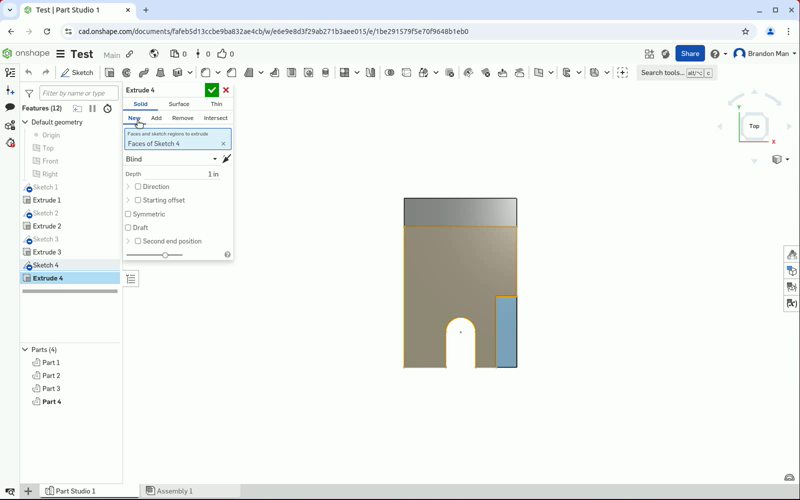
click(137, 120)
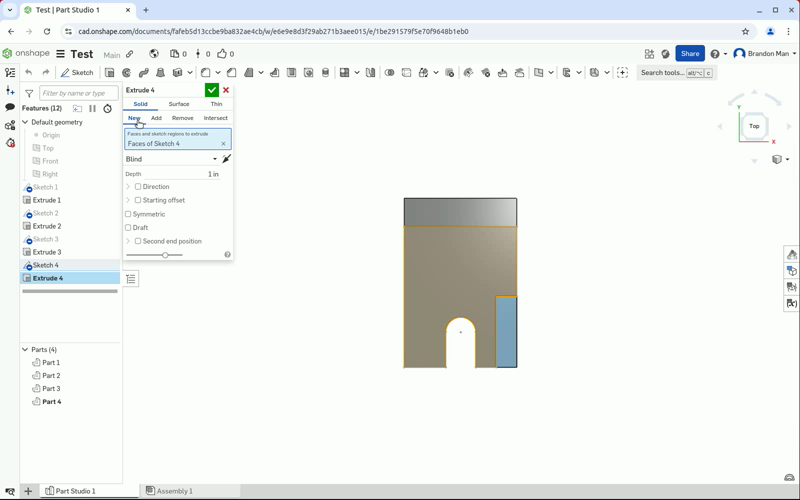
key(tab, 4)
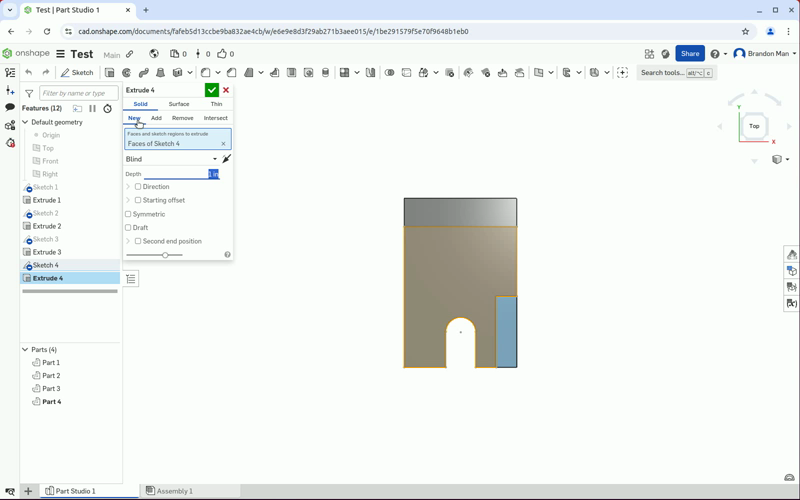
text(5.777)
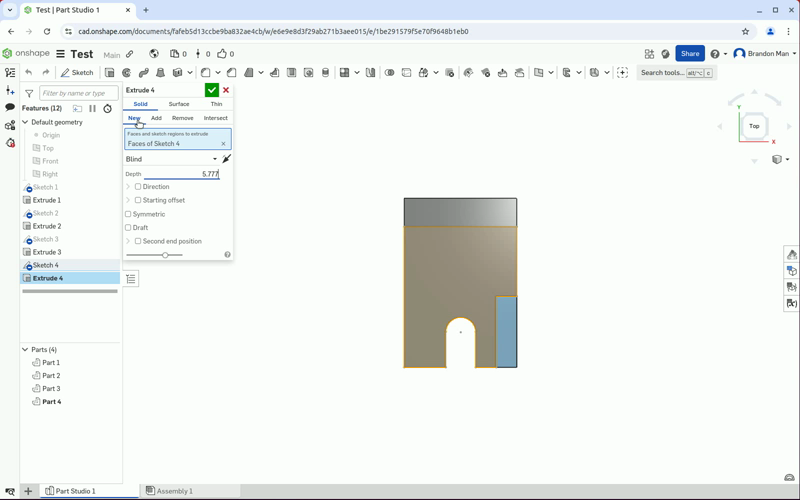
key(enter)
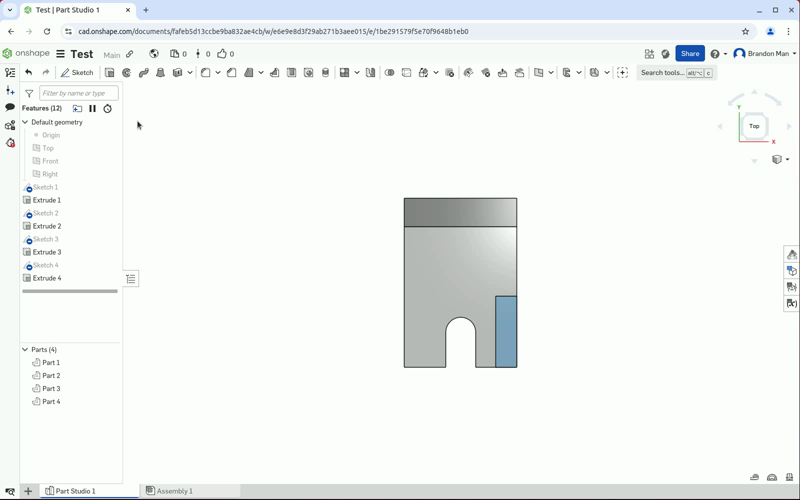
key(shift+h)
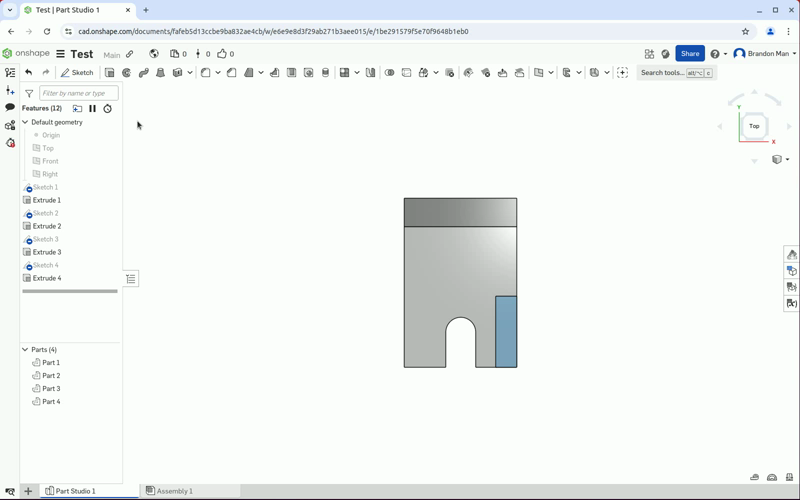
key(shift+h)
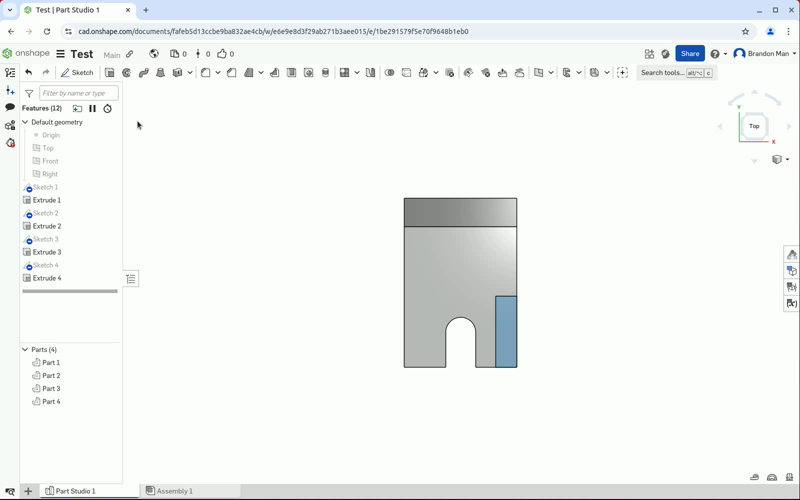
mouse_move(73, 189)
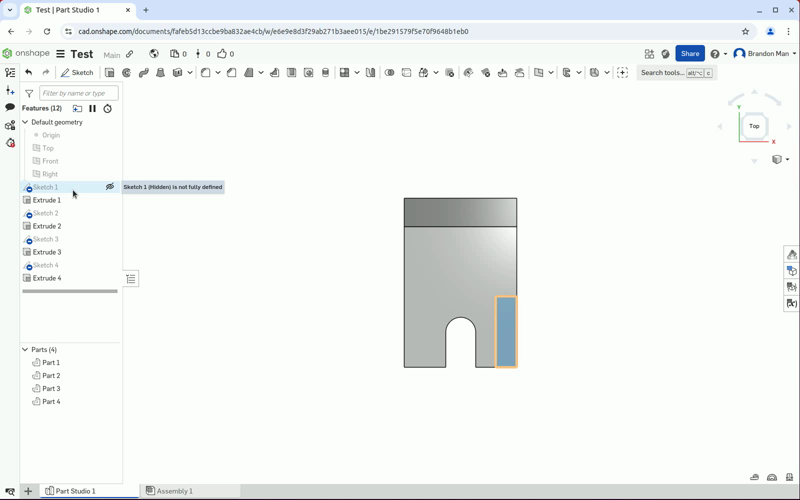
click(73, 189)
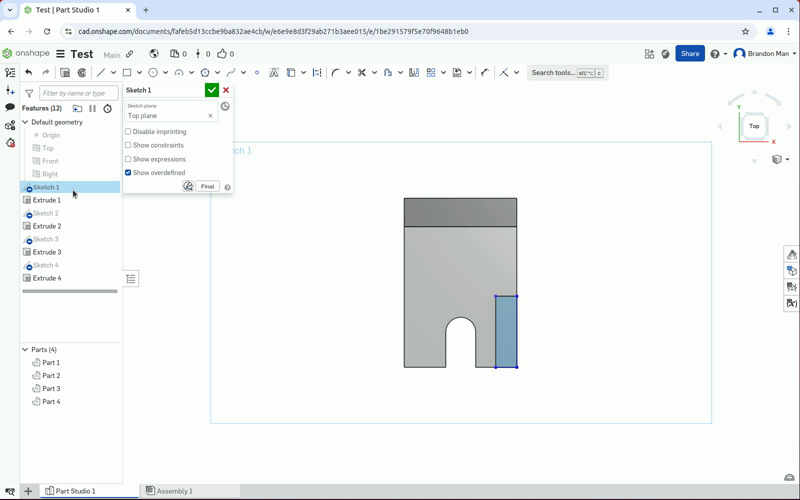
mouse_move(229, 92)
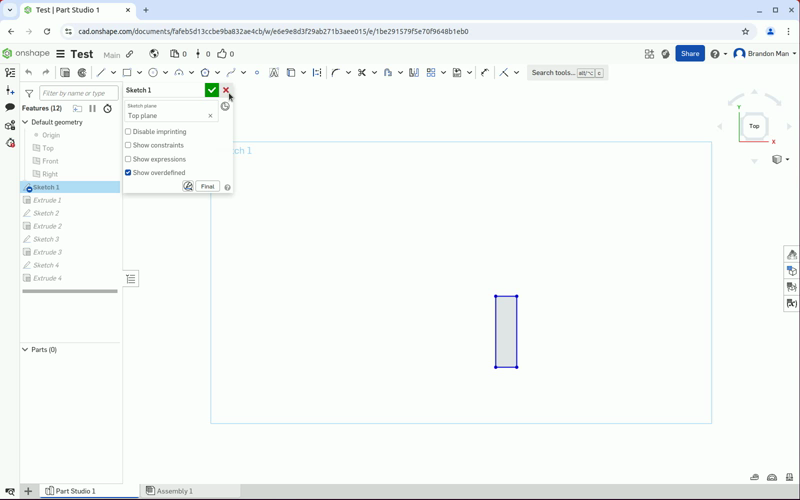
click(229, 92)
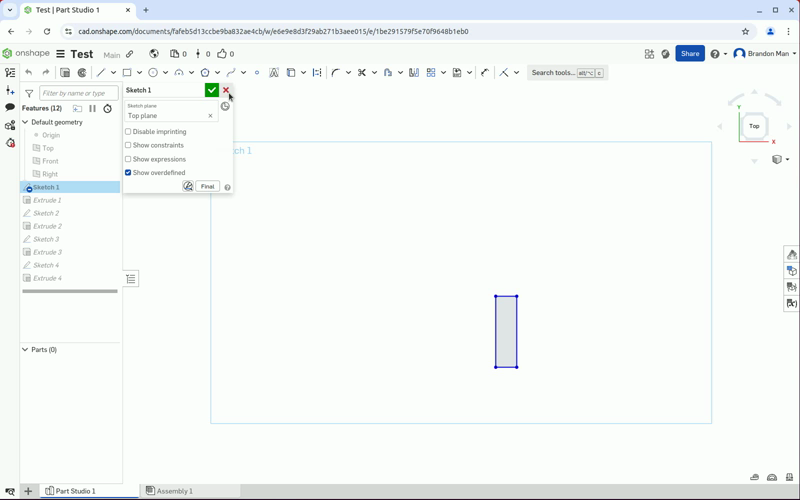
key(shift+s)
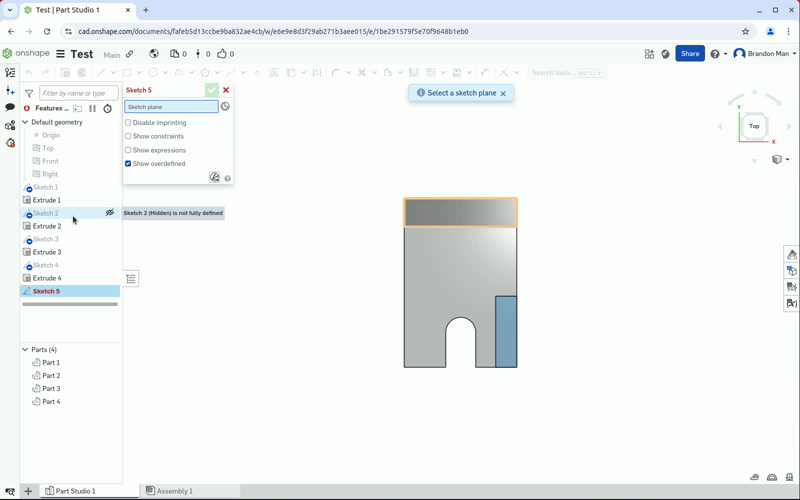
scroll(3)
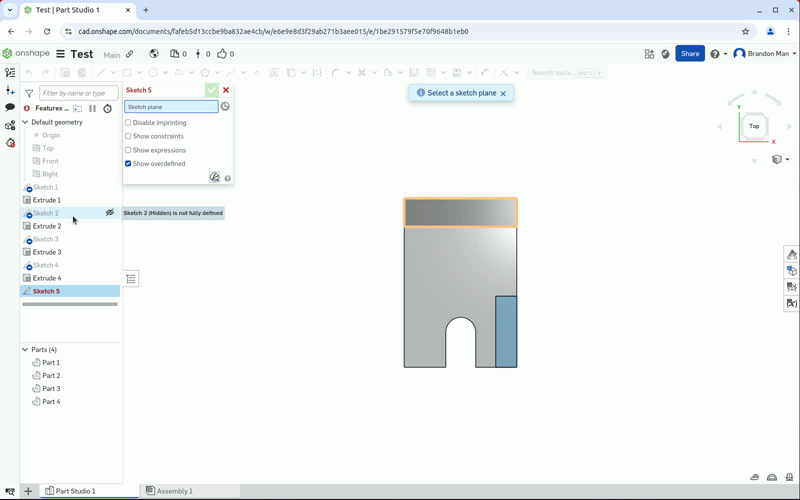
mouse_move(73, 150)
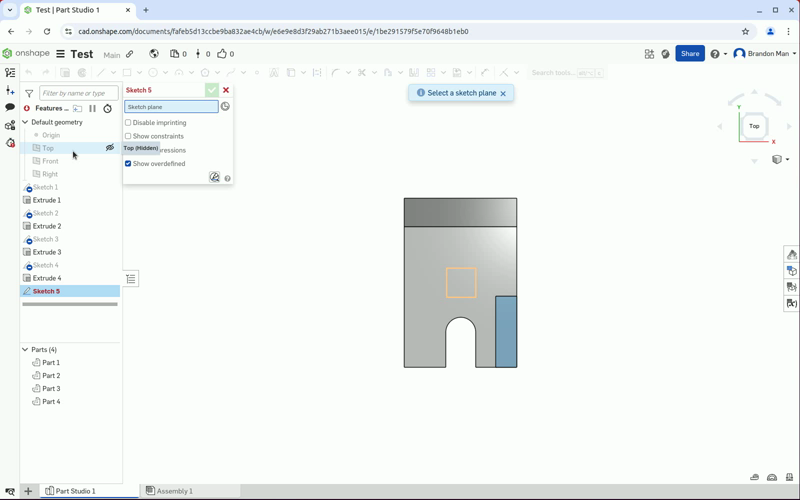
click(73, 150)
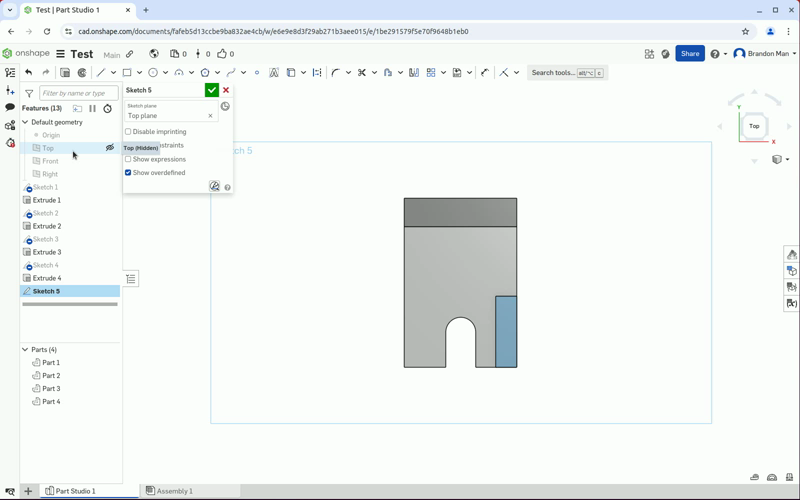
mouse_move(73, 352)
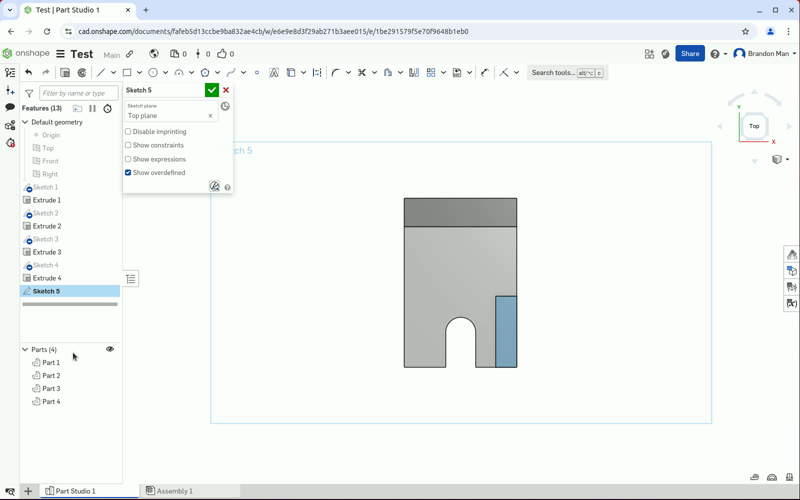
key(y)
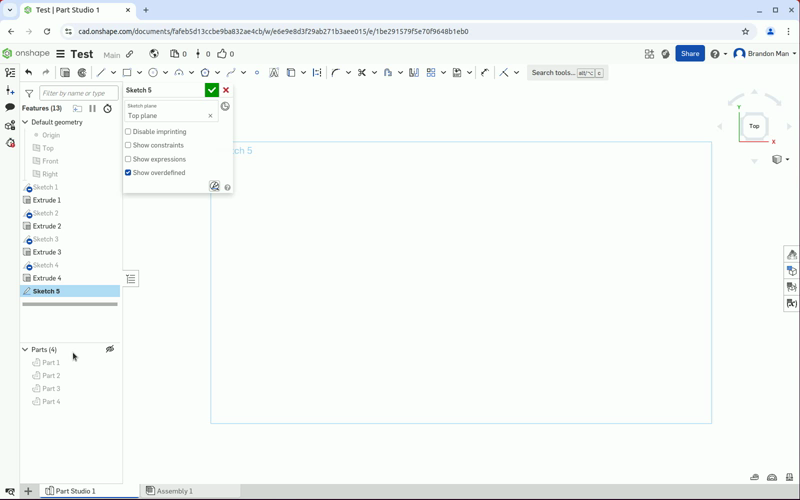
key(l)
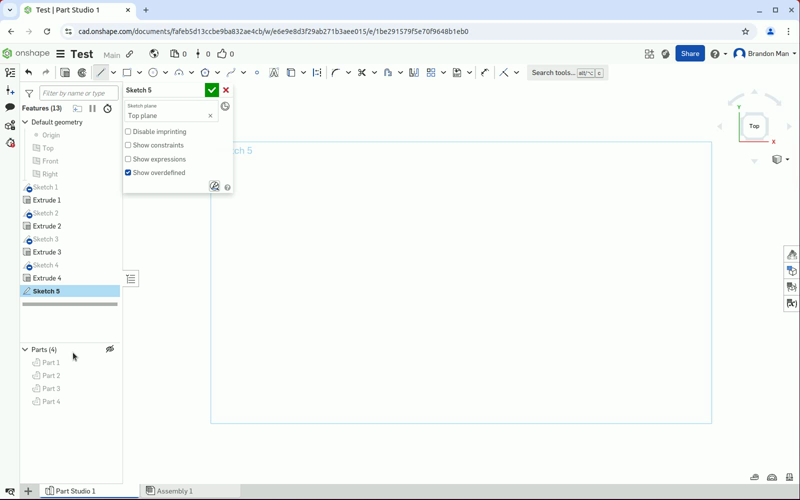
key_down(shift)
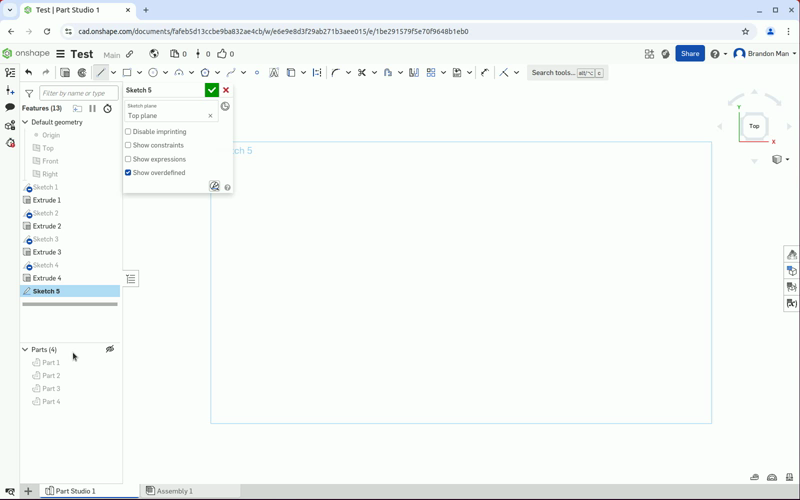
mouse_move(404, 226)
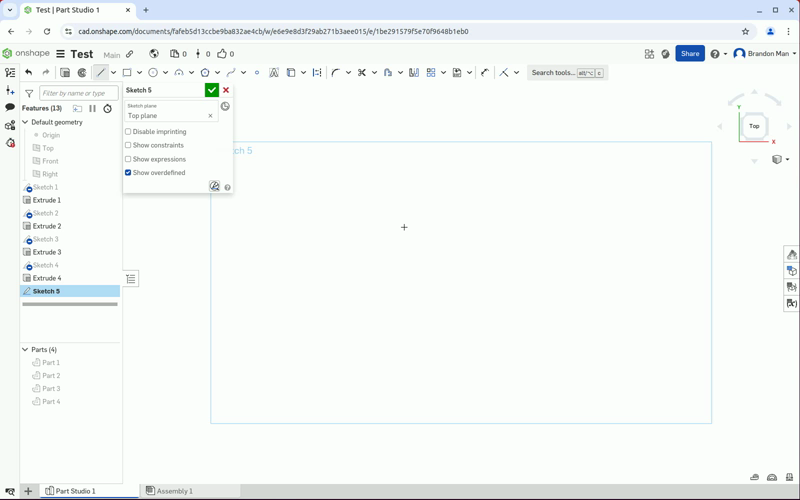
click(404, 226)
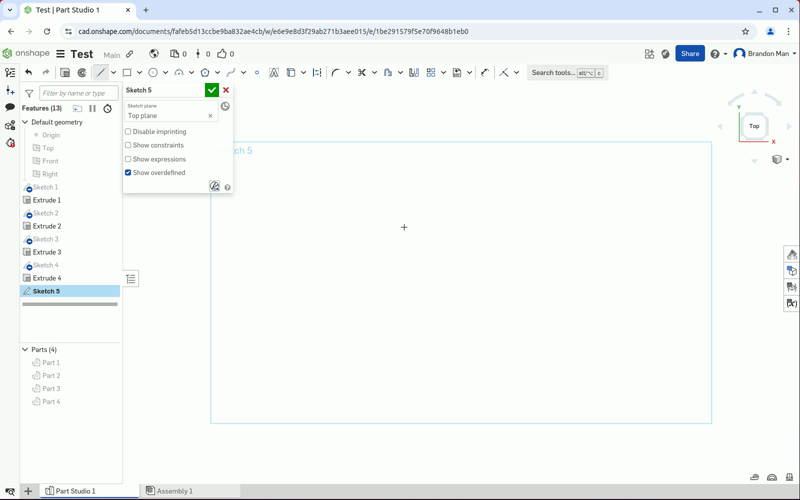
key_up(shift)
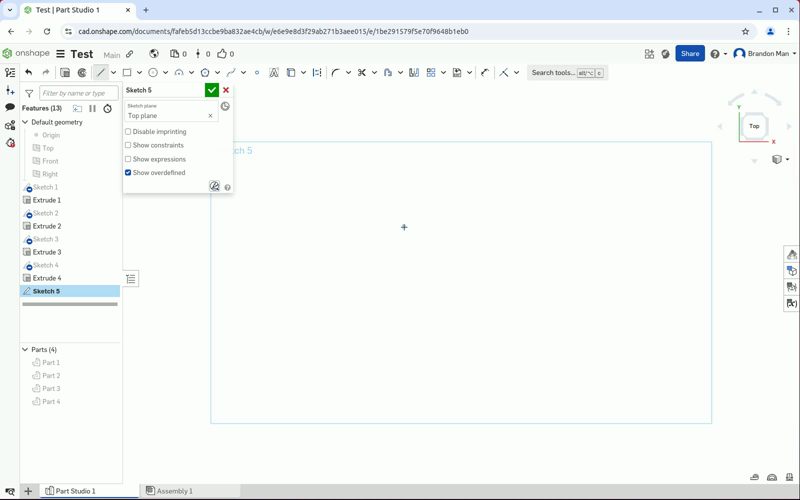
key_down(shift)
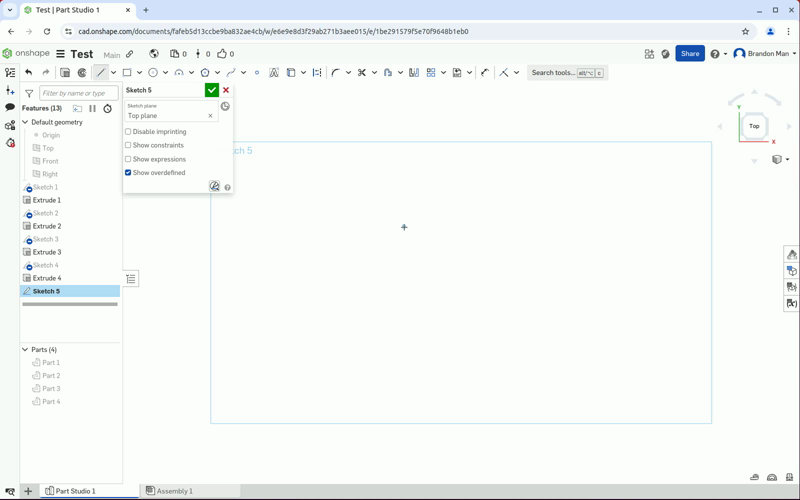
mouse_move(516, 226)
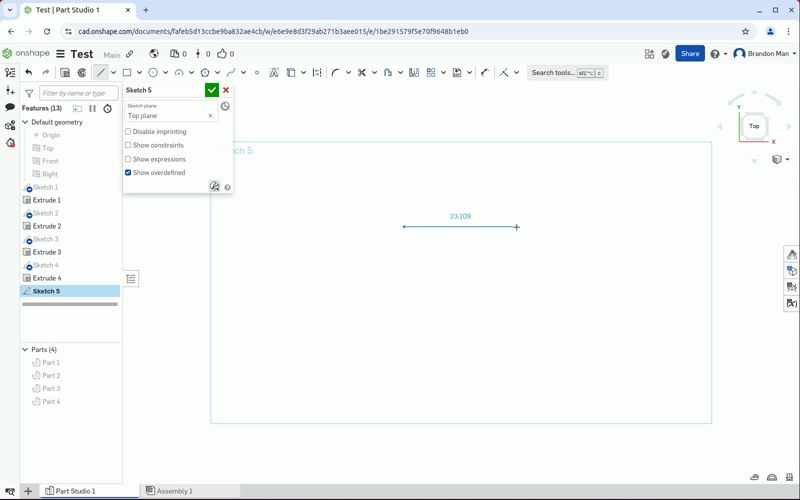
click(516, 226)
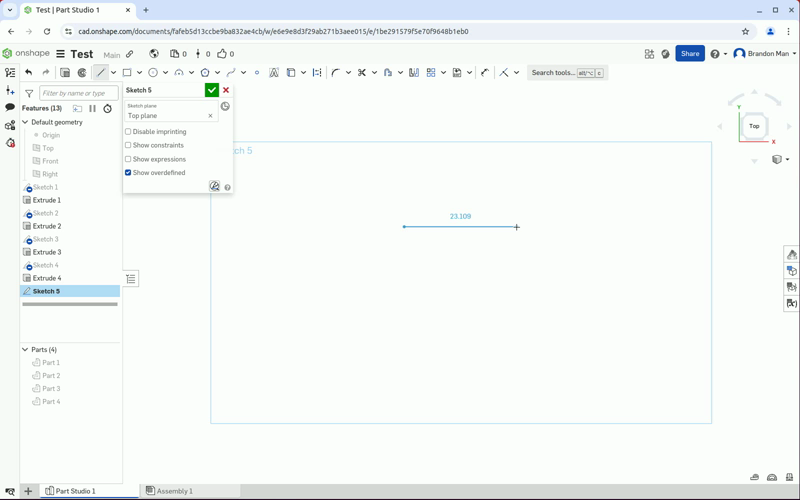
key_up(shift)
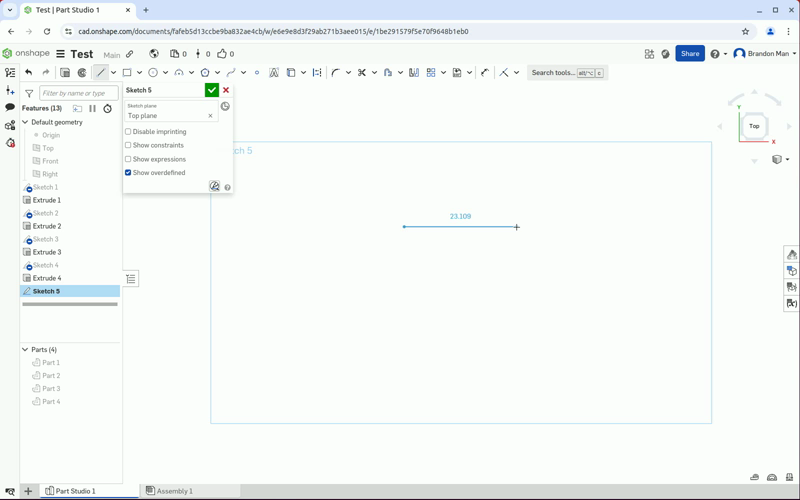
key_down(shift)
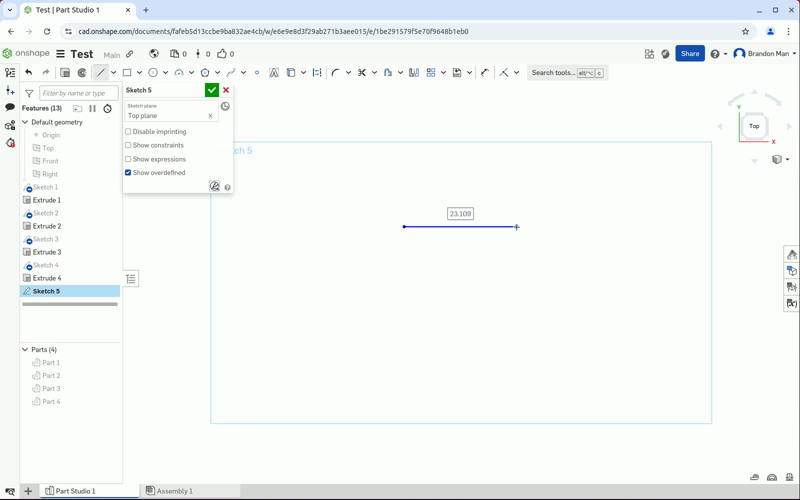
mouse_move(546, 226)
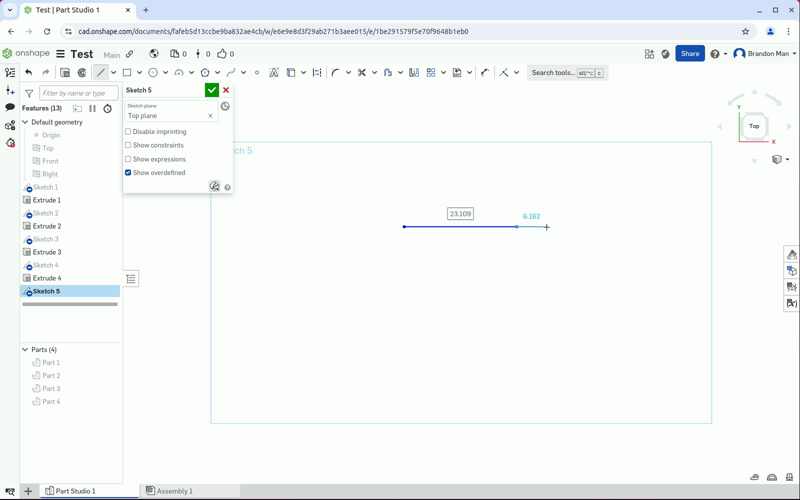
mouse_move(516, 198)
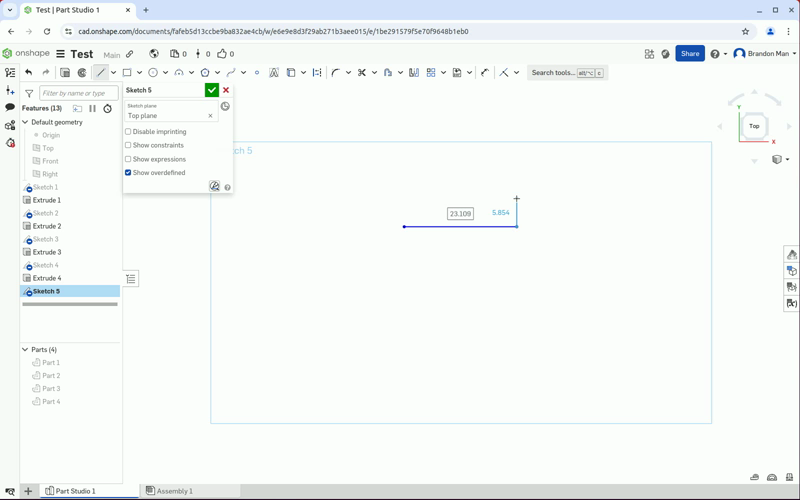
click(516, 198)
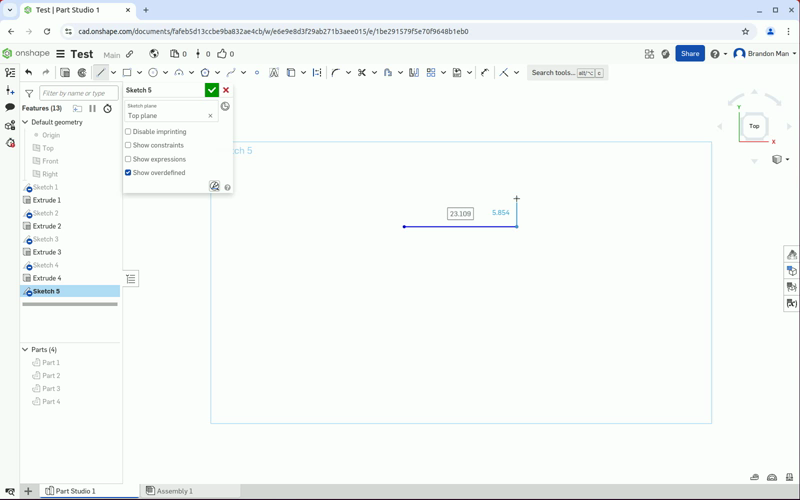
key_up(shift)
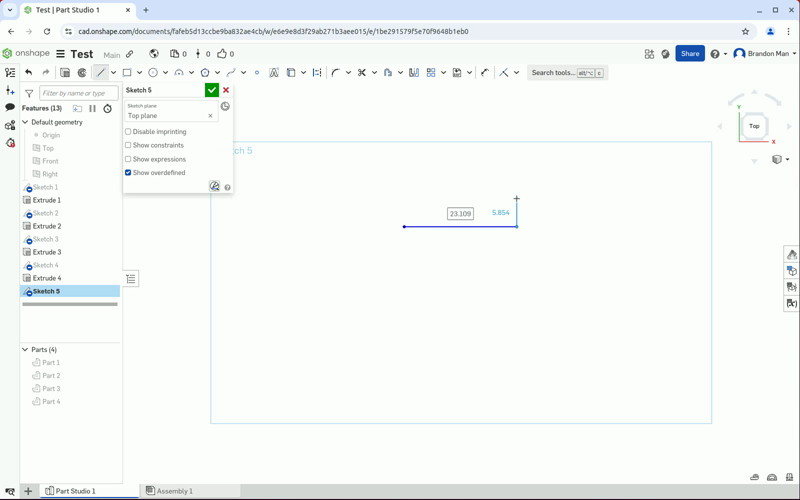
key_down(shift)
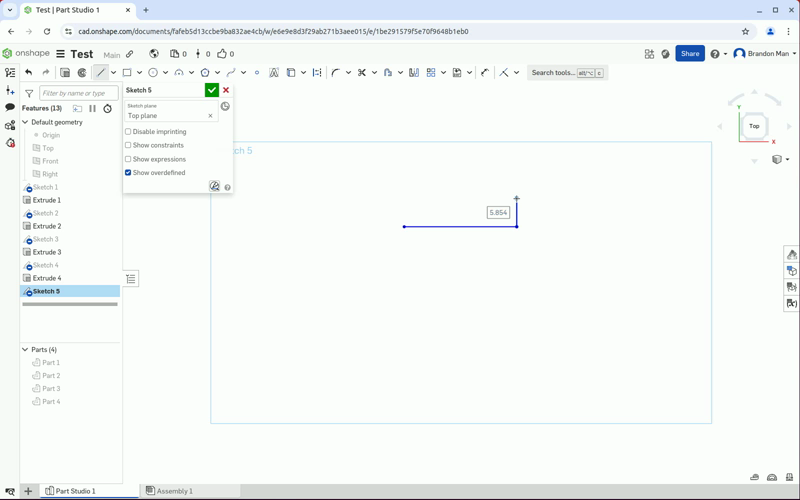
mouse_move(404, 198)
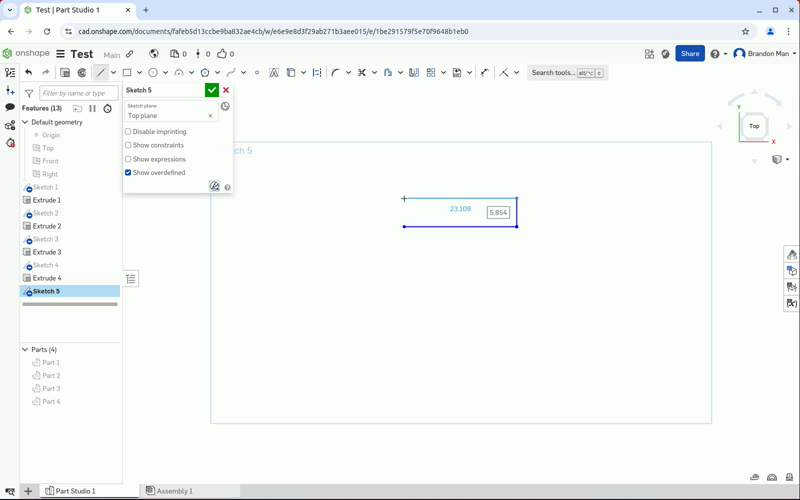
click(404, 198)
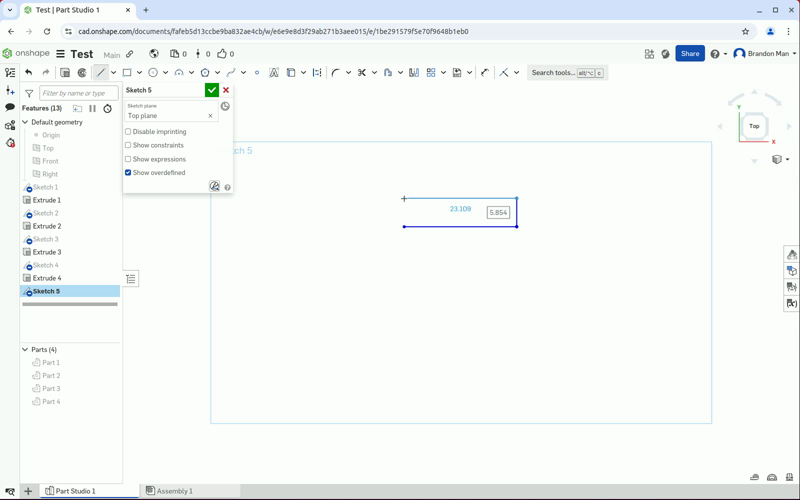
key_up(shift)
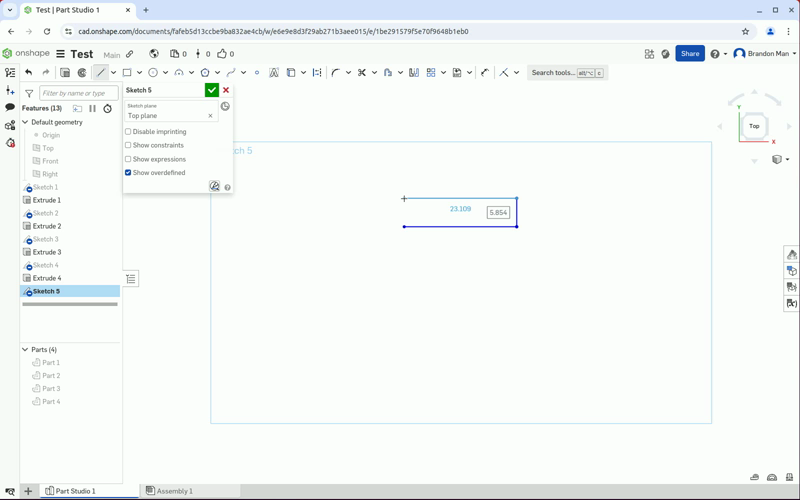
mouse_move(434, 198)
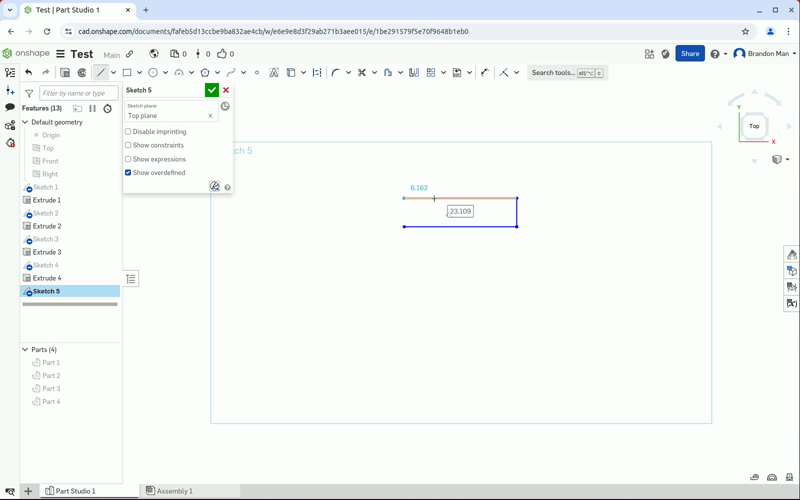
key_down(shift)
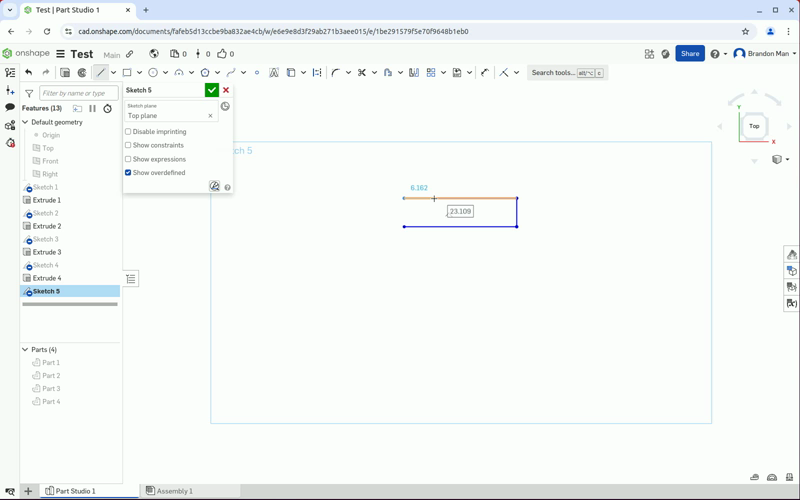
mouse_move(404, 226)
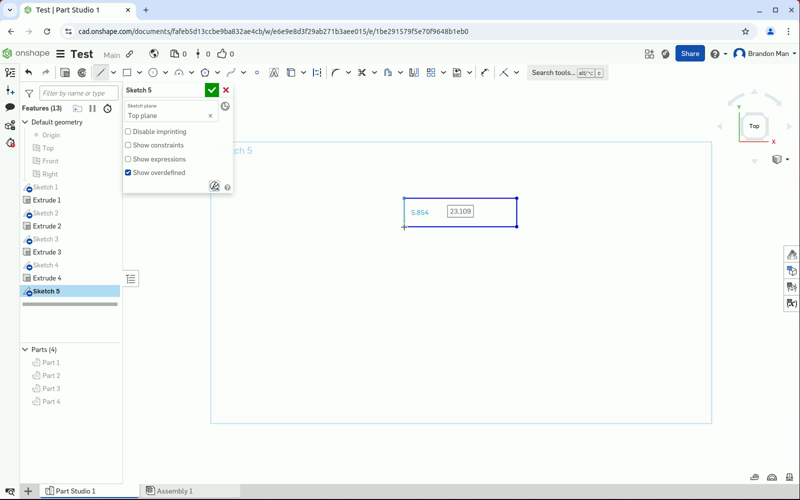
key_up(shift)
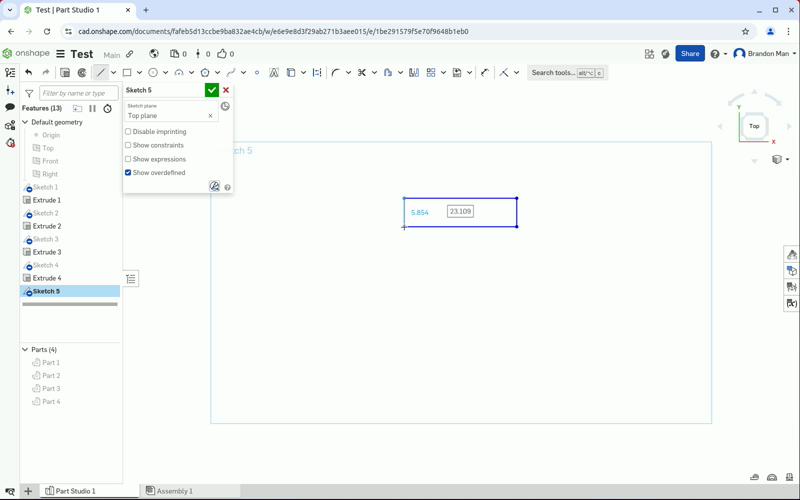
click(404, 226)
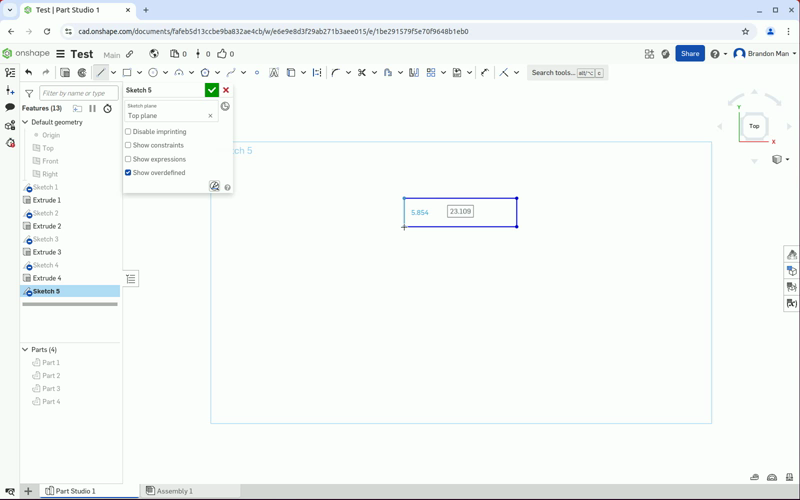
key(esc)
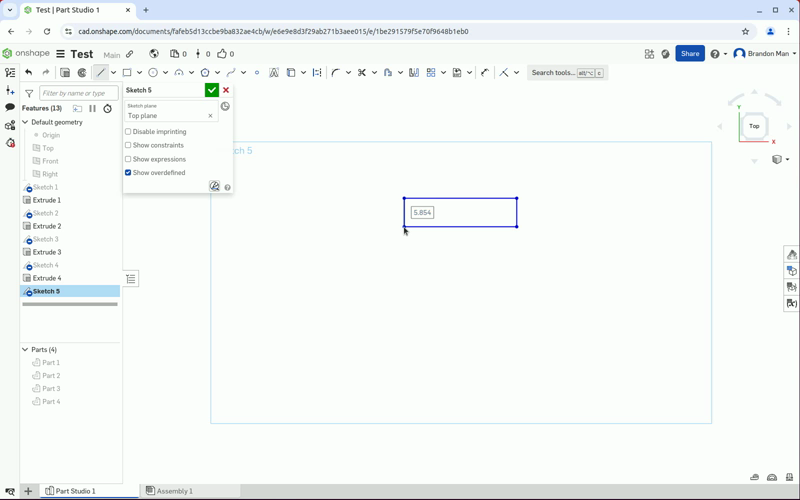
mouse_move(443, 214)
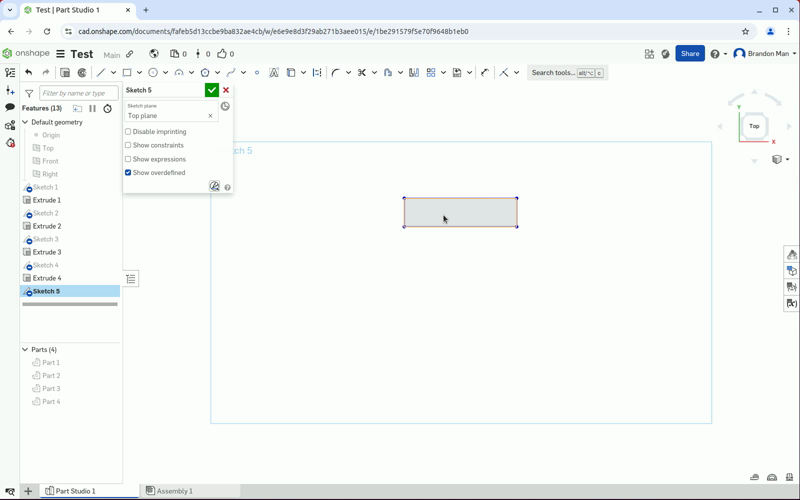
click(443, 214)
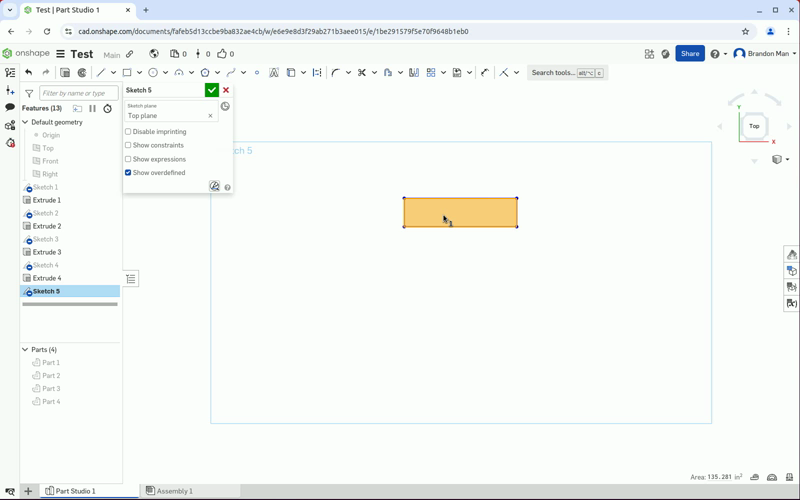
mouse_move(73, 352)
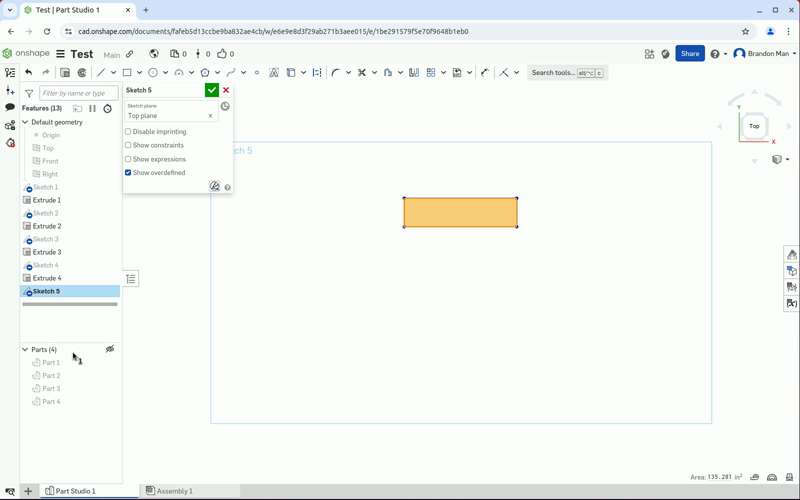
key(shift+y)
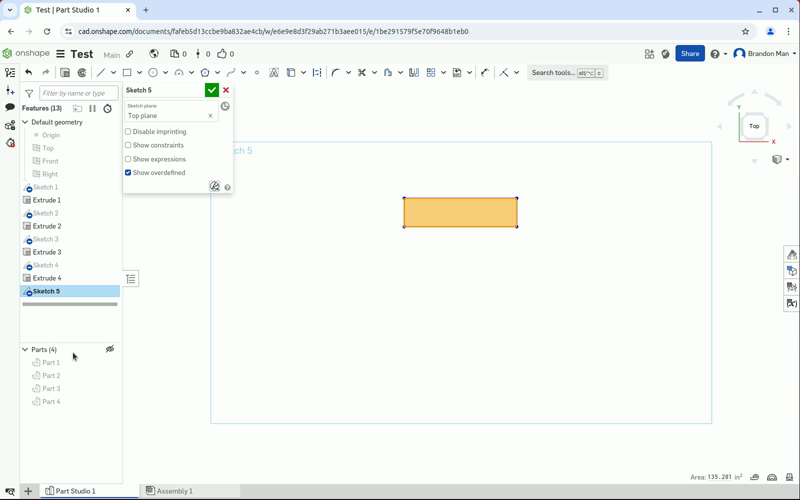
key(shift+e)
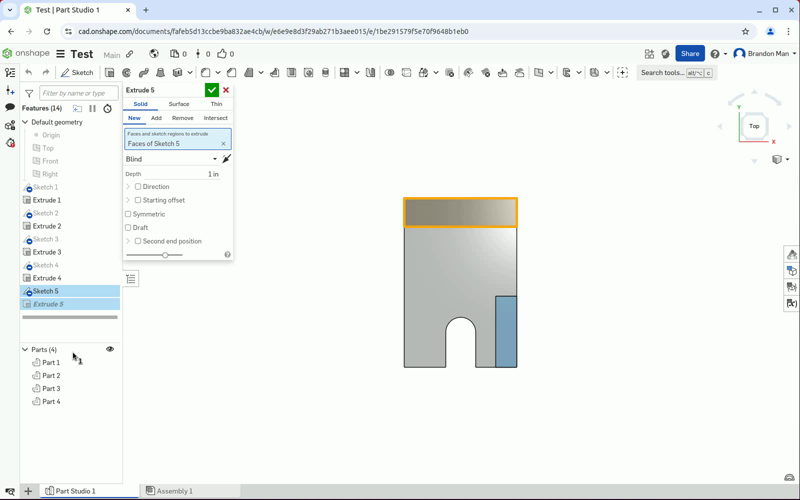
mouse_move(143, 106)
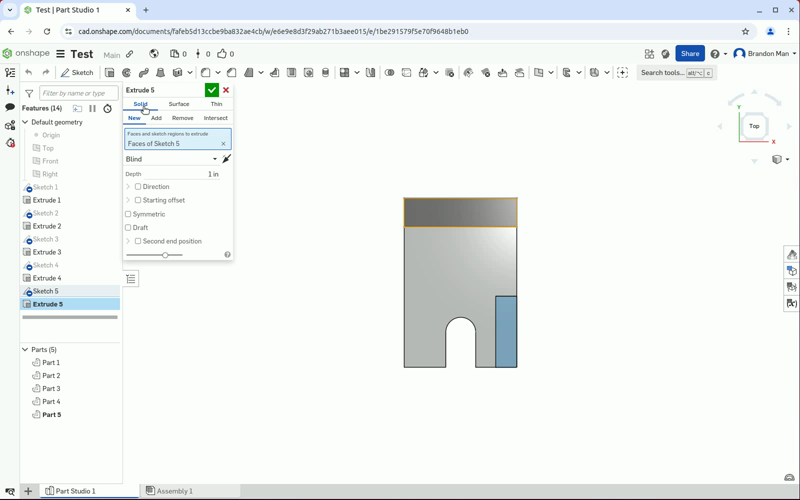
click(143, 106)
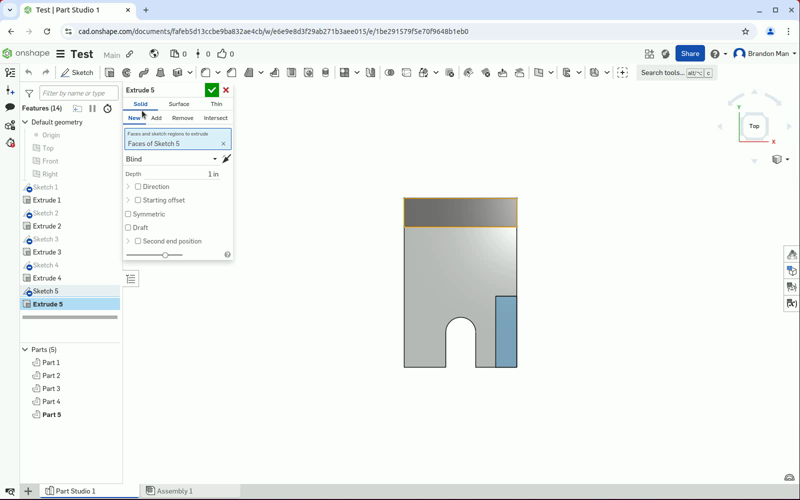
mouse_move(137, 120)
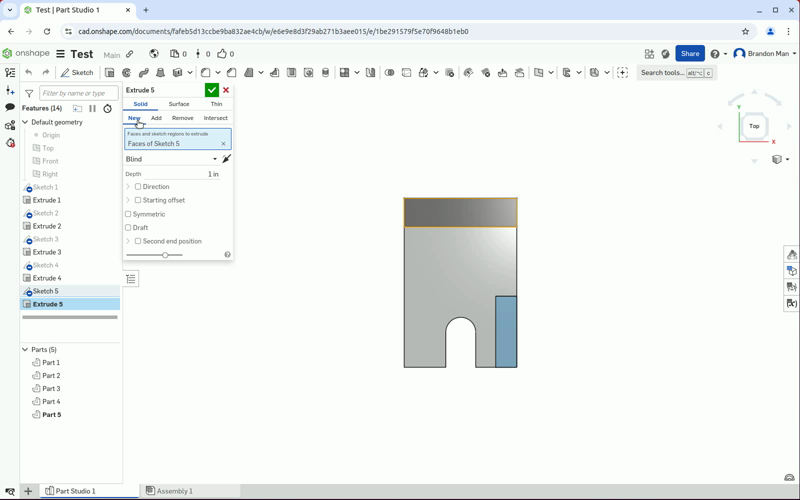
click(137, 120)
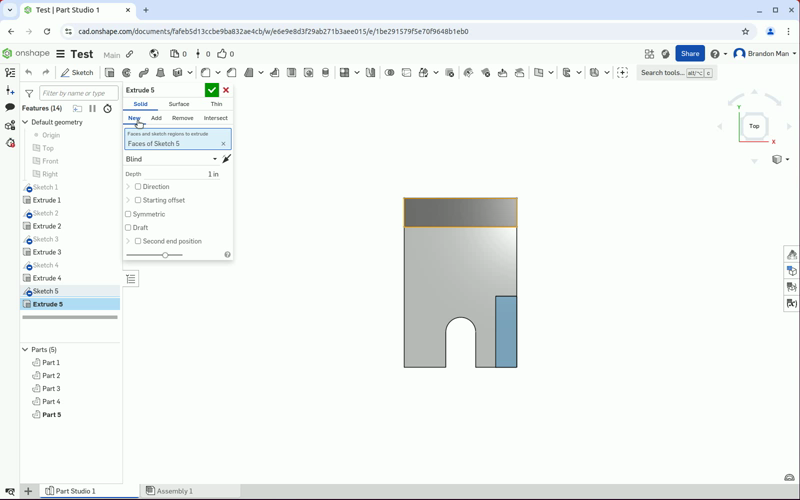
key(tab, 4)
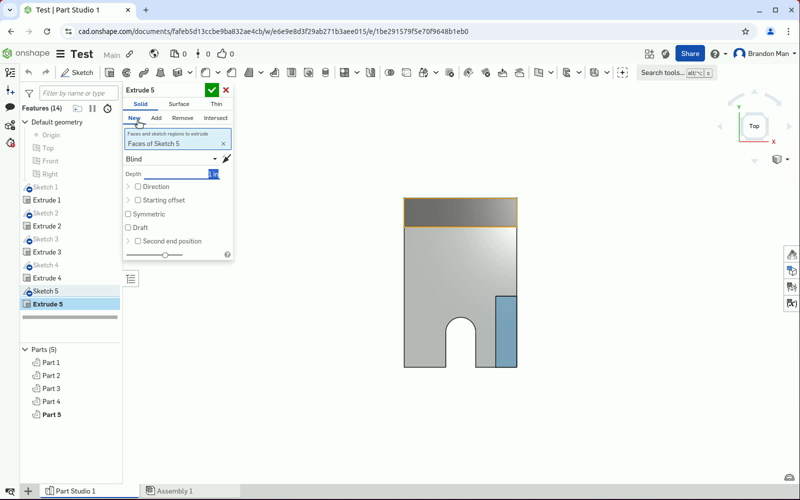
text(23.108)
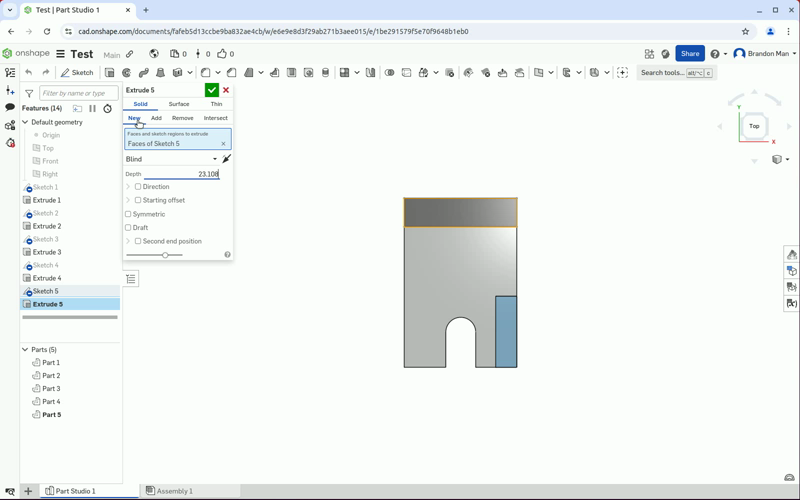
key(enter)
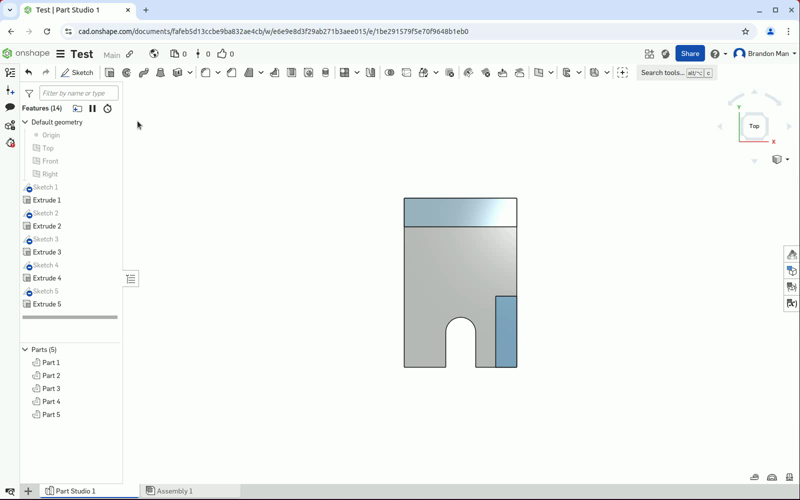
key(shift+h)
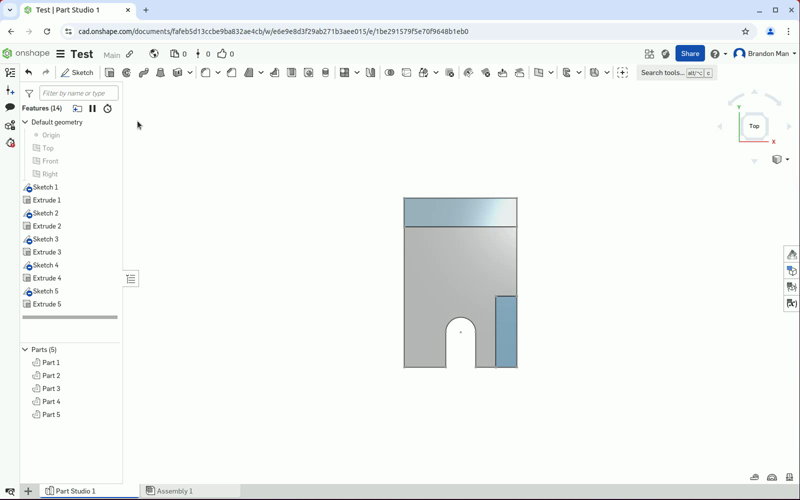
key(shift+h)
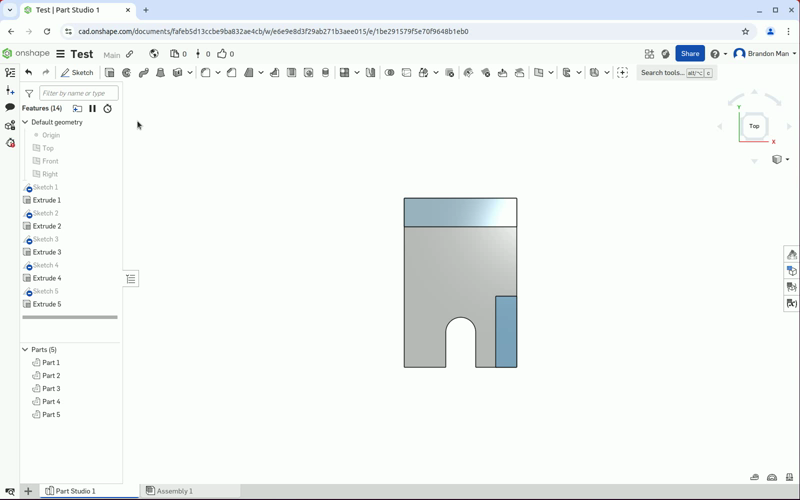
mouse_move(73, 189)
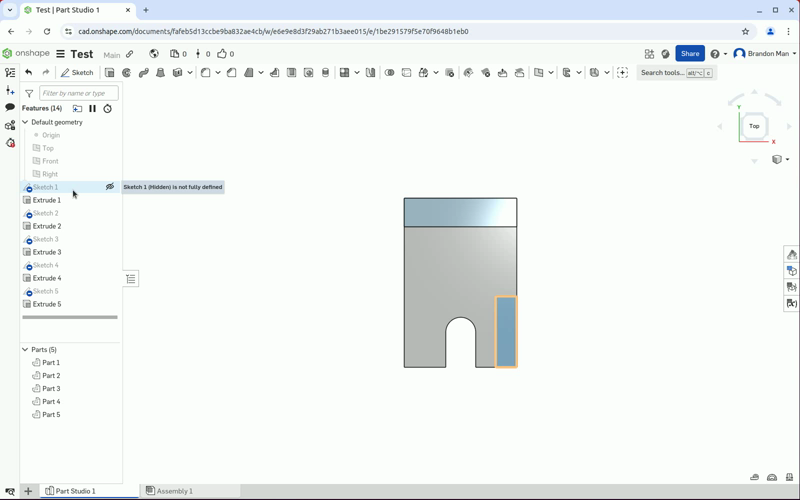
click(73, 189)
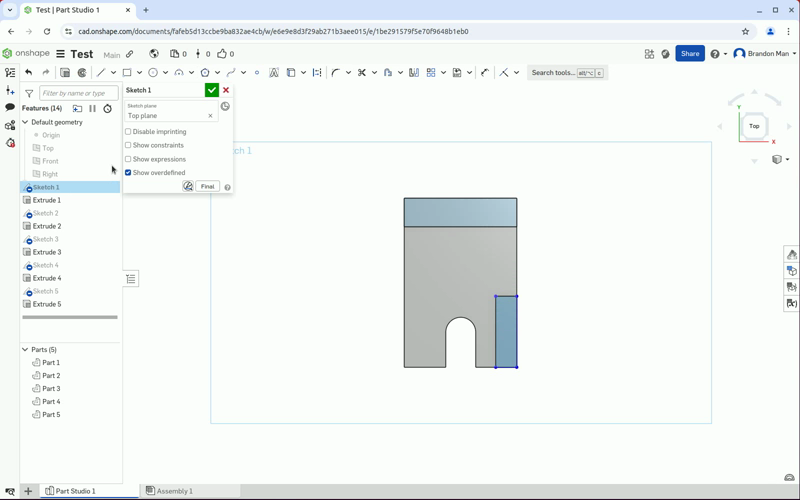
mouse_move(229, 92)
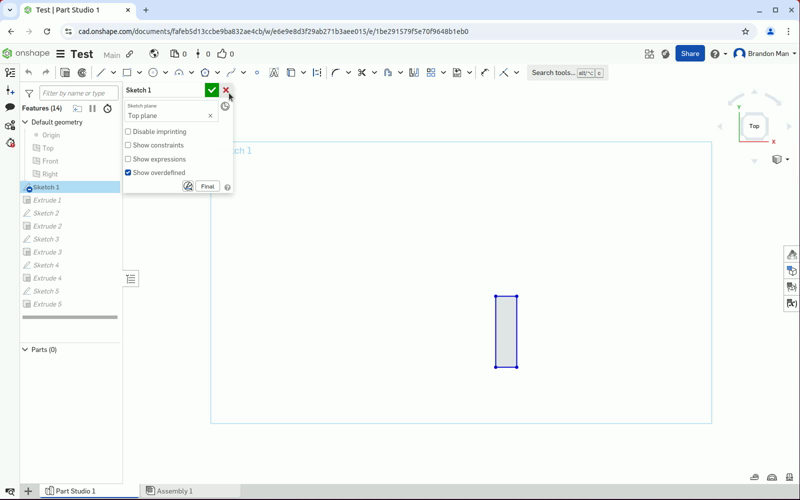
click(229, 92)
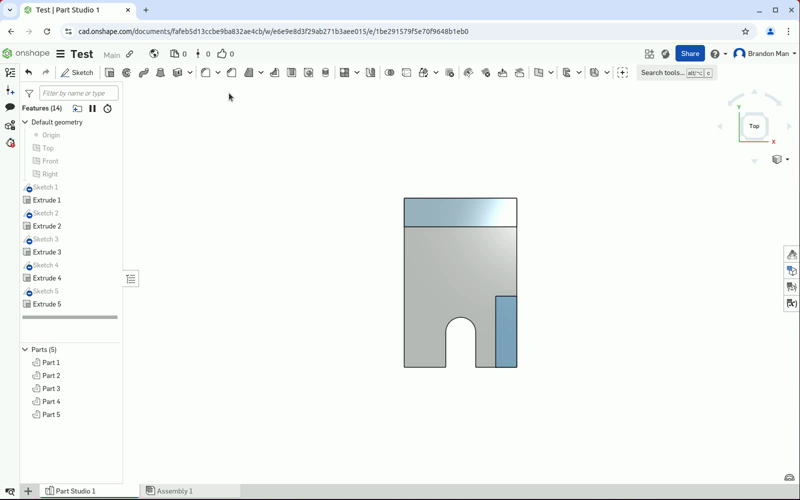
mouse_move(541, 75)
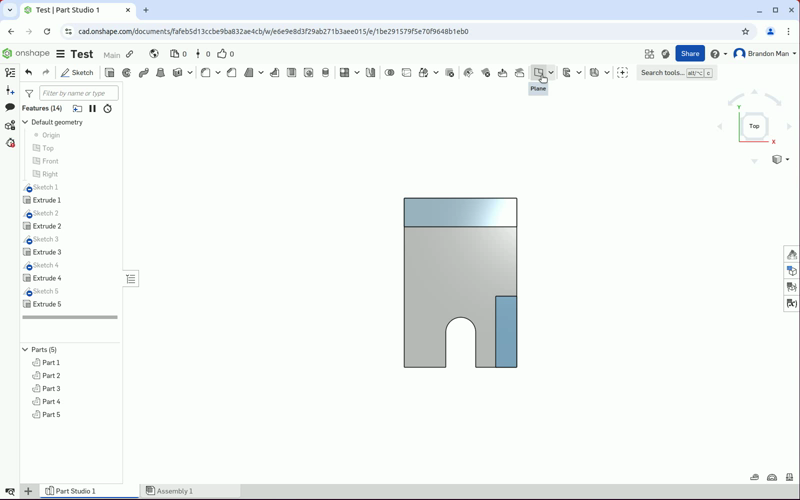
click(541, 75)
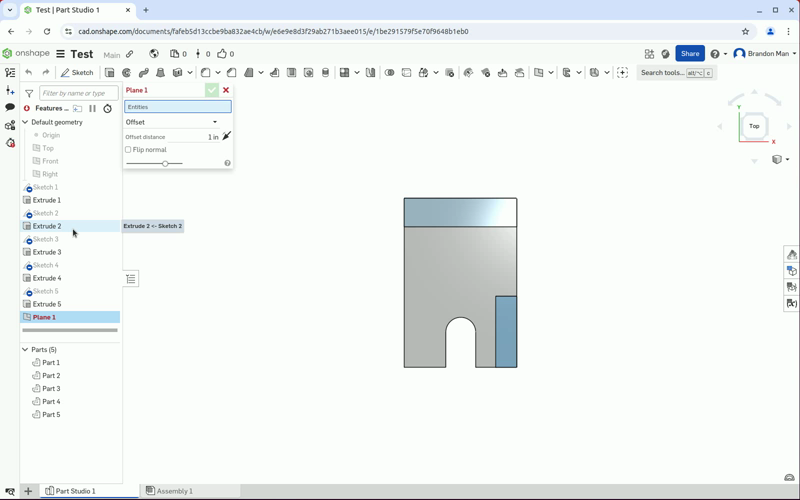
scroll(3)
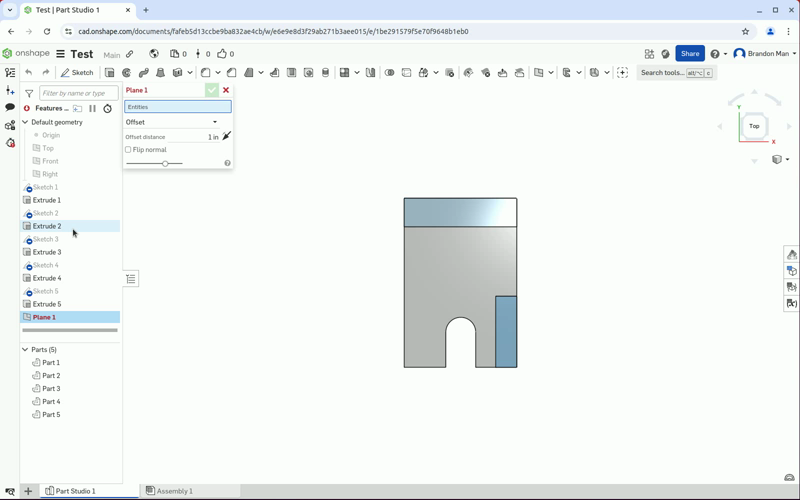
mouse_move(73, 150)
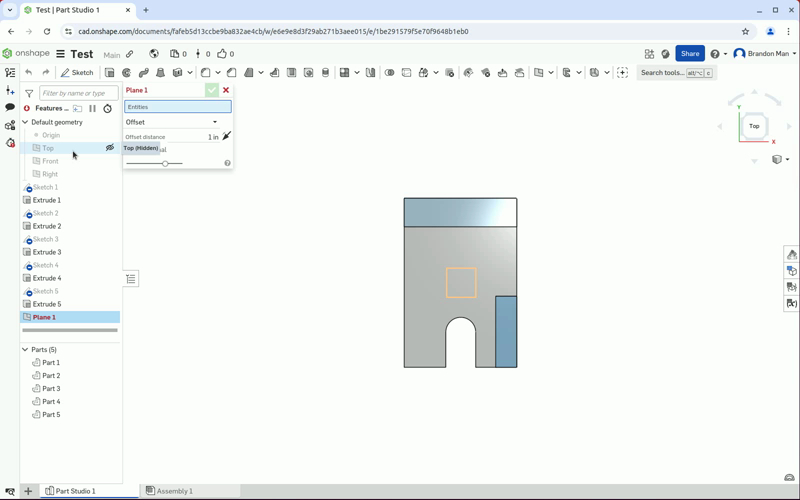
click(73, 150)
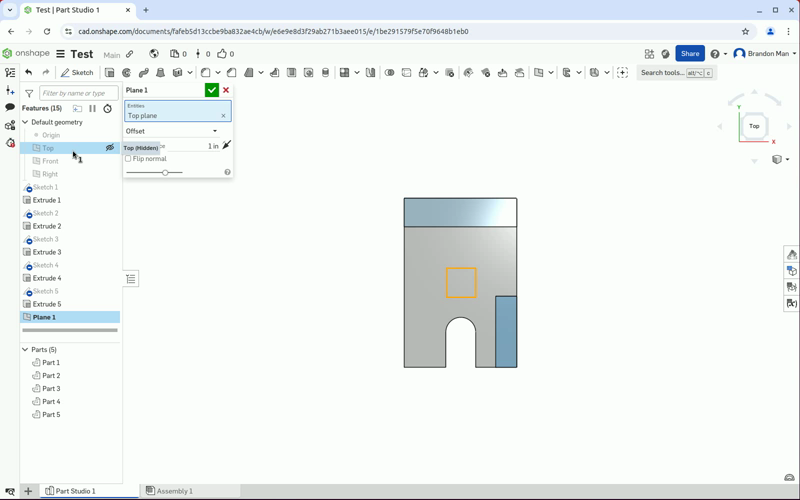
key(tab, 2)
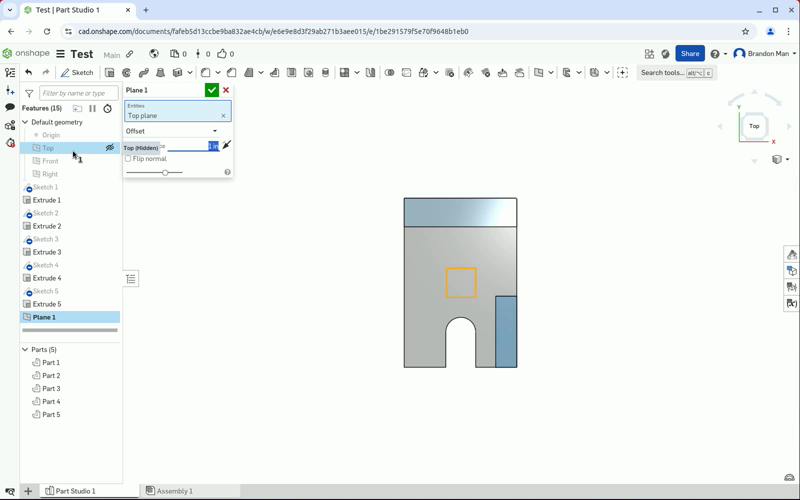
text(5.792)
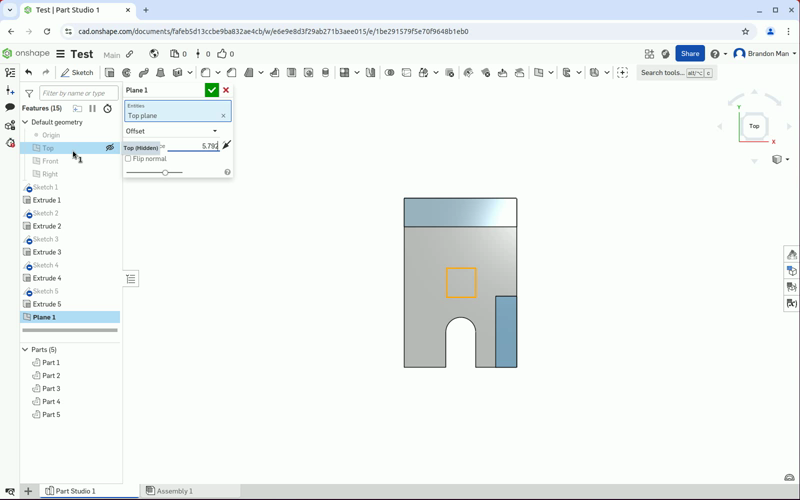
key(enter, 2)
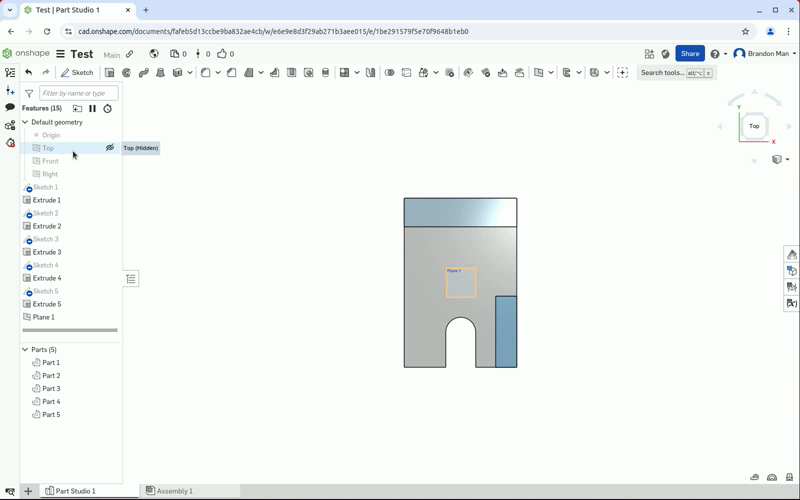
key(shift+s)
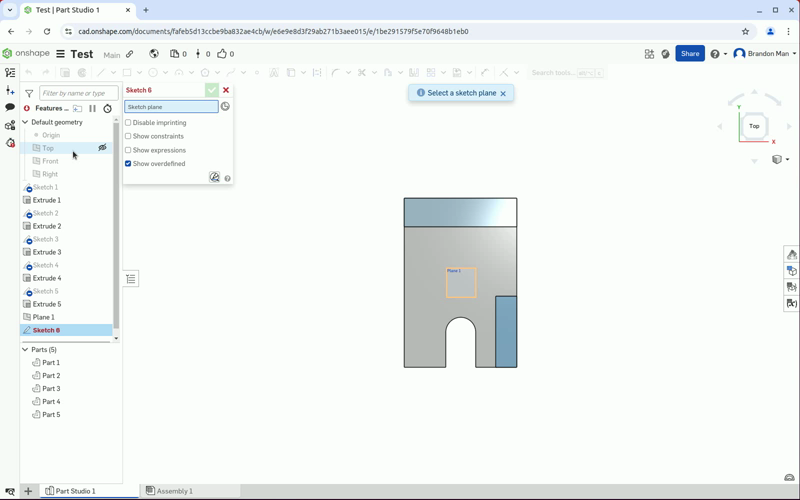
mouse_move(69, 319)
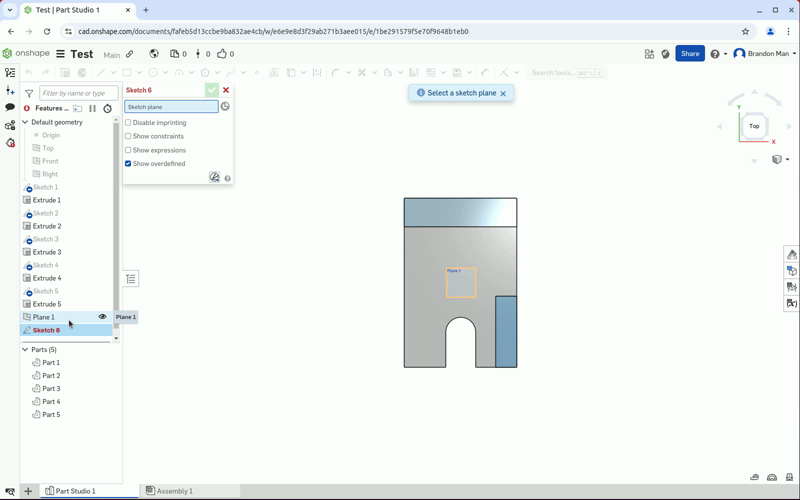
click(69, 319)
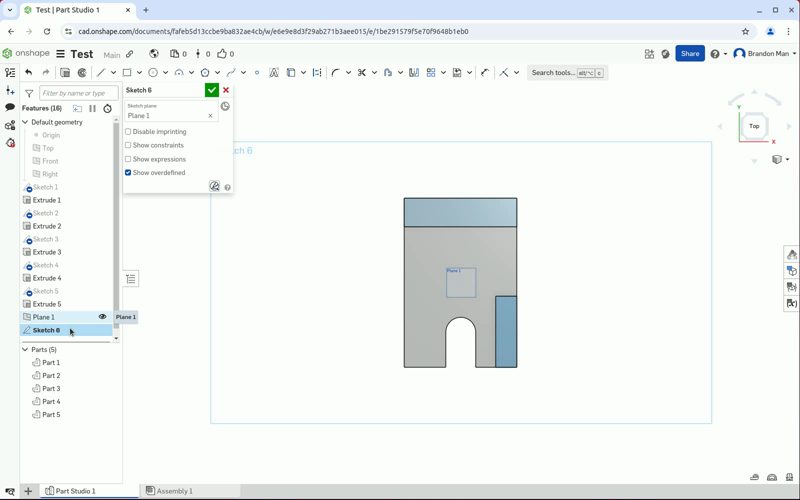
mouse_move(73, 352)
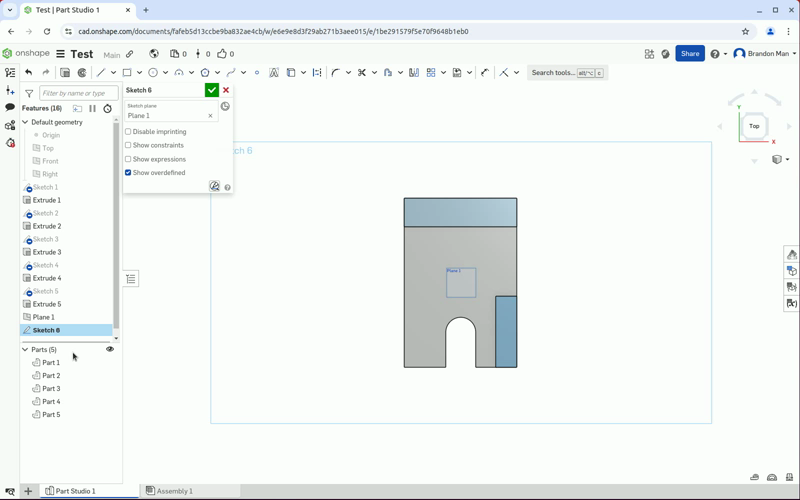
key(y)
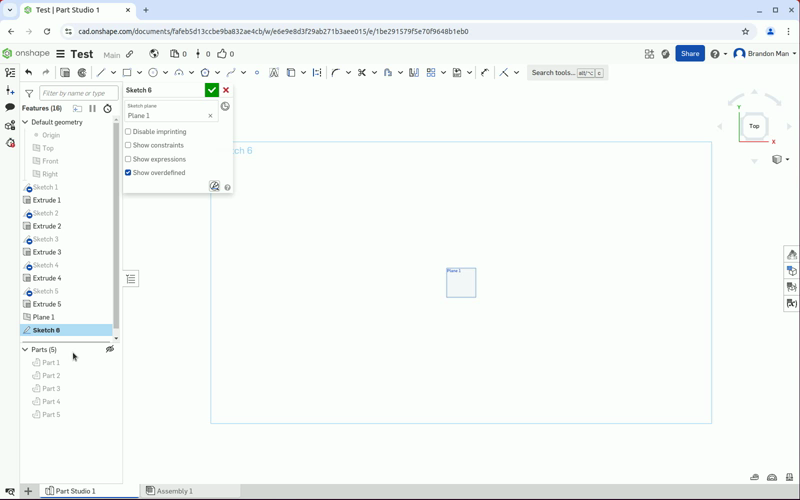
key(l)
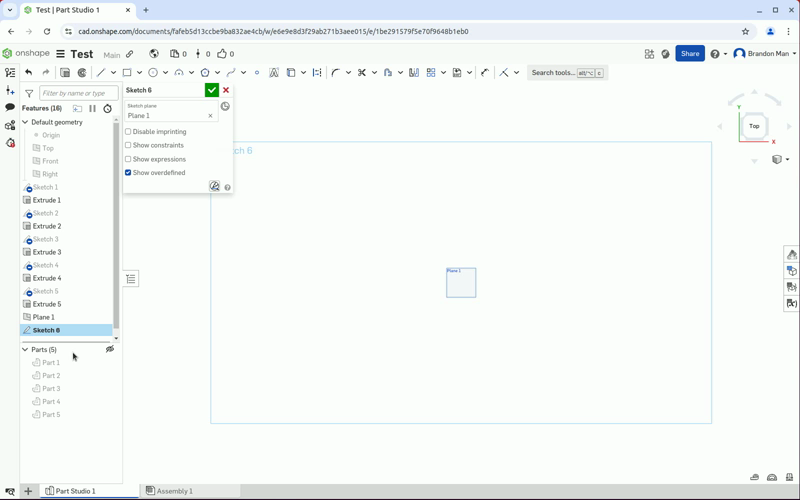
key_down(shift)
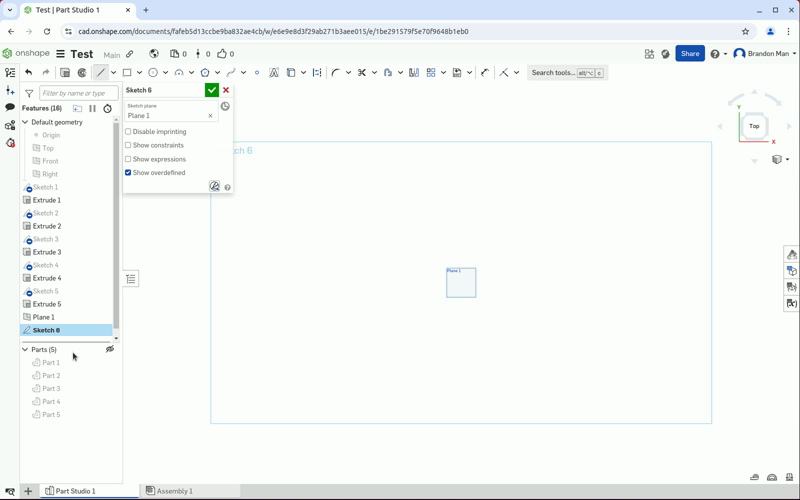
mouse_move(443, 297)
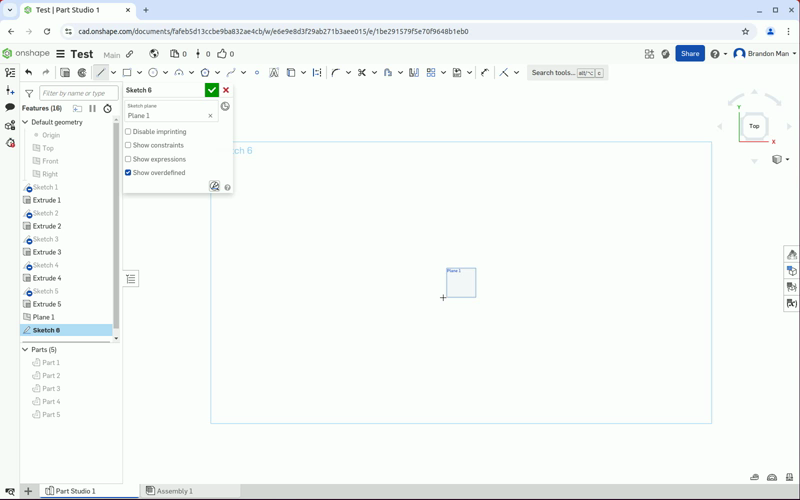
click(443, 297)
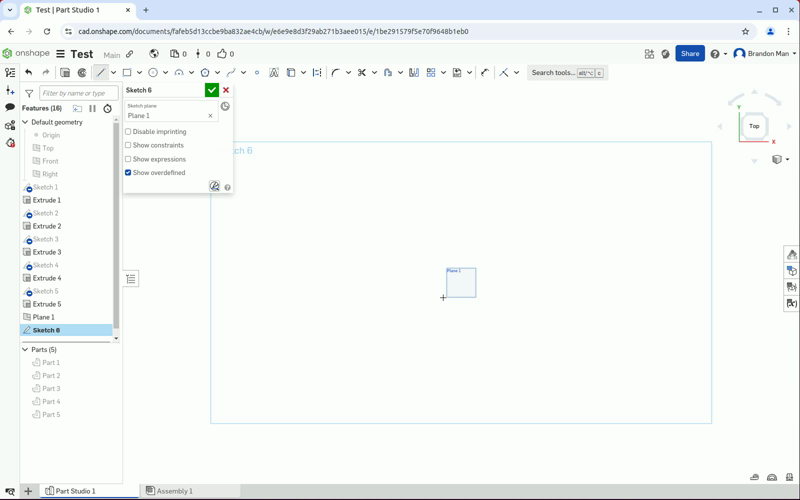
key_up(shift)
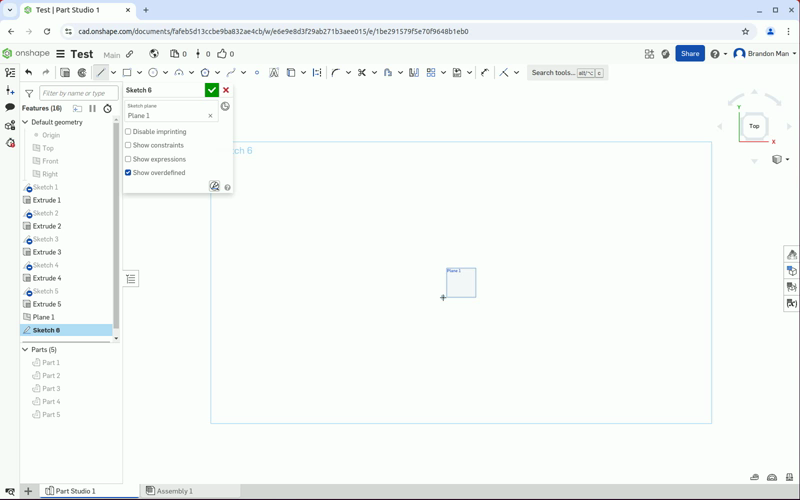
key_down(shift)
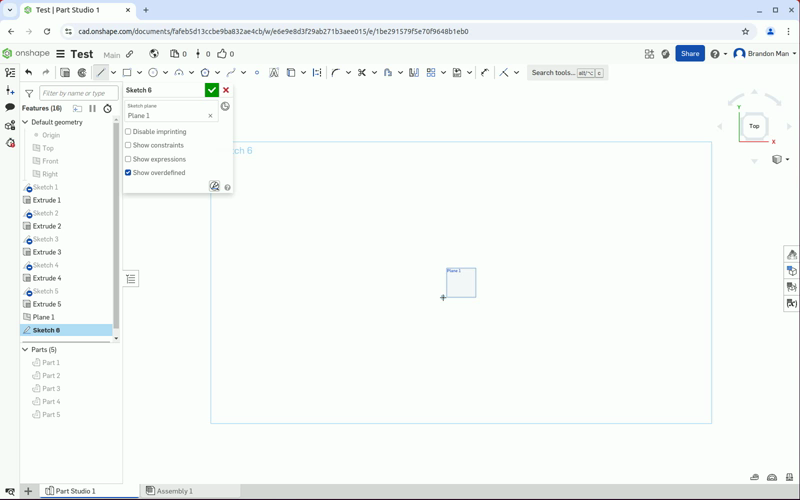
mouse_move(473, 297)
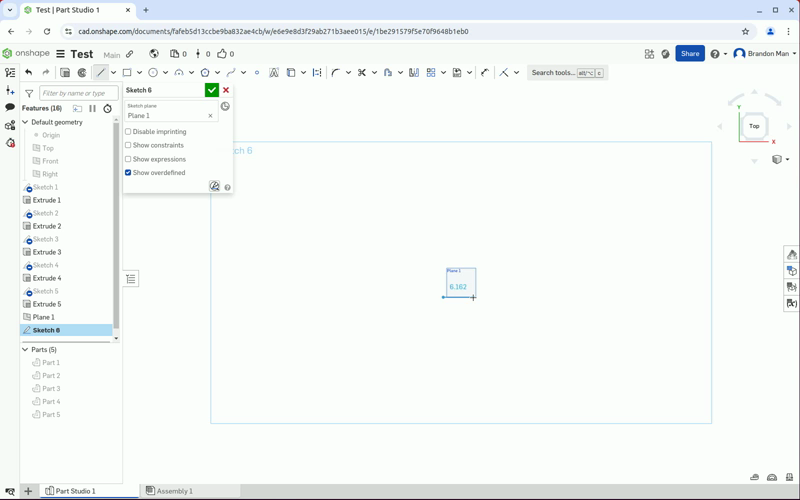
mouse_move(496, 297)
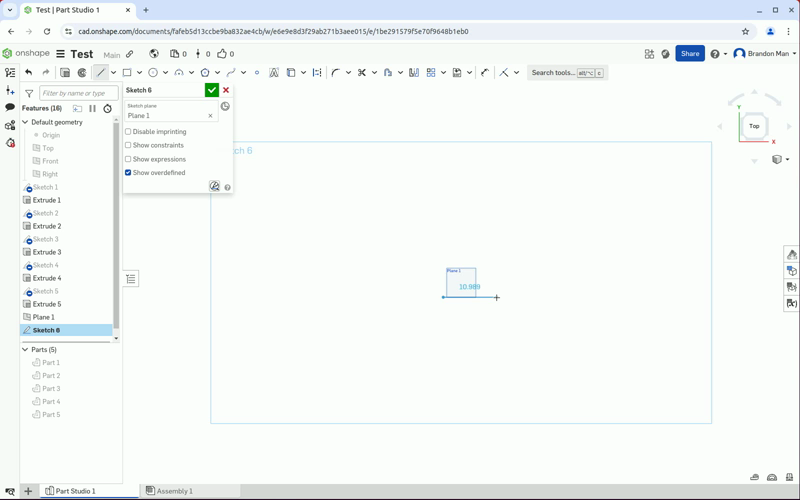
click(496, 297)
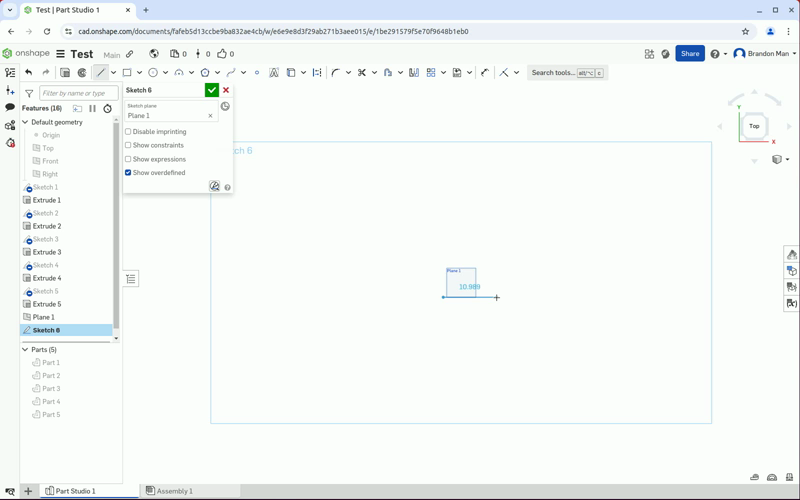
key_up(shift)
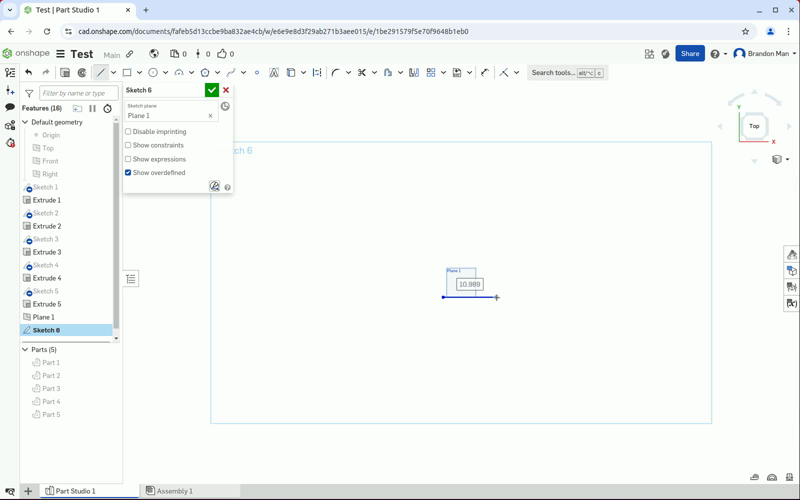
key_down(shift)
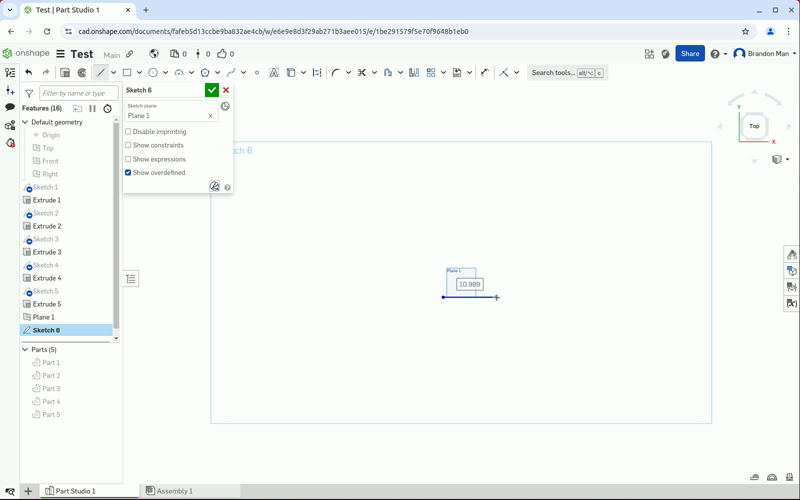
mouse_move(526, 297)
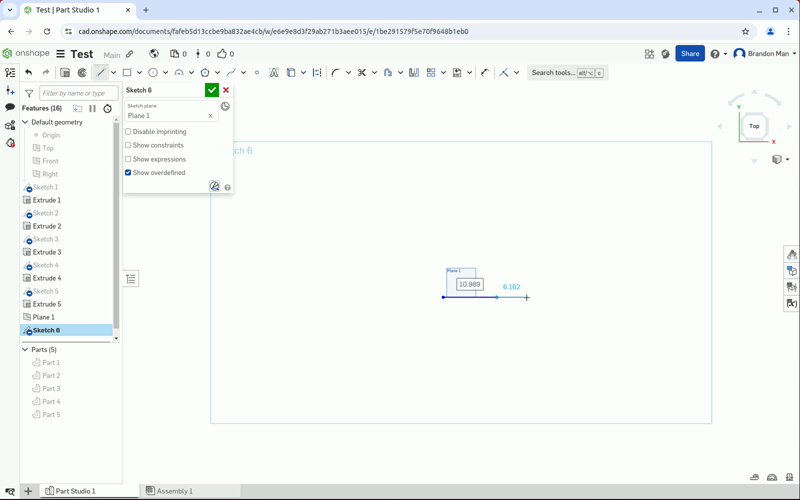
mouse_move(517, 297)
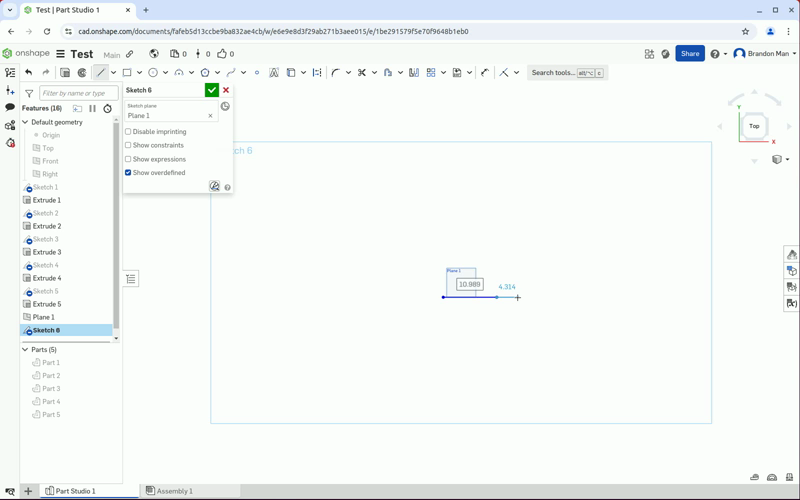
click(517, 297)
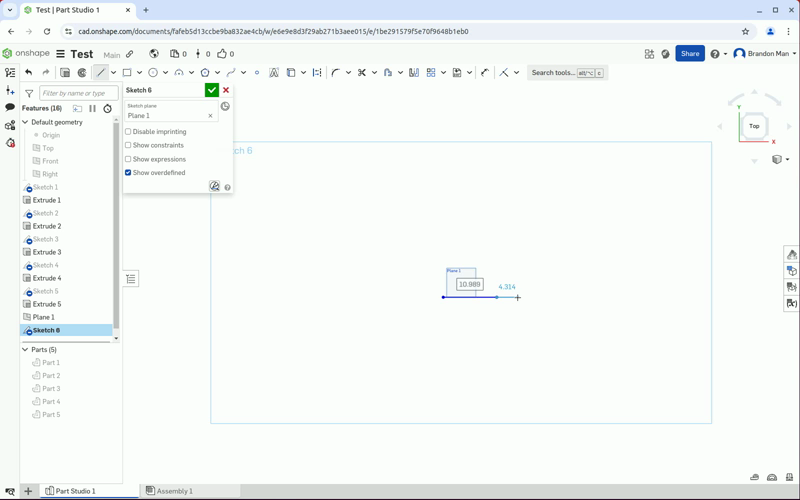
key_up(shift)
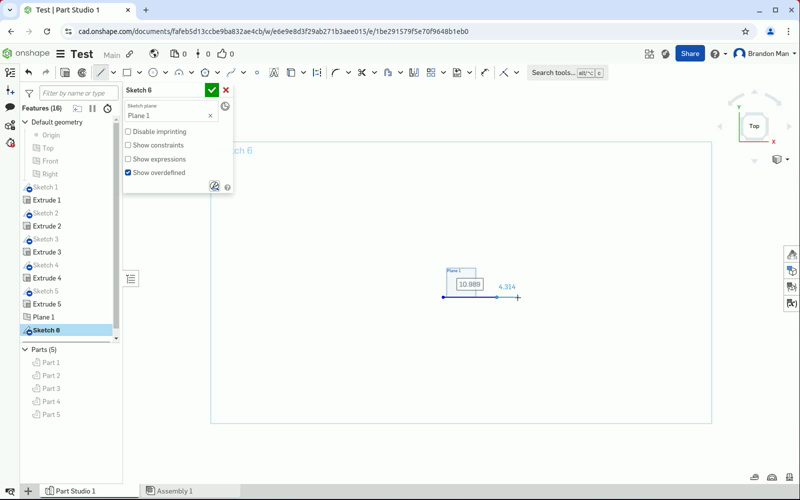
key_down(shift)
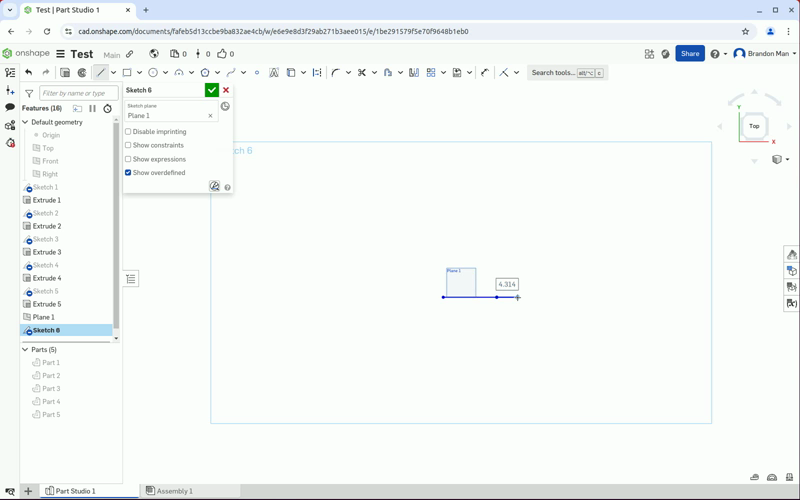
mouse_move(517, 226)
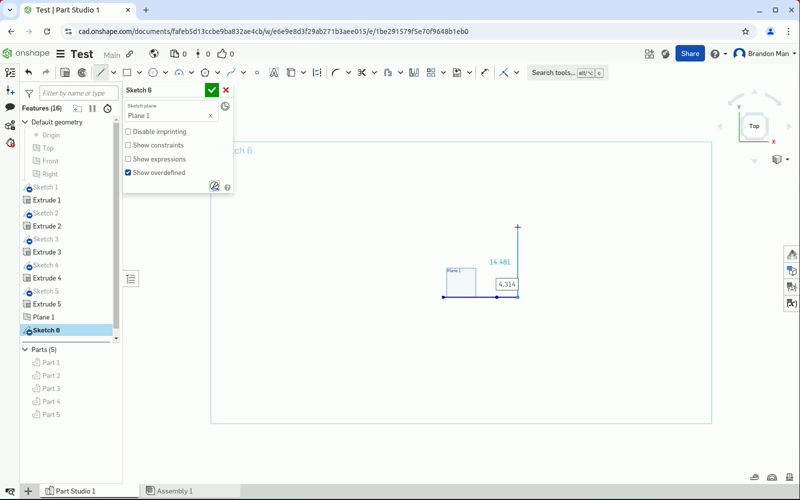
click(517, 226)
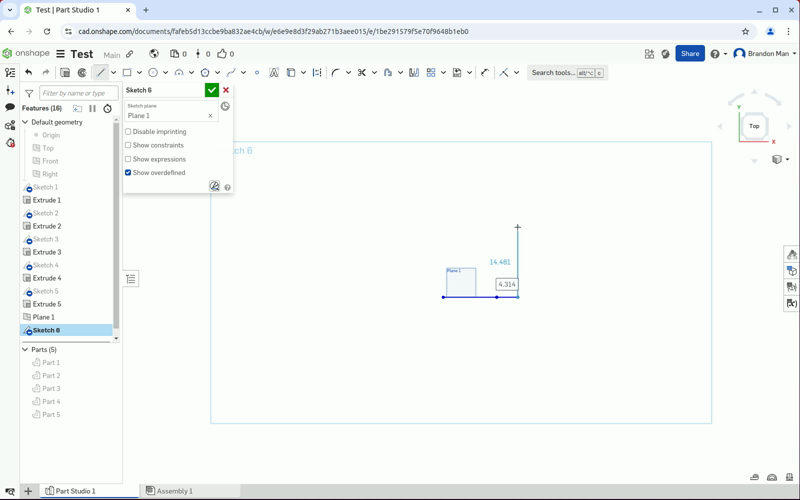
key_up(shift)
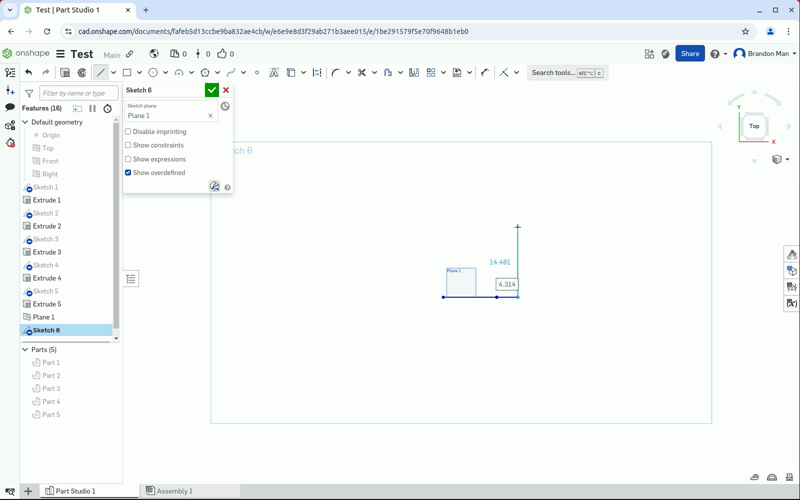
key_down(shift)
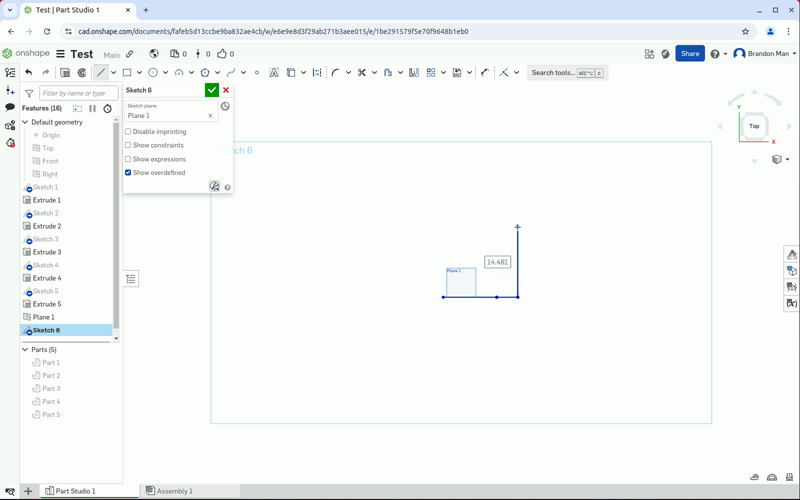
mouse_move(443, 226)
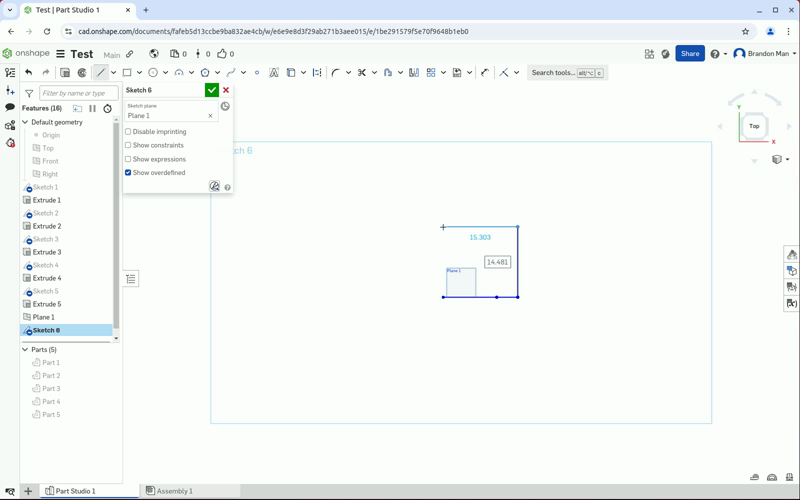
click(443, 226)
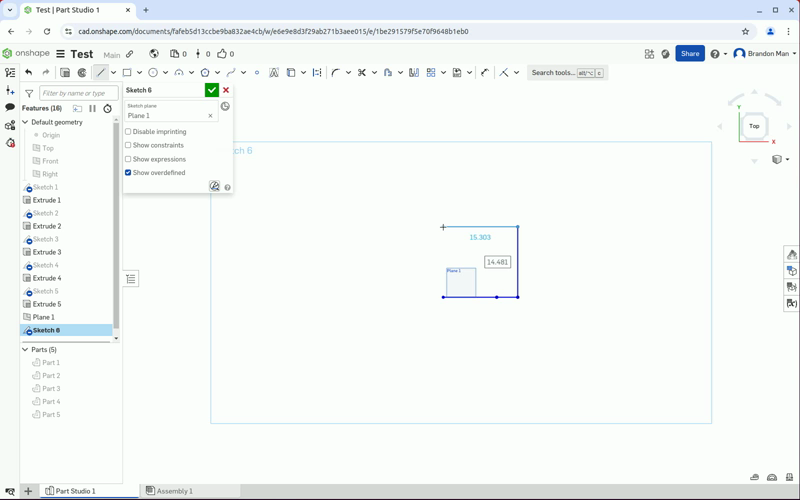
key_up(shift)
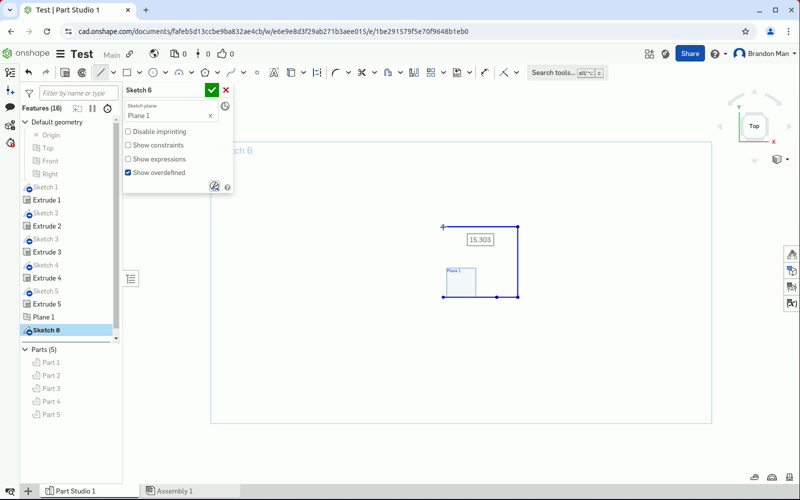
key_down(shift)
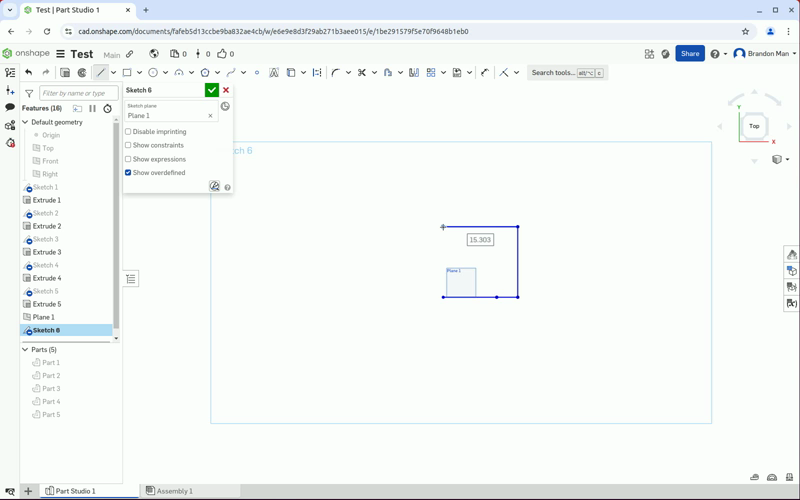
mouse_move(443, 297)
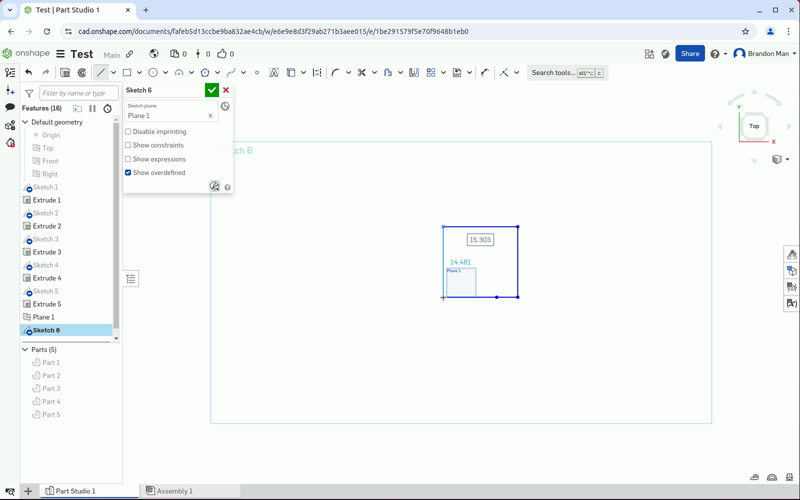
key_up(shift)
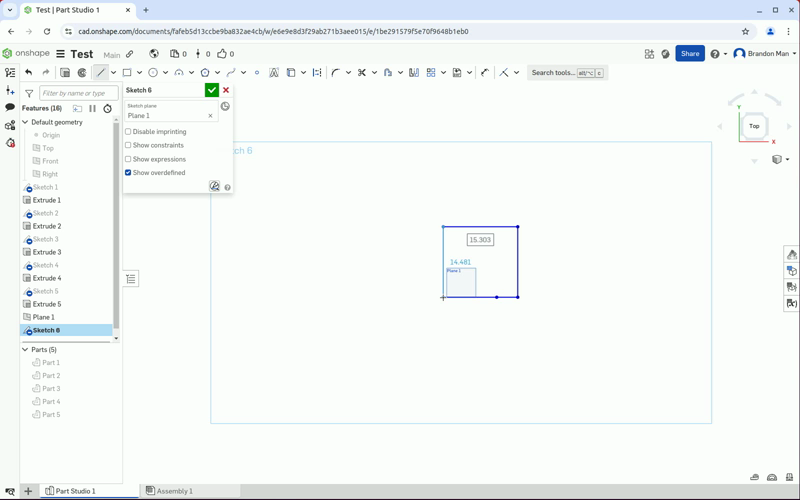
click(443, 297)
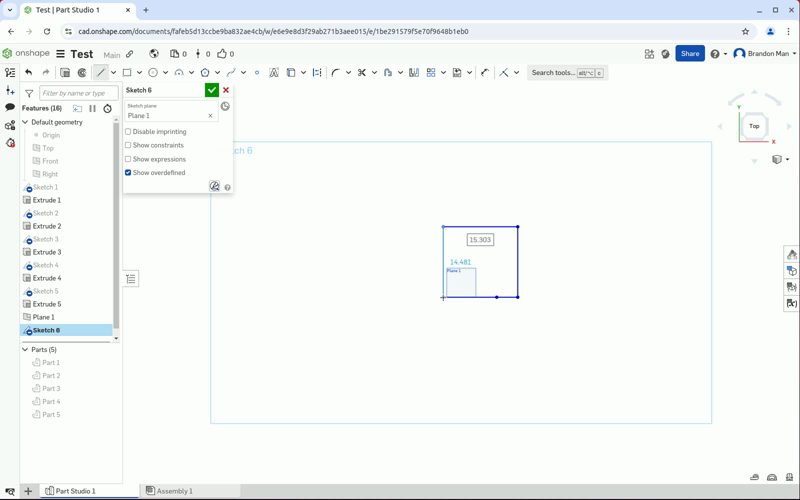
key(esc)
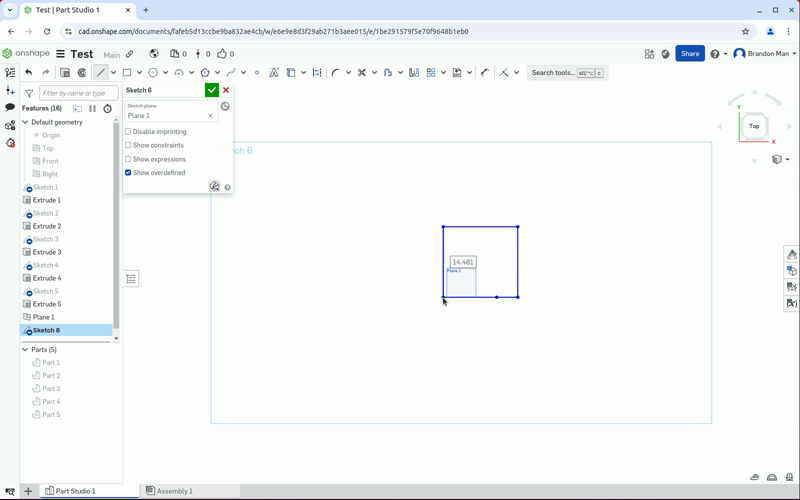
mouse_move(448, 235)
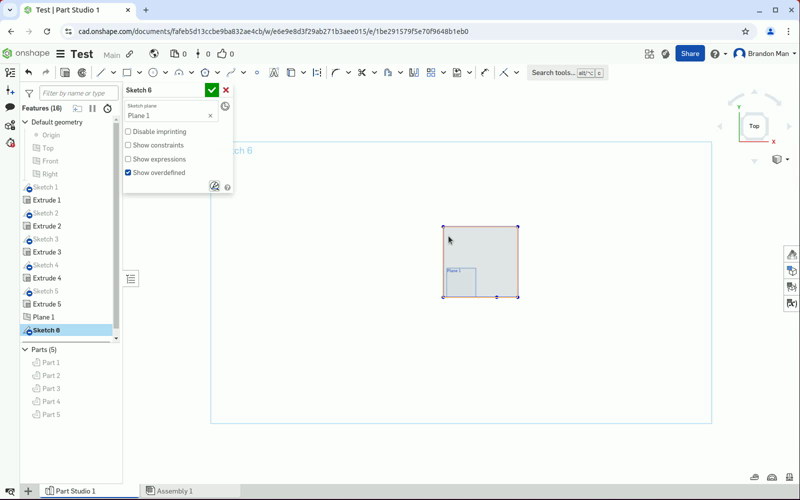
click(448, 235)
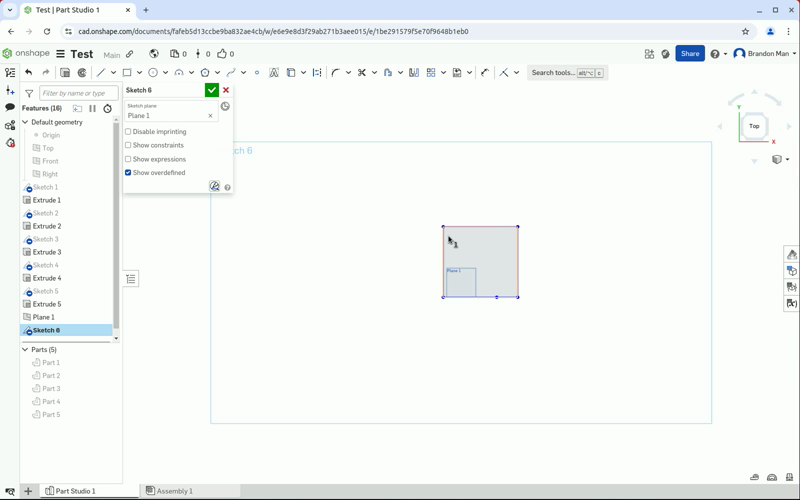
mouse_move(73, 352)
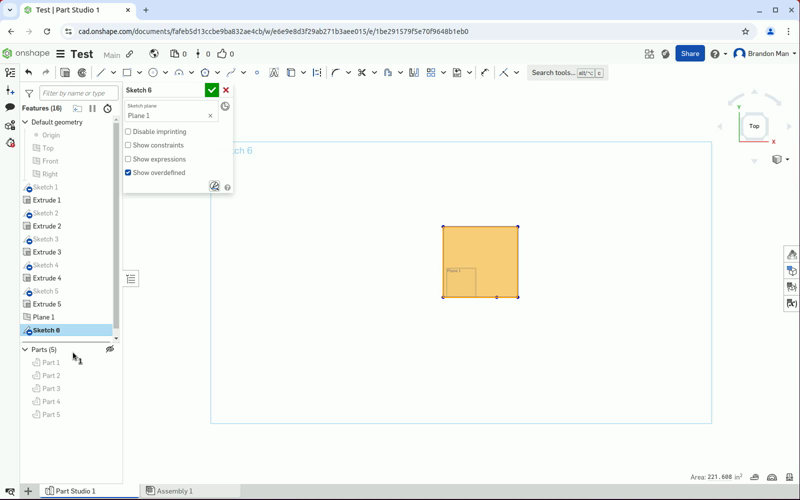
key(shift+y)
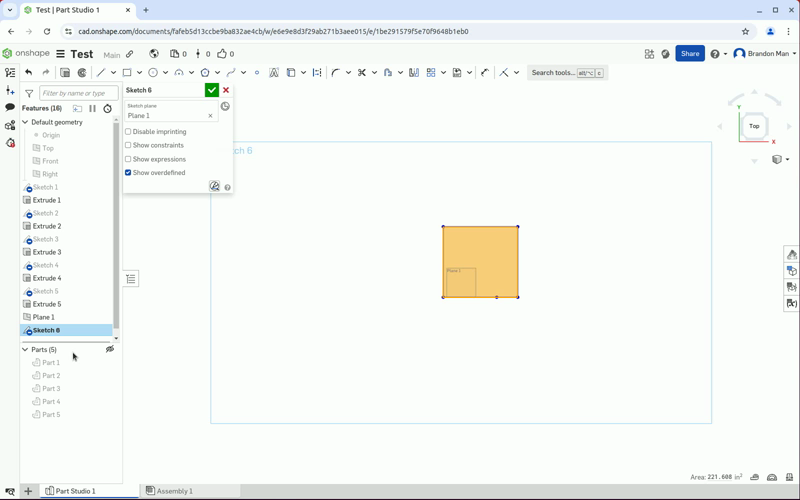
key(shift+e)
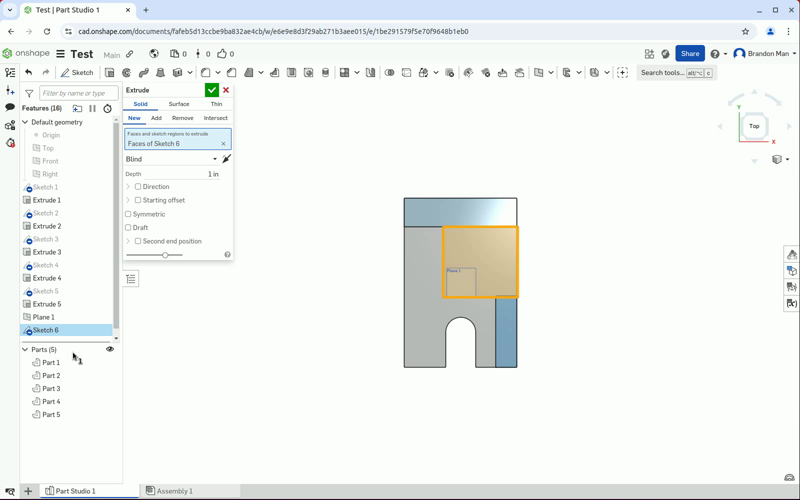
mouse_move(143, 106)
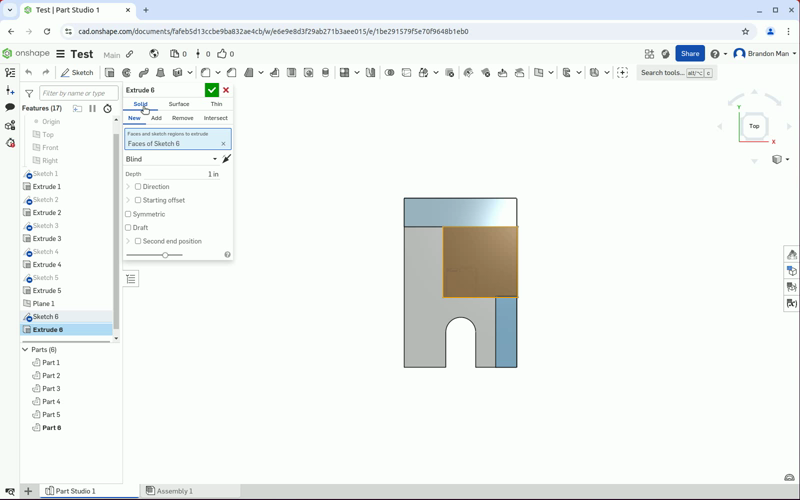
click(143, 106)
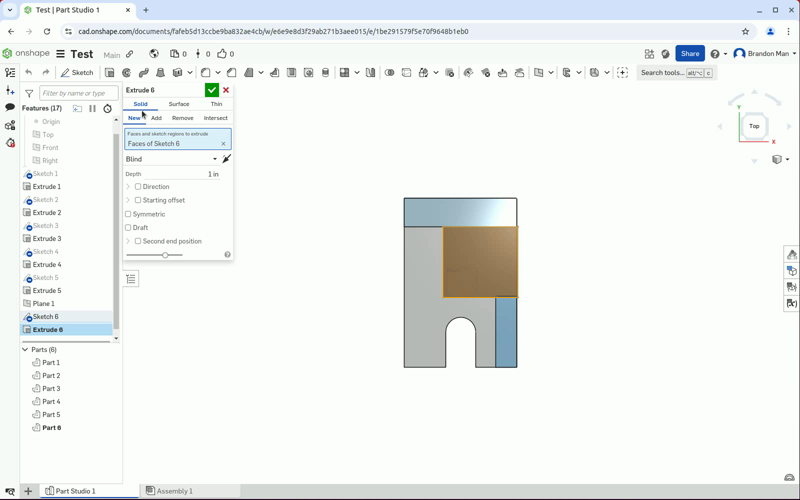
mouse_move(137, 120)
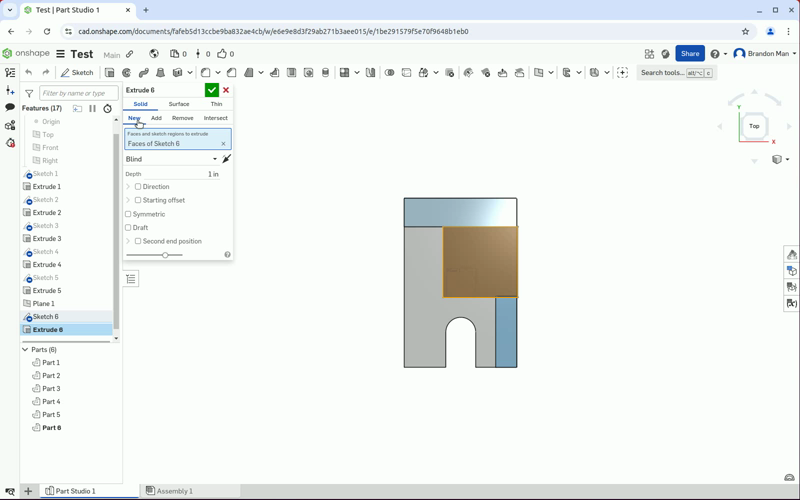
click(137, 120)
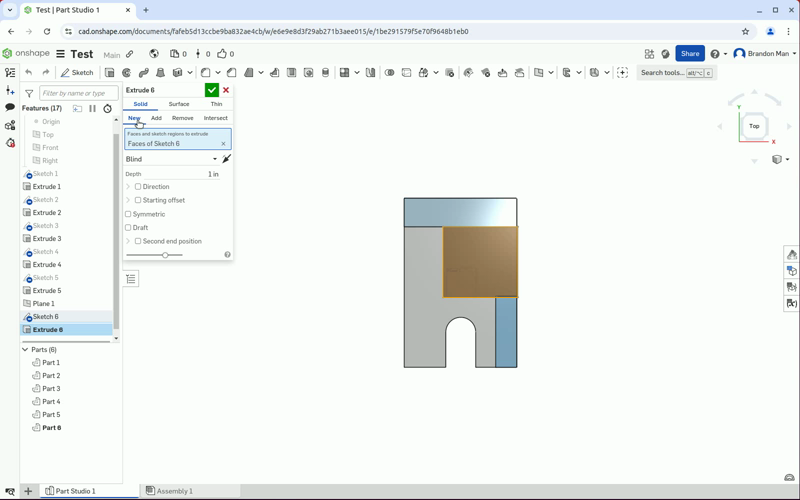
key(tab, 4)
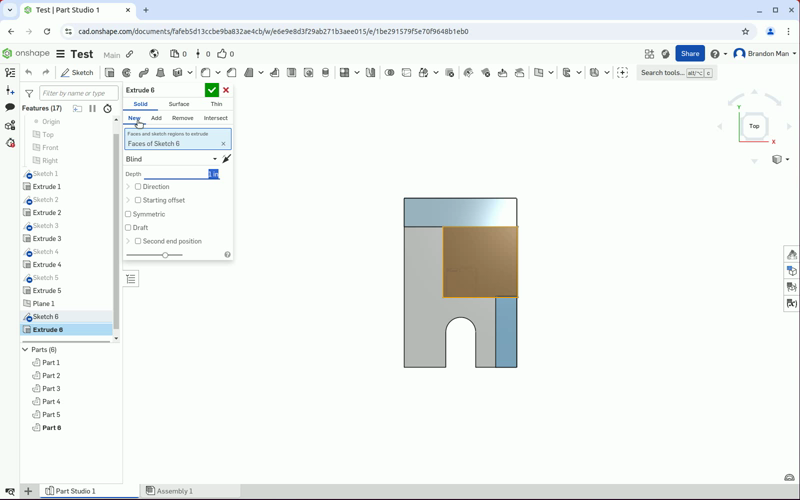
text(10.11)
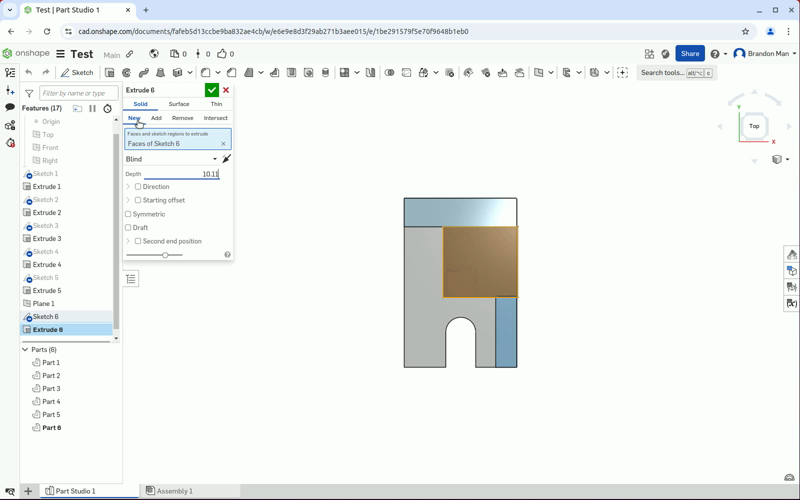
key(enter)
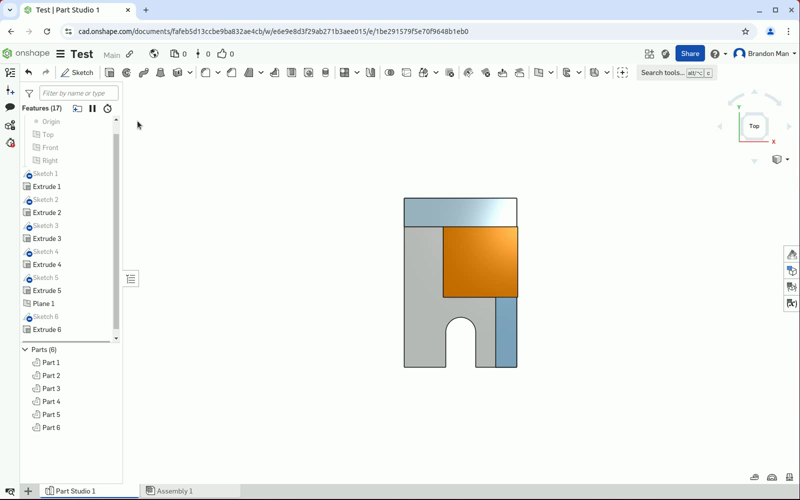
key(shift+h)
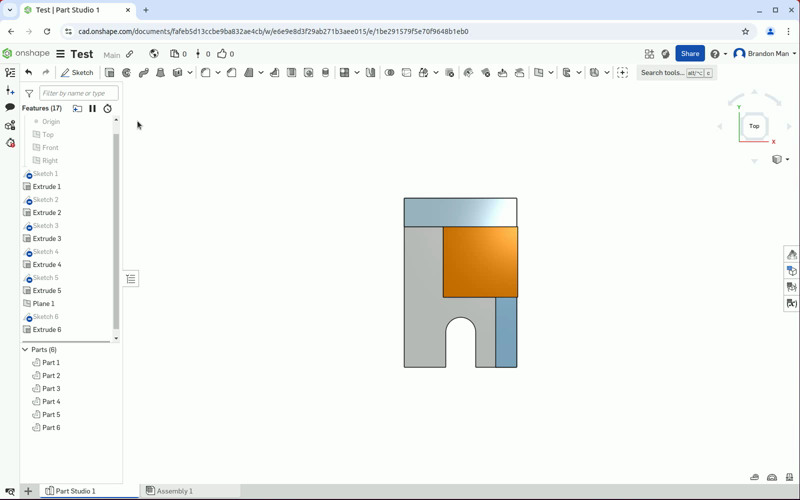
key(shift+h)
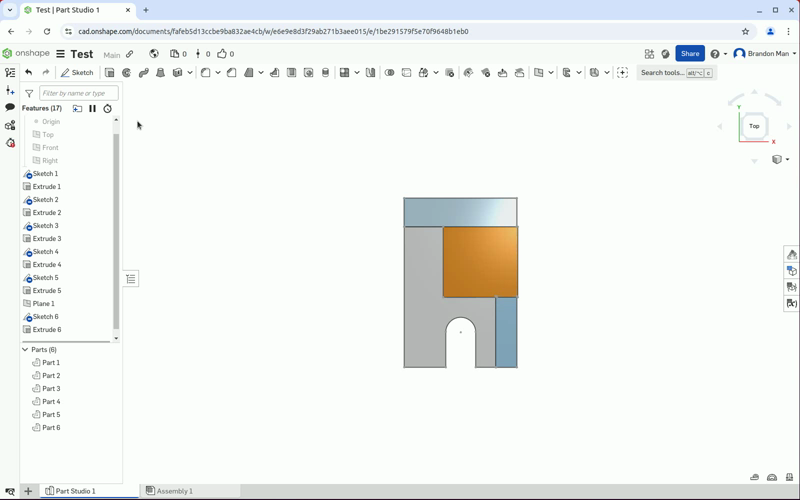
key(shift+7)
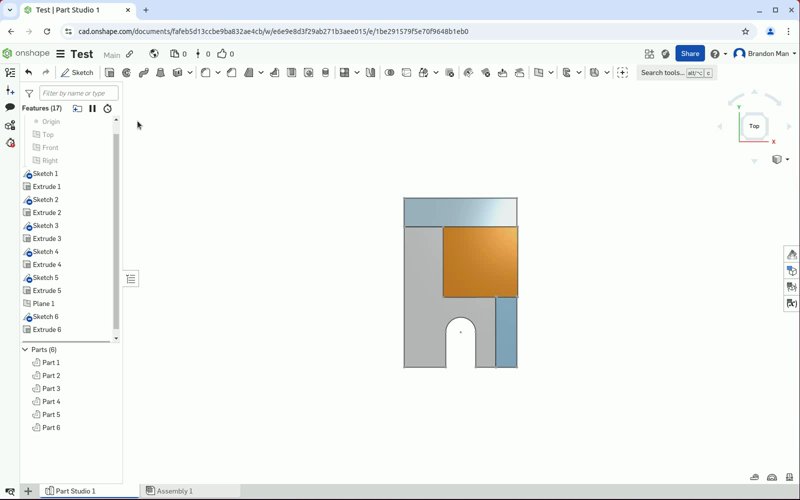
key(up, 3)
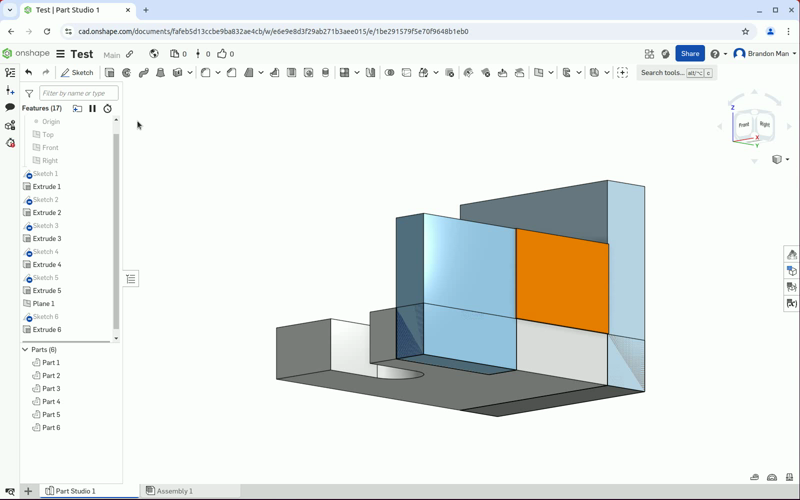
key(left, 3)
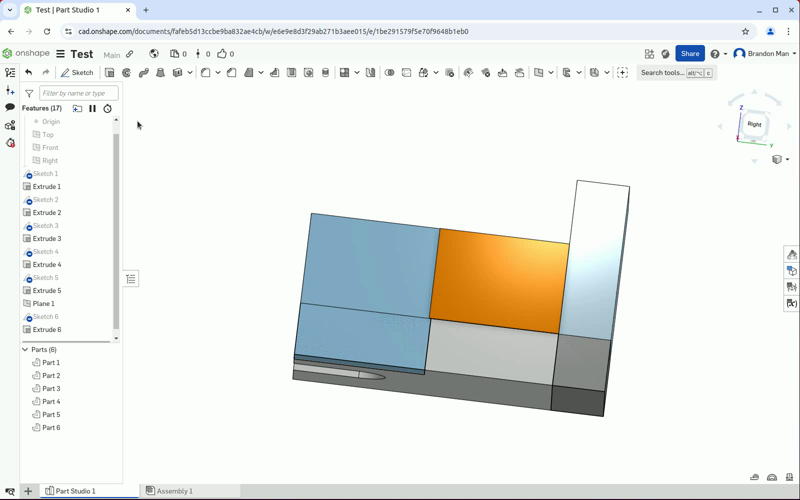
key(right, 3)
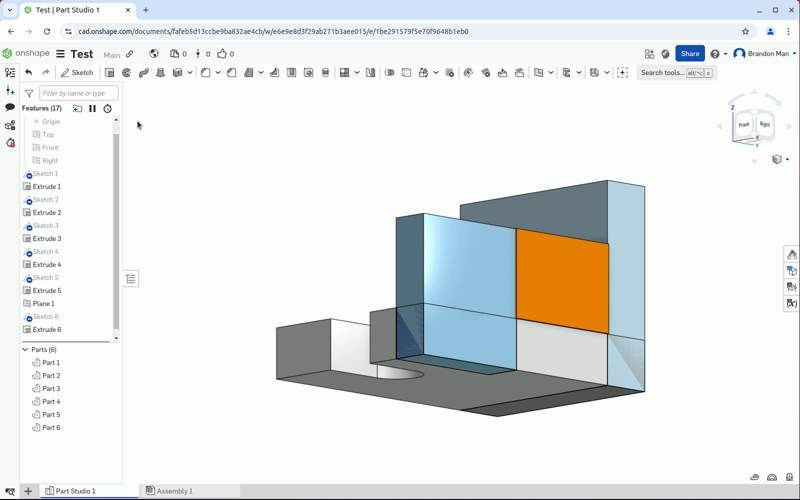
key(down, 3)
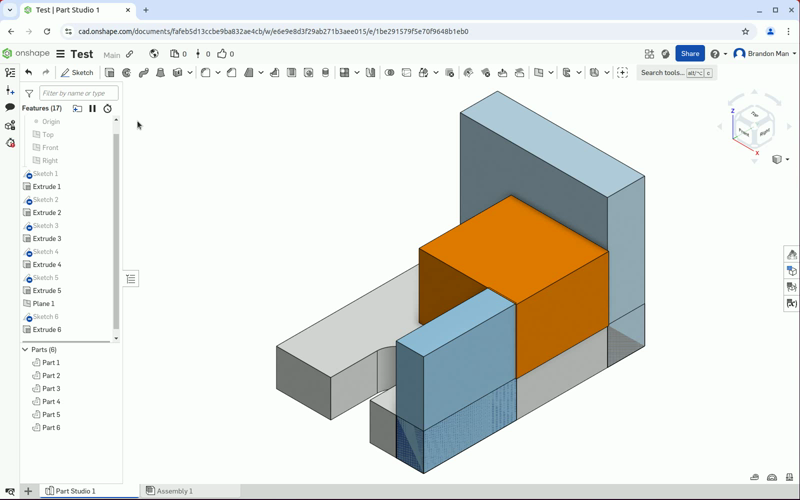
mouse_move(69, 176)
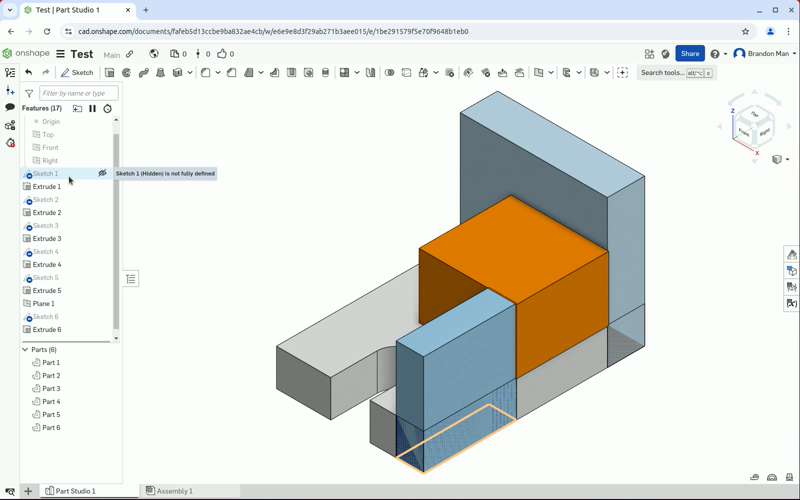
click(69, 176)